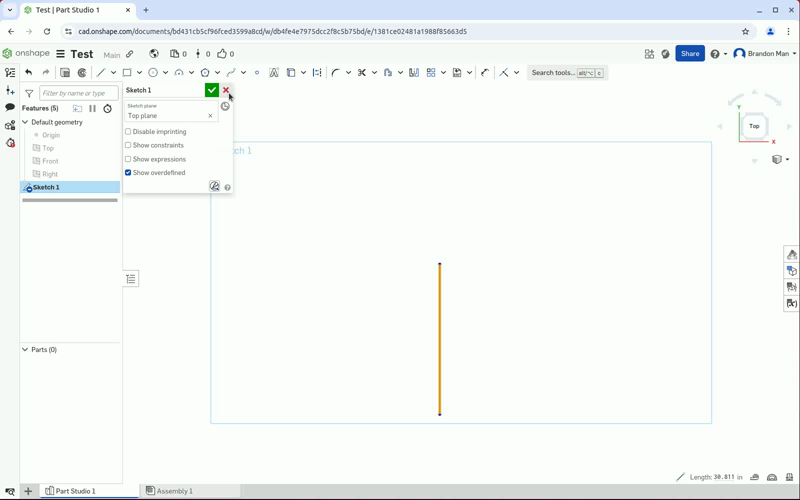
key(shift+h)
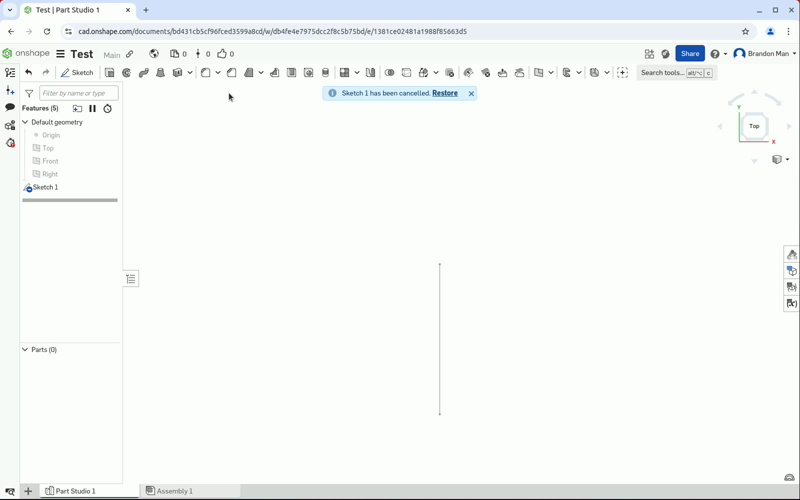
mouse_move(73, 352)
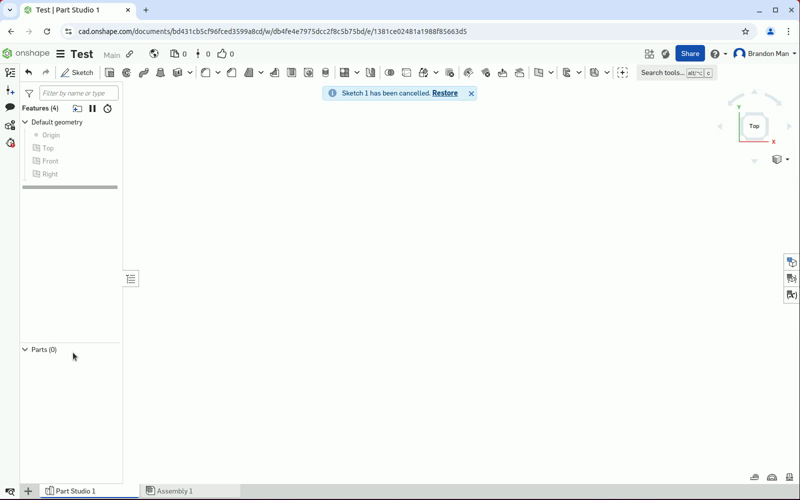
key(y)
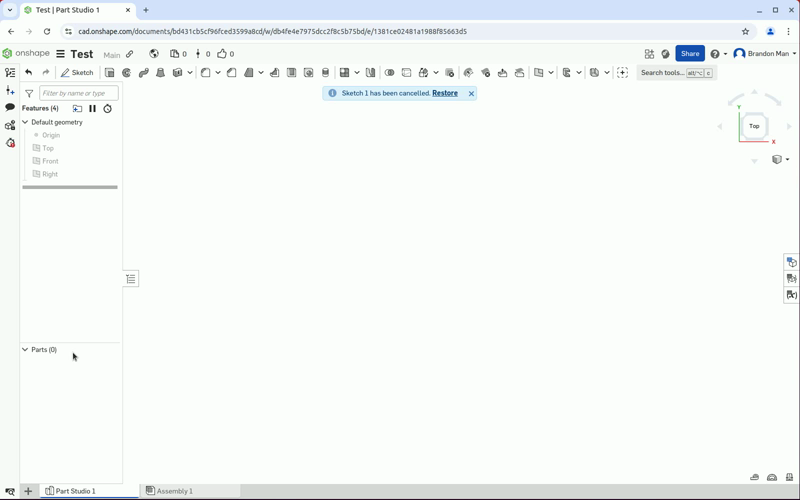
key(shift+p)
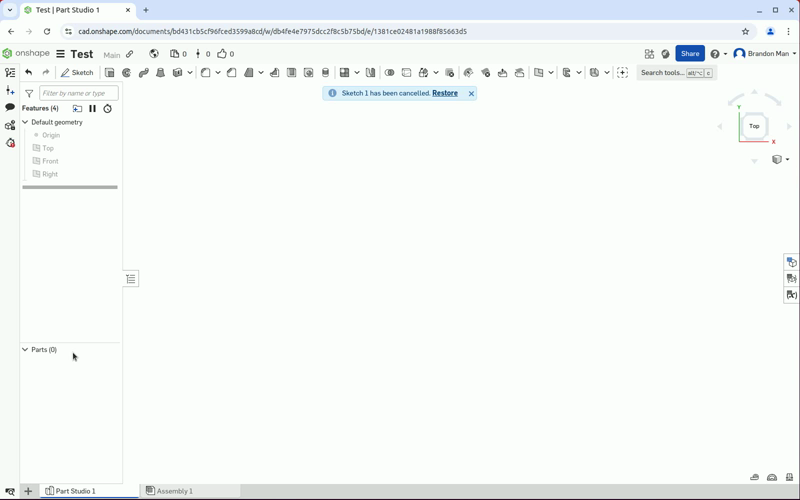
key(space)
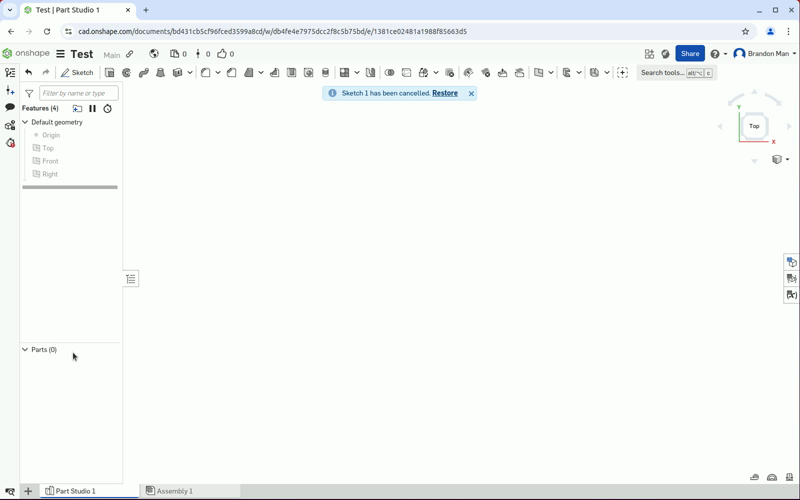
key_down(shift)
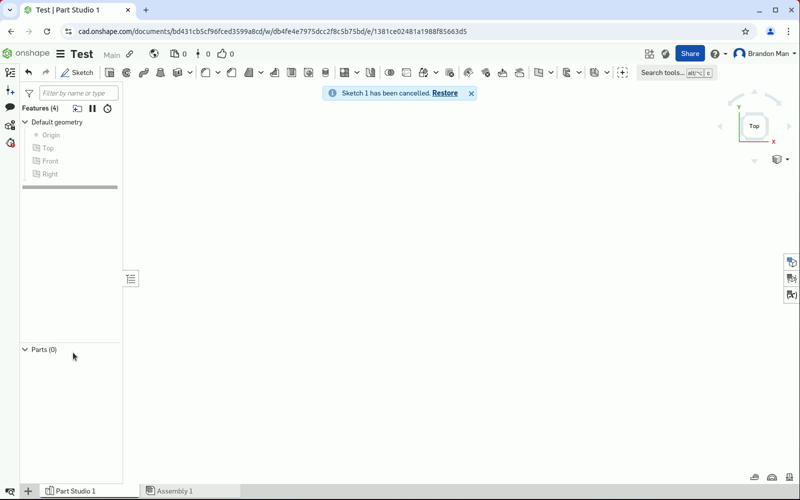
key(up)
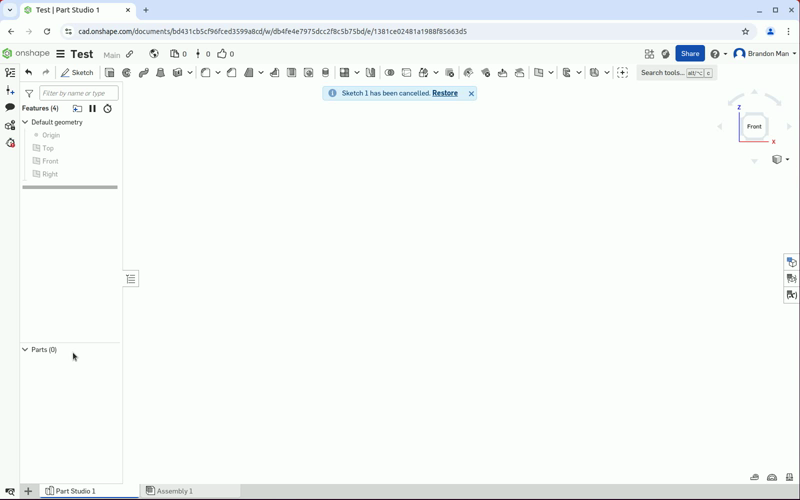
key_up(shift)
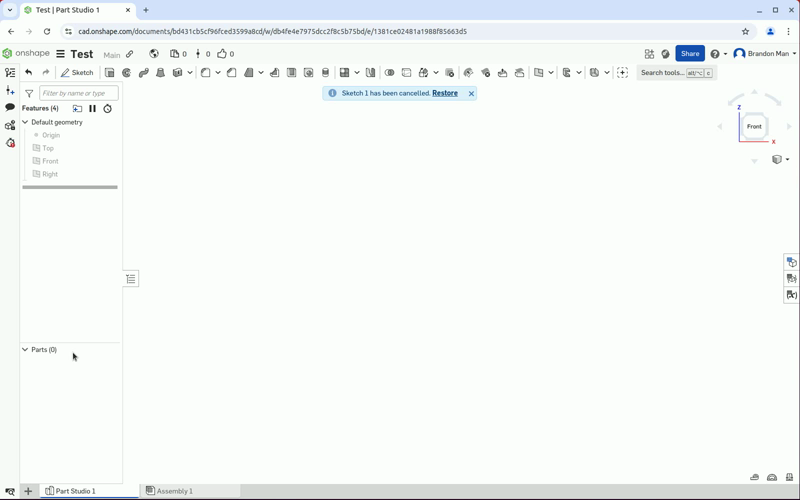
mouse_move(73, 352)
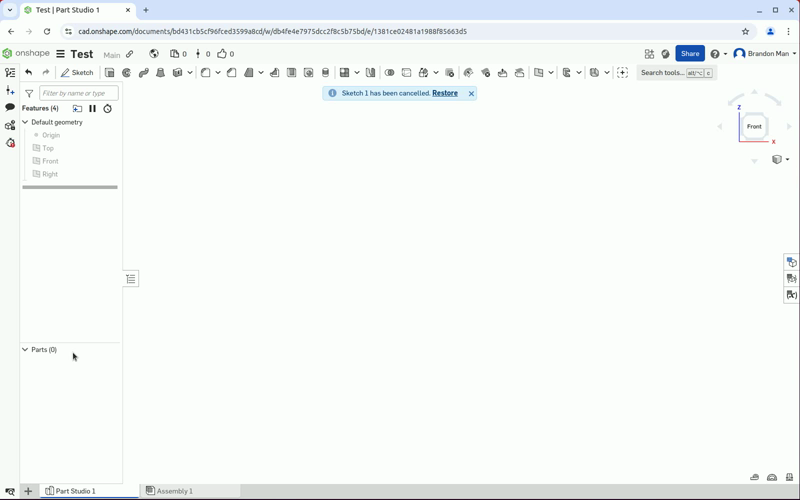
key(shift+y)
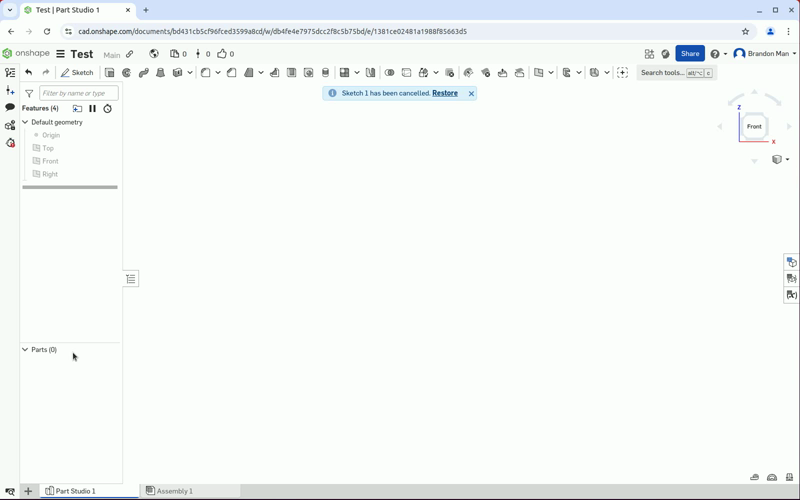
key(shift+s)
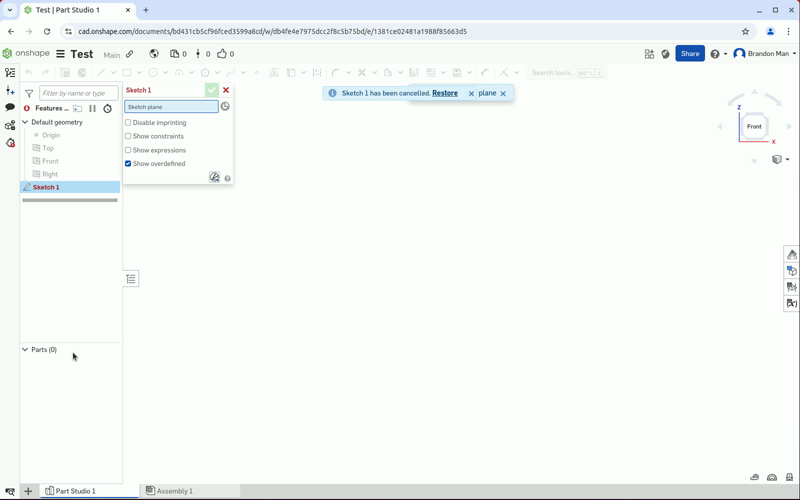
mouse_move(73, 163)
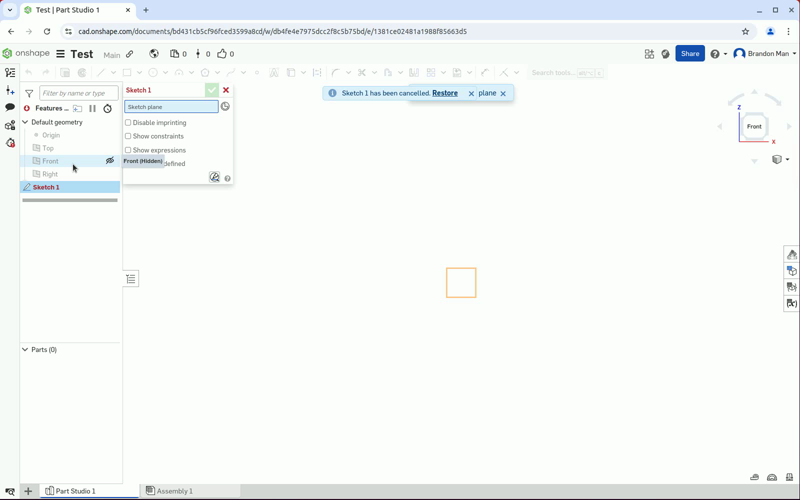
click(73, 163)
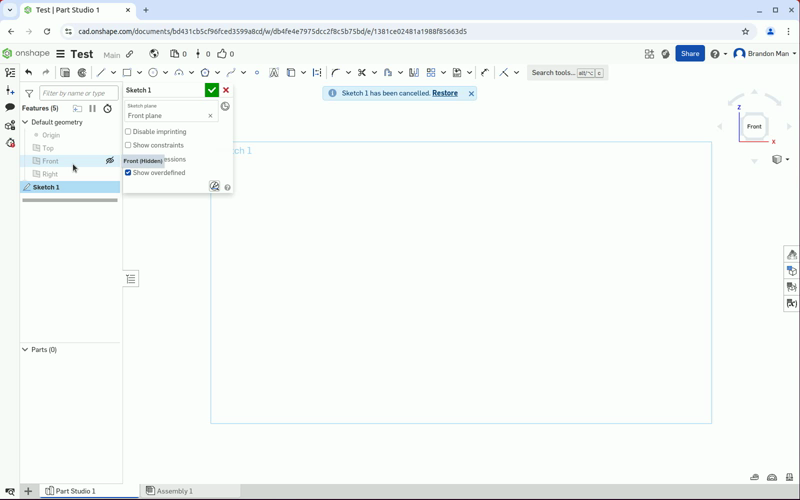
mouse_move(73, 352)
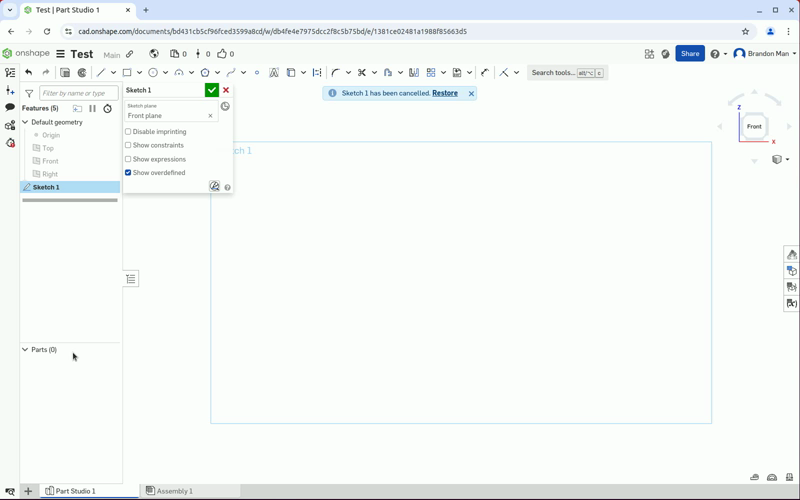
key(y)
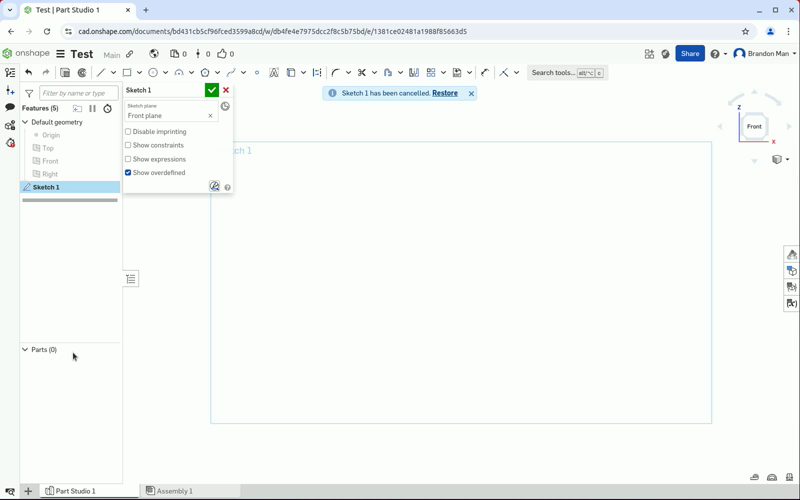
key(l)
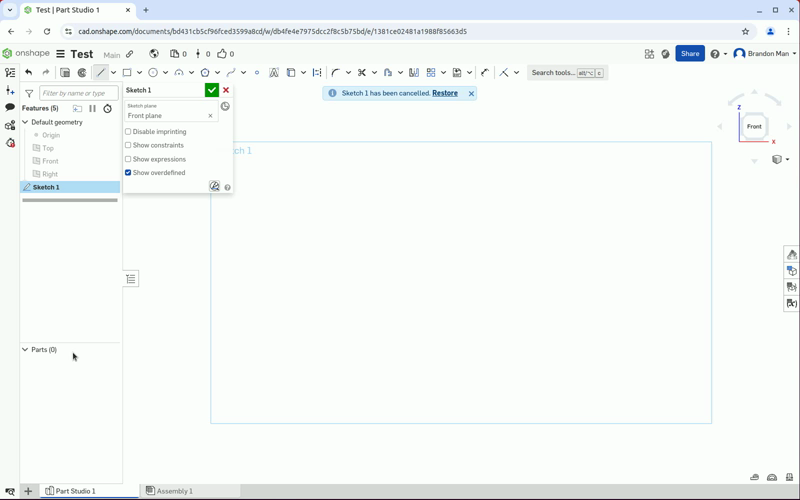
key_down(shift)
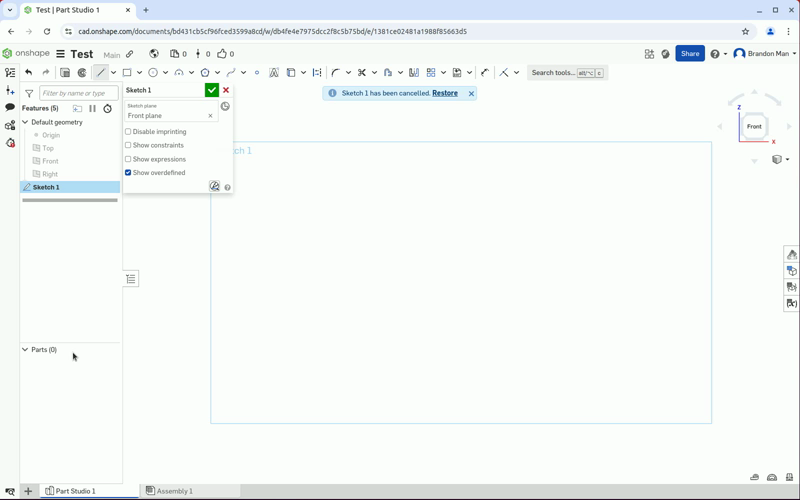
mouse_move(379, 282)
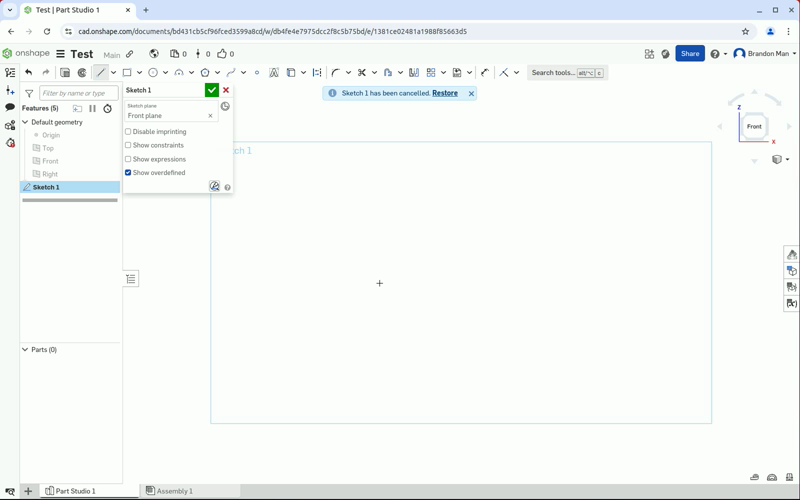
click(379, 282)
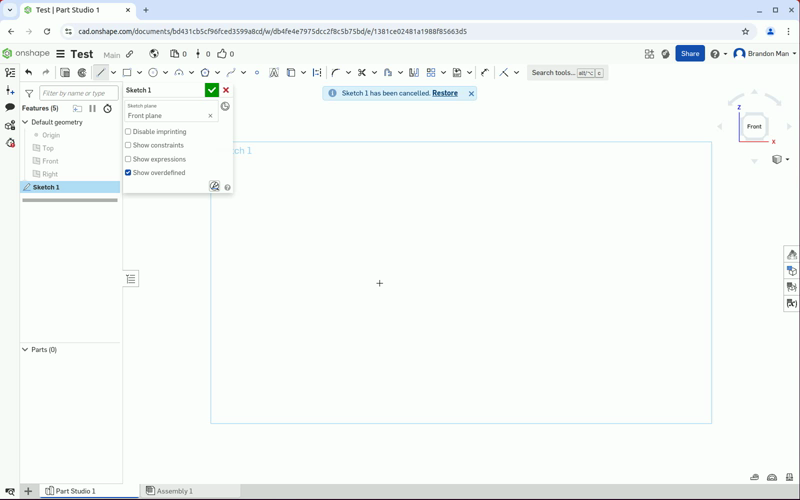
key_up(shift)
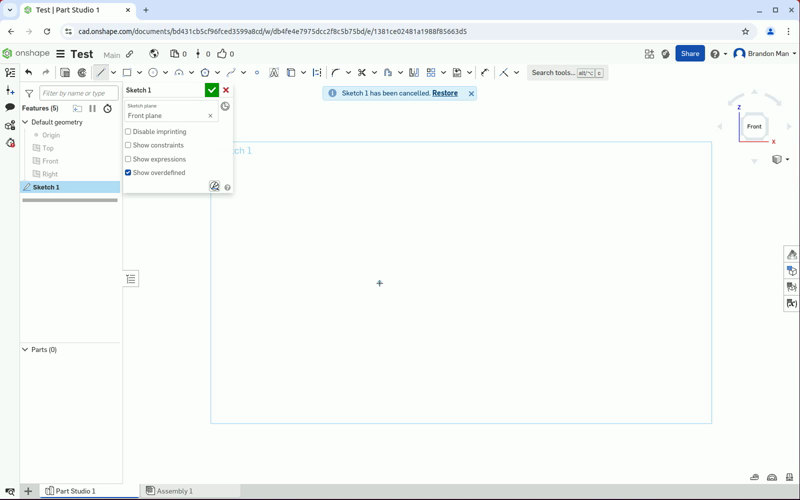
key_down(shift)
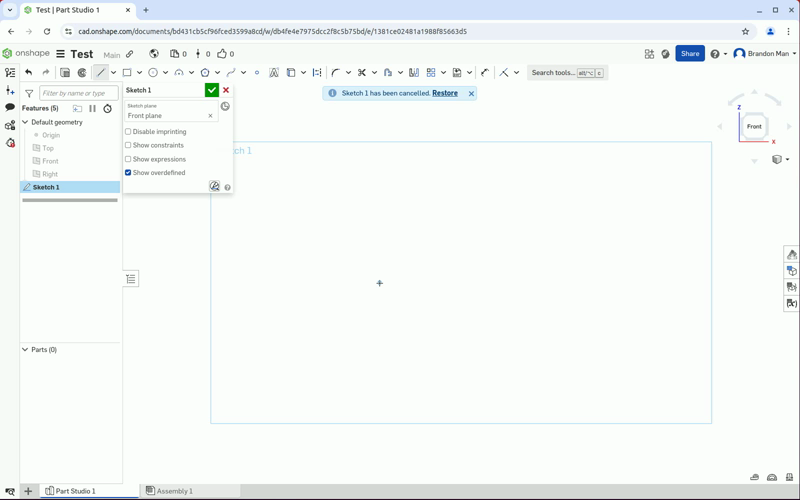
mouse_move(461, 282)
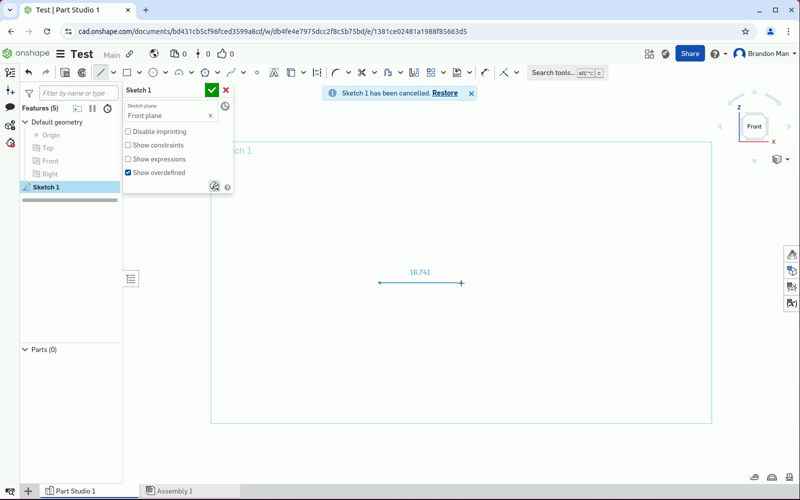
click(461, 282)
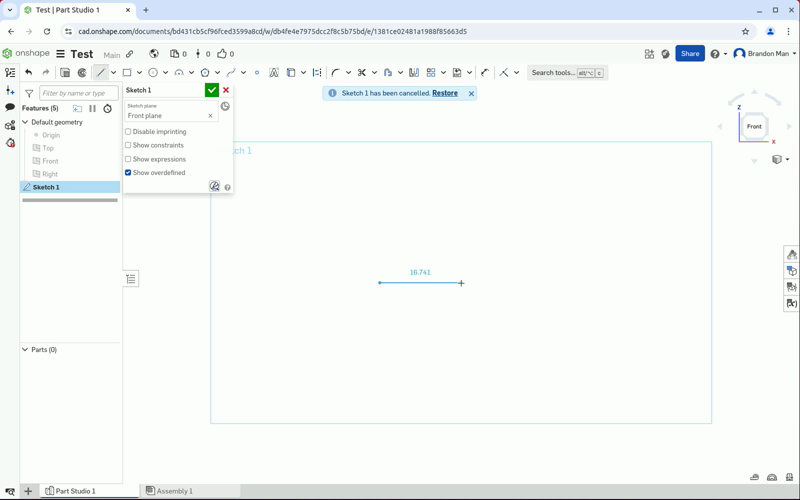
key_up(shift)
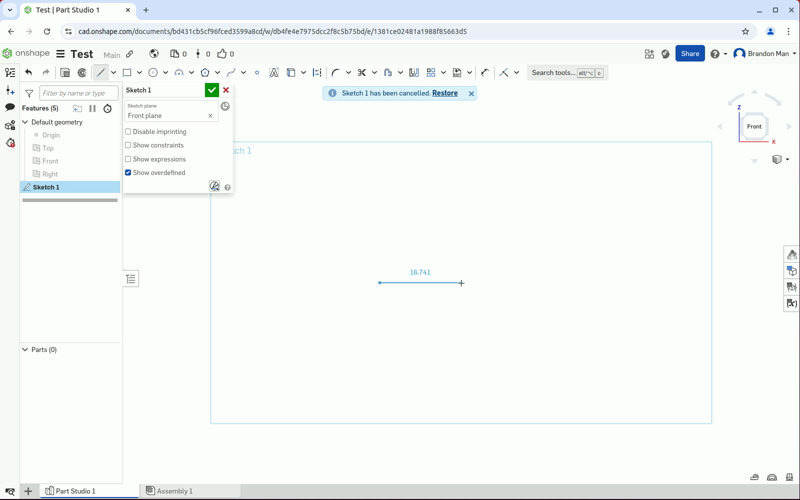
key_down(shift)
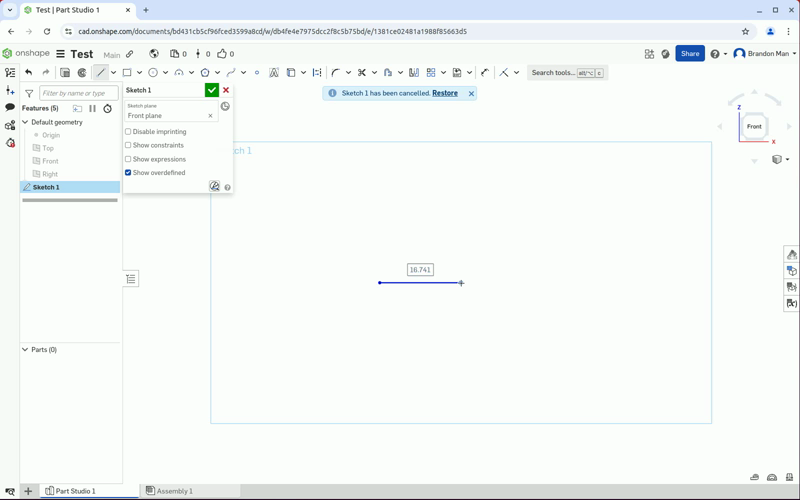
mouse_move(491, 282)
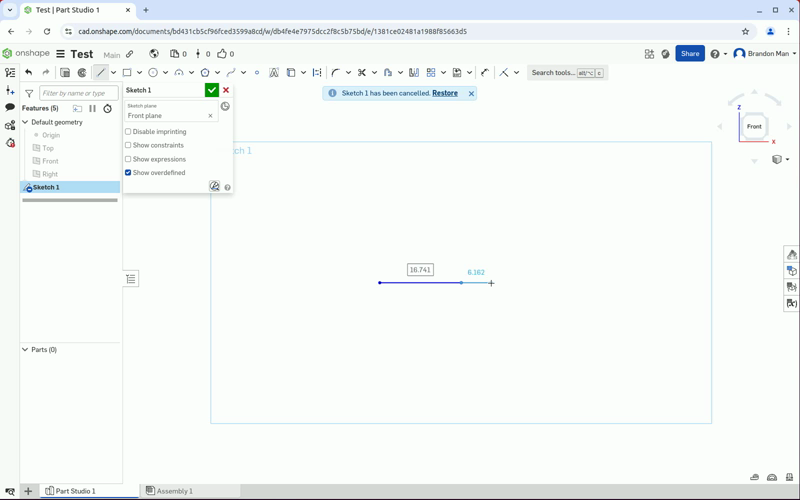
mouse_move(461, 268)
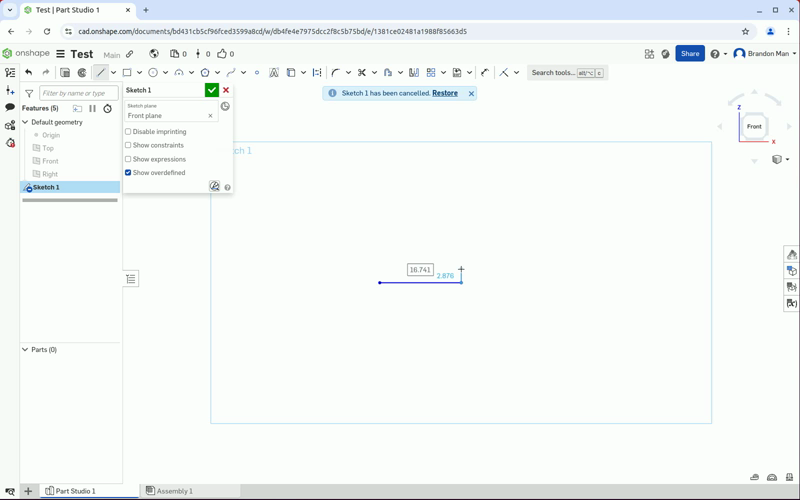
click(461, 268)
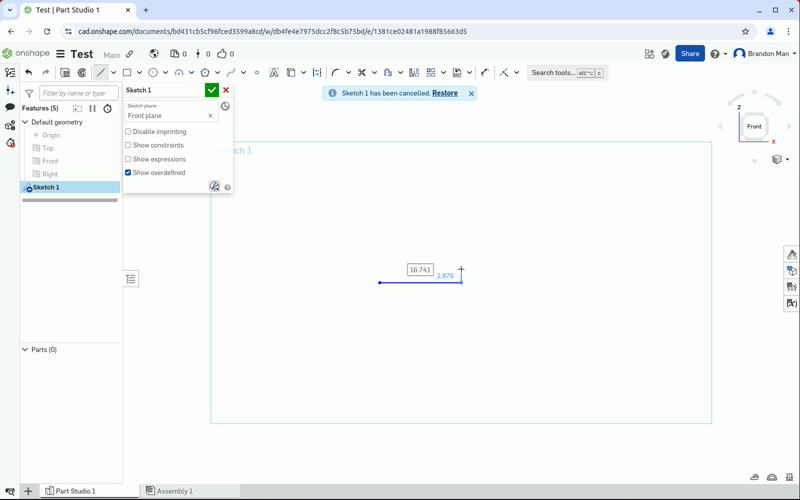
key_up(shift)
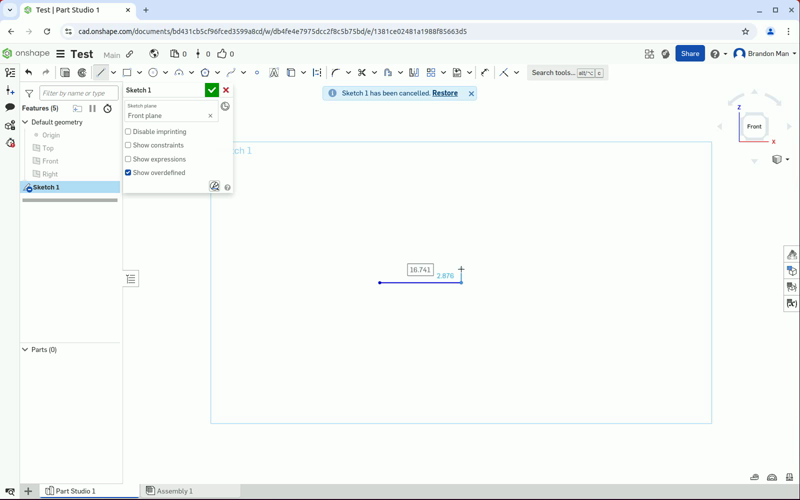
key_down(shift)
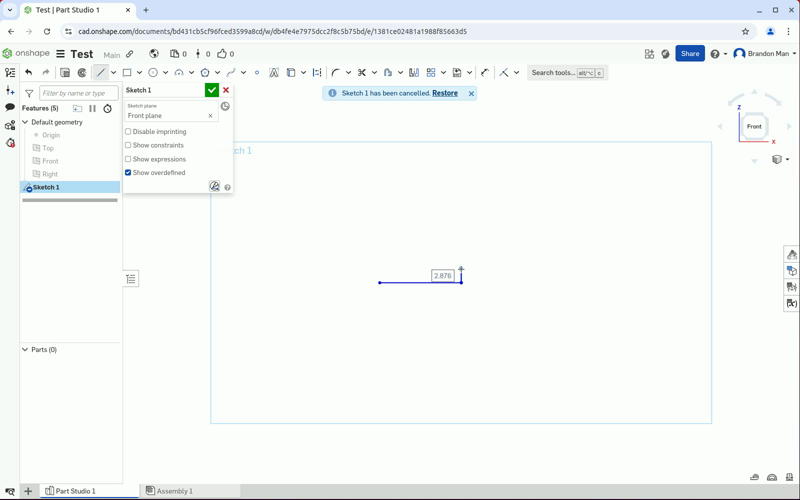
mouse_move(491, 268)
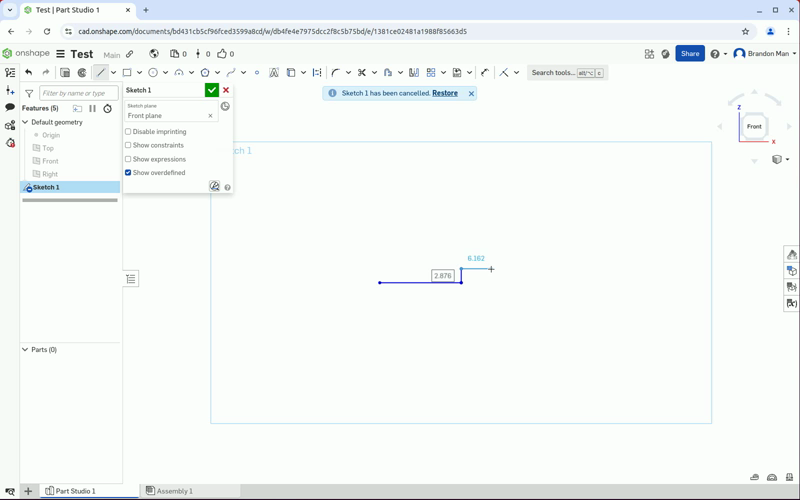
mouse_move(458, 268)
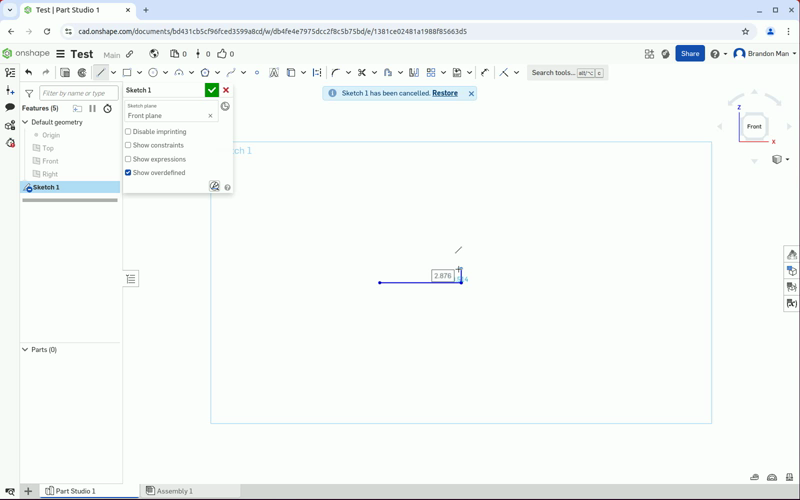
scroll(6)
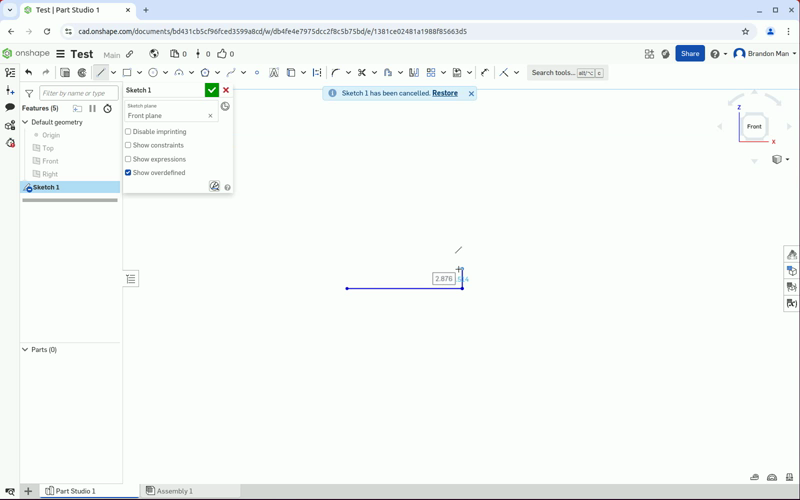
scroll(6)
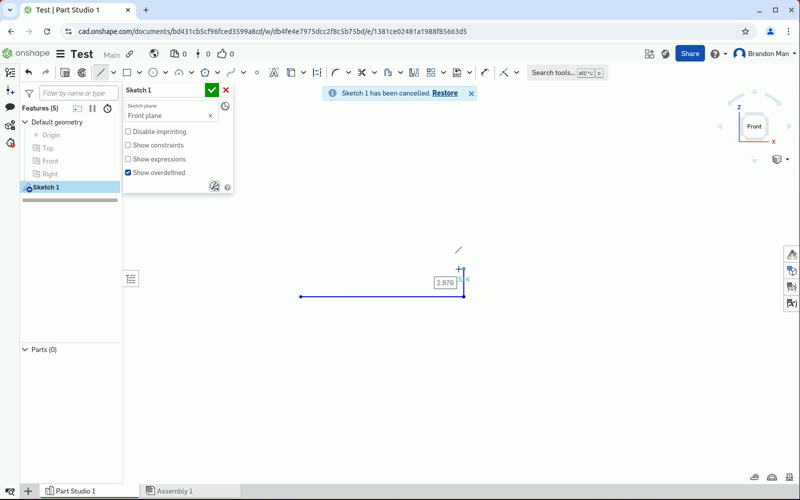
scroll(6)
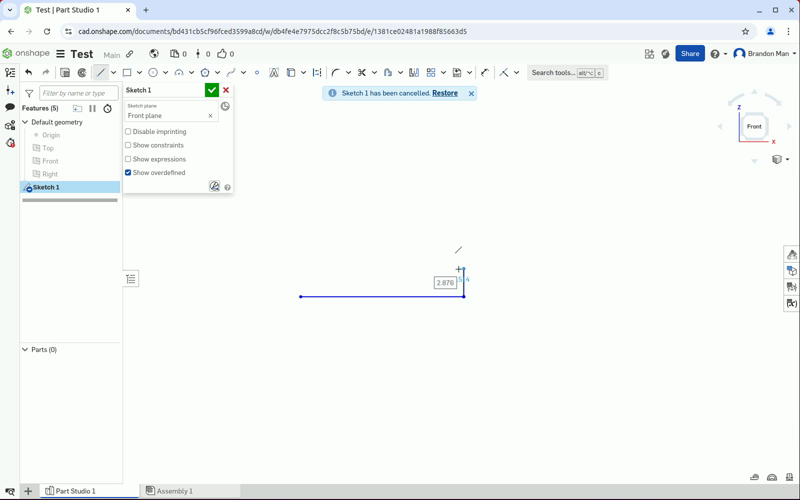
scroll(6)
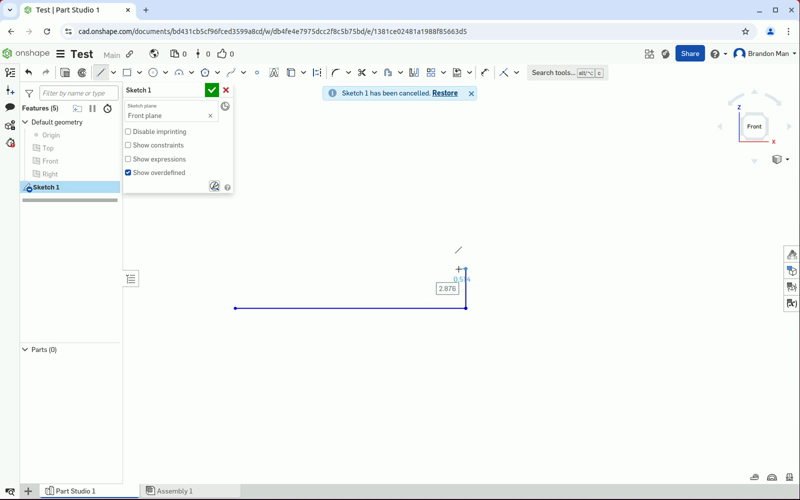
scroll(6)
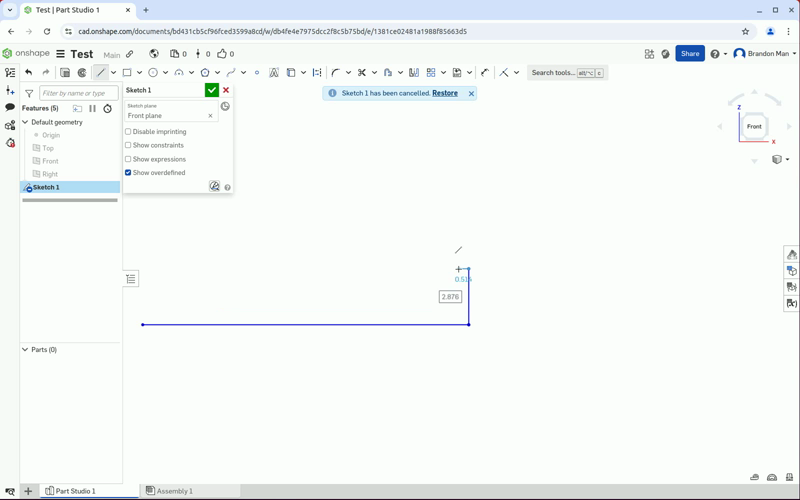
scroll(6)
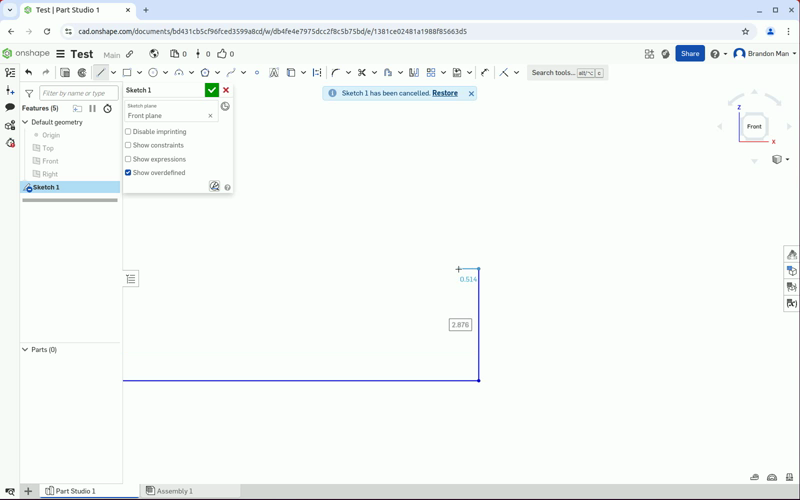
scroll(6)
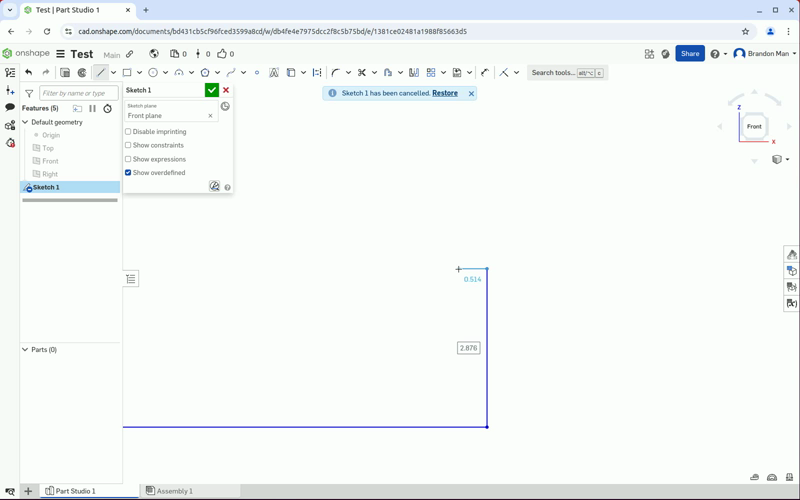
click(458, 268)
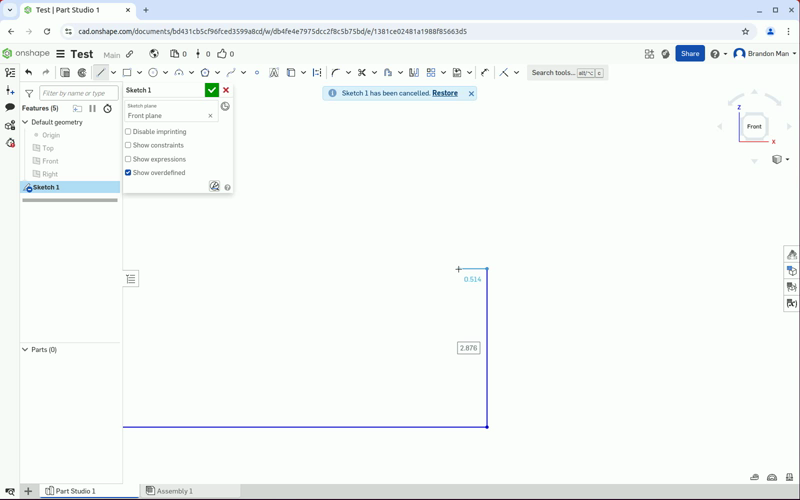
scroll(-6)
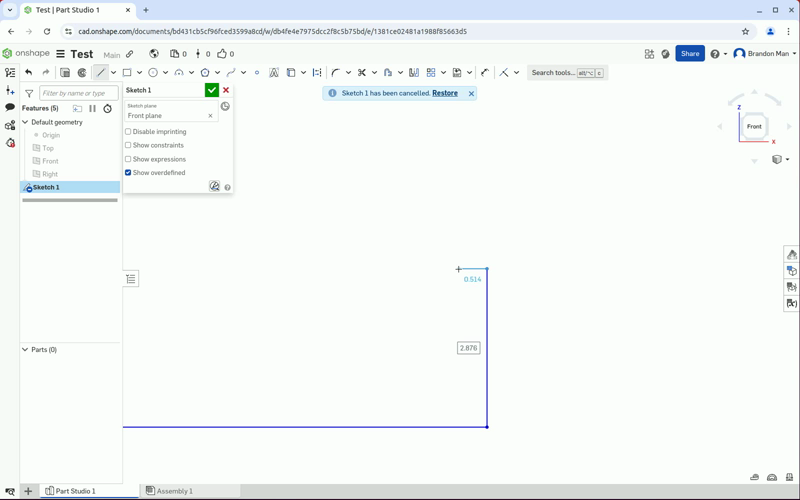
scroll(-6)
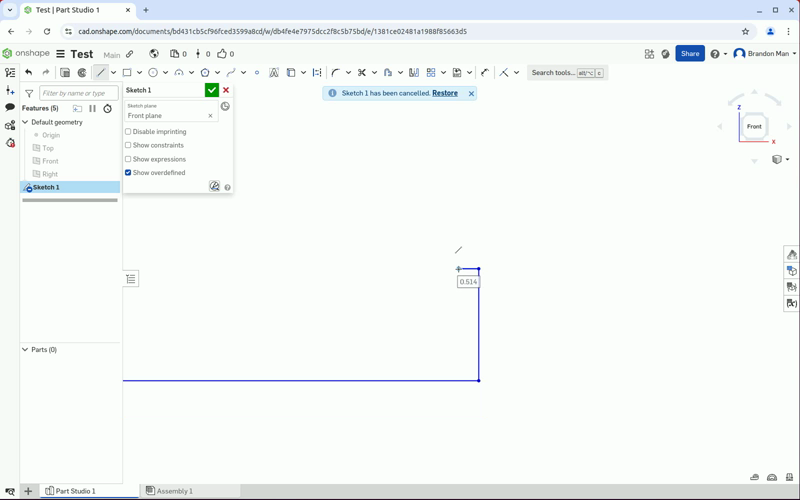
scroll(-6)
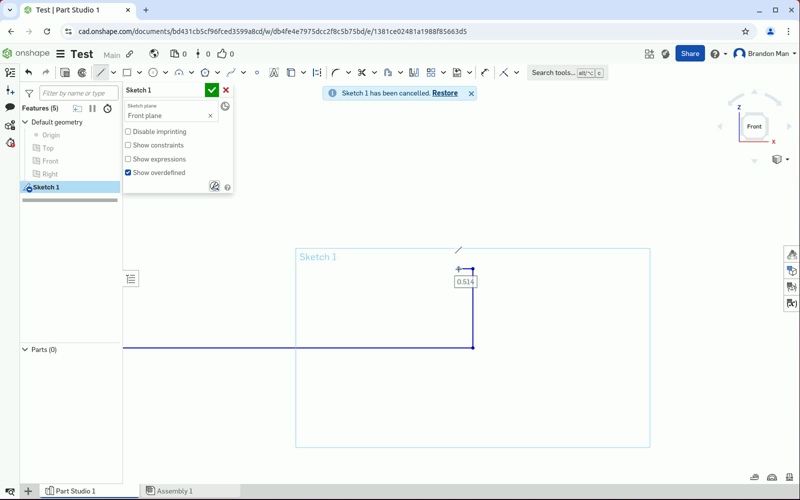
scroll(-6)
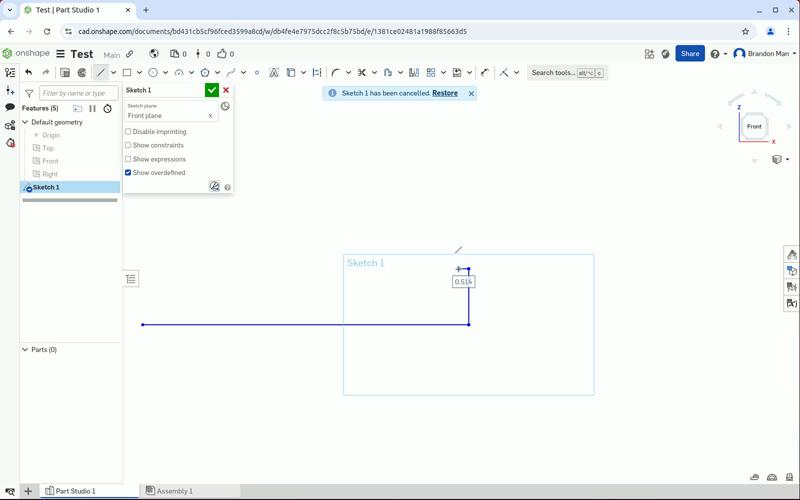
scroll(-6)
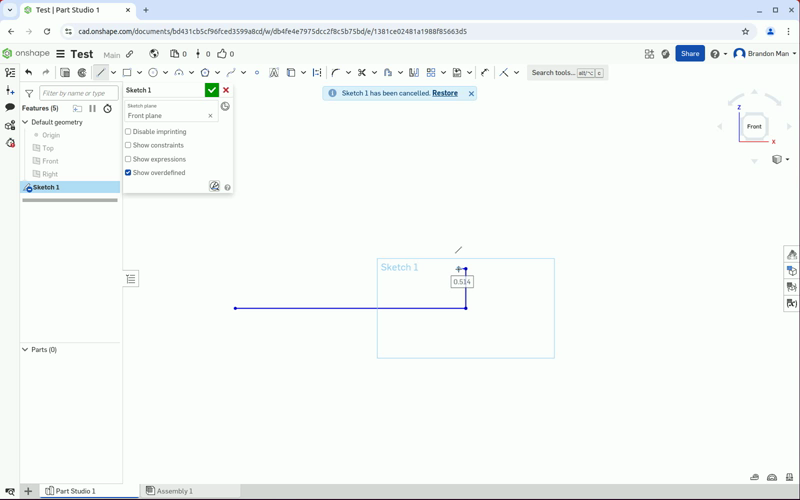
scroll(-6)
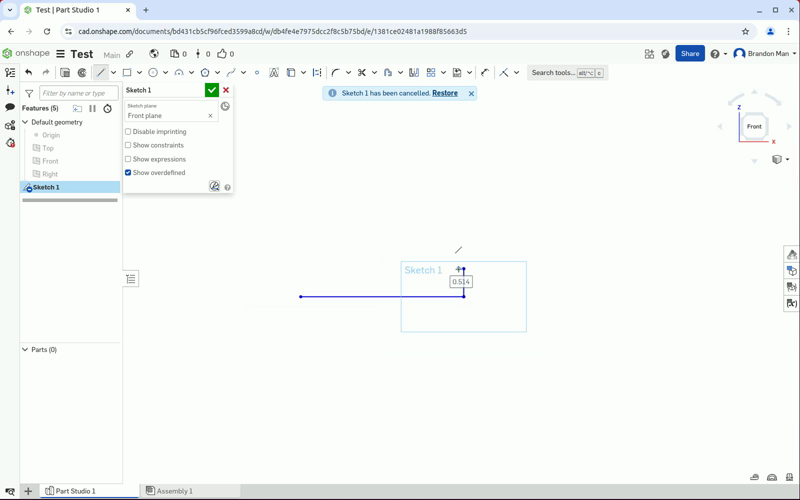
scroll(-6)
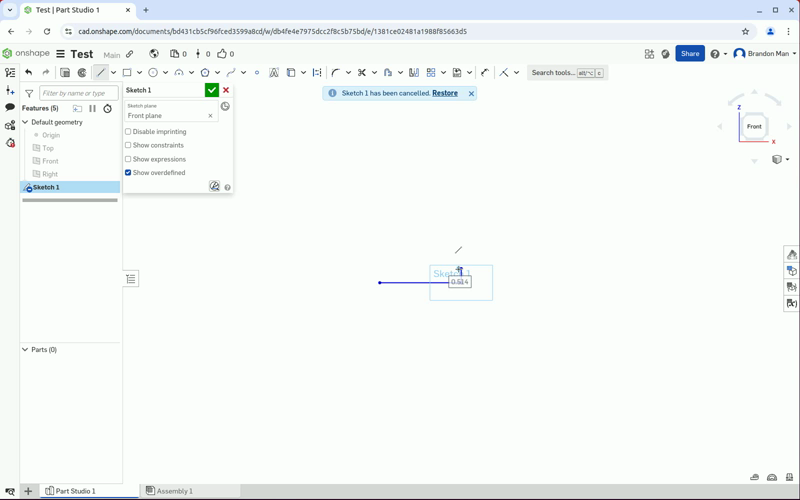
key_up(shift)
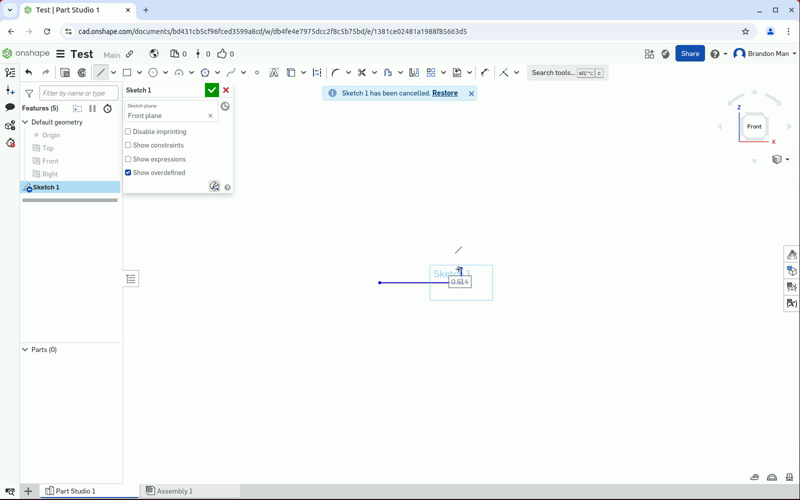
key_down(shift)
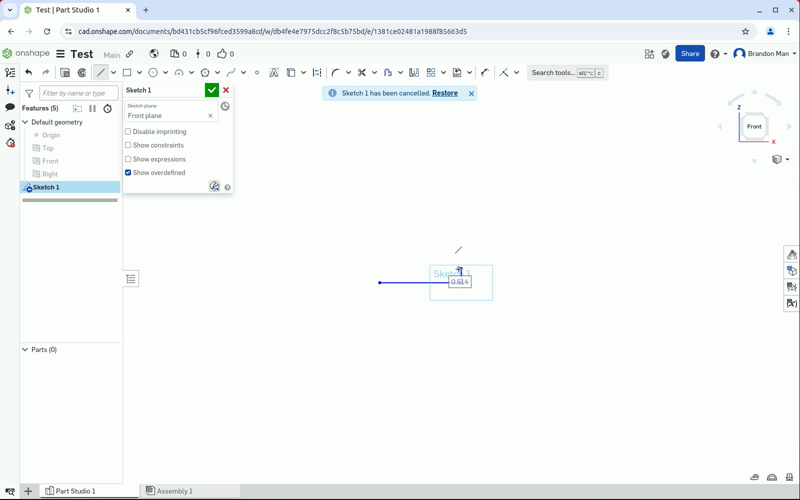
mouse_move(382, 268)
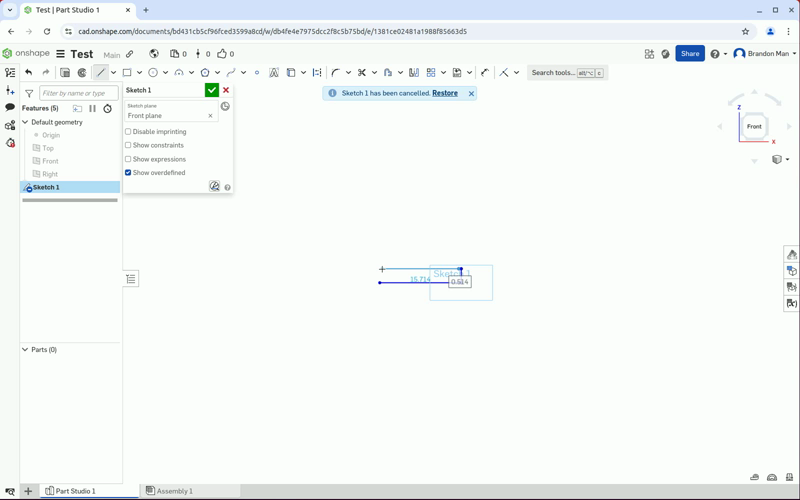
click(382, 268)
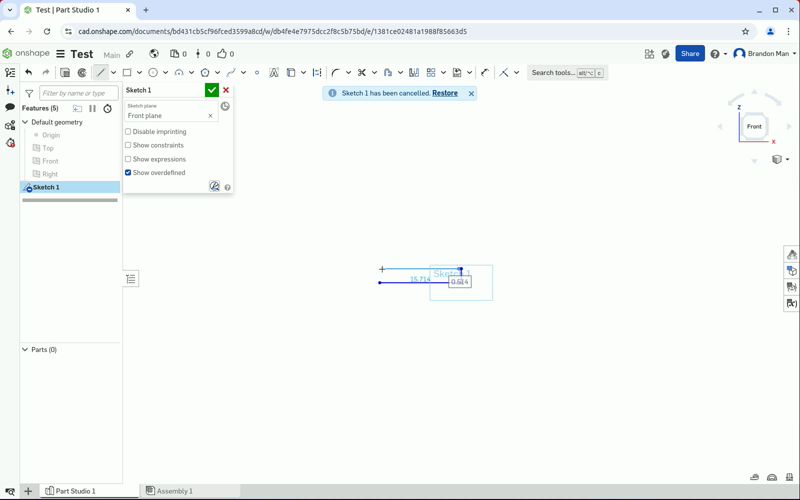
key_up(shift)
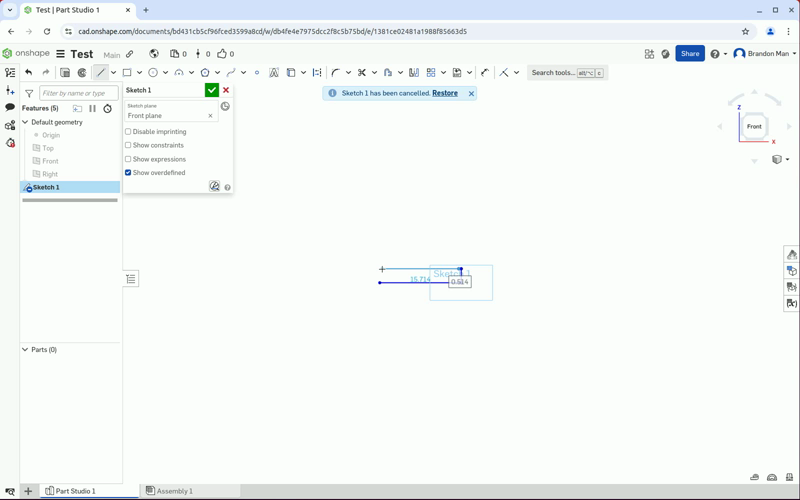
key_down(shift)
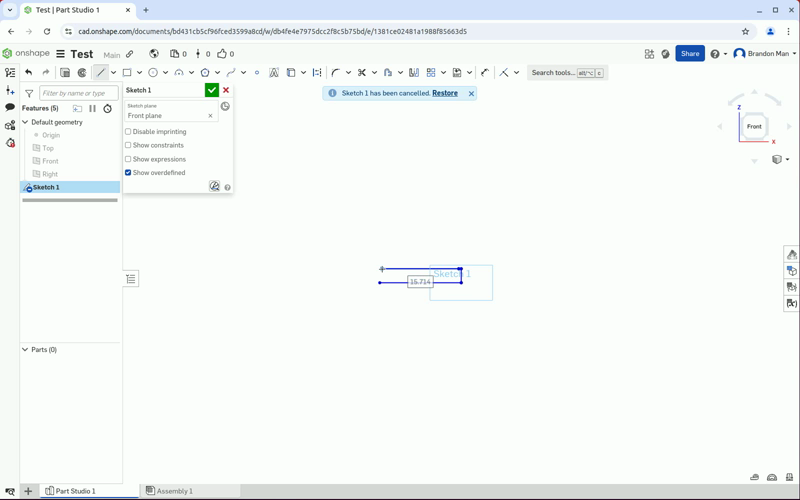
mouse_move(412, 268)
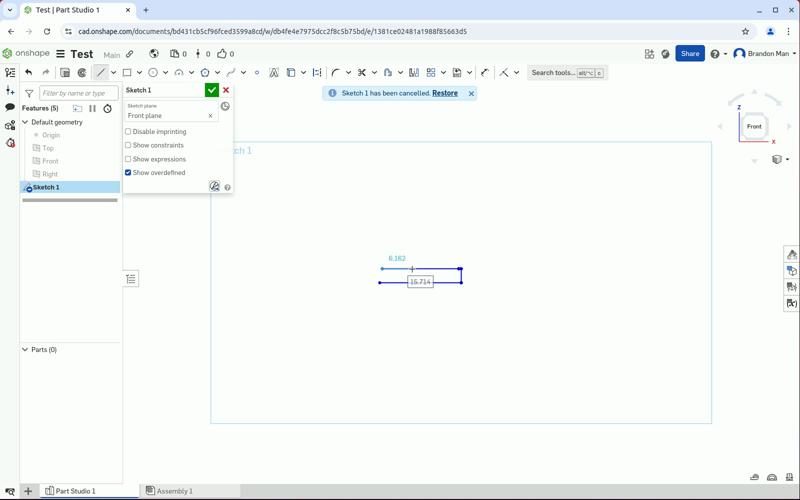
mouse_move(379, 268)
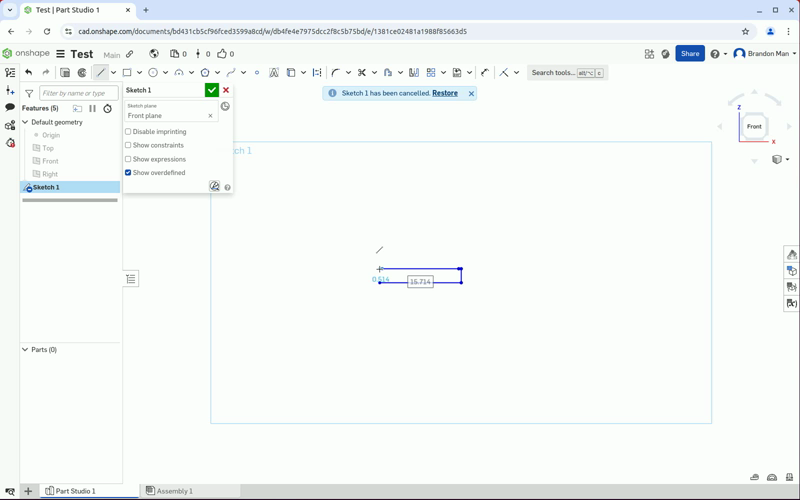
scroll(6)
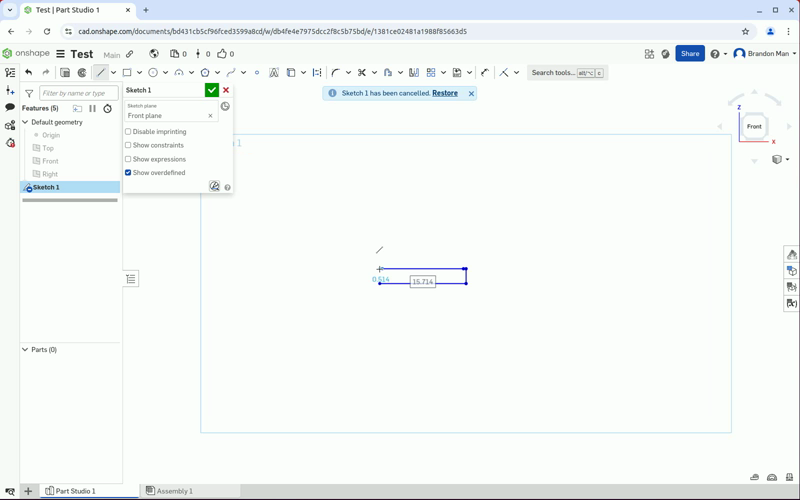
scroll(6)
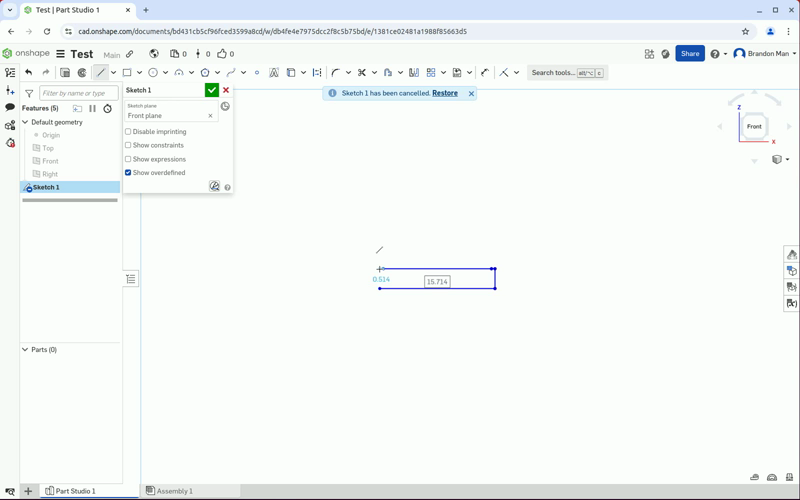
scroll(6)
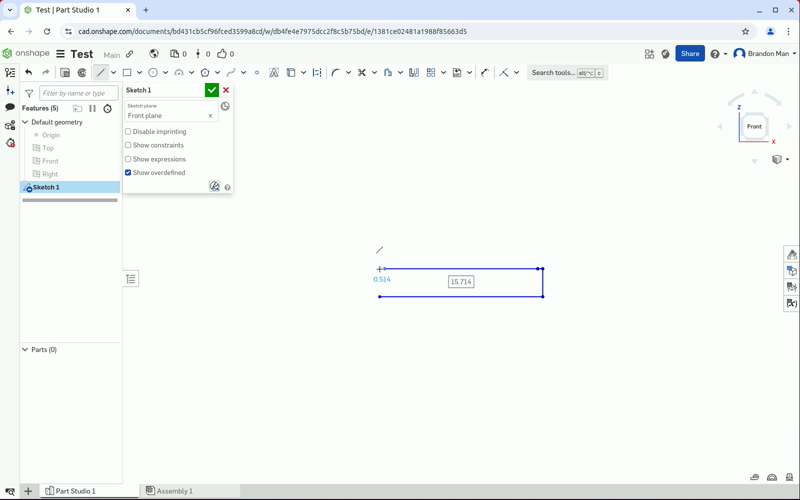
scroll(6)
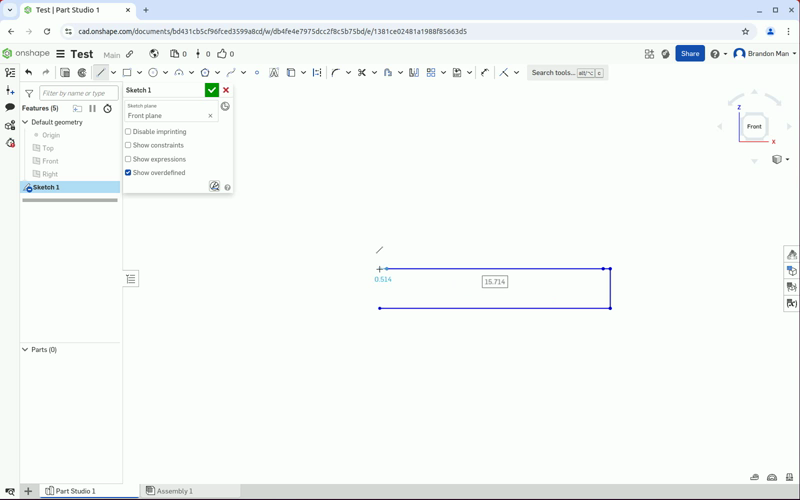
scroll(6)
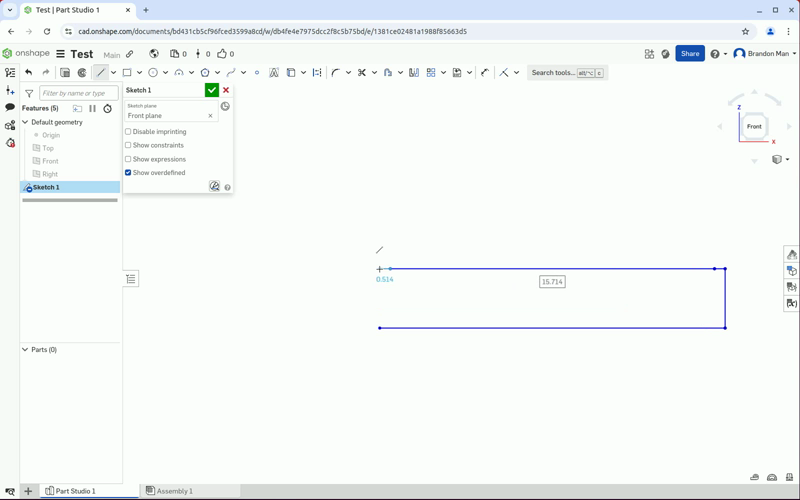
scroll(6)
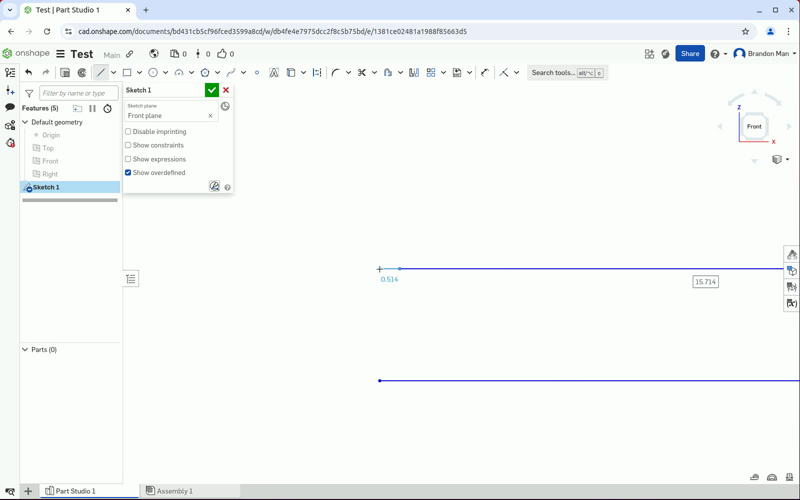
scroll(6)
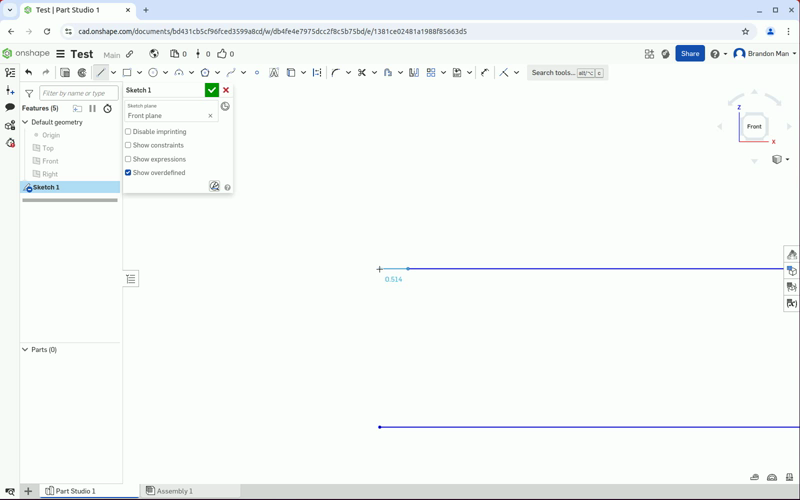
click(379, 268)
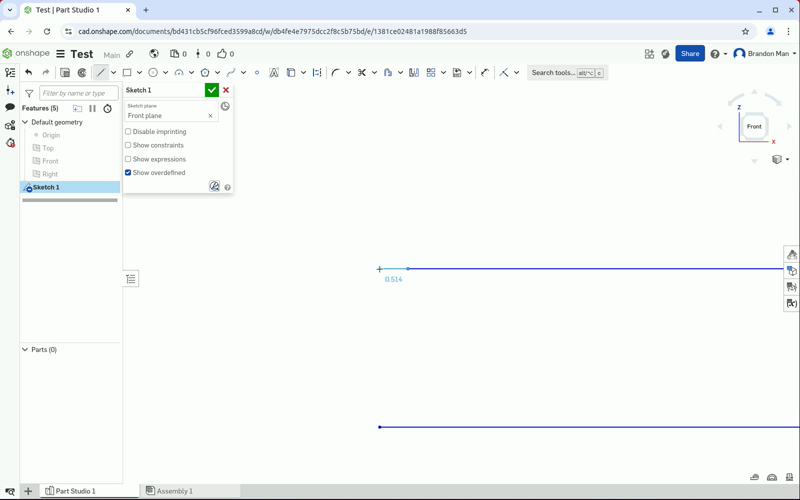
scroll(-6)
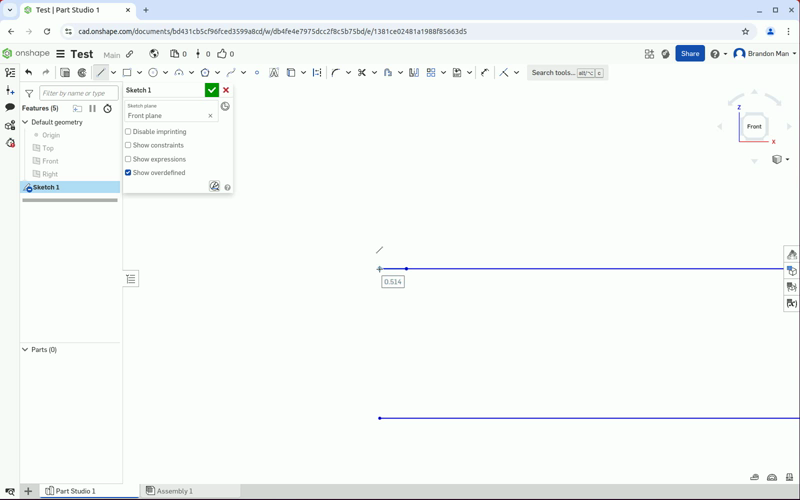
scroll(-6)
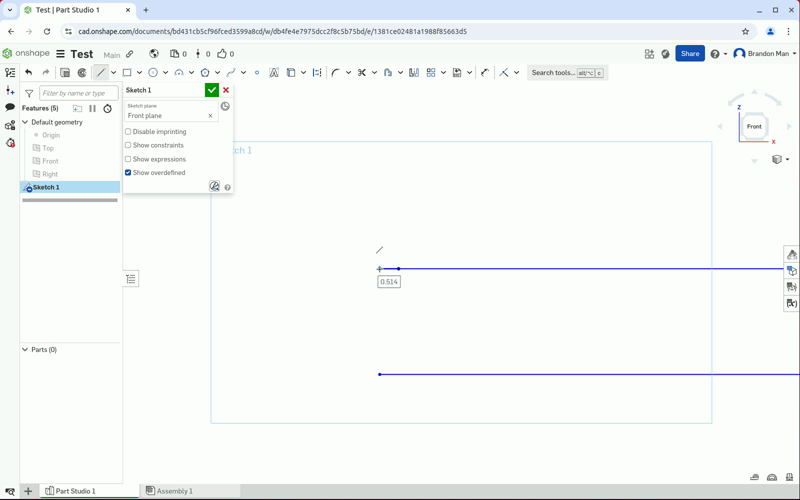
scroll(-6)
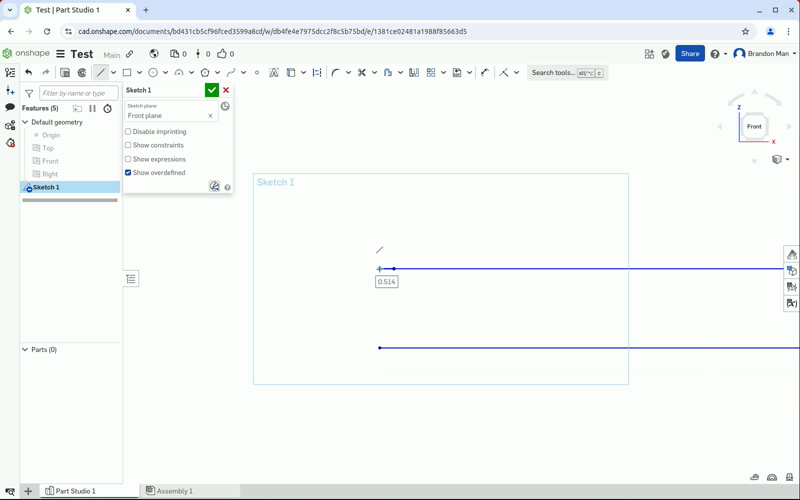
scroll(-6)
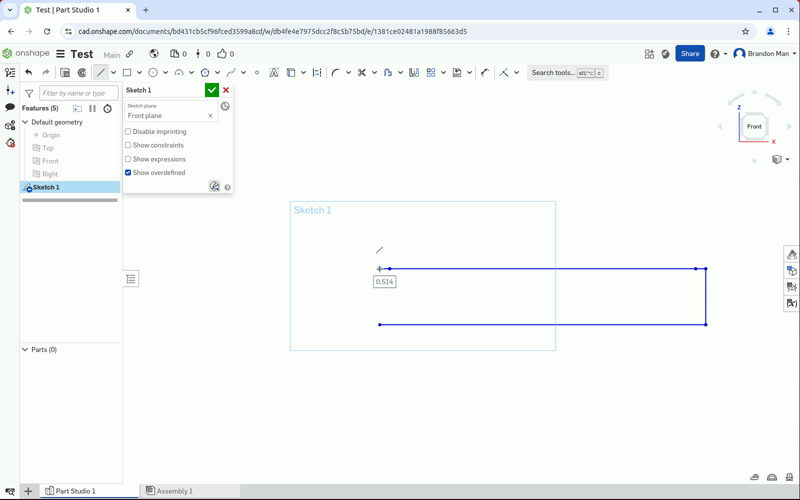
scroll(-6)
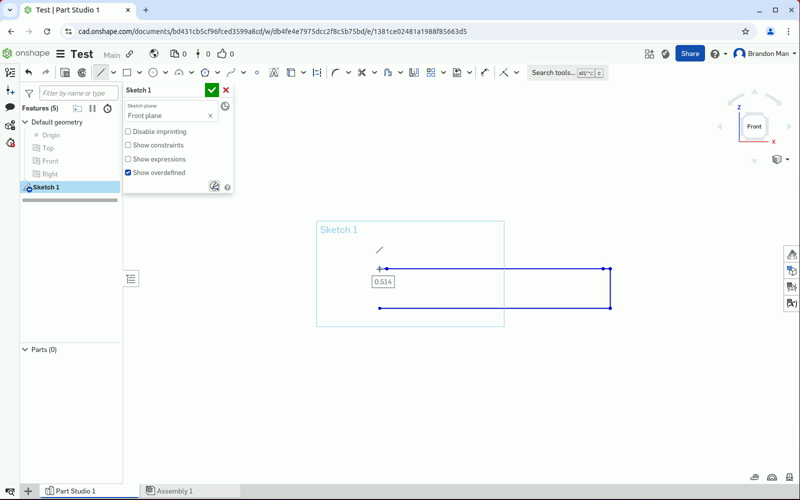
scroll(-6)
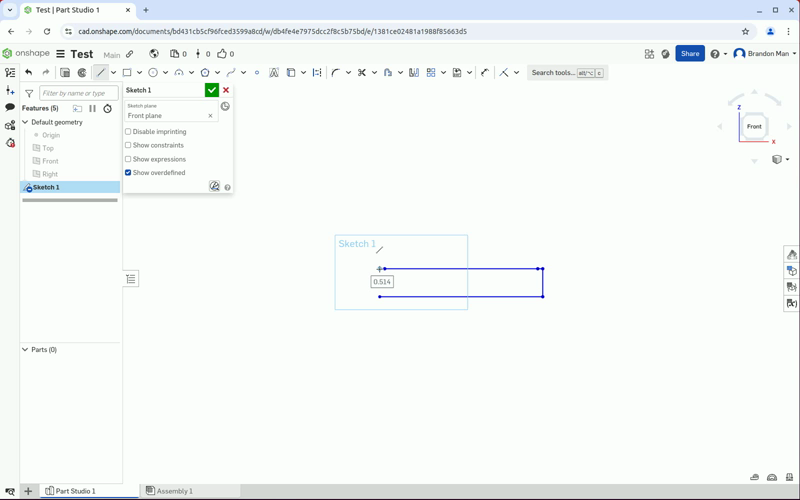
scroll(-6)
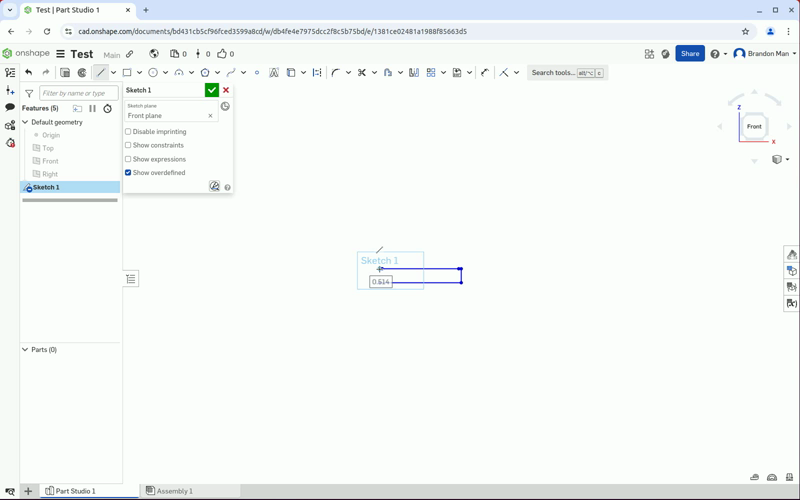
key_up(shift)
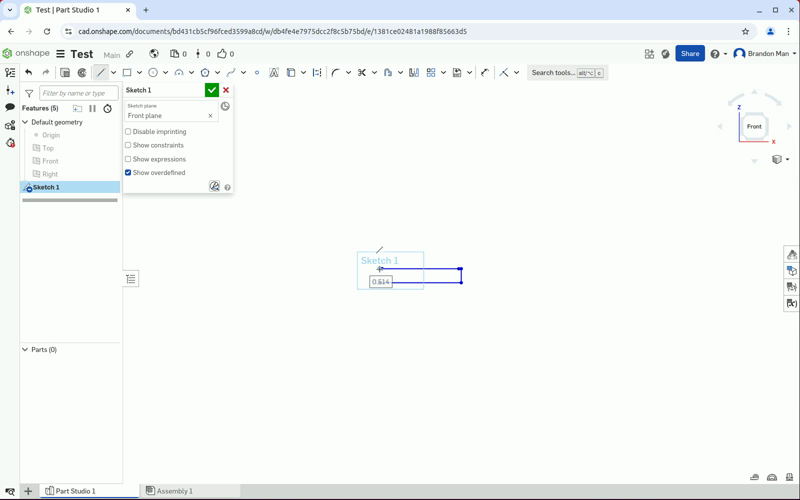
mouse_move(409, 268)
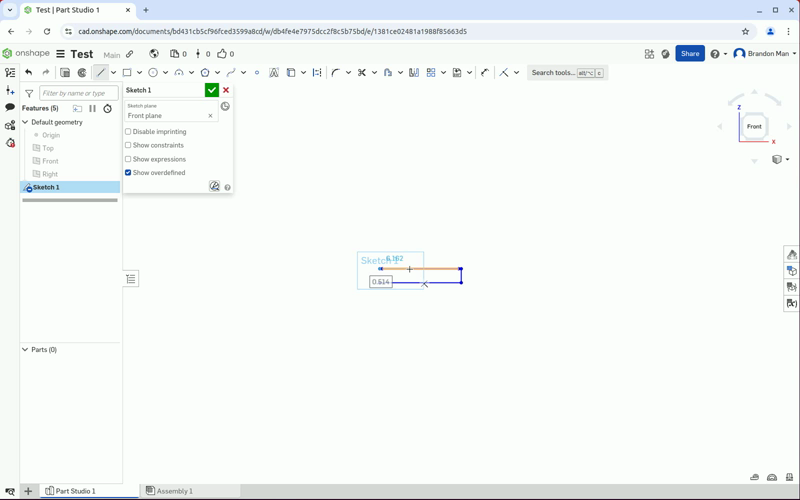
key_down(shift)
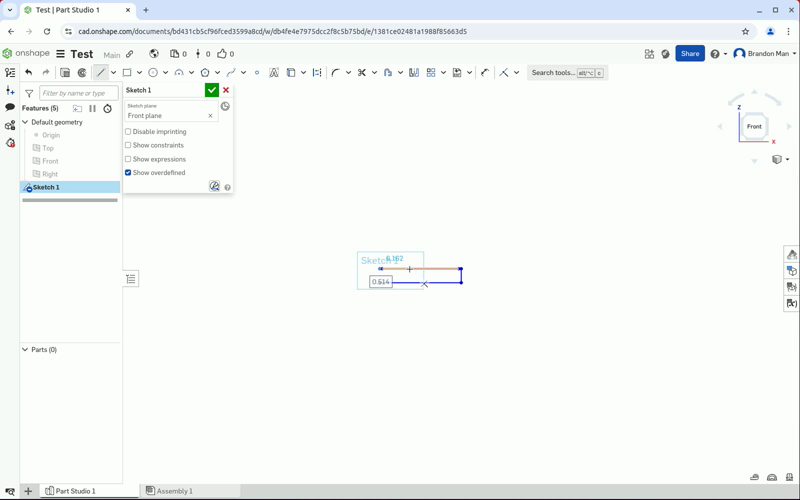
mouse_move(379, 282)
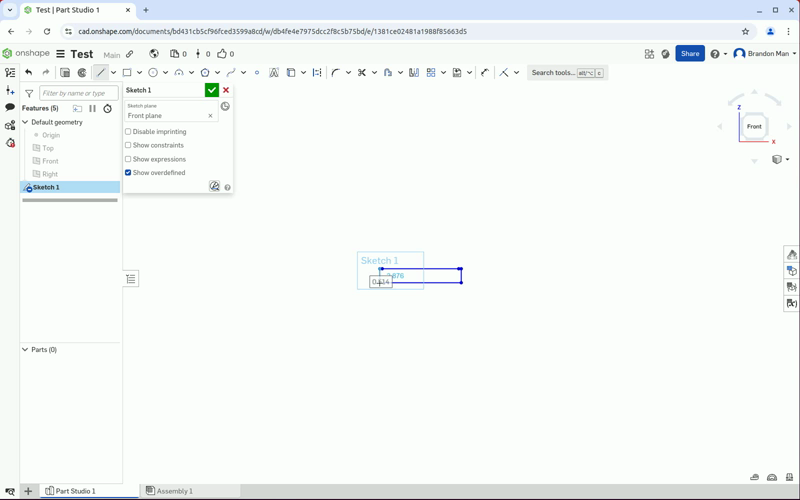
key_up(shift)
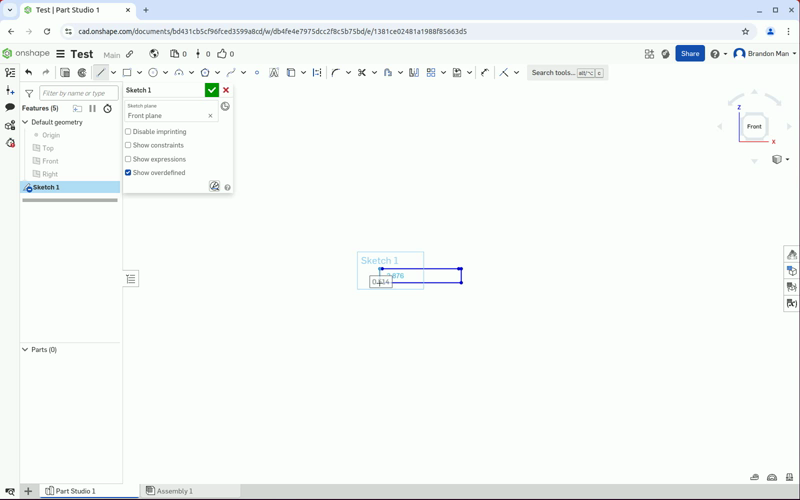
click(379, 282)
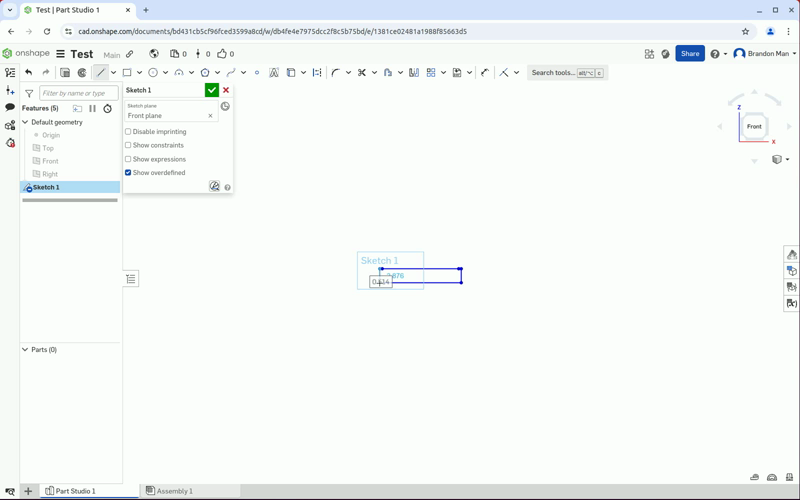
key(esc)
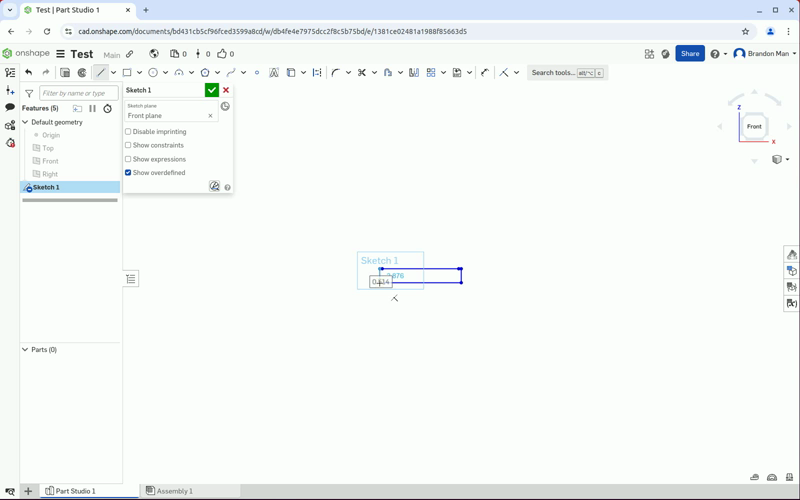
mouse_move(438, 276)
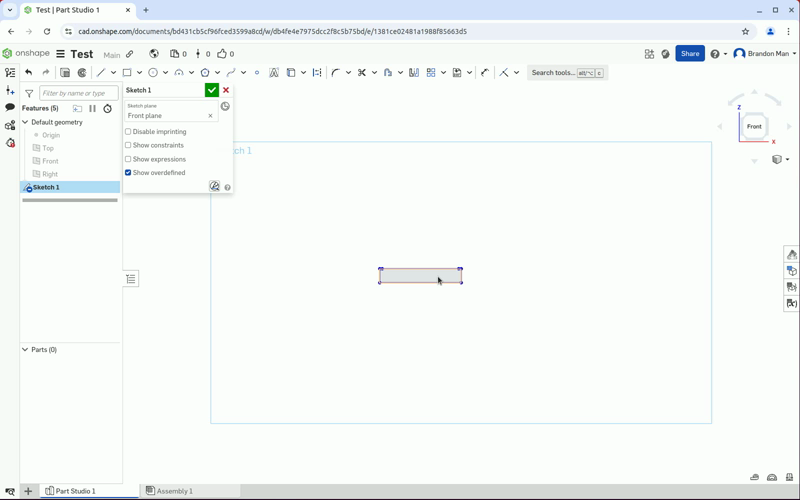
scroll(6)
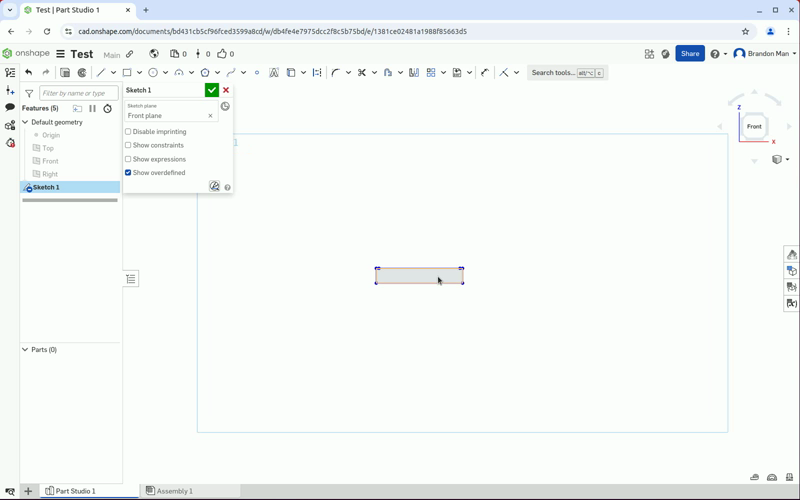
scroll(6)
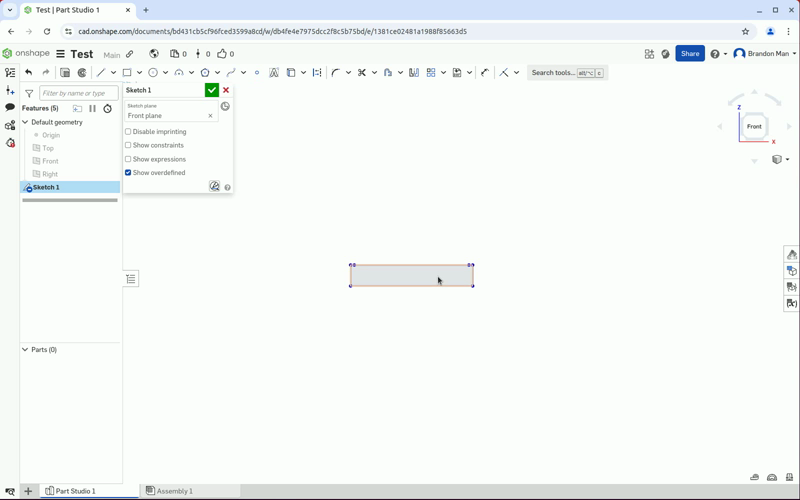
scroll(6)
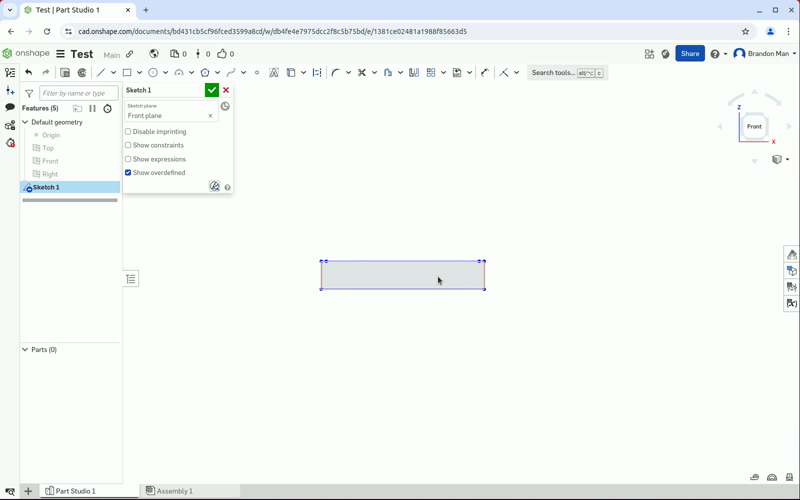
scroll(6)
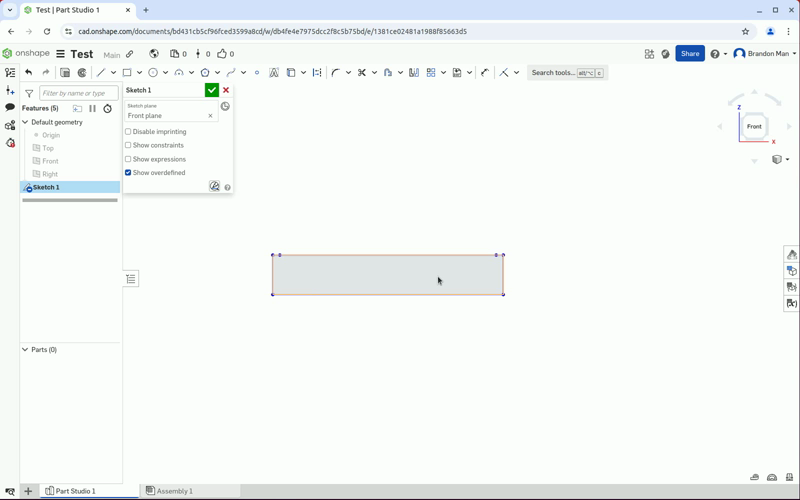
scroll(6)
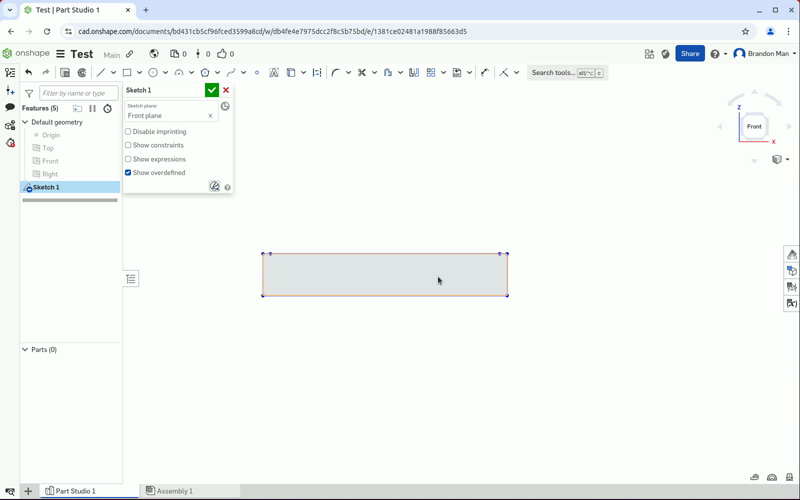
scroll(6)
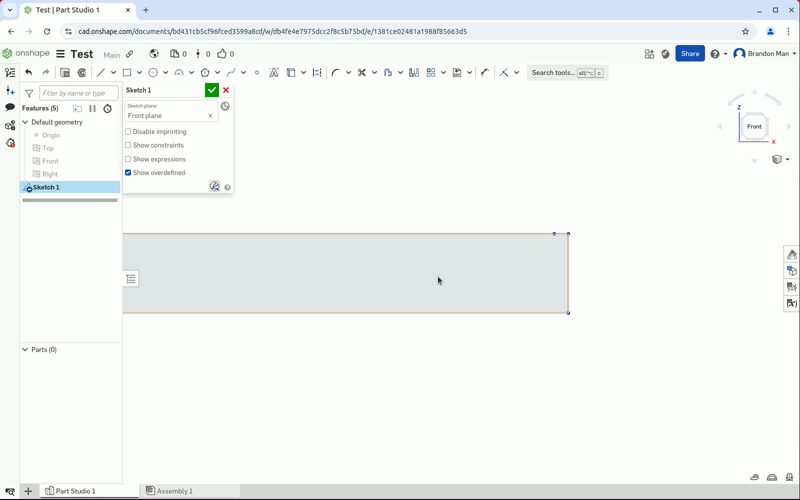
scroll(6)
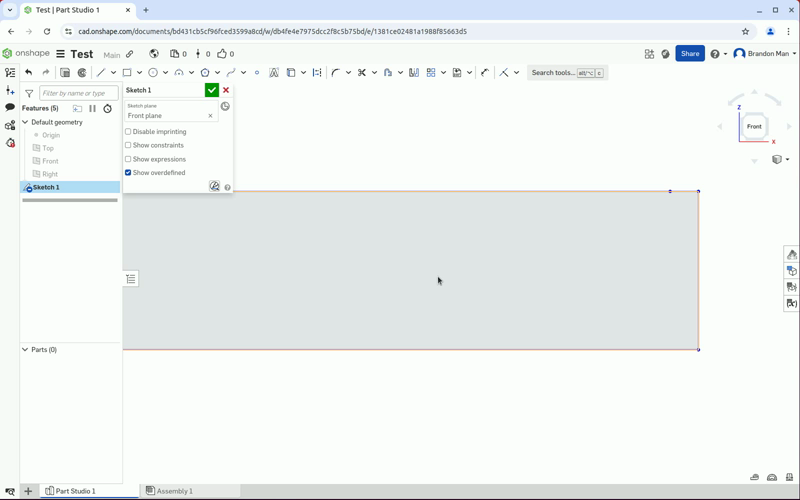
click(438, 276)
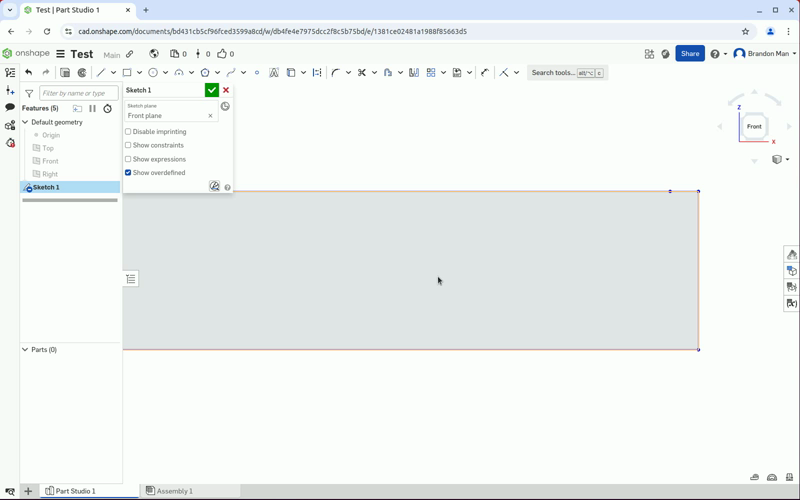
scroll(-6)
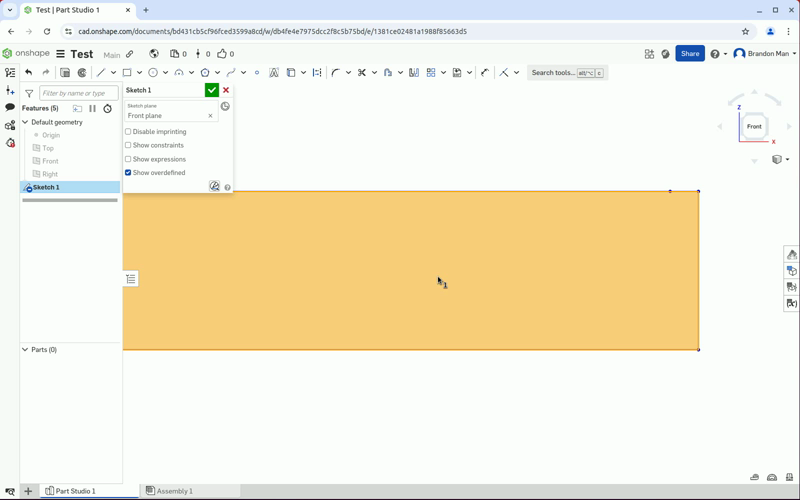
scroll(-6)
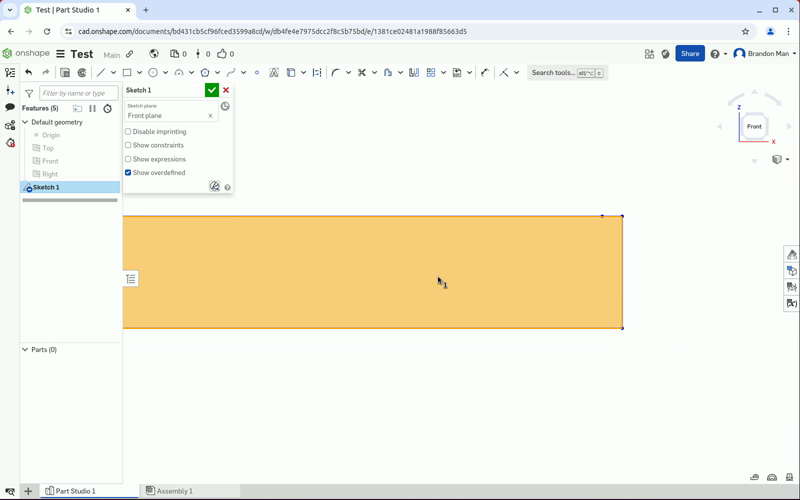
scroll(-6)
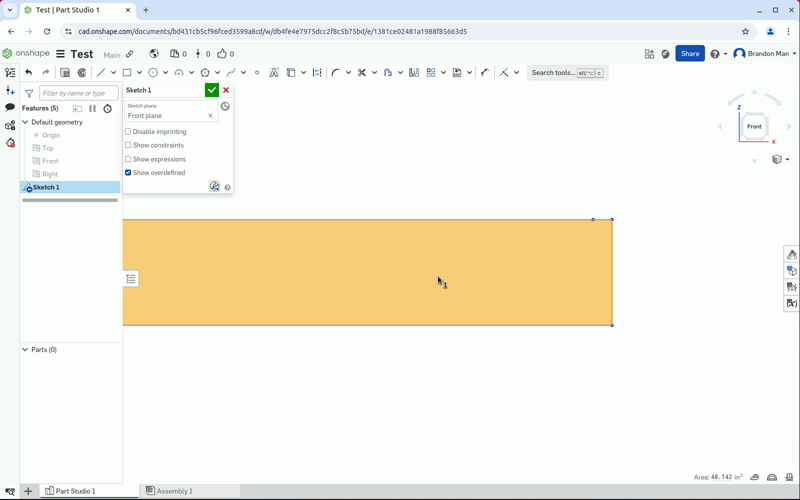
scroll(-6)
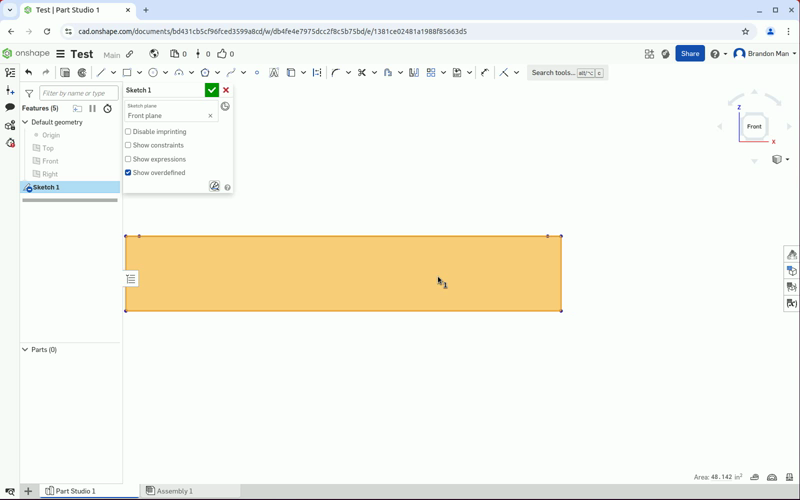
scroll(-6)
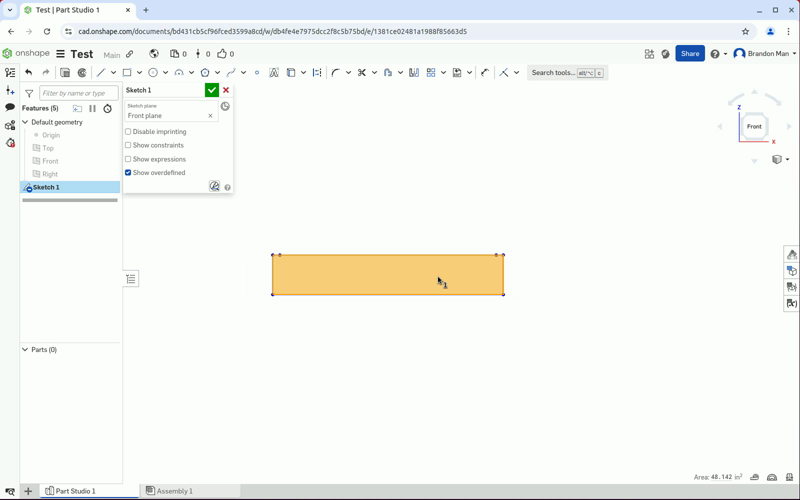
scroll(-6)
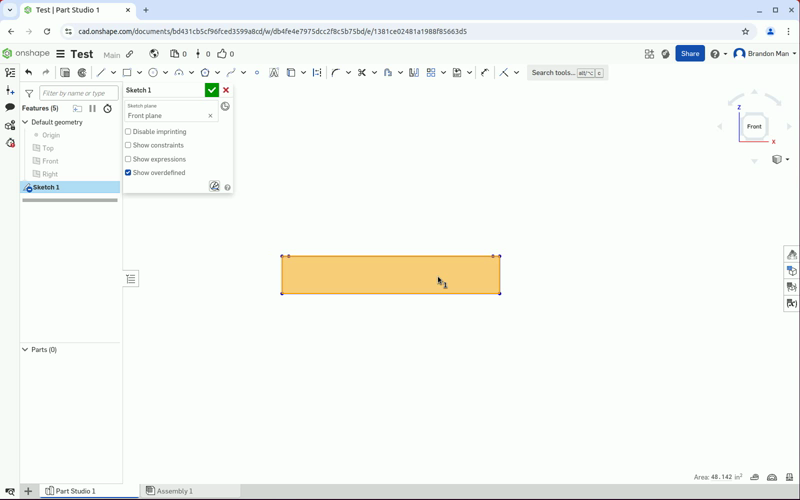
scroll(-6)
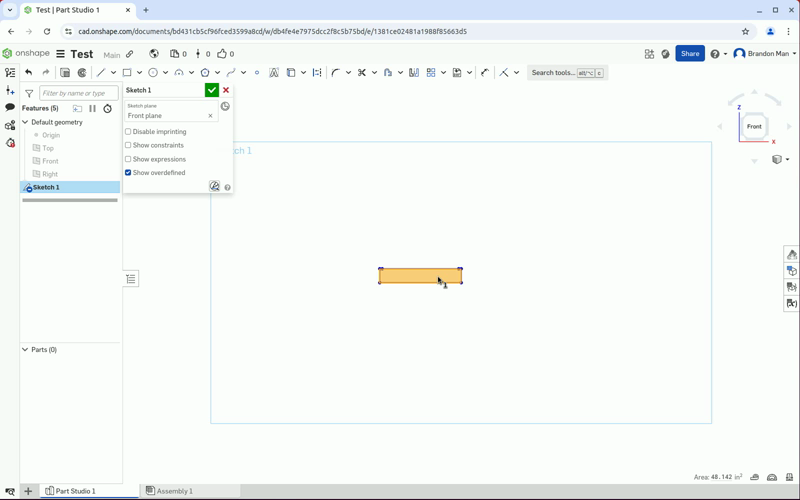
mouse_move(73, 352)
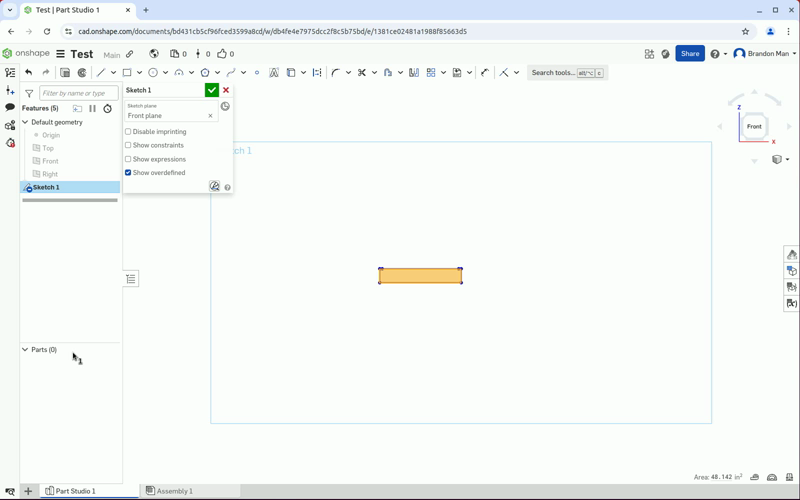
key(shift+y)
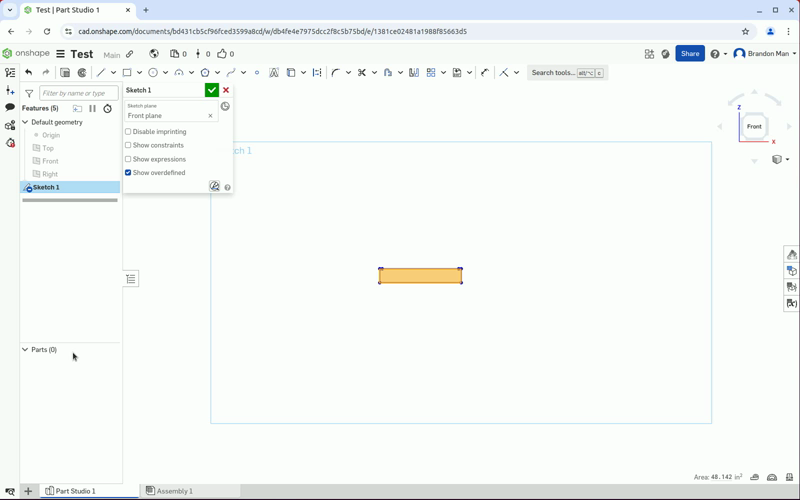
key(shift+e)
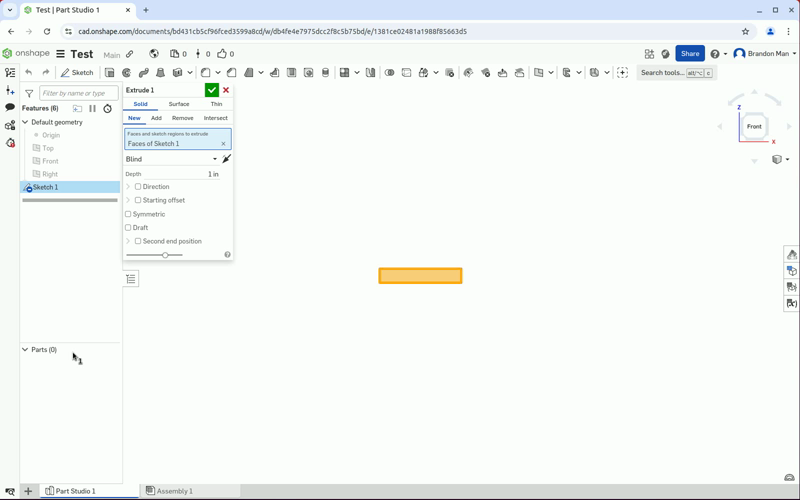
mouse_move(143, 106)
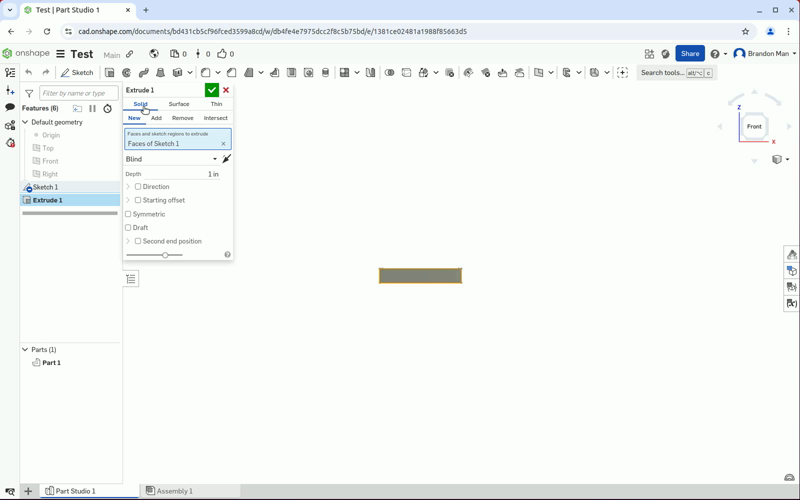
click(143, 106)
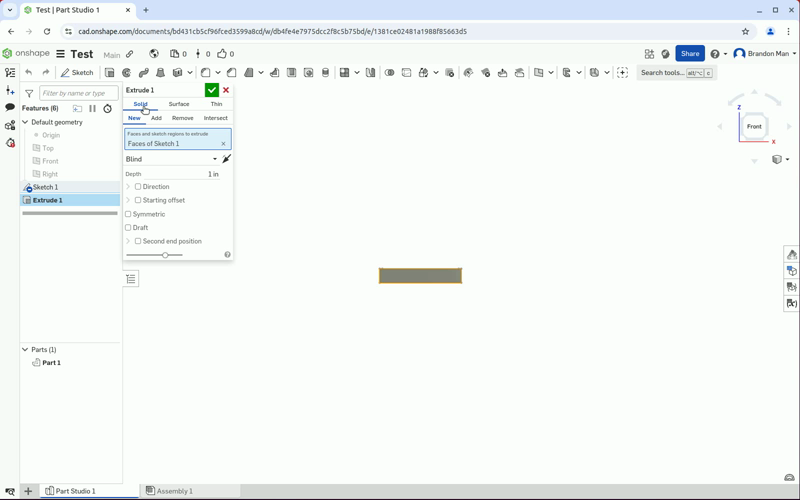
mouse_move(137, 120)
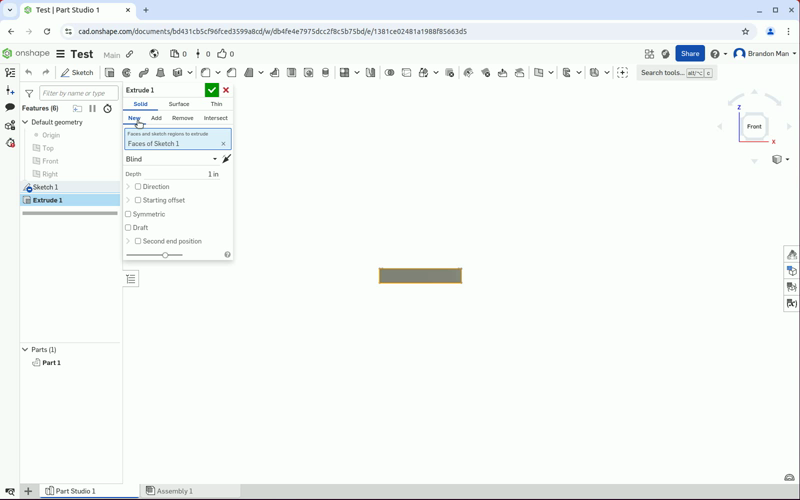
click(137, 120)
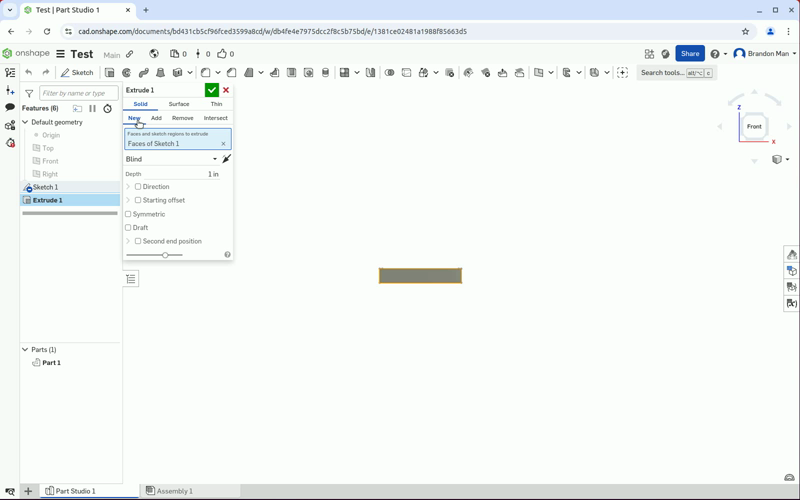
key(tab, 4)
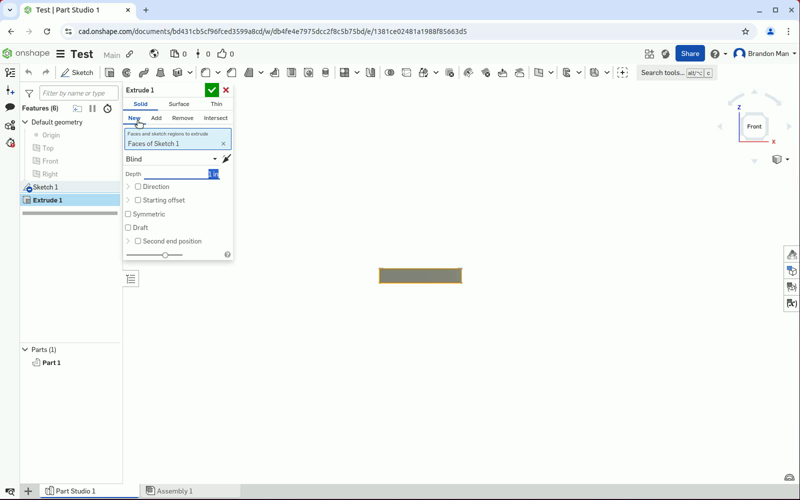
text(0.481)
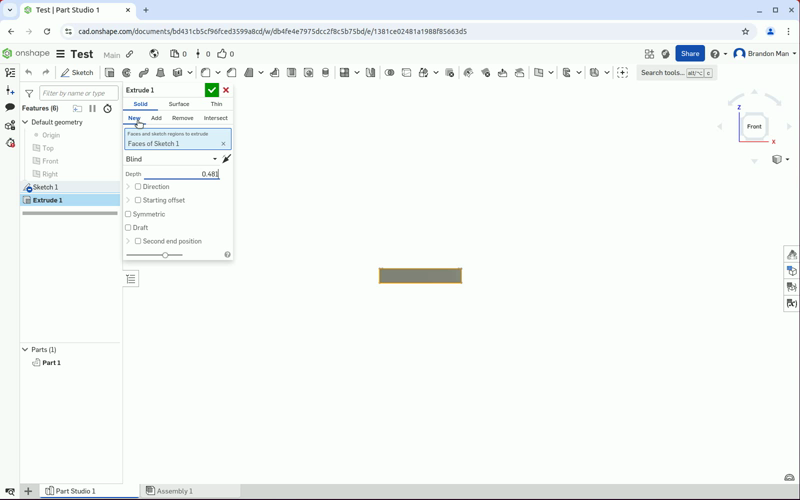
key(enter)
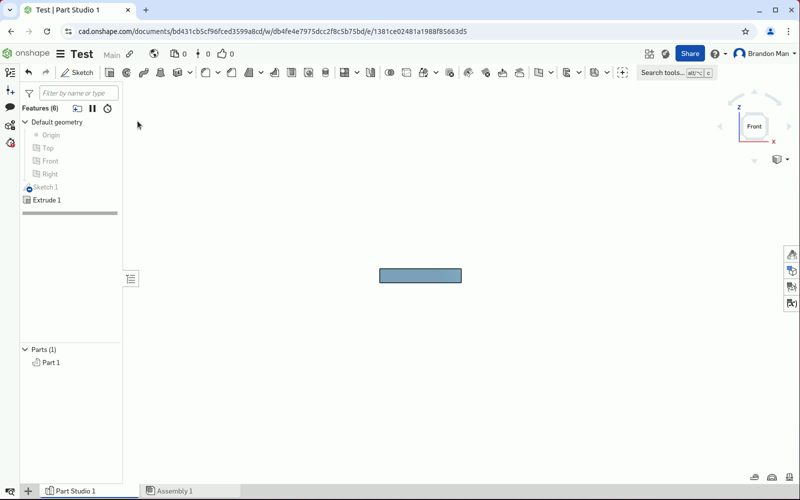
key(shift+h)
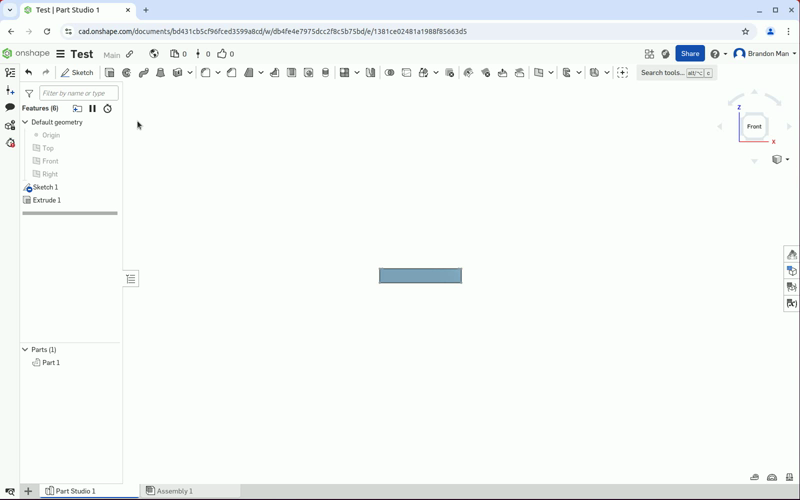
key(shift+h)
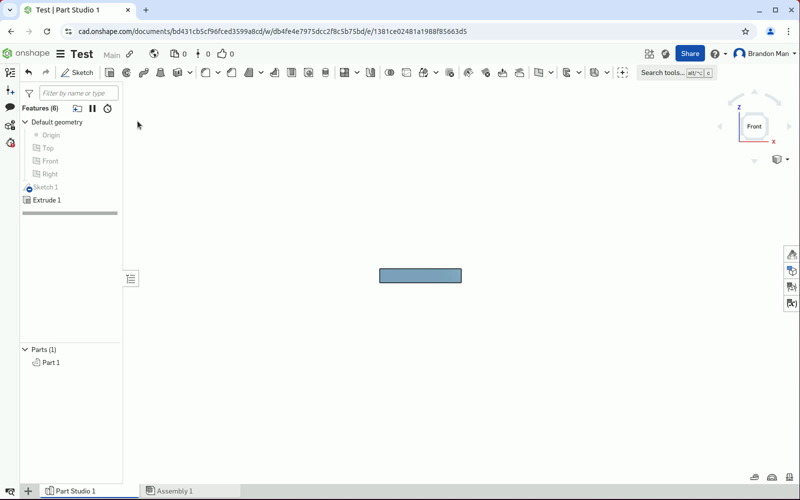
mouse_move(73, 189)
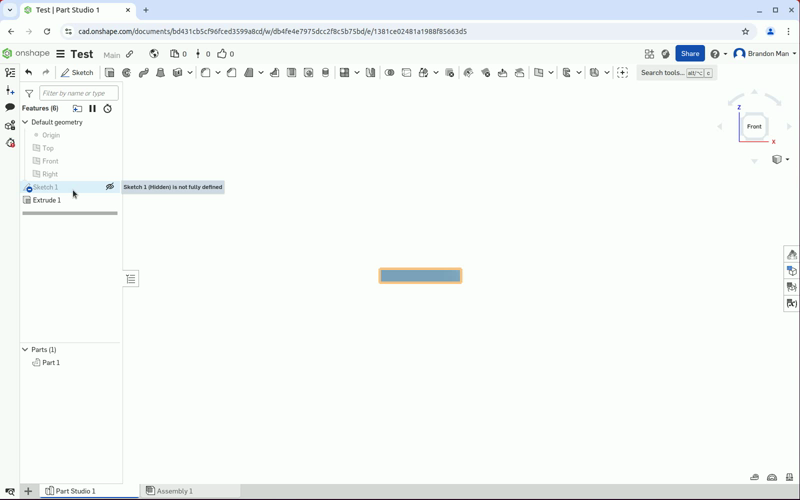
click(73, 189)
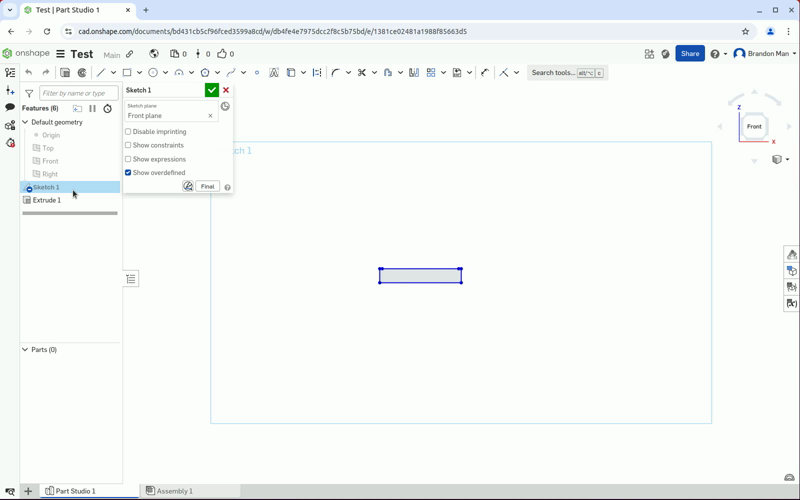
mouse_move(229, 92)
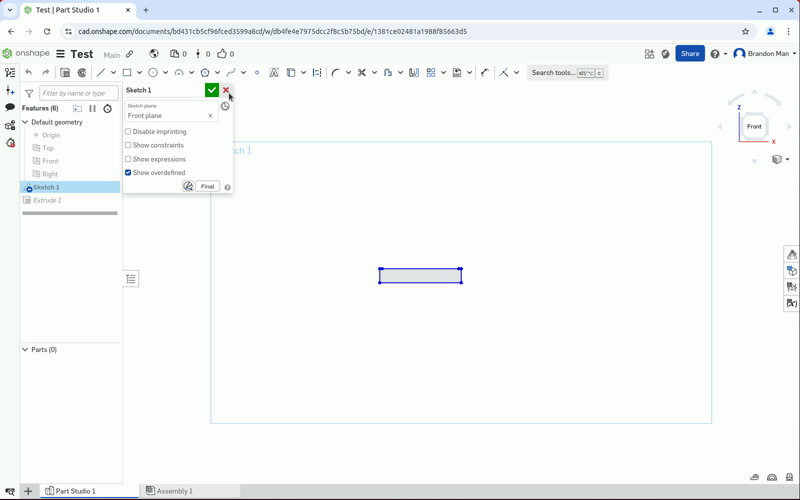
click(229, 92)
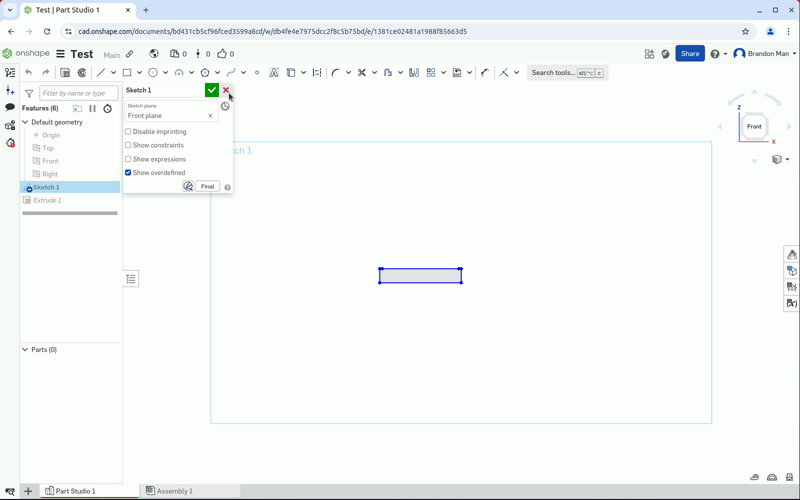
key(shift+s)
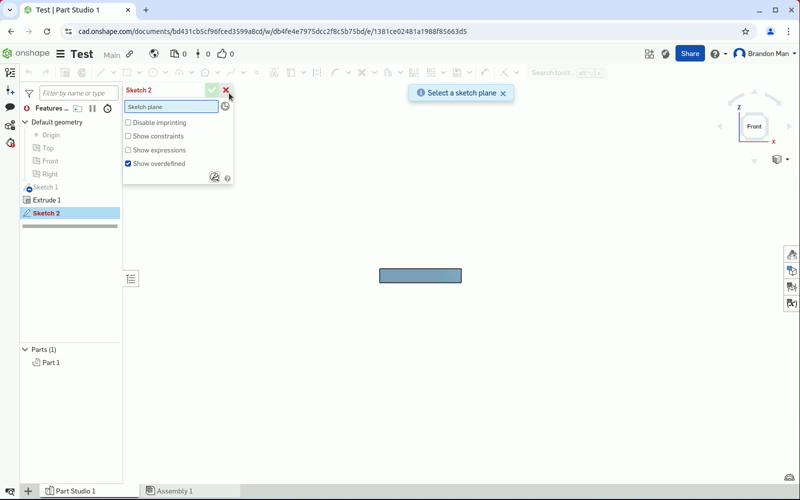
mouse_move(73, 163)
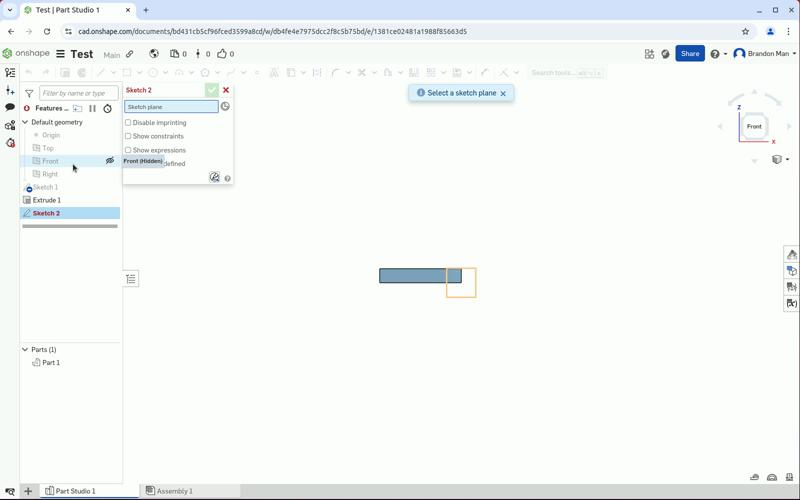
click(73, 163)
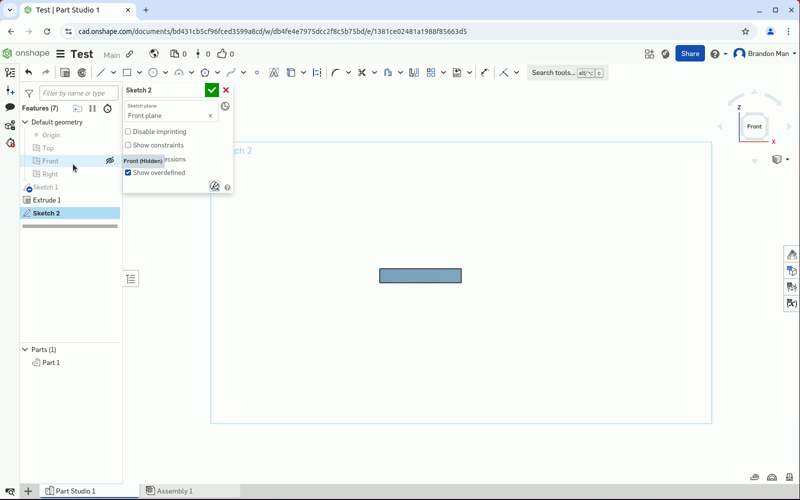
mouse_move(73, 352)
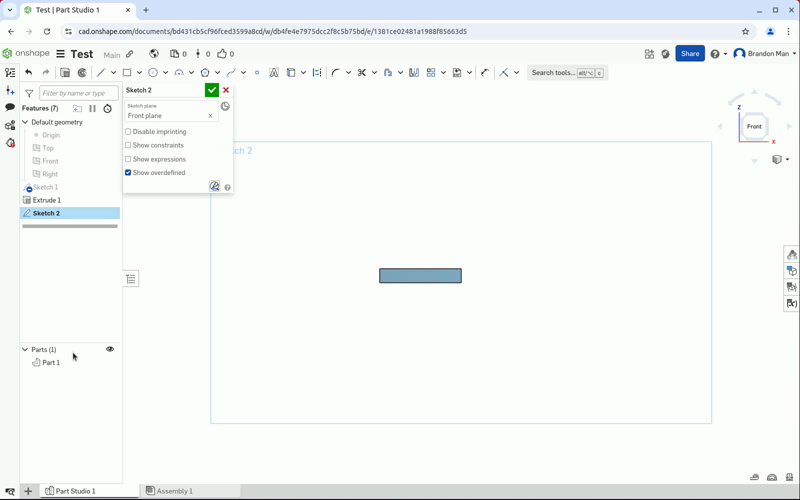
key(y)
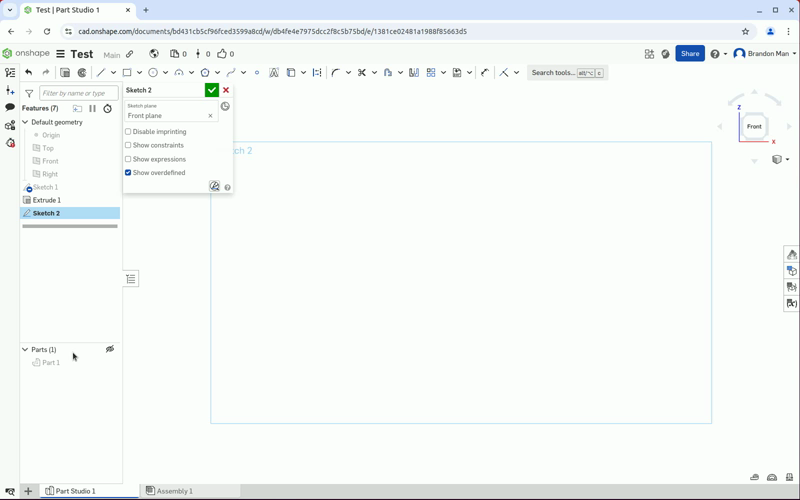
key(l)
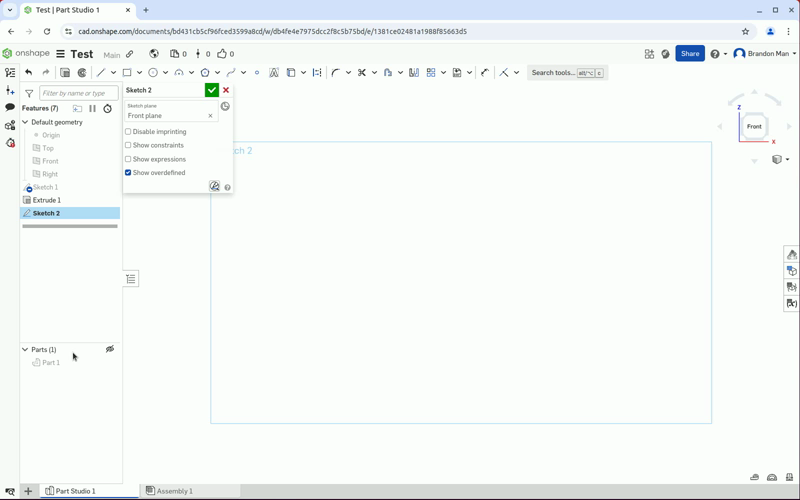
key_down(shift)
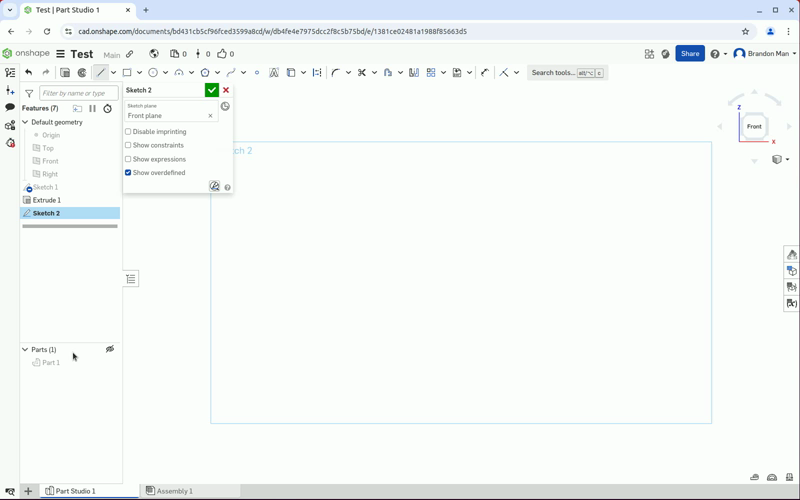
mouse_move(458, 268)
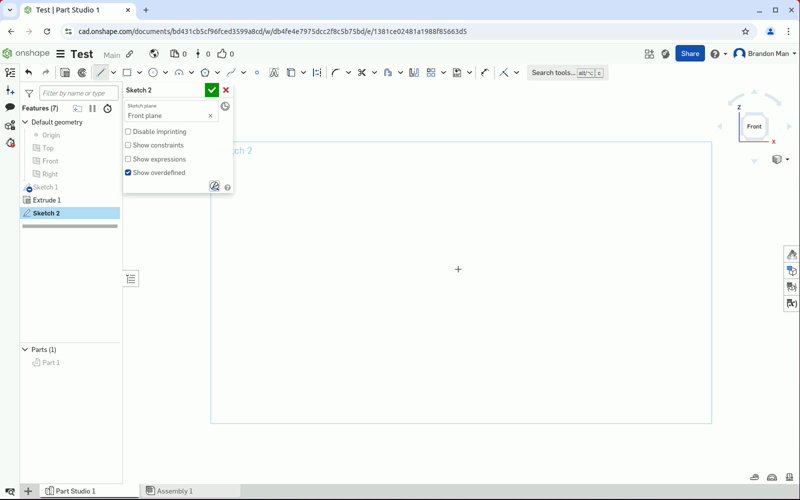
click(458, 268)
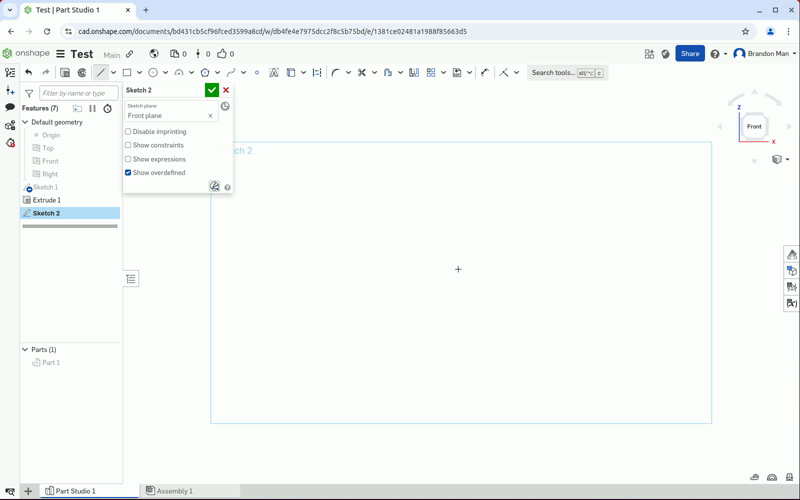
key_up(shift)
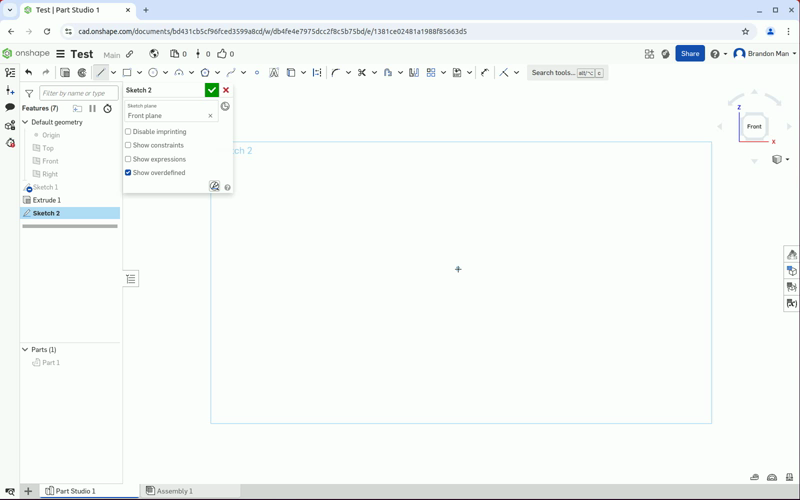
key_down(shift)
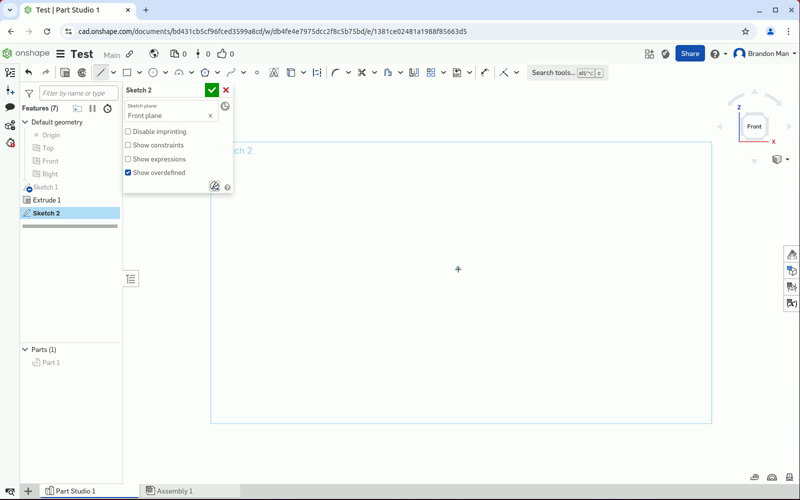
mouse_move(488, 268)
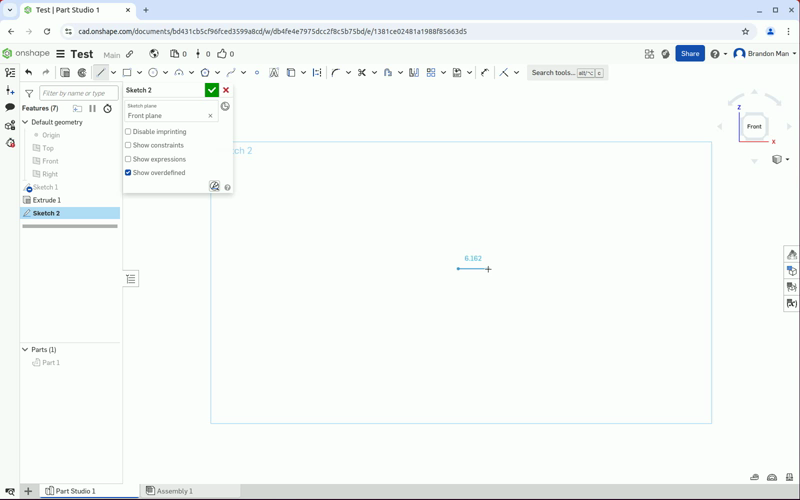
mouse_move(461, 268)
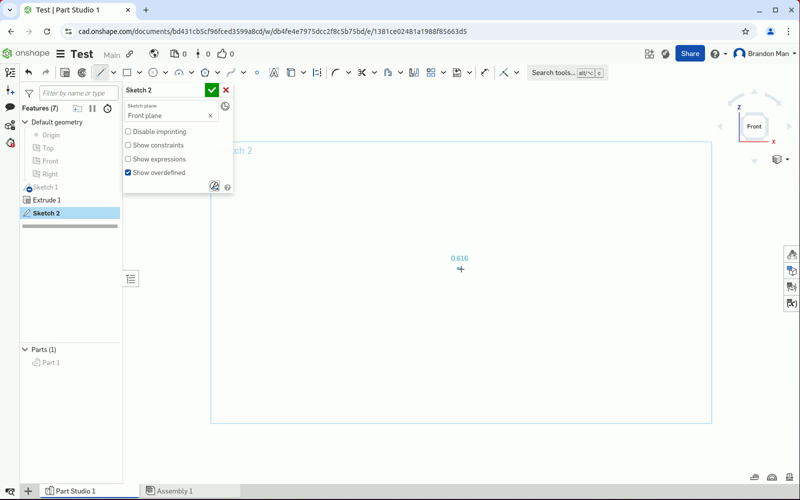
scroll(6)
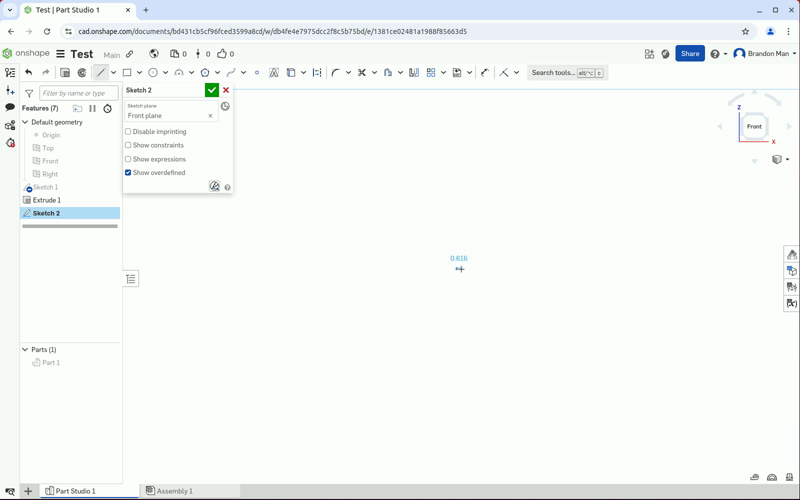
scroll(6)
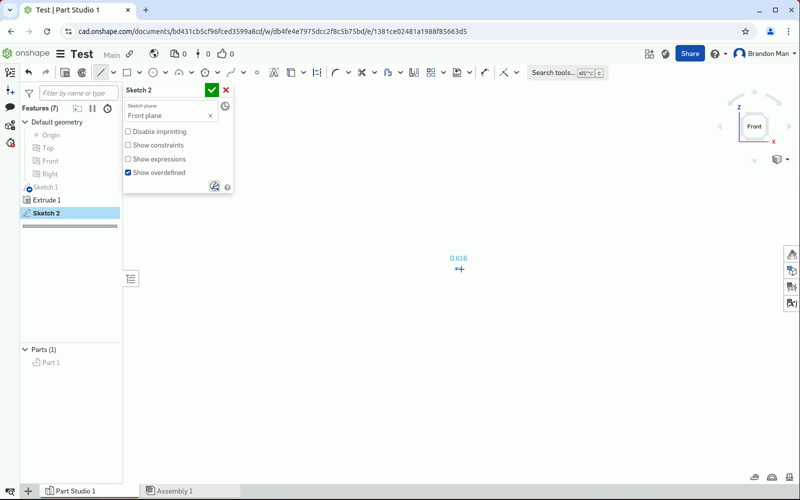
scroll(6)
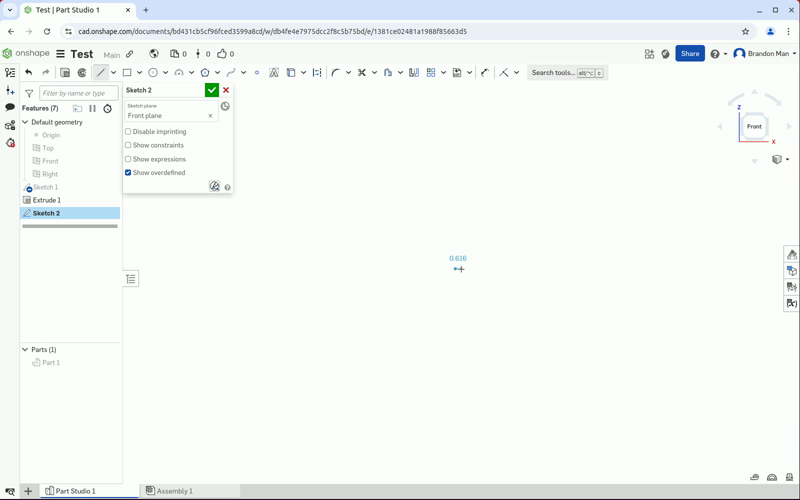
scroll(6)
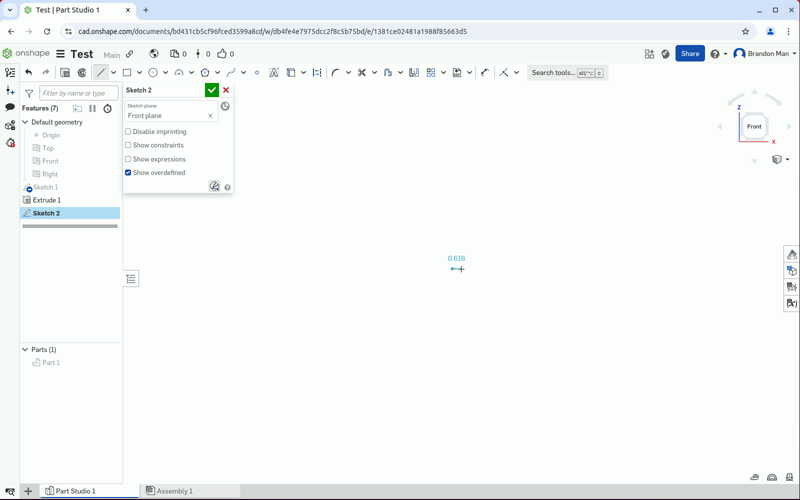
scroll(6)
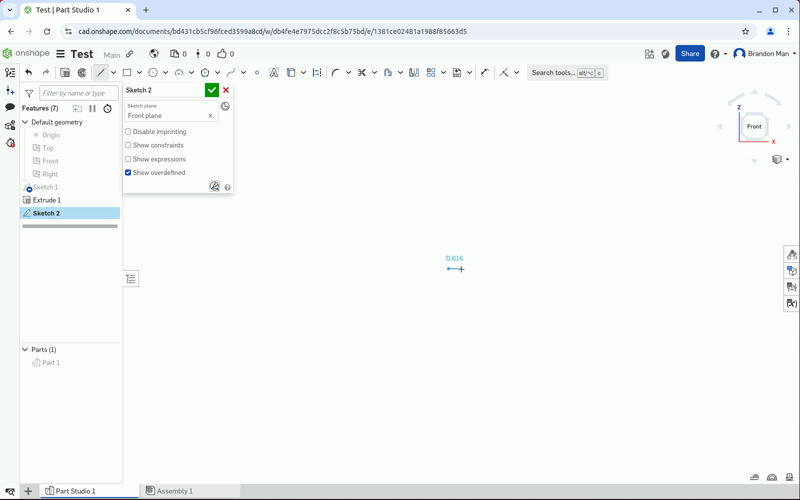
scroll(6)
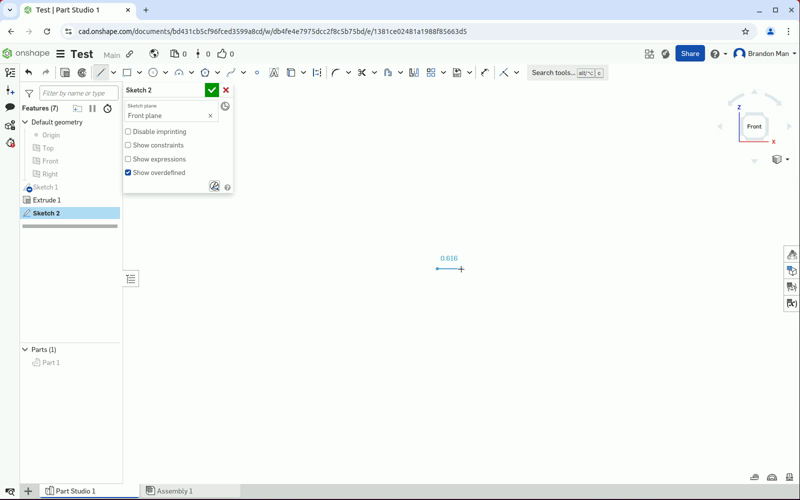
scroll(6)
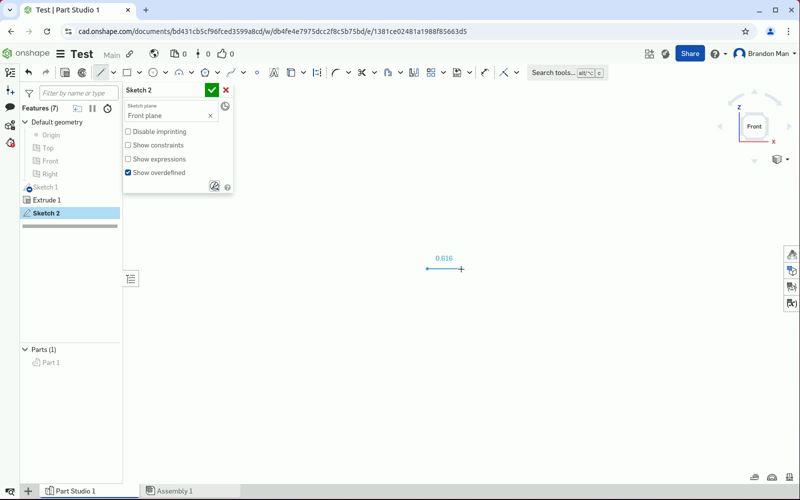
click(461, 268)
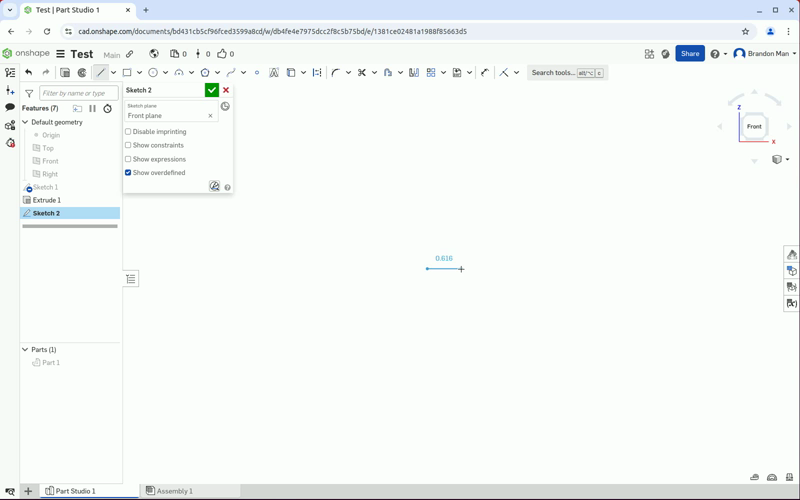
scroll(-6)
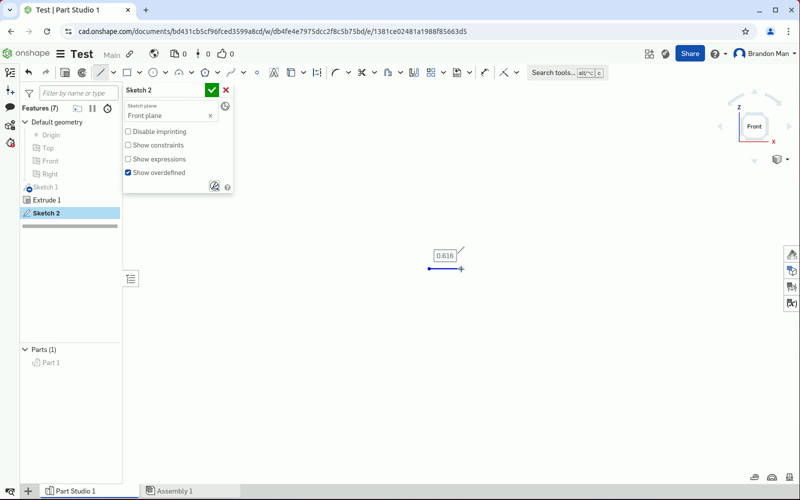
scroll(-6)
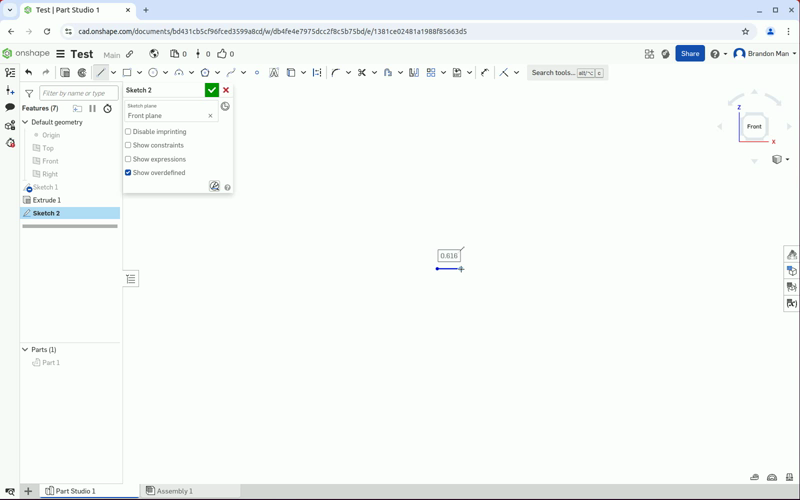
scroll(-6)
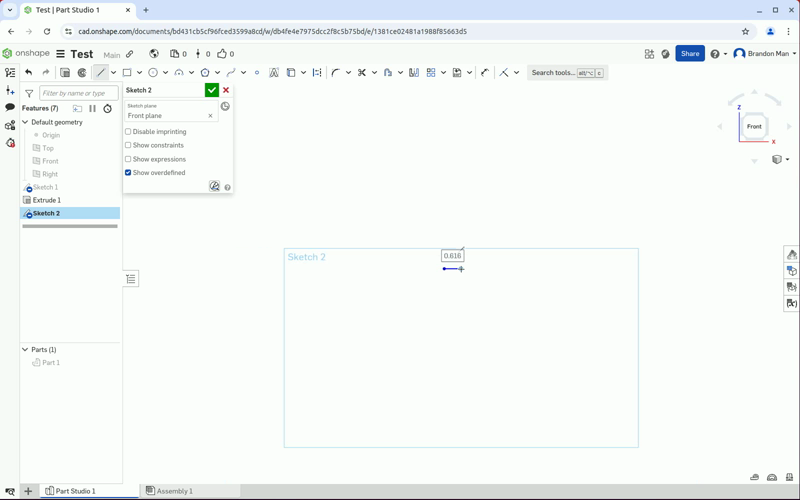
scroll(-6)
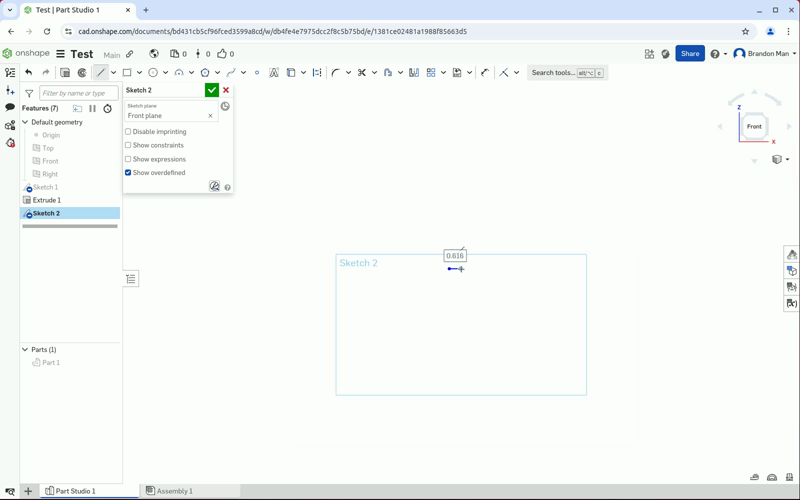
scroll(-6)
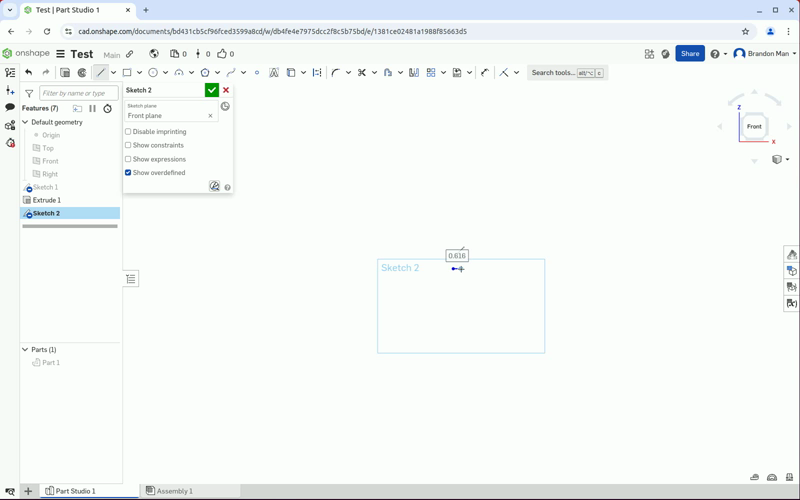
scroll(-6)
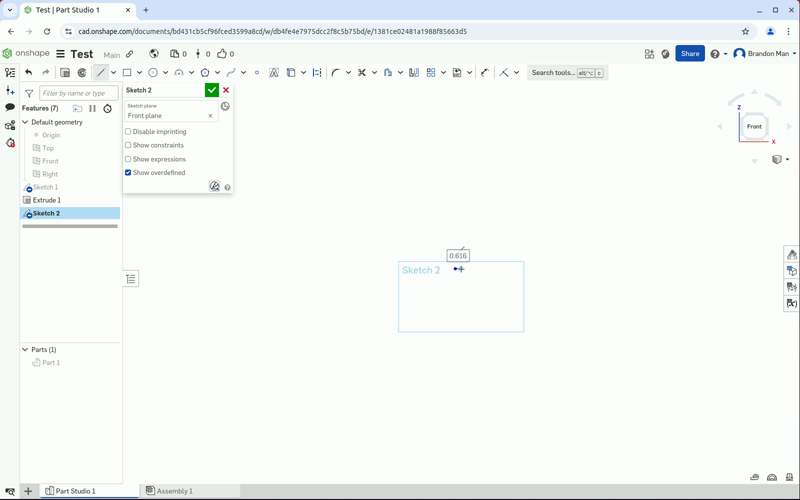
scroll(-6)
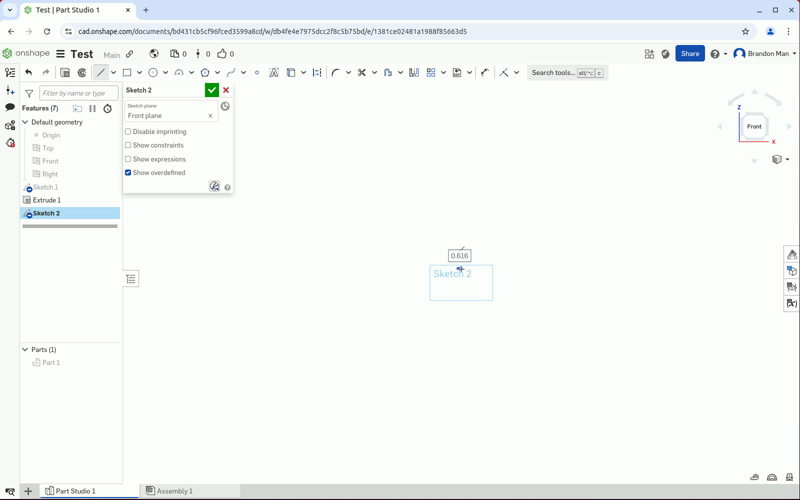
key_up(shift)
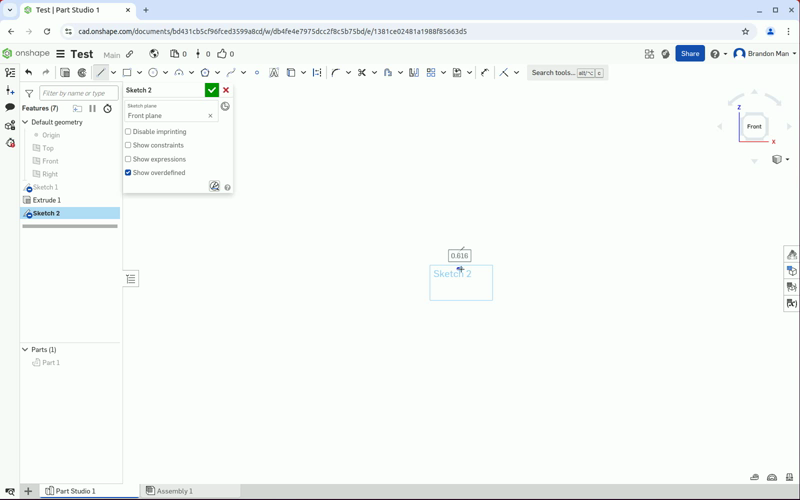
key_down(shift)
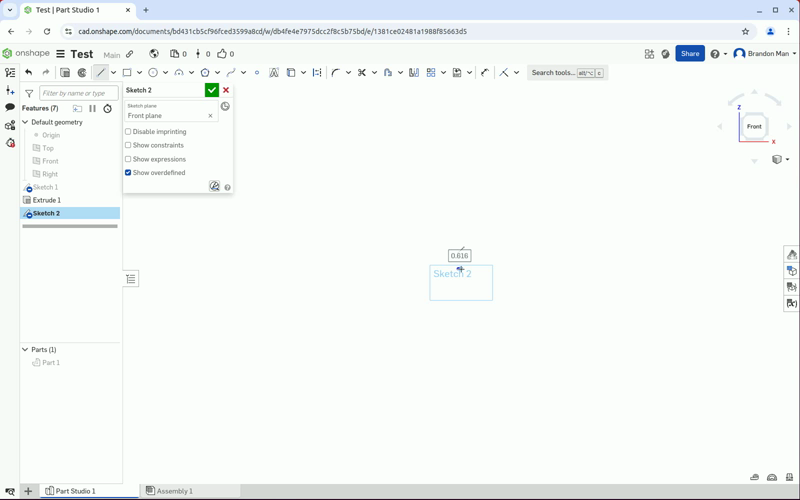
mouse_move(461, 179)
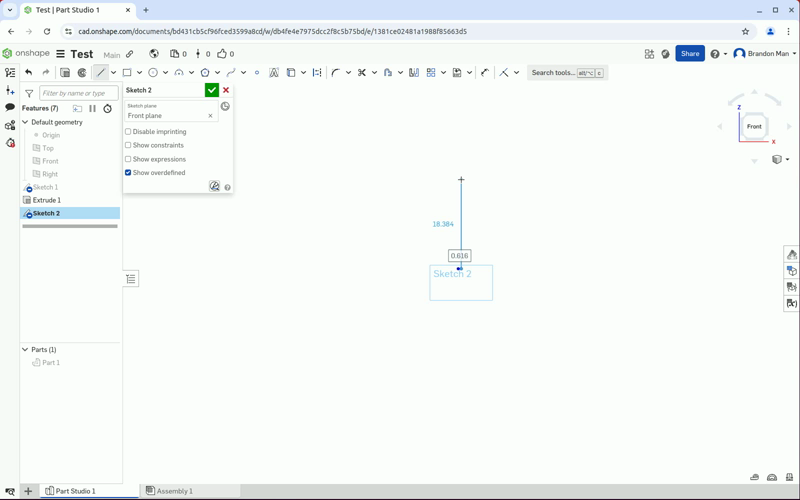
click(461, 179)
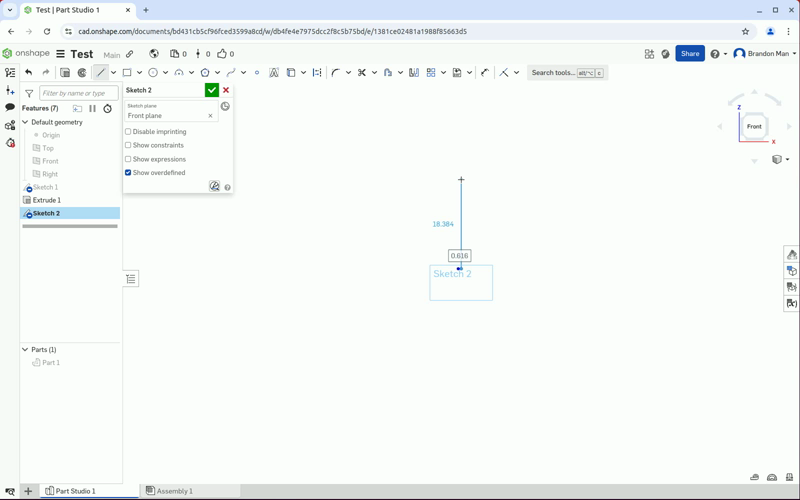
key_up(shift)
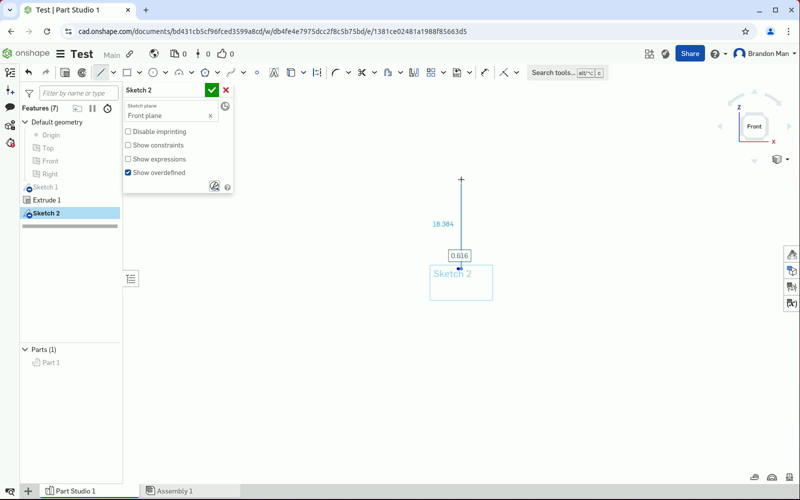
key_down(shift)
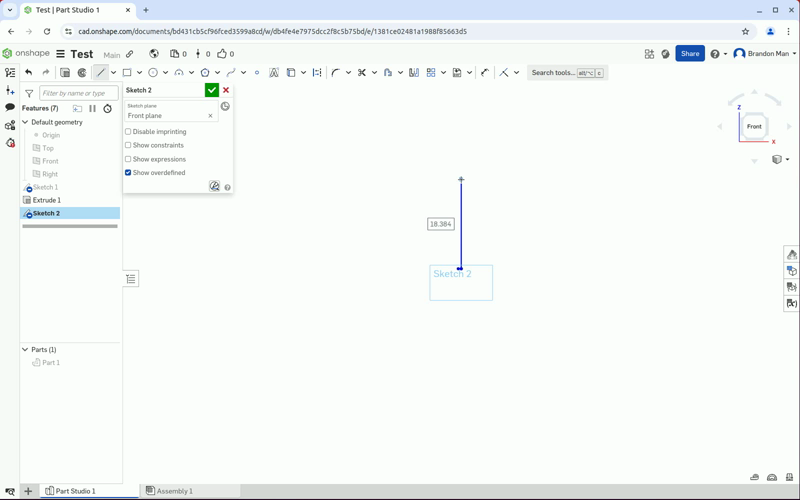
mouse_move(491, 179)
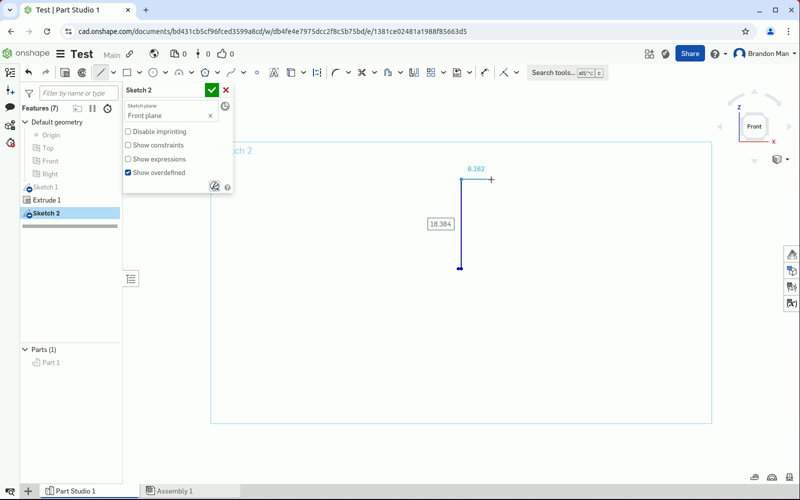
mouse_move(458, 179)
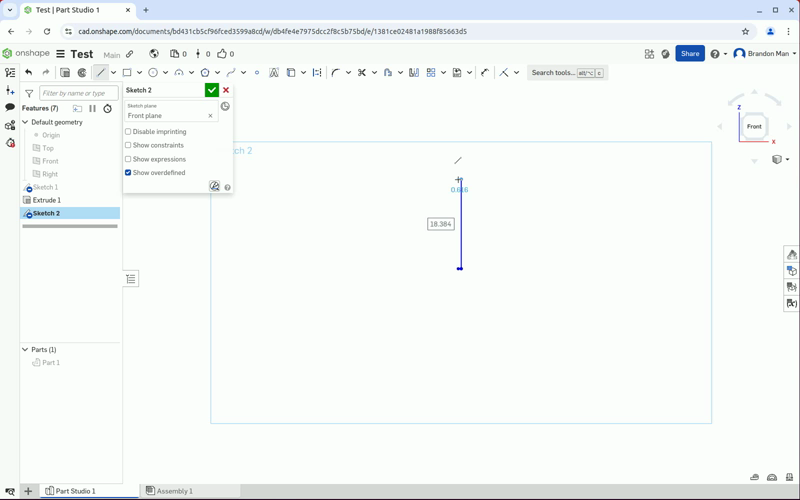
scroll(6)
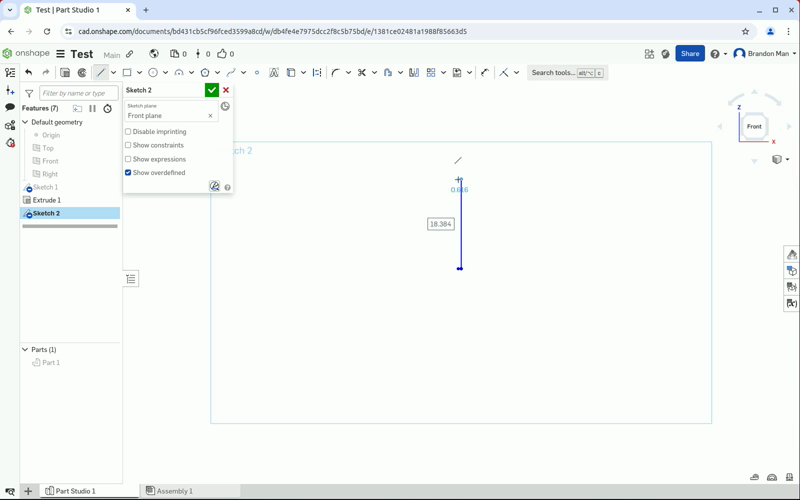
scroll(6)
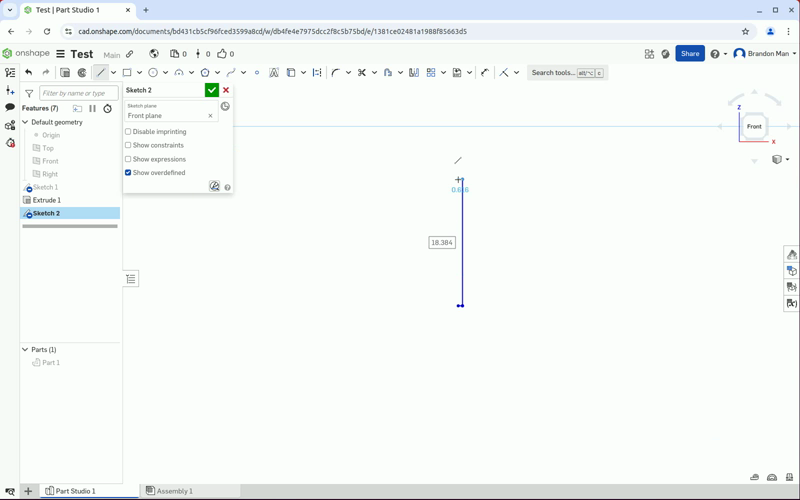
scroll(6)
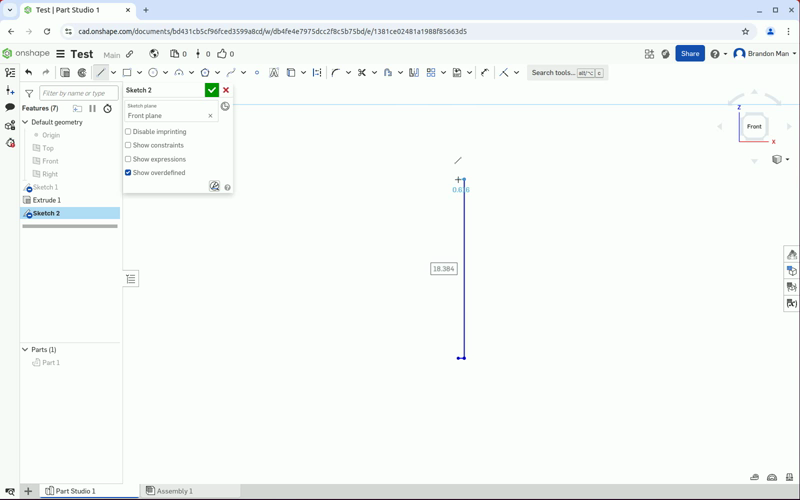
scroll(6)
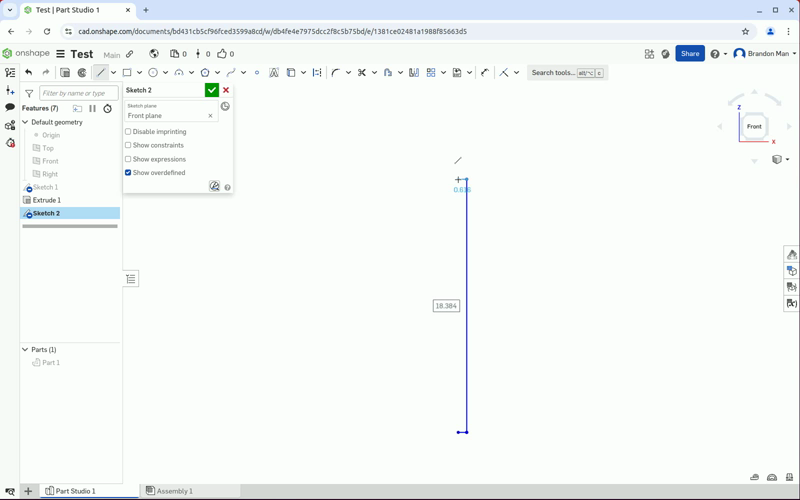
scroll(6)
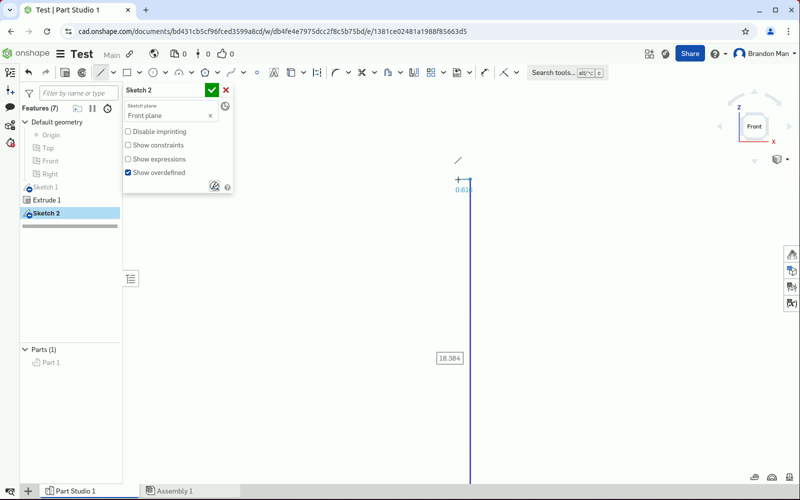
scroll(6)
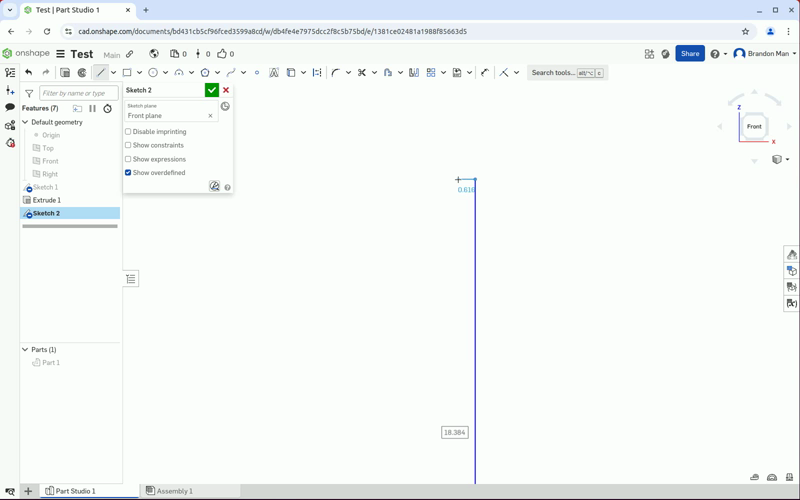
scroll(6)
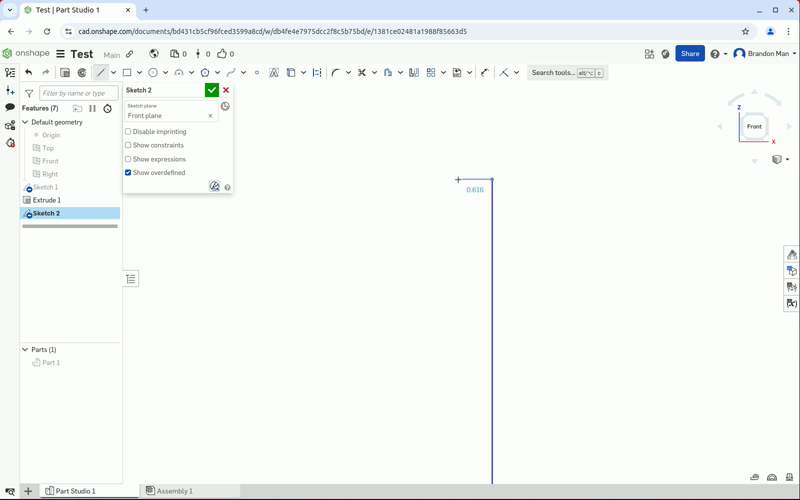
click(458, 179)
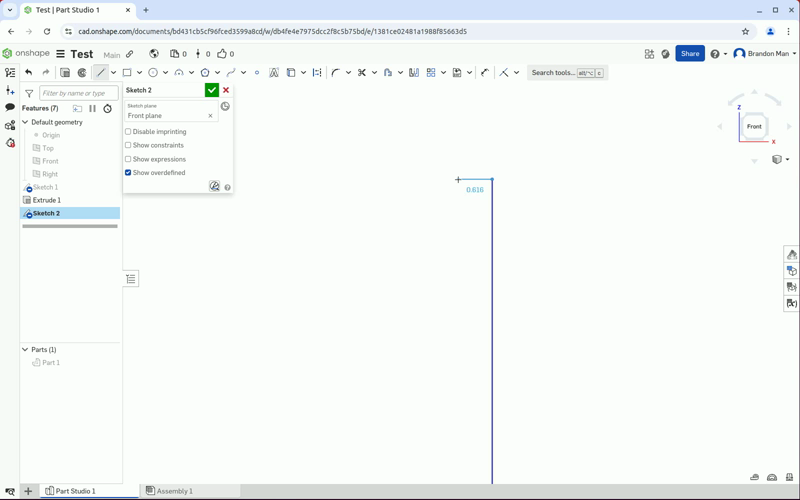
scroll(-6)
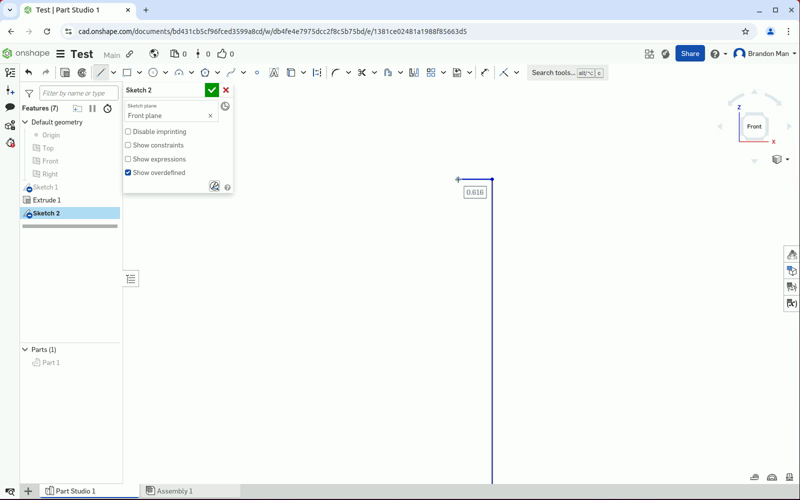
scroll(-6)
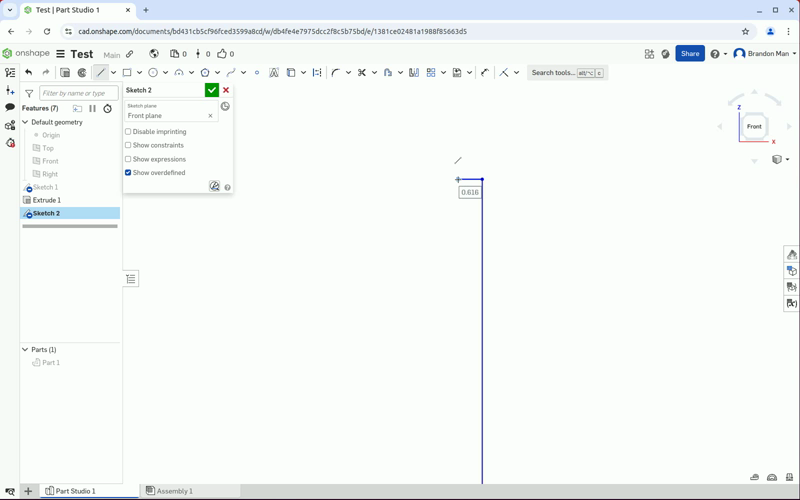
scroll(-6)
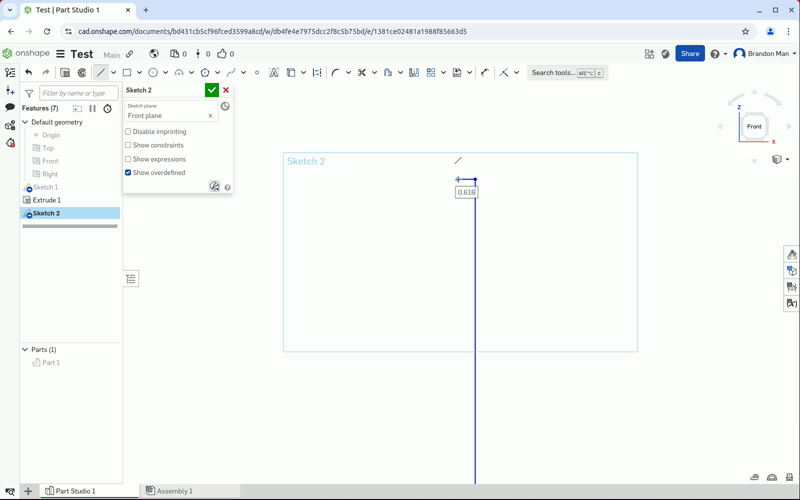
scroll(-6)
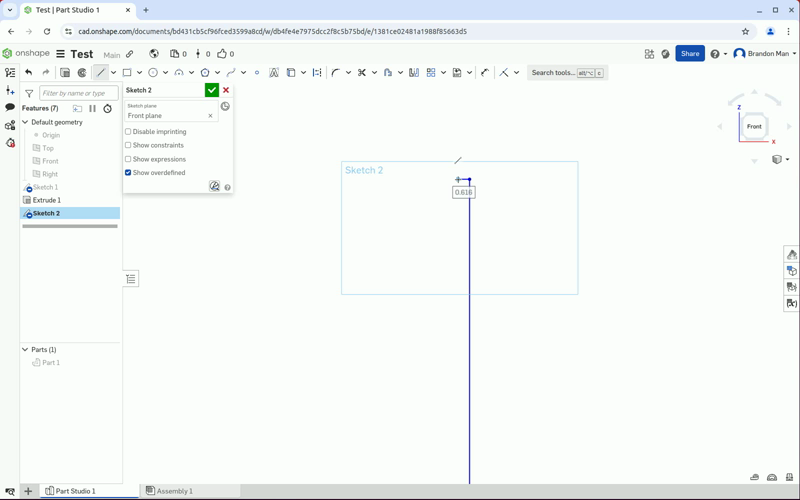
scroll(-6)
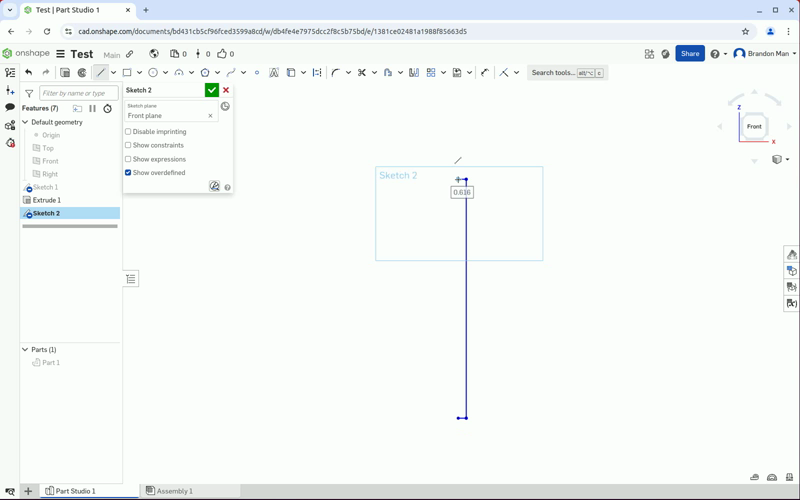
scroll(-6)
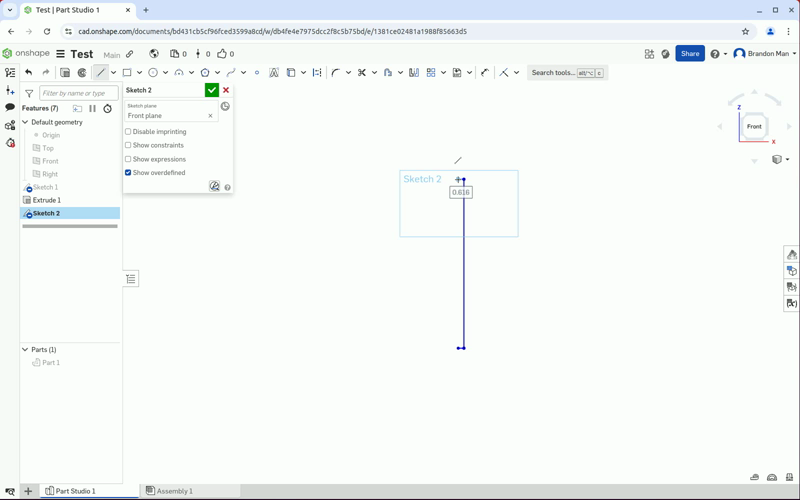
scroll(-6)
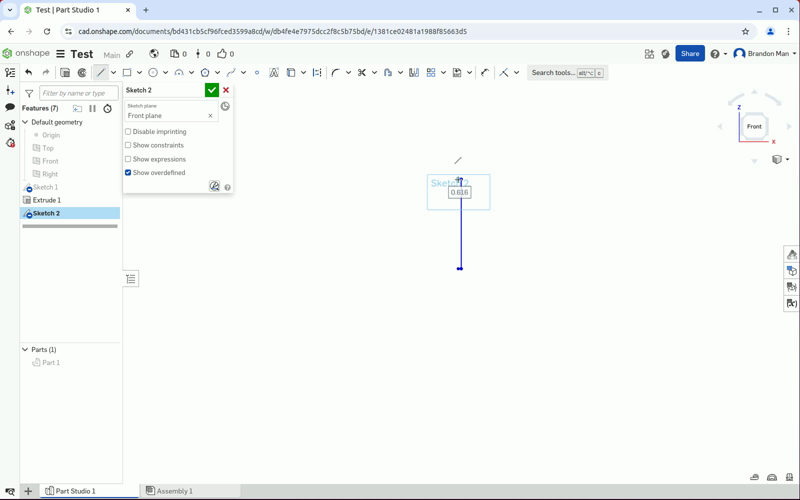
key_up(shift)
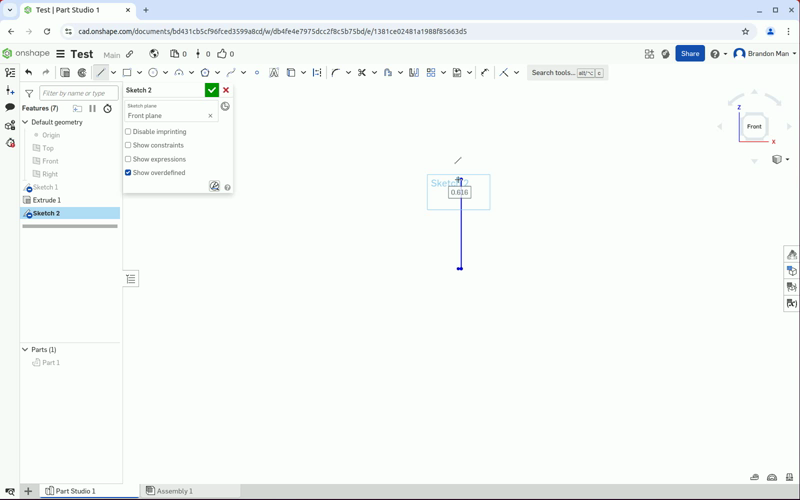
key_down(shift)
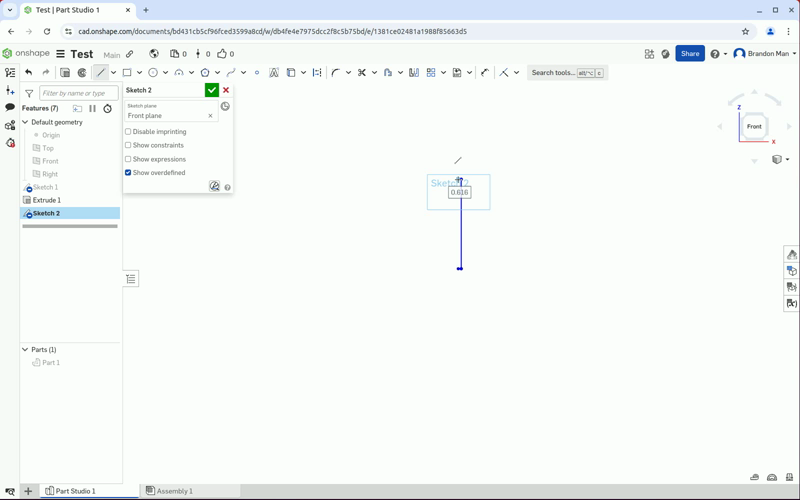
mouse_move(488, 179)
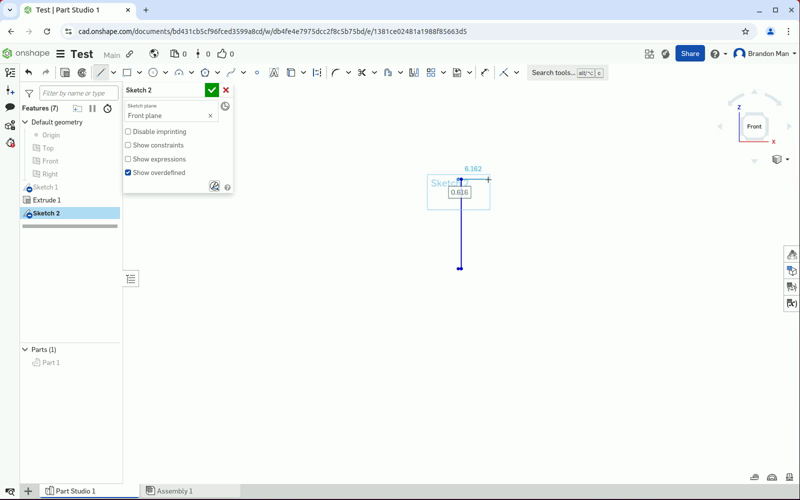
mouse_move(458, 182)
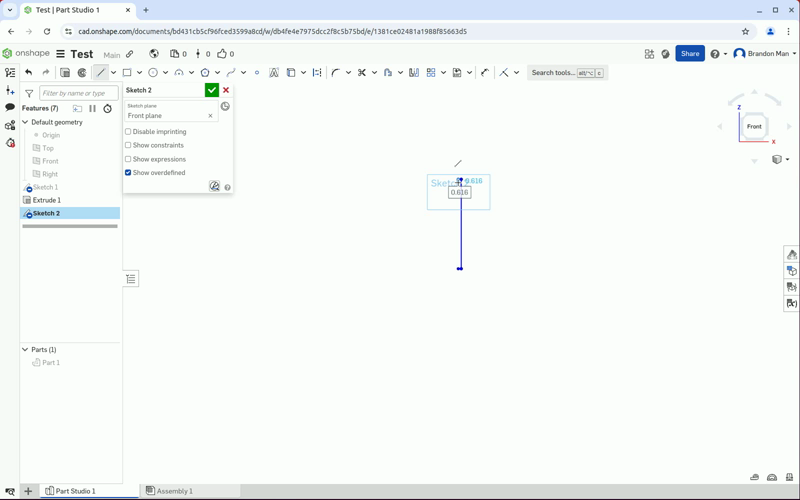
scroll(6)
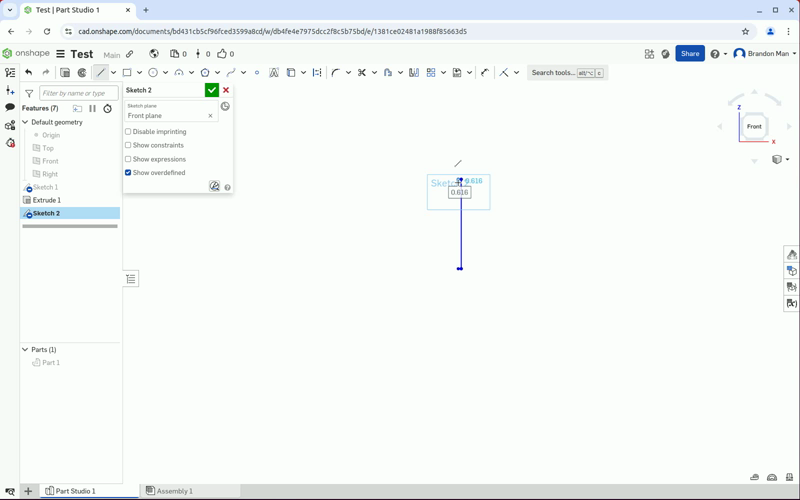
scroll(6)
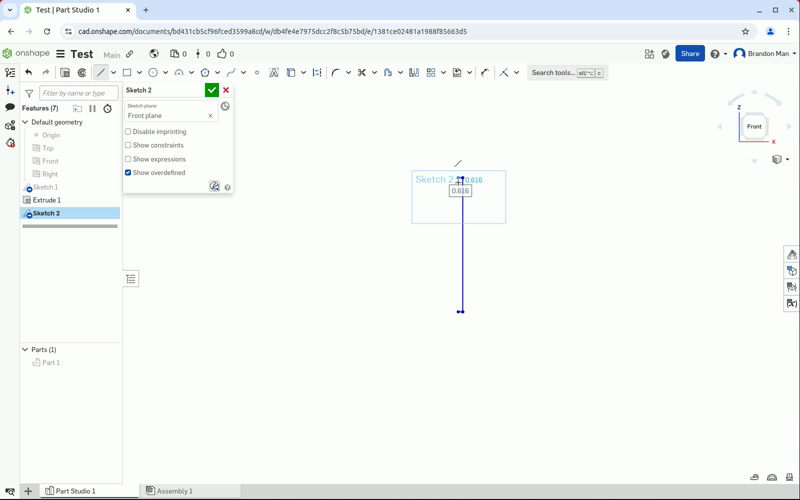
scroll(6)
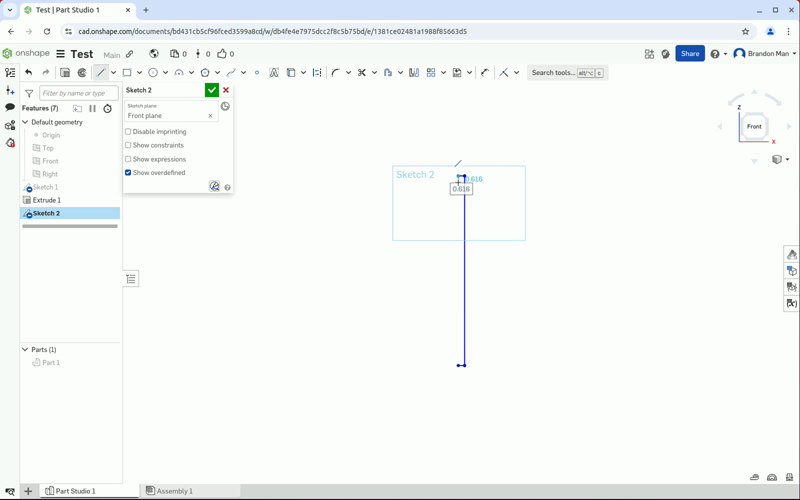
scroll(6)
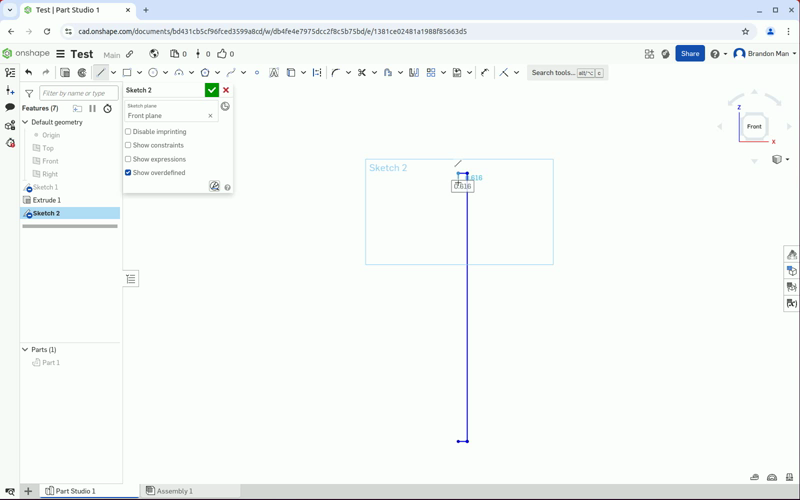
scroll(6)
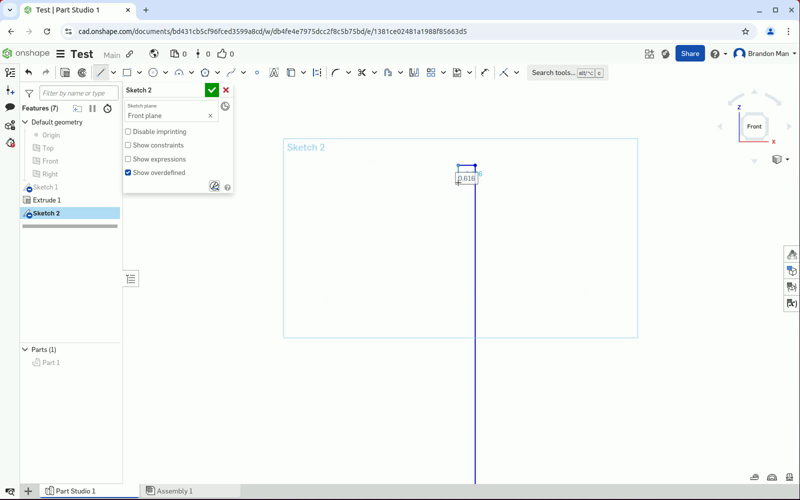
scroll(6)
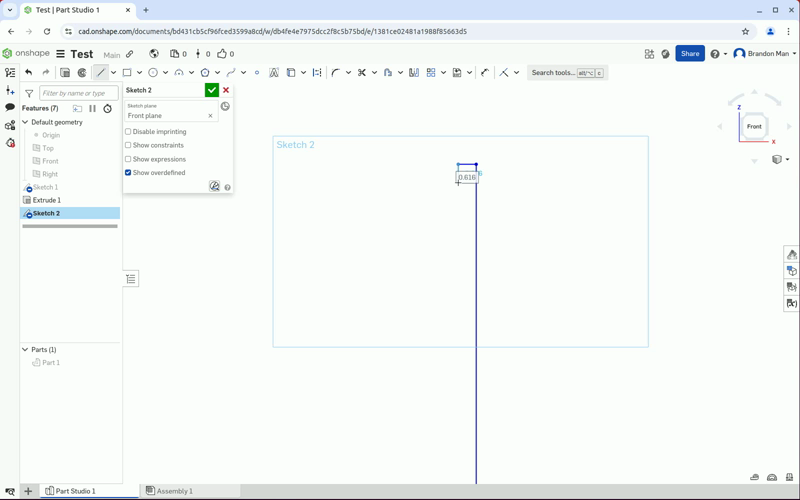
scroll(6)
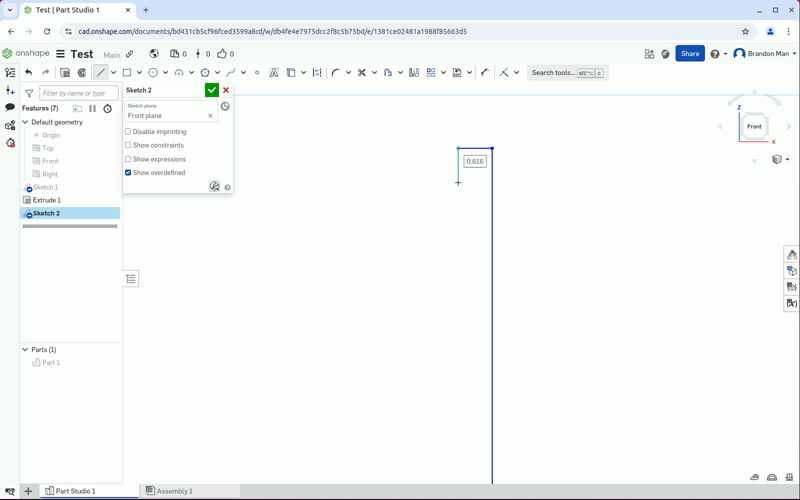
click(458, 182)
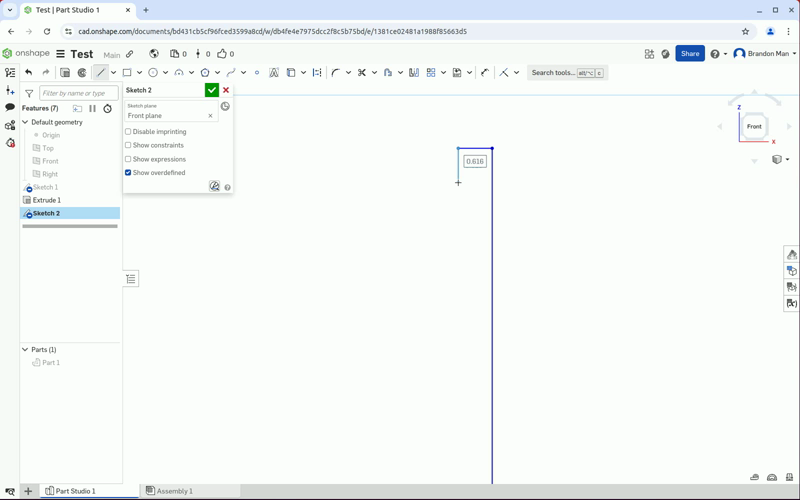
scroll(-6)
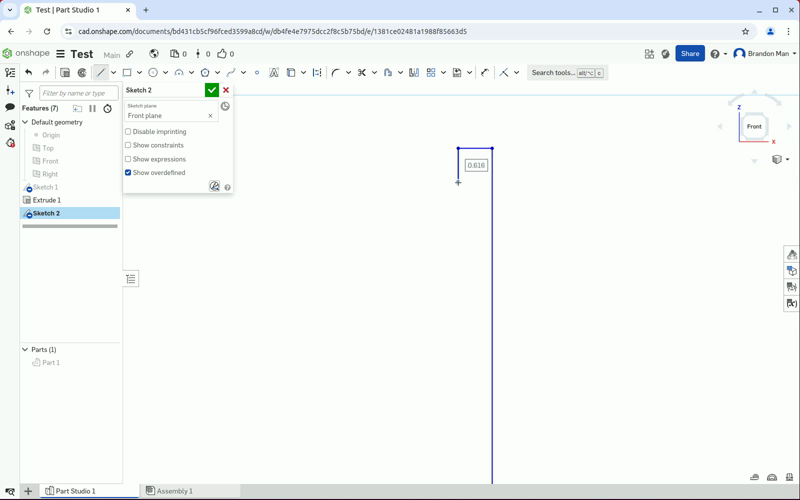
scroll(-6)
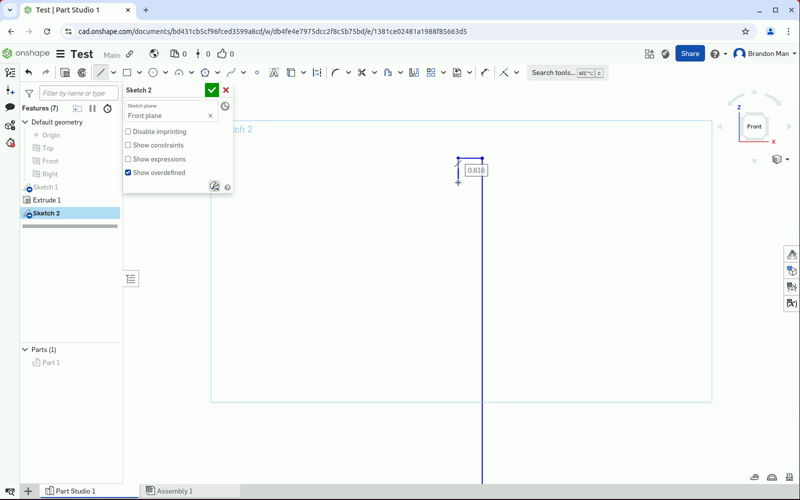
scroll(-6)
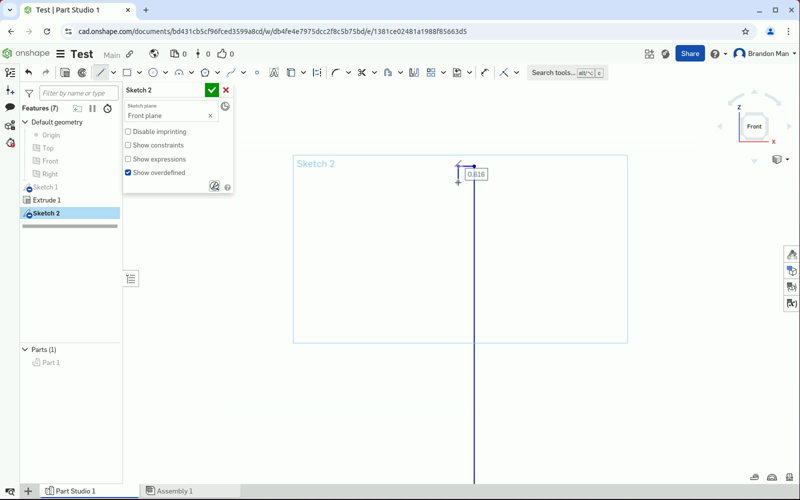
scroll(-6)
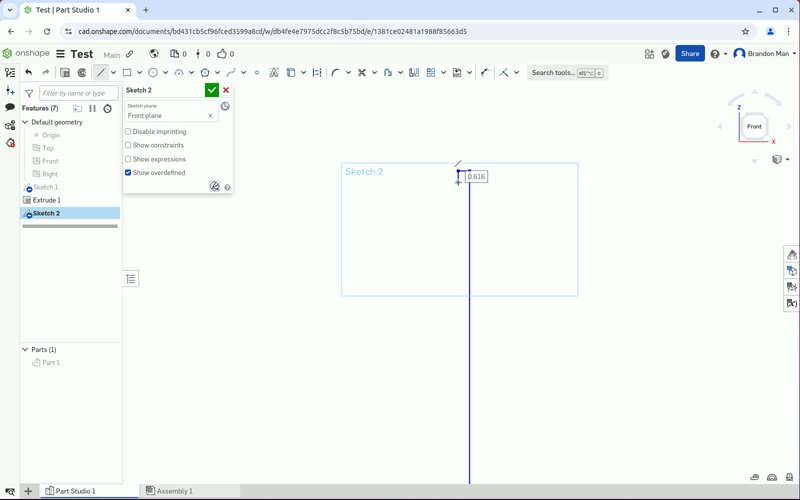
scroll(-6)
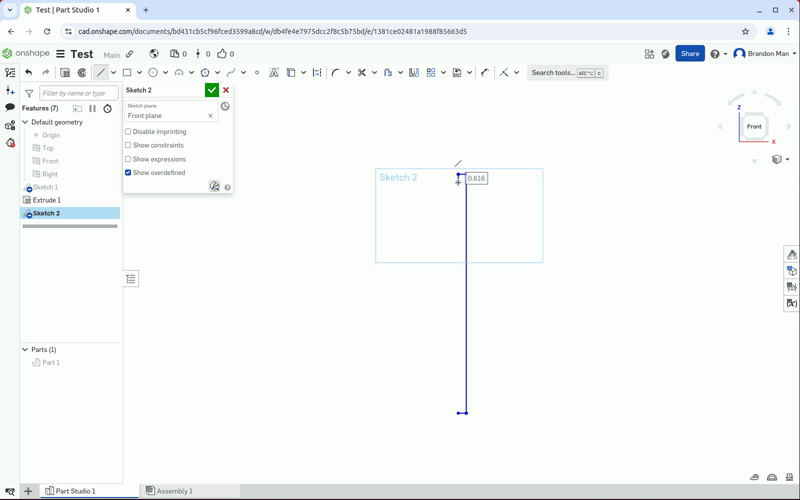
scroll(-6)
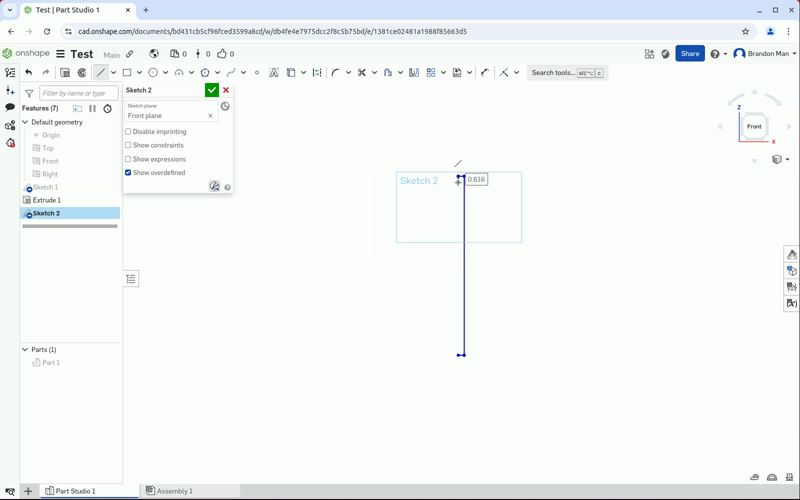
scroll(-6)
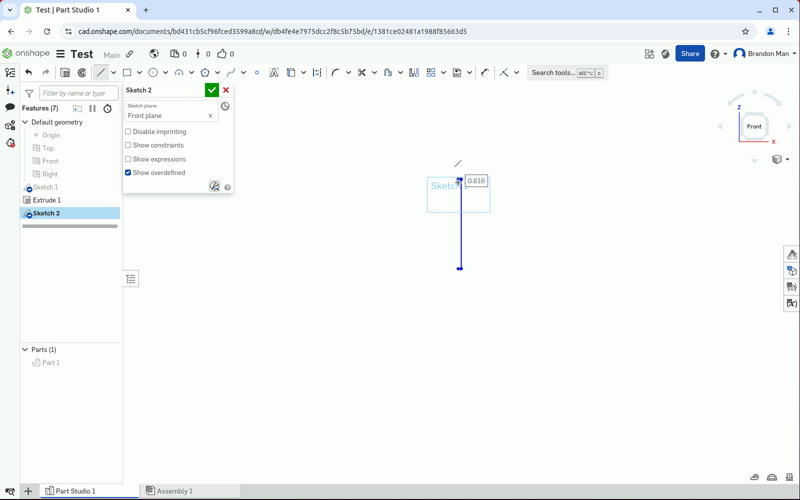
key_up(shift)
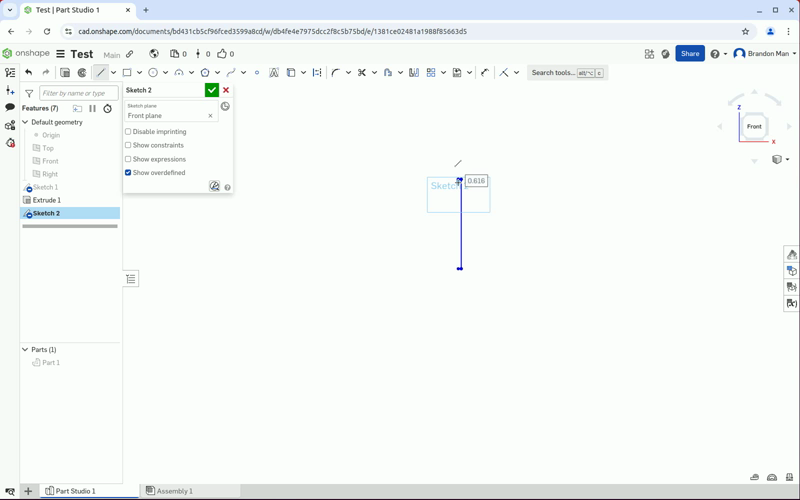
key_down(shift)
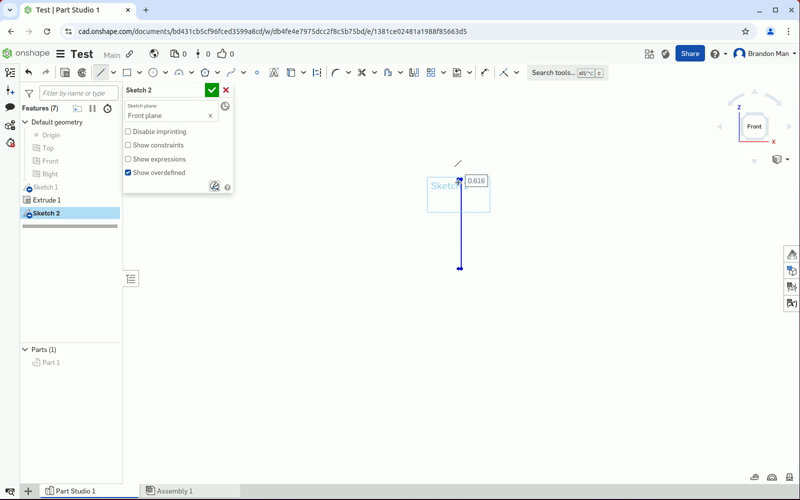
mouse_move(458, 268)
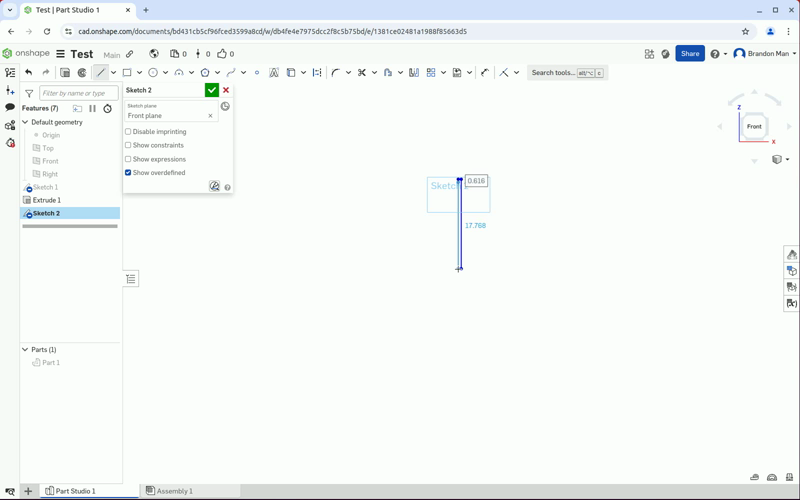
scroll(6)
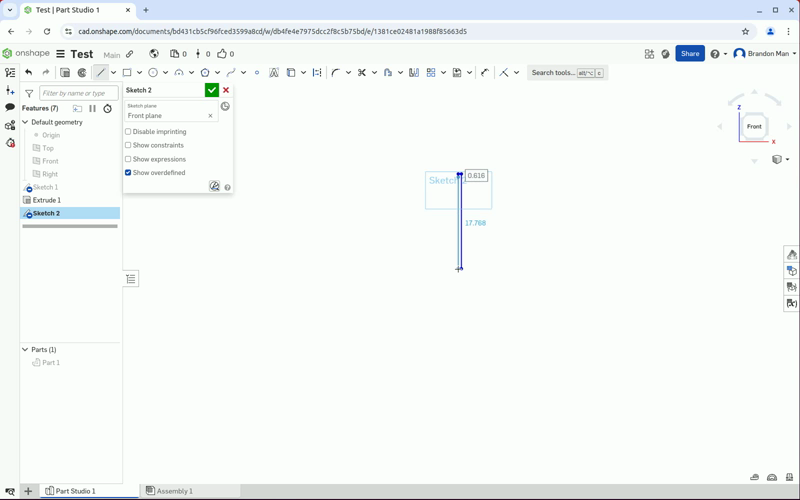
scroll(6)
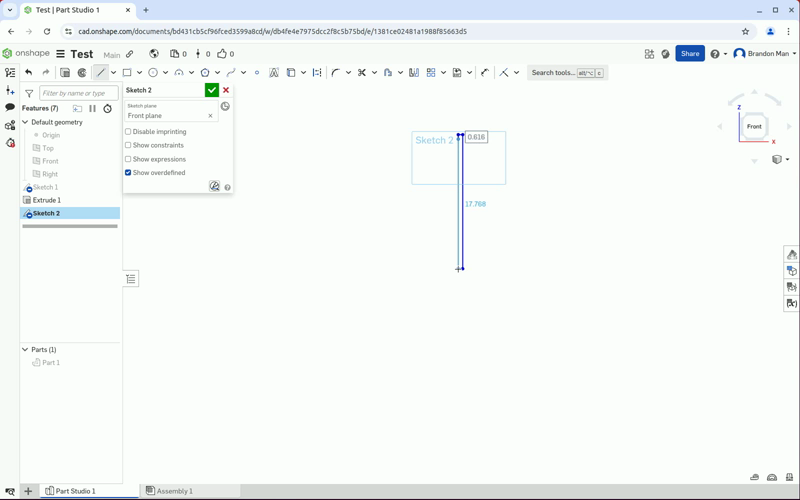
scroll(6)
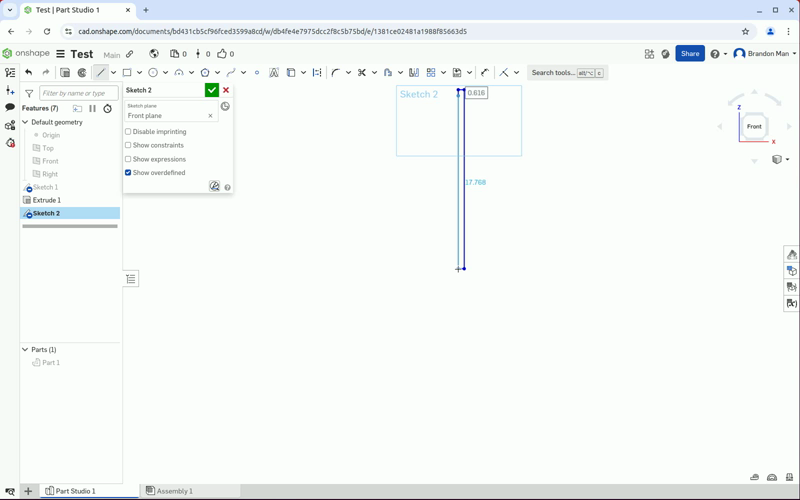
scroll(6)
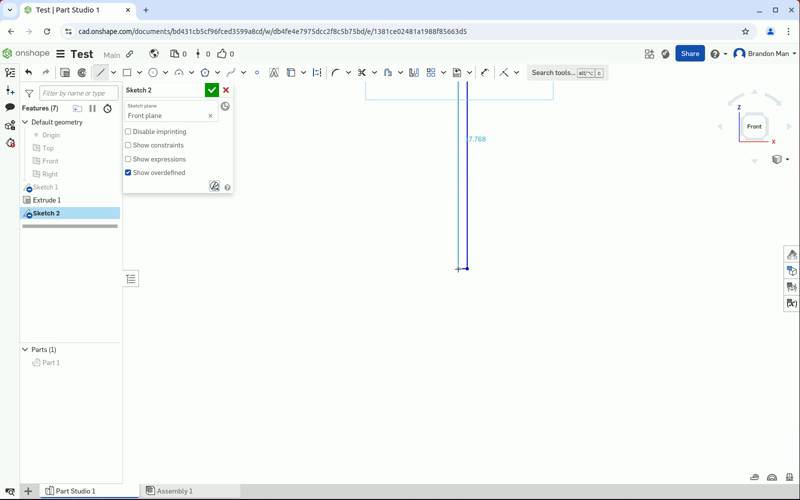
scroll(6)
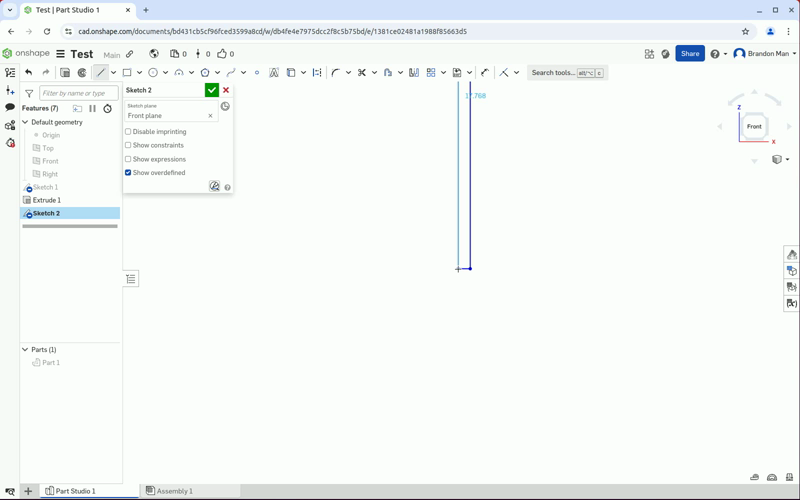
scroll(6)
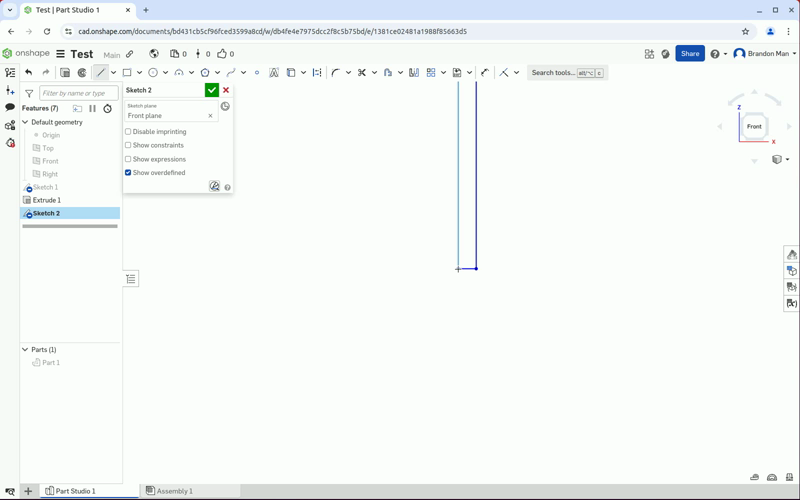
scroll(6)
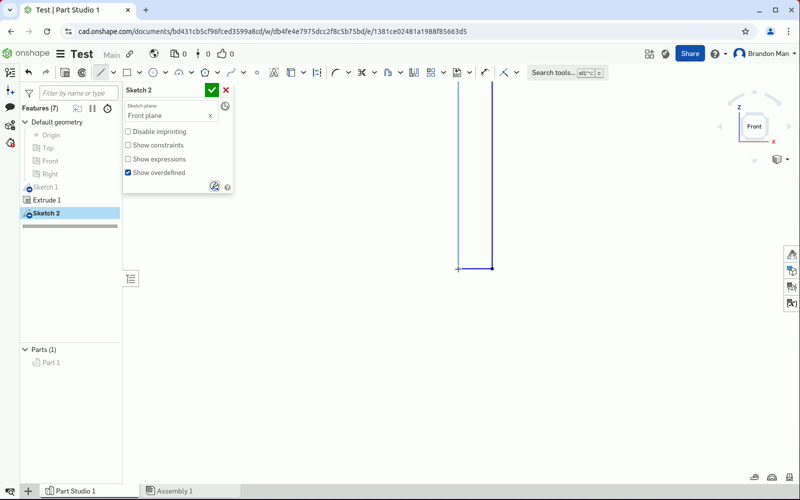
key_up(shift)
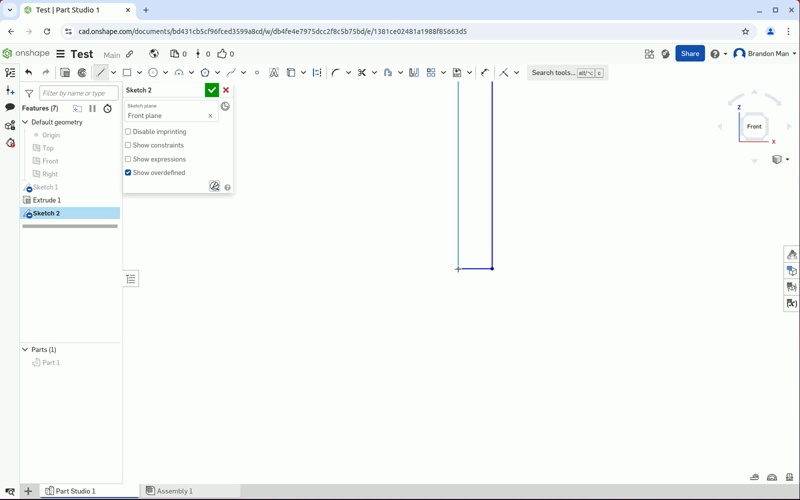
click(458, 268)
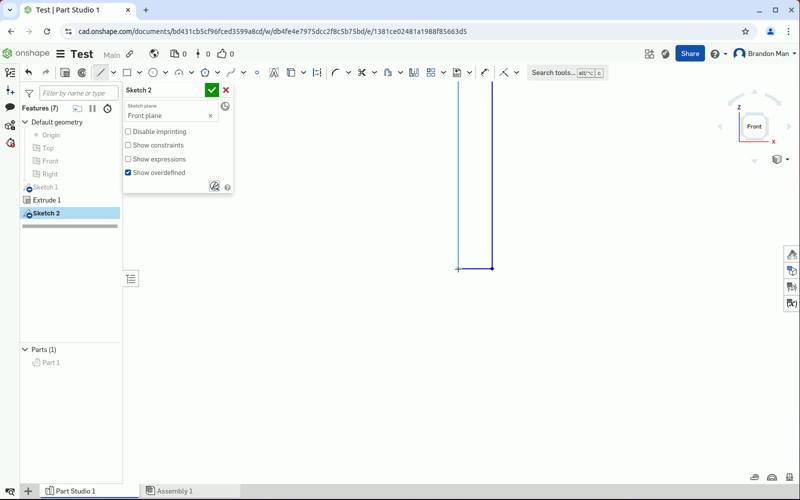
scroll(-6)
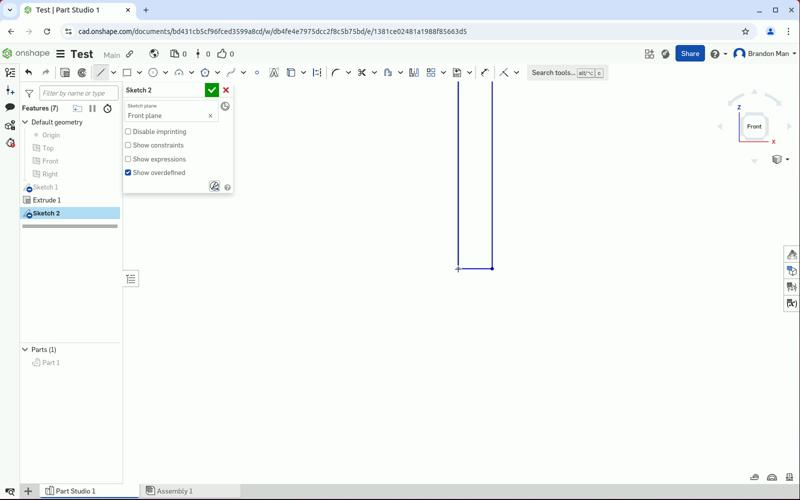
scroll(-6)
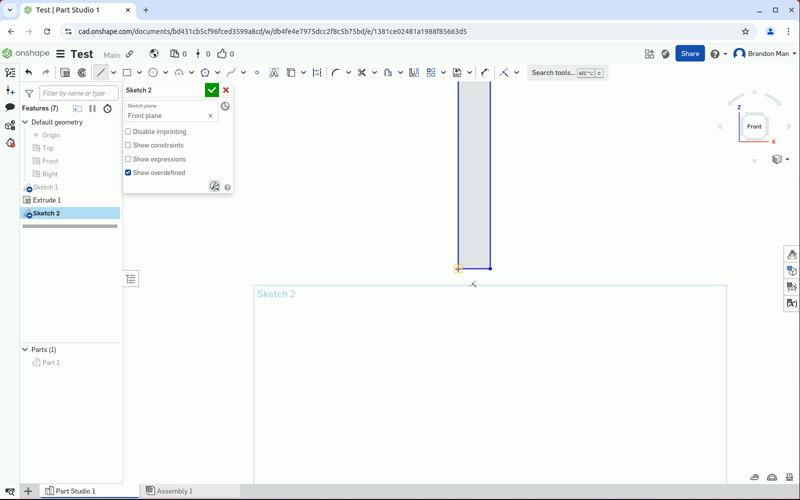
scroll(-6)
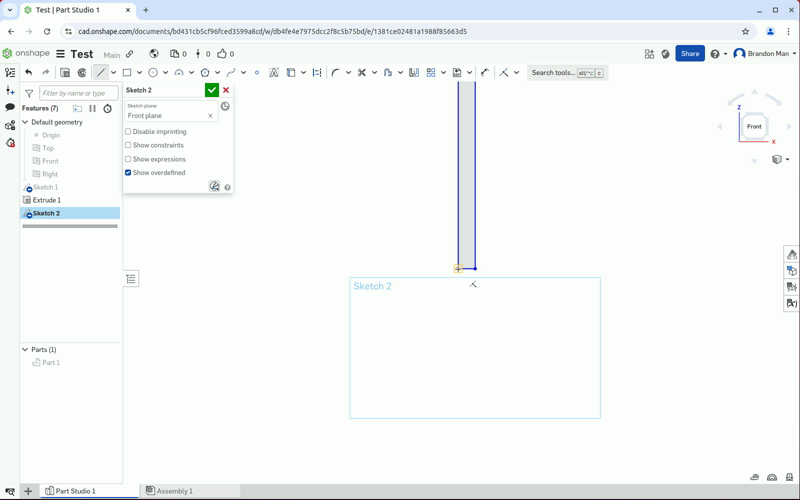
scroll(-6)
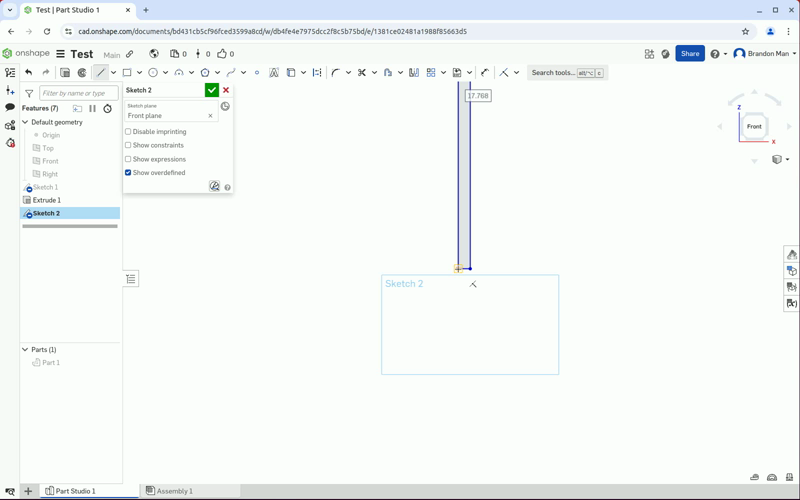
scroll(-6)
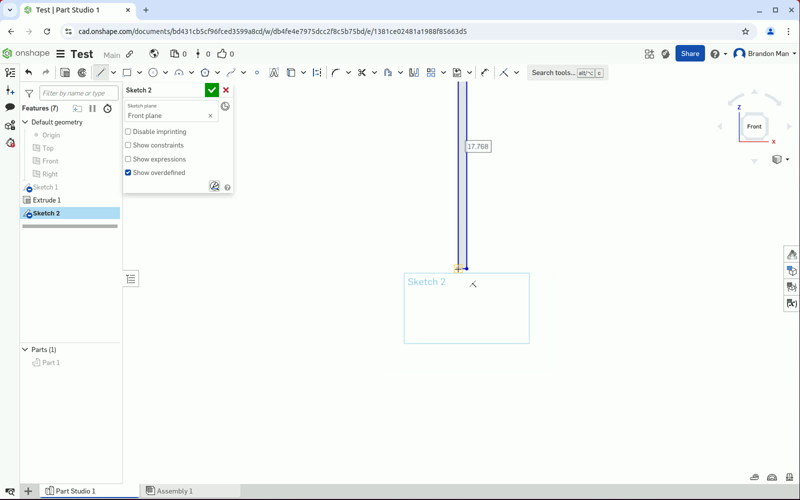
scroll(-6)
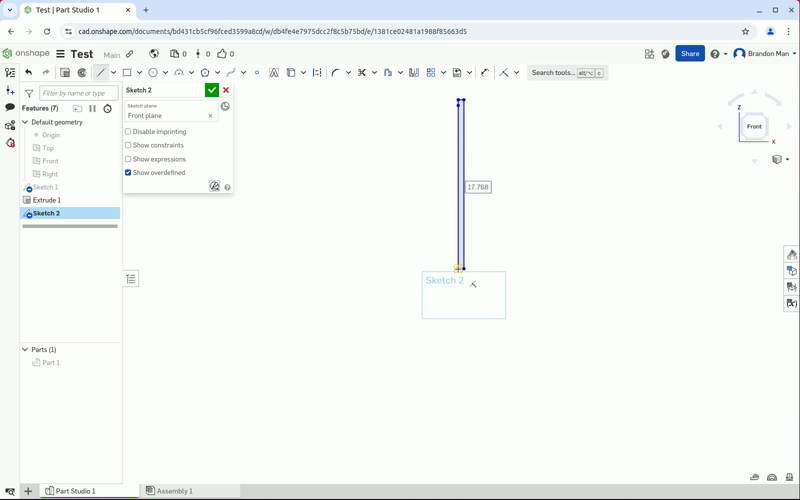
scroll(-6)
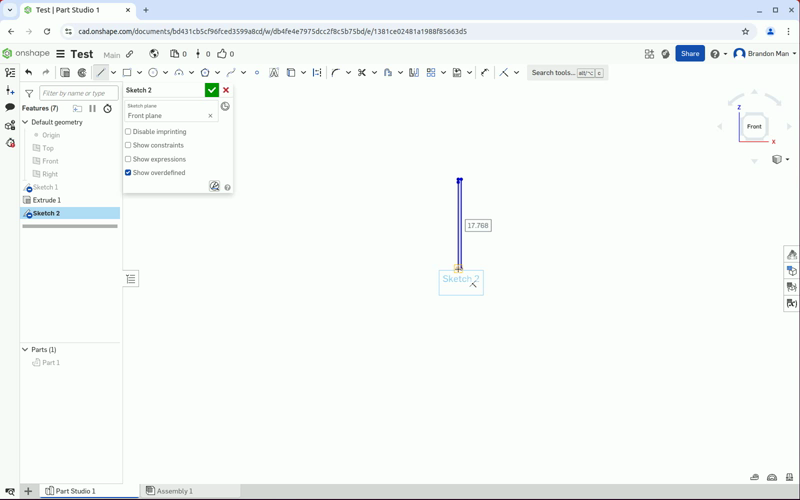
key(esc)
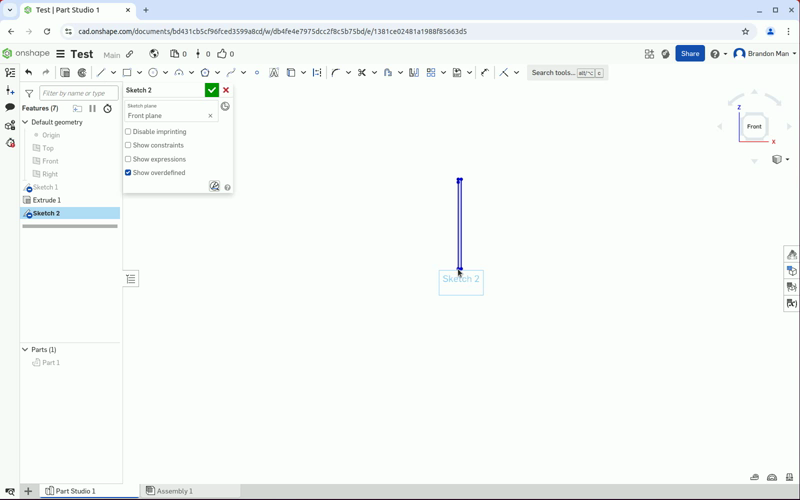
mouse_move(458, 179)
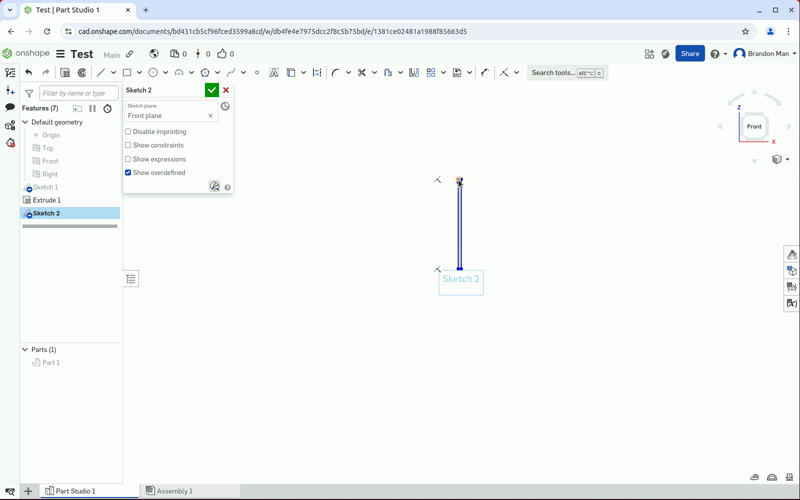
scroll(6)
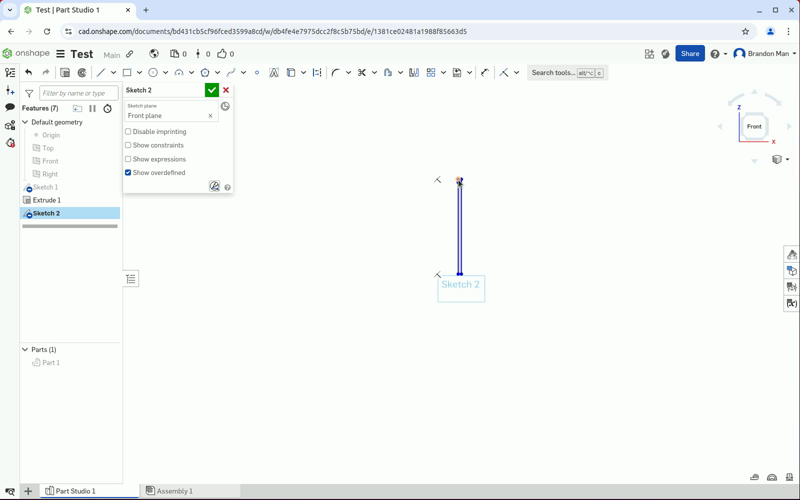
scroll(6)
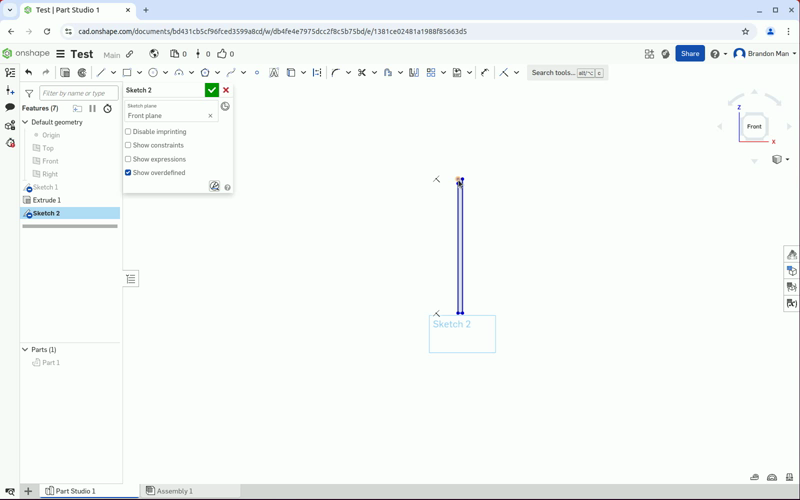
scroll(6)
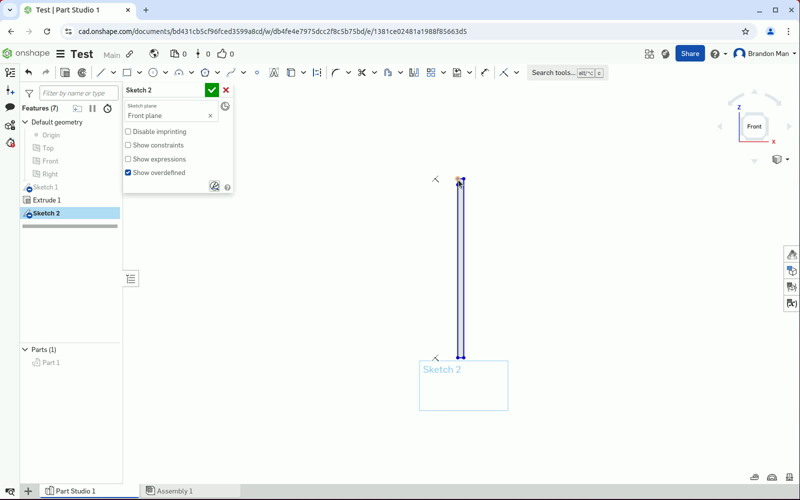
scroll(6)
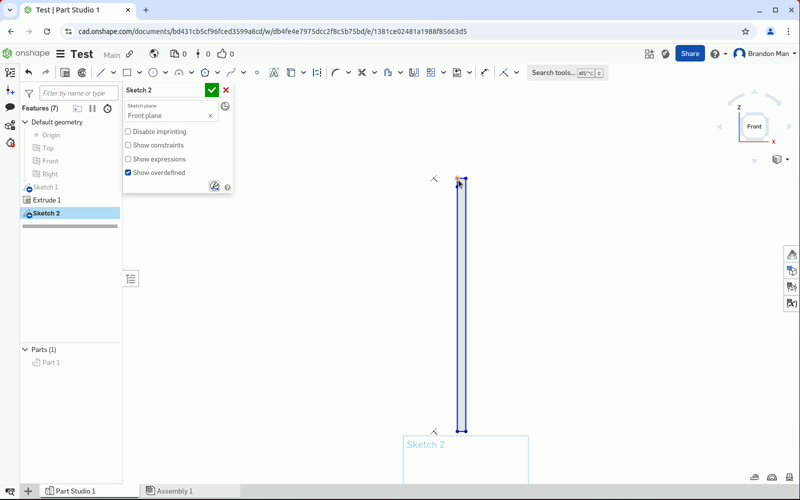
scroll(6)
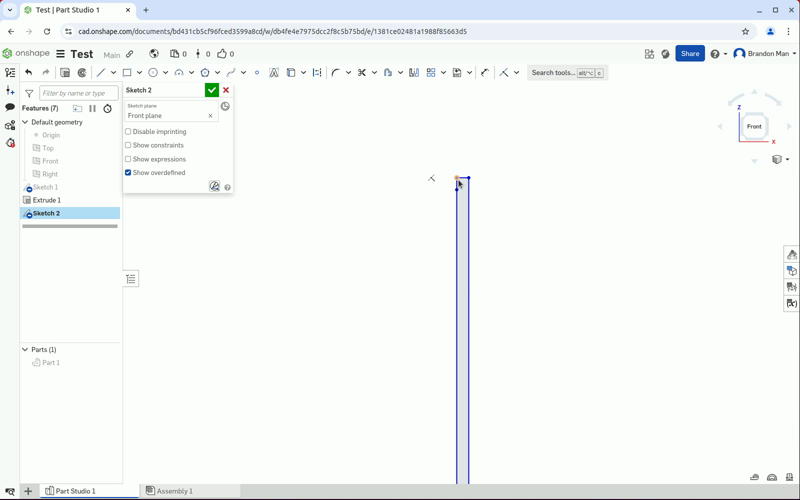
scroll(6)
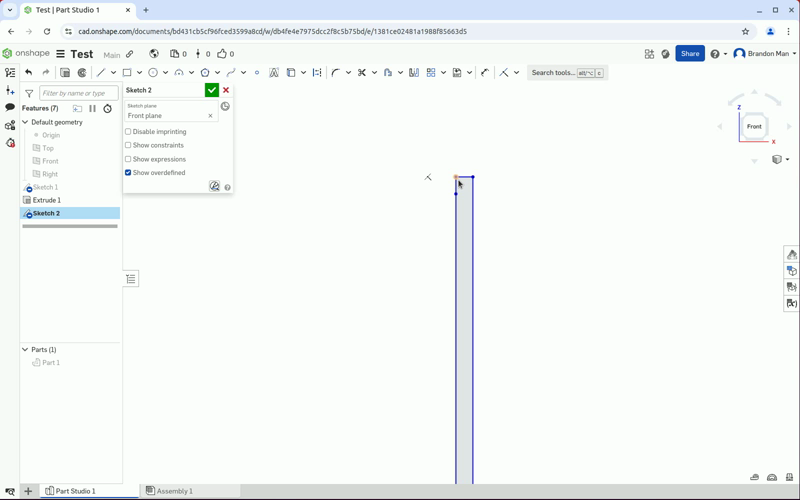
scroll(6)
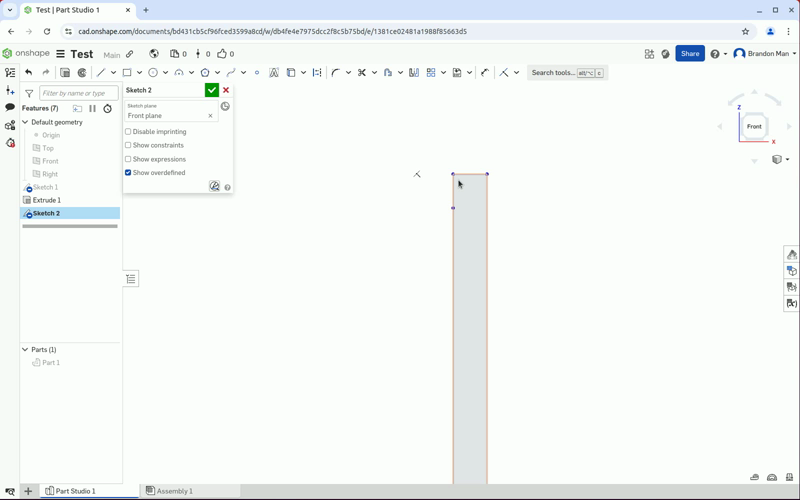
click(458, 179)
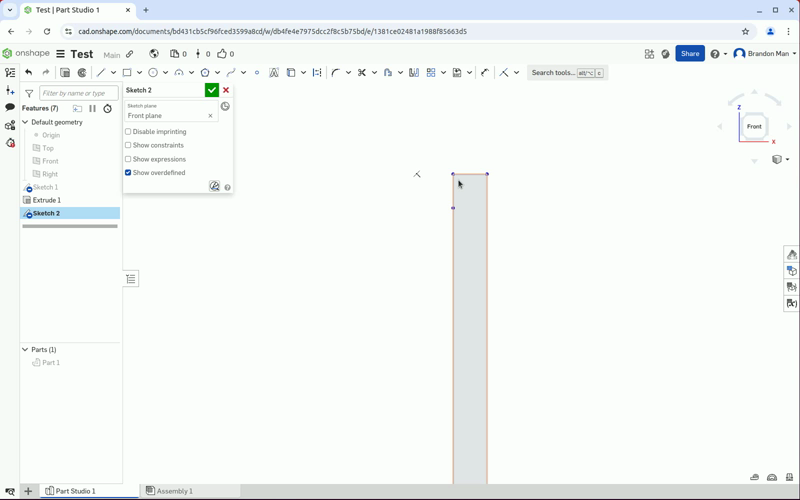
scroll(-6)
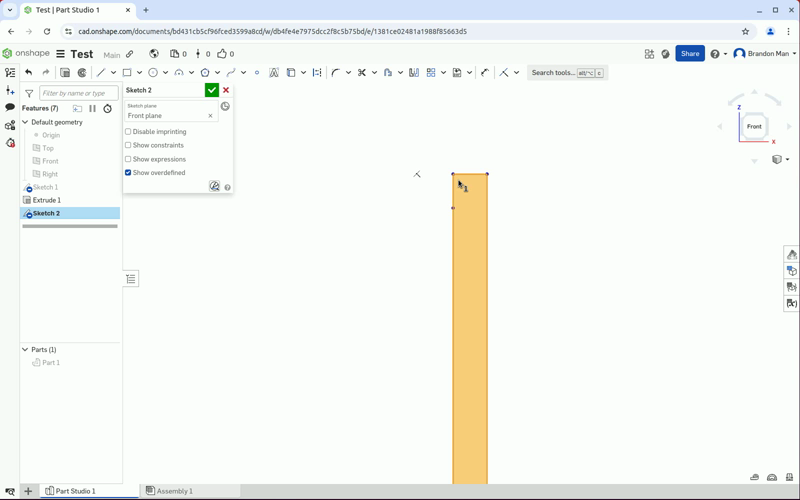
scroll(-6)
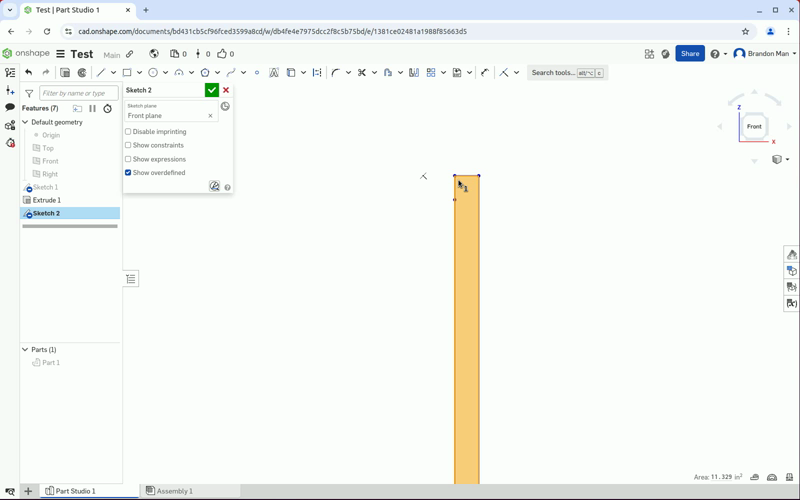
scroll(-6)
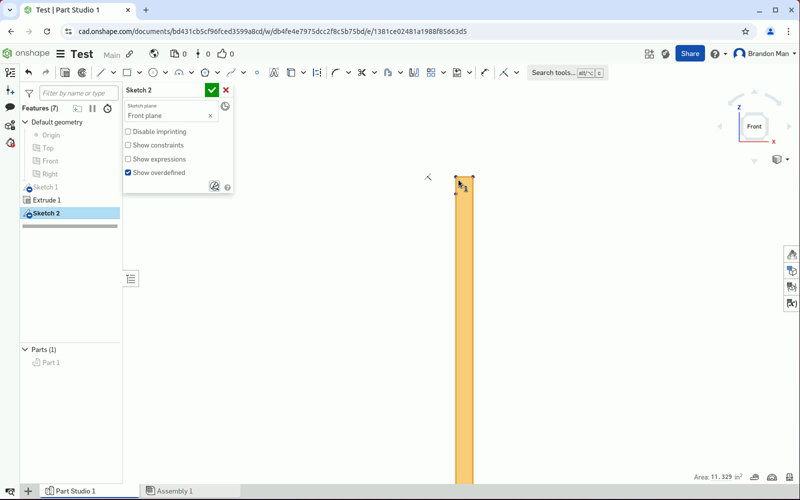
scroll(-6)
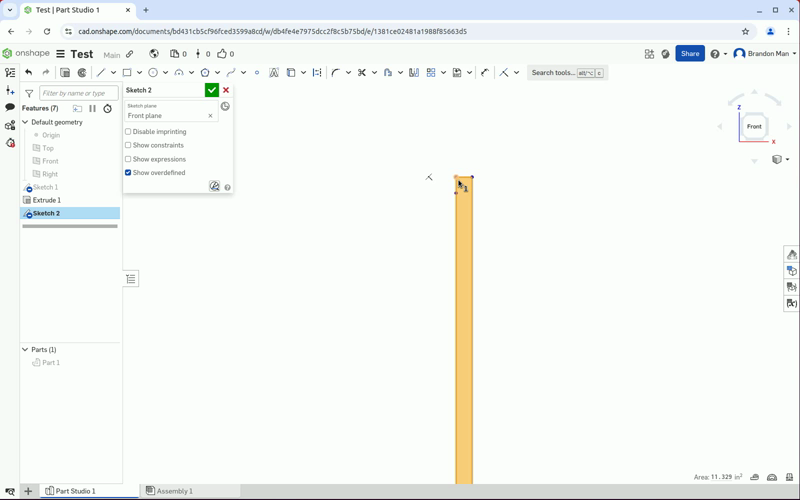
scroll(-6)
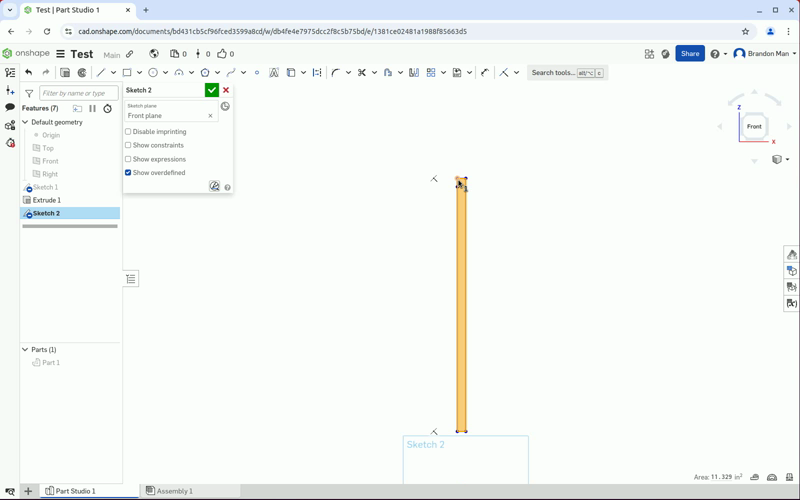
scroll(-6)
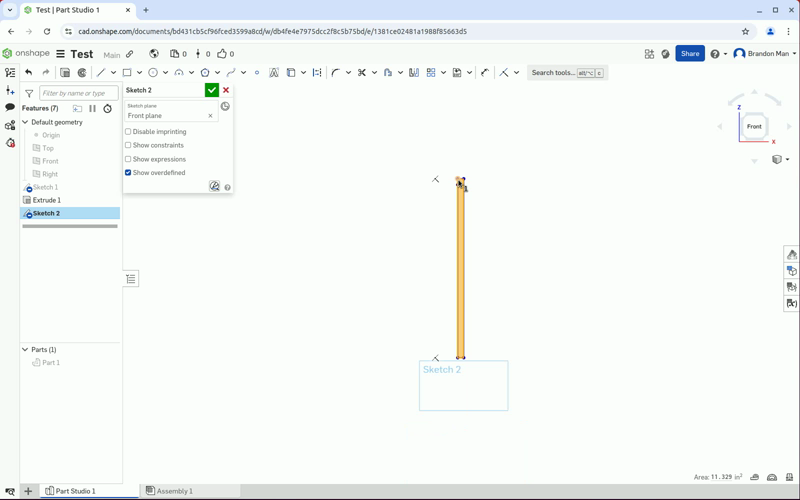
scroll(-6)
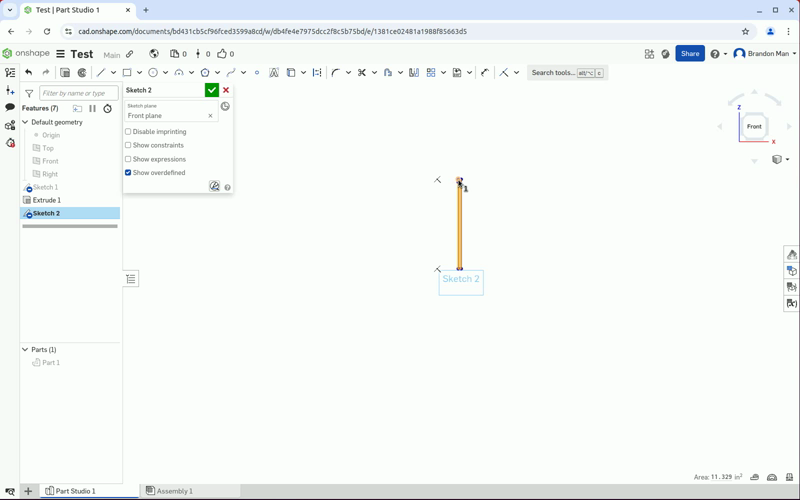
mouse_move(73, 352)
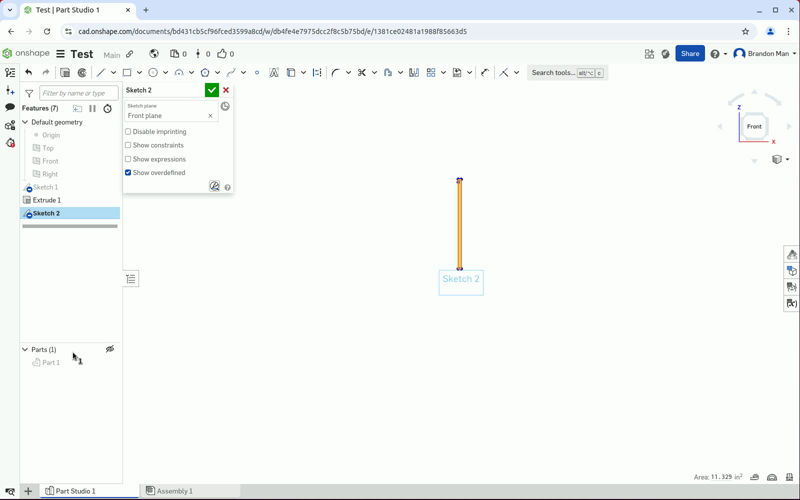
key(shift+y)
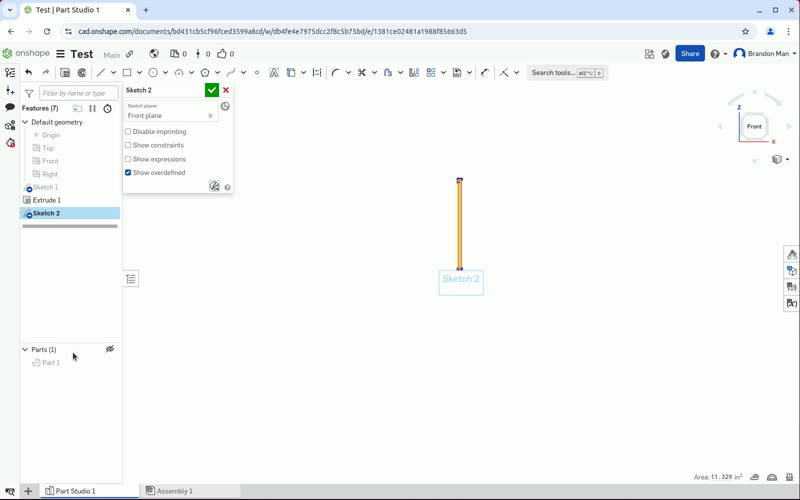
key(shift+e)
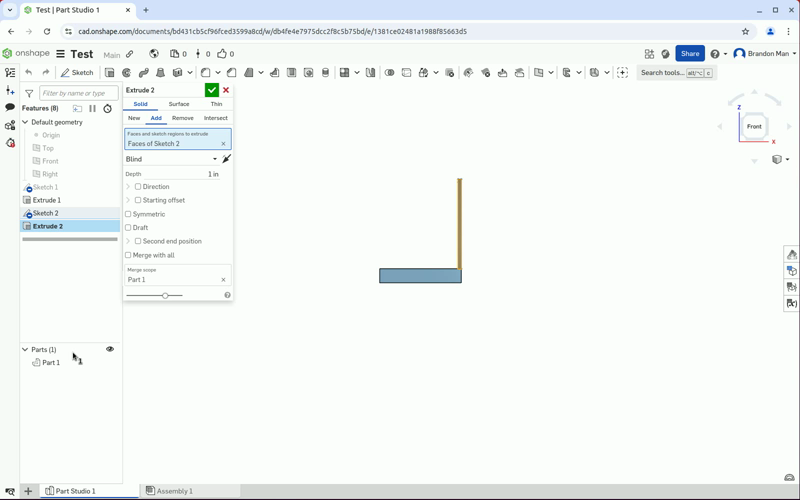
mouse_move(143, 106)
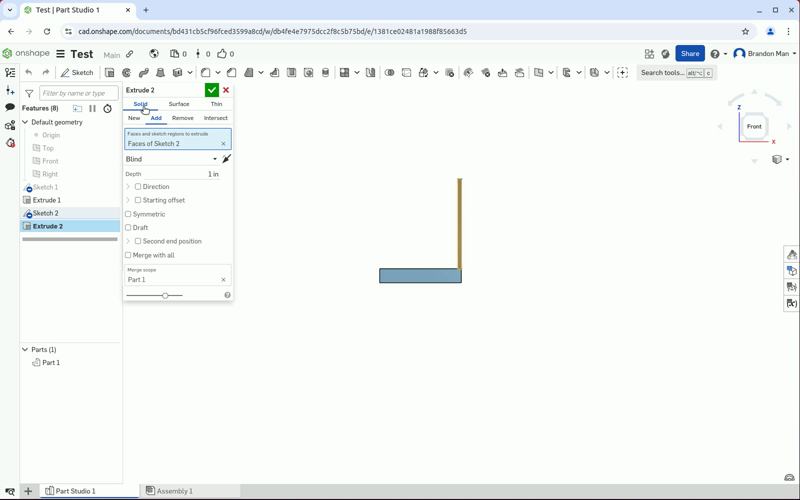
click(143, 106)
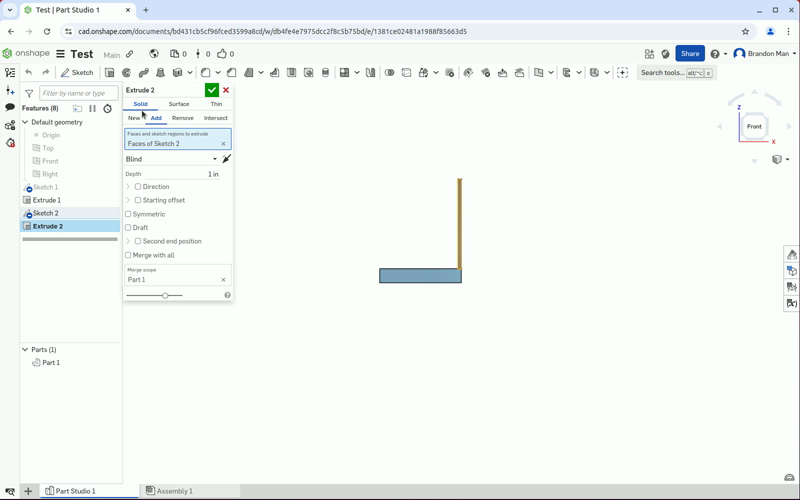
mouse_move(137, 120)
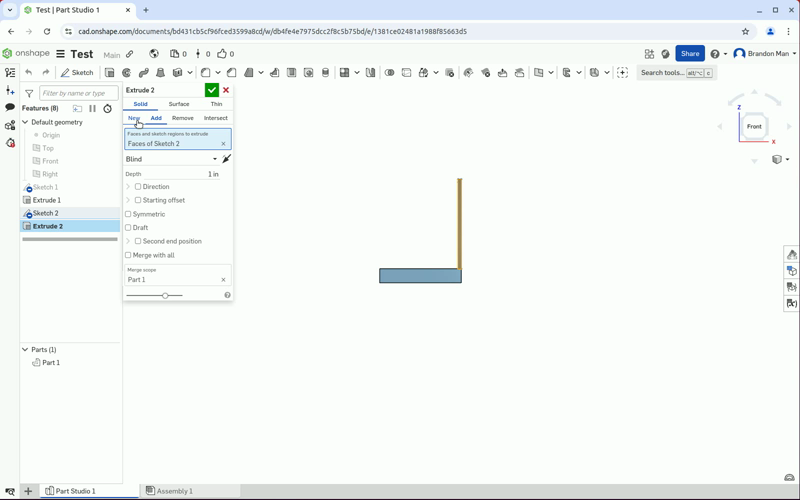
click(137, 120)
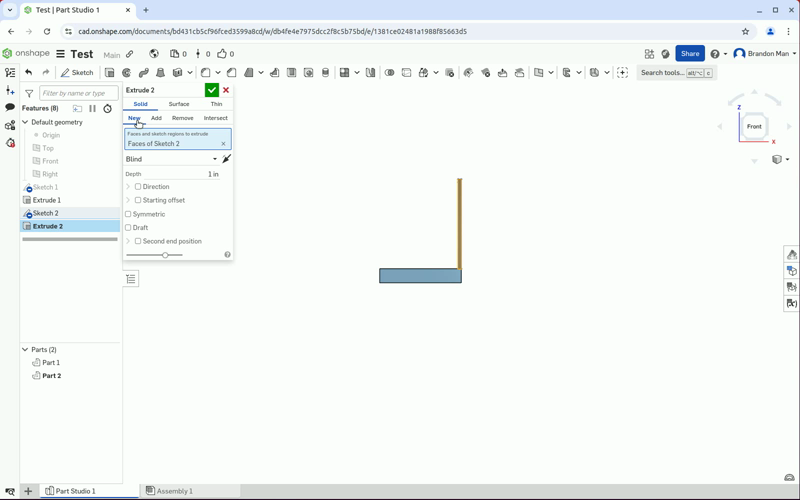
key(tab, 4)
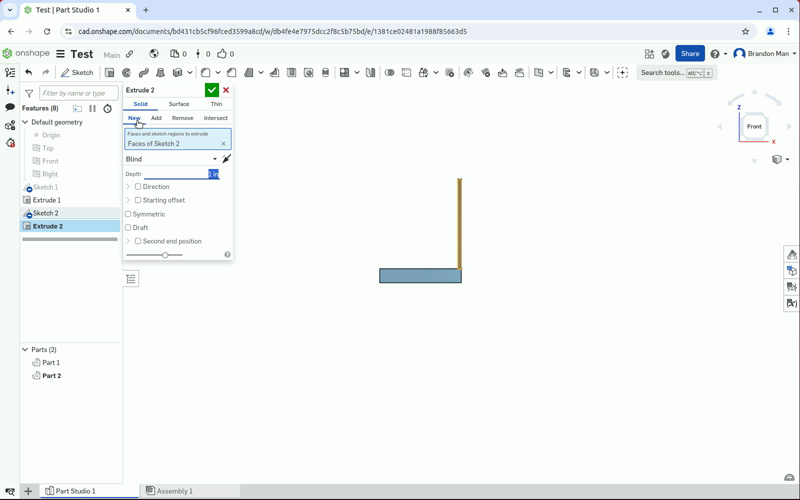
text(-7.462)
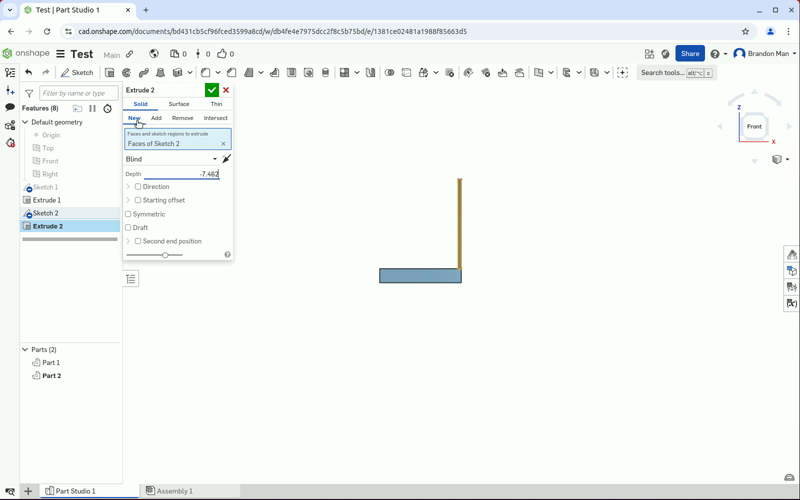
key(enter)
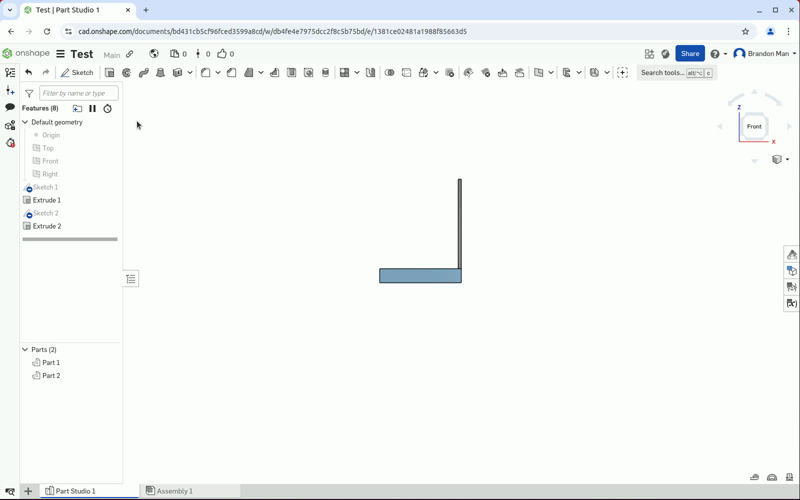
key(shift+h)
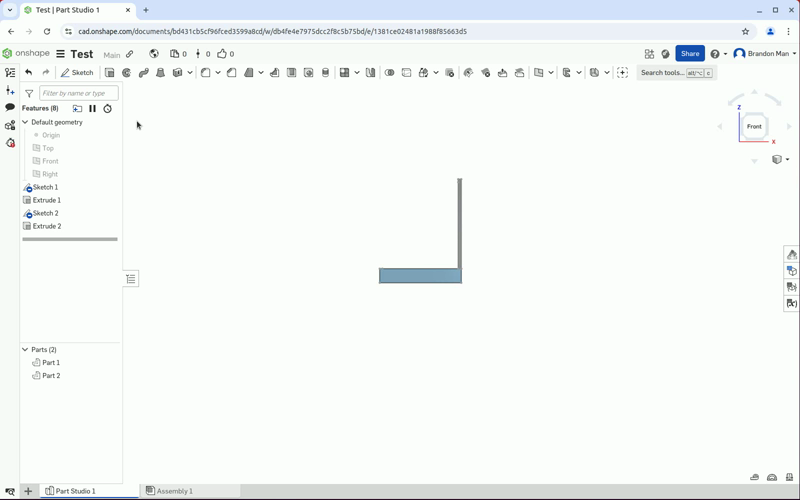
key(shift+h)
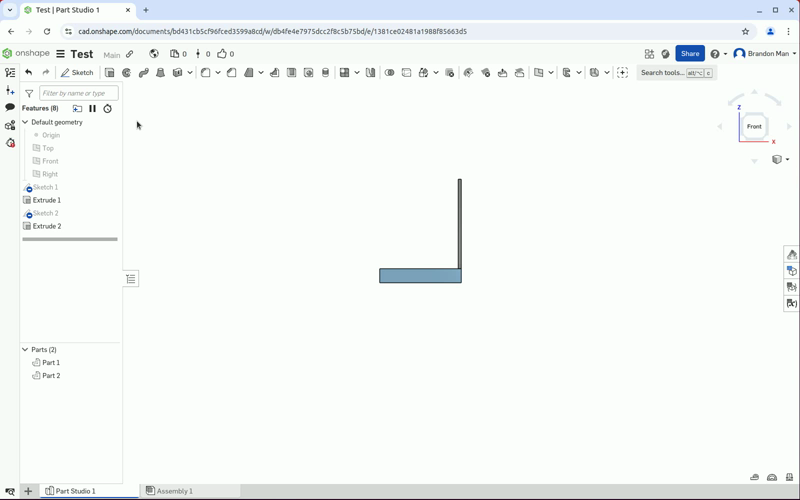
mouse_move(73, 189)
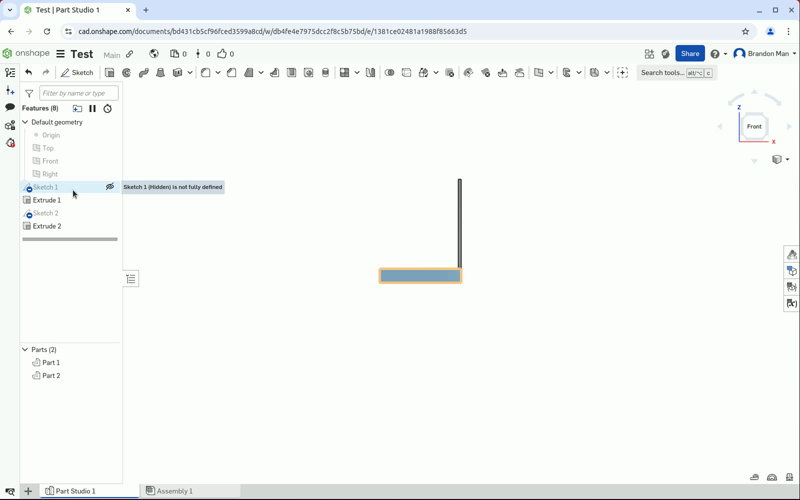
click(73, 189)
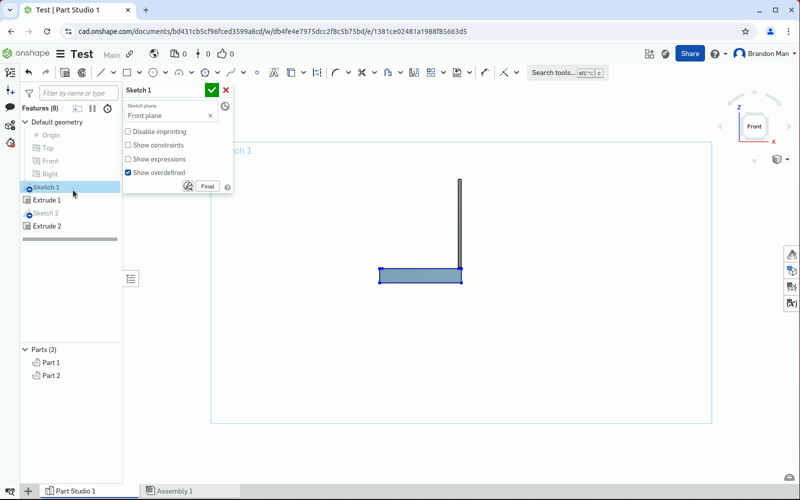
mouse_move(229, 92)
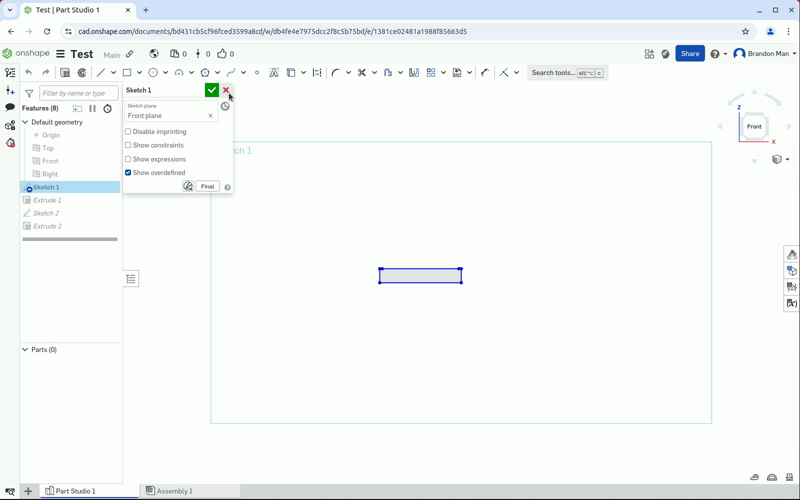
click(229, 92)
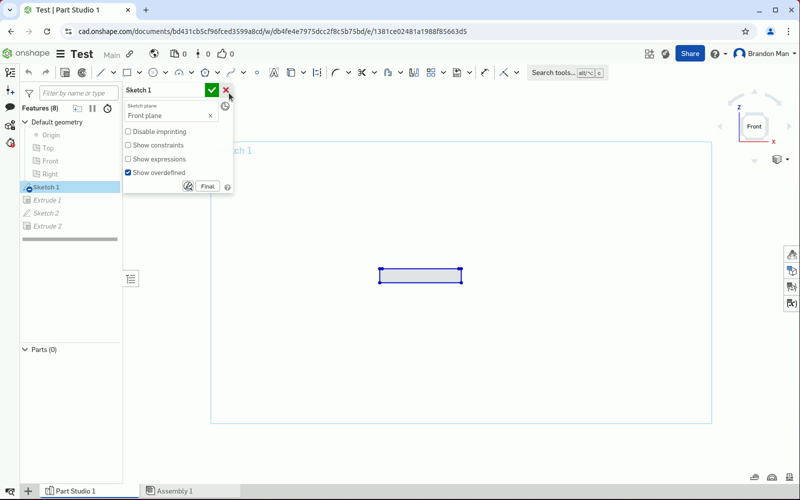
key(shift+s)
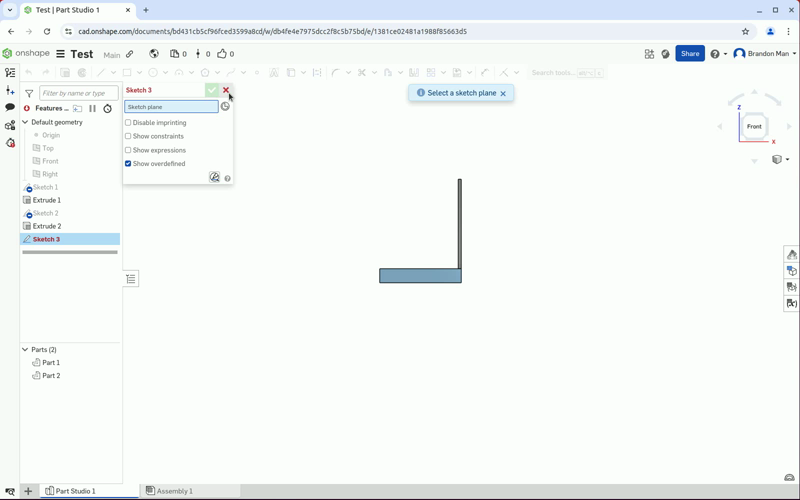
mouse_move(73, 163)
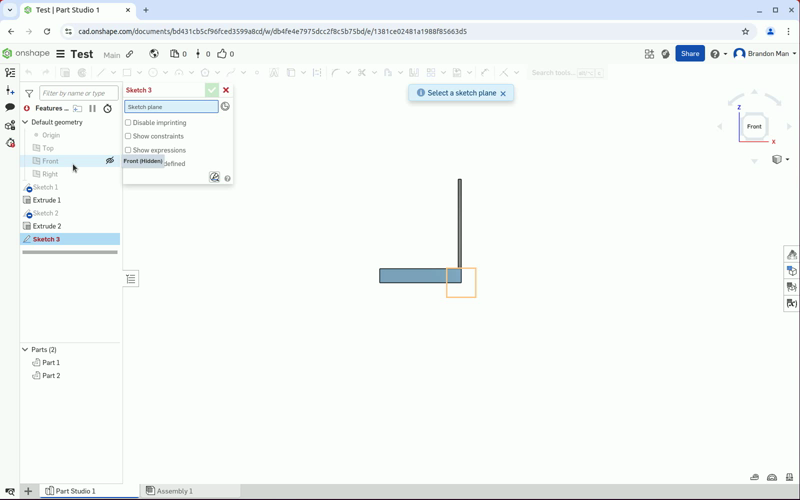
click(73, 163)
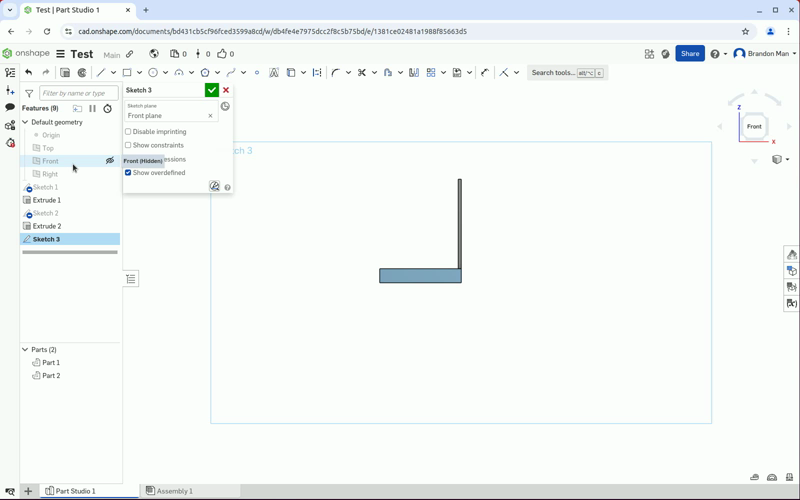
mouse_move(73, 352)
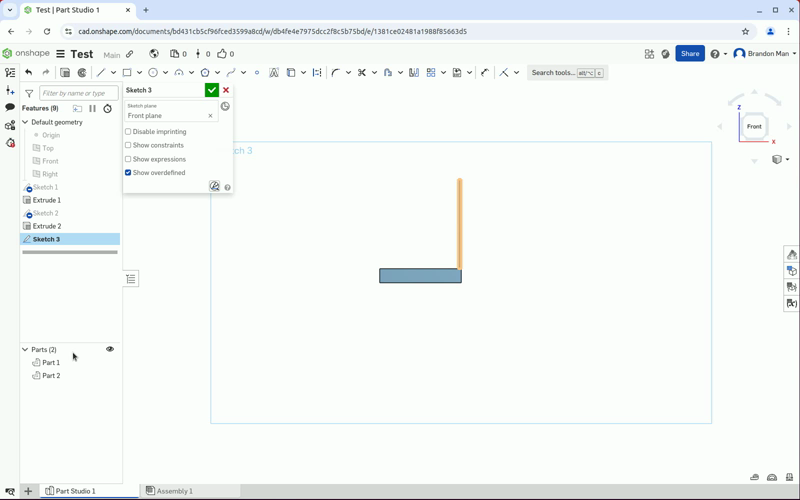
key(y)
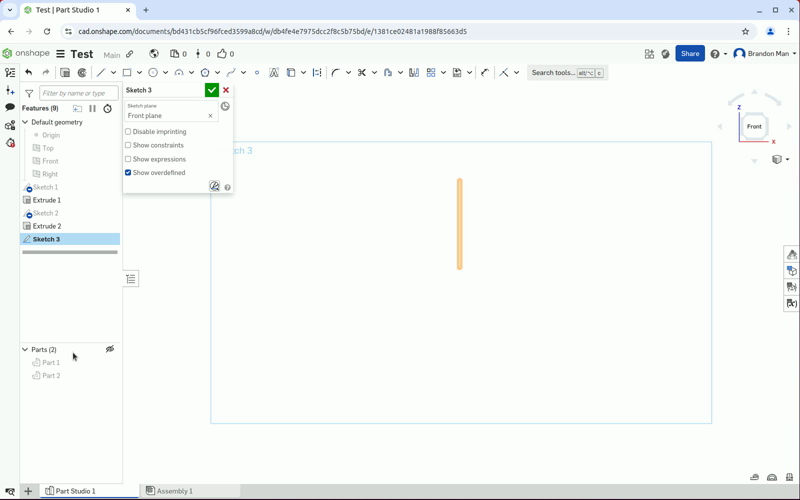
key(l)
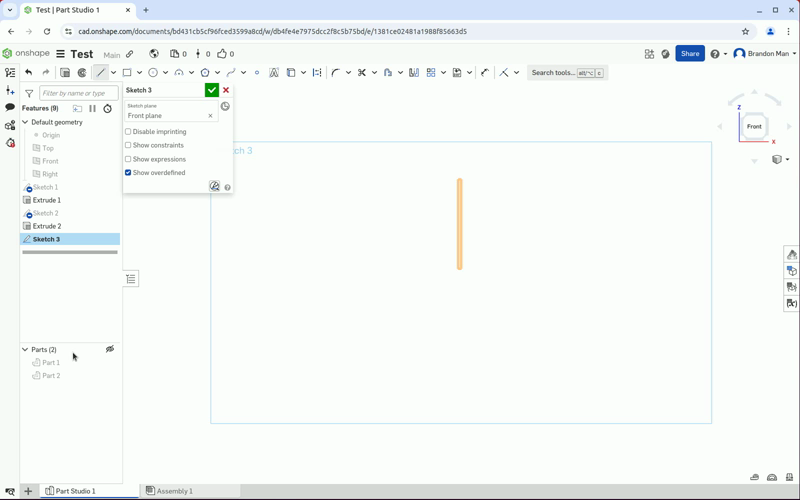
key_down(shift)
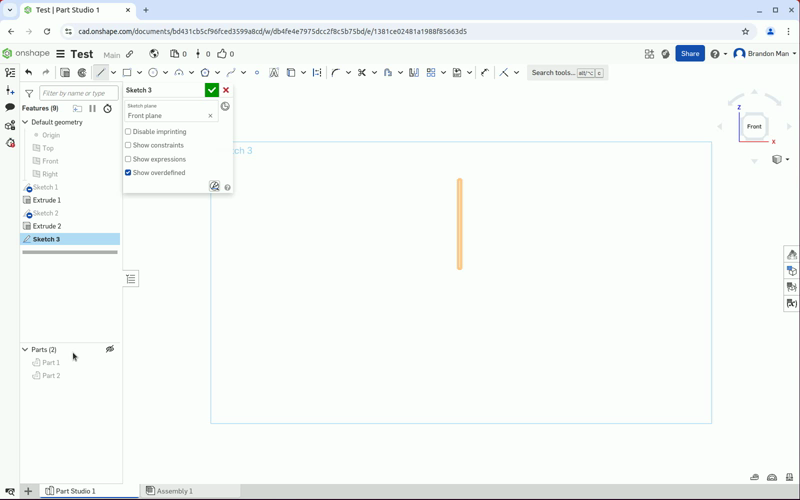
mouse_move(379, 268)
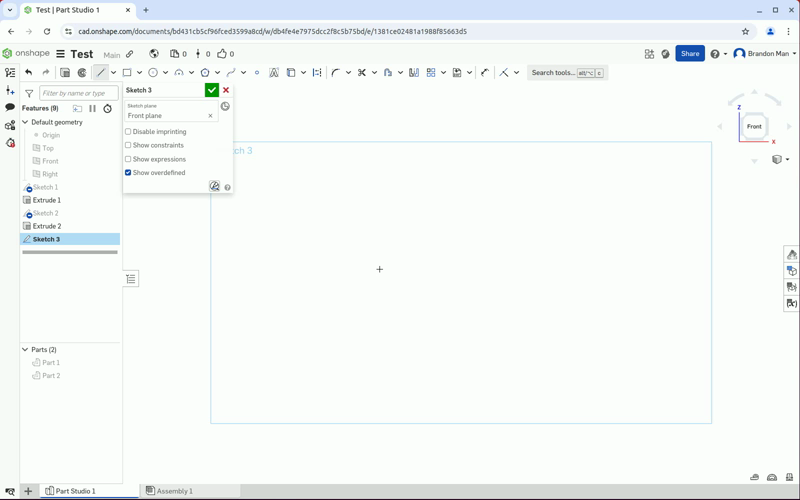
click(379, 268)
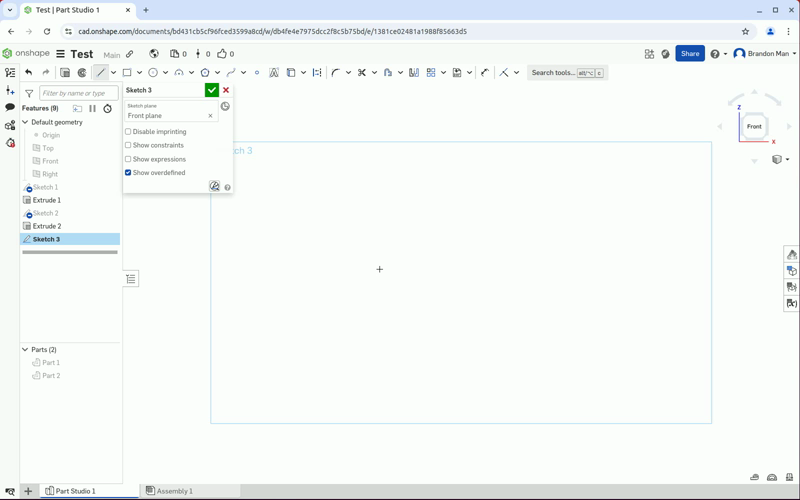
key_up(shift)
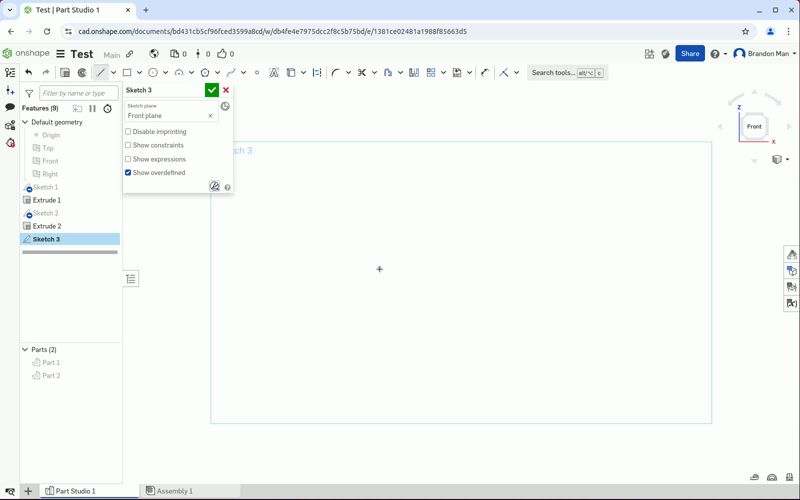
key_down(shift)
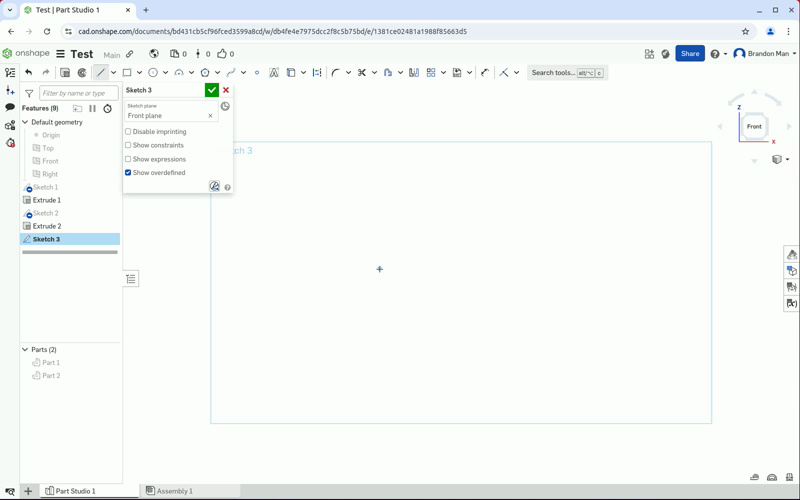
mouse_move(409, 268)
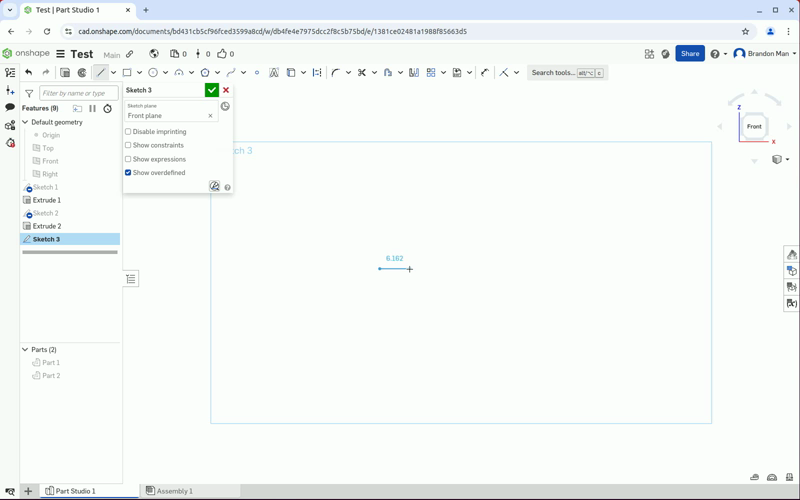
mouse_move(382, 268)
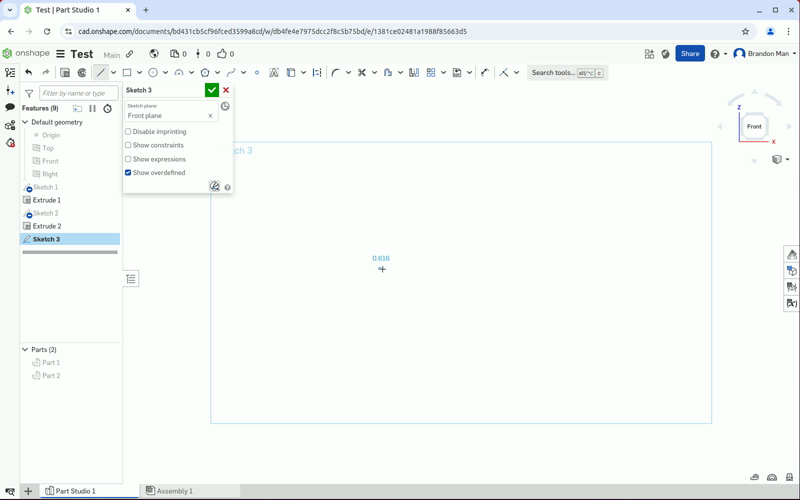
scroll(6)
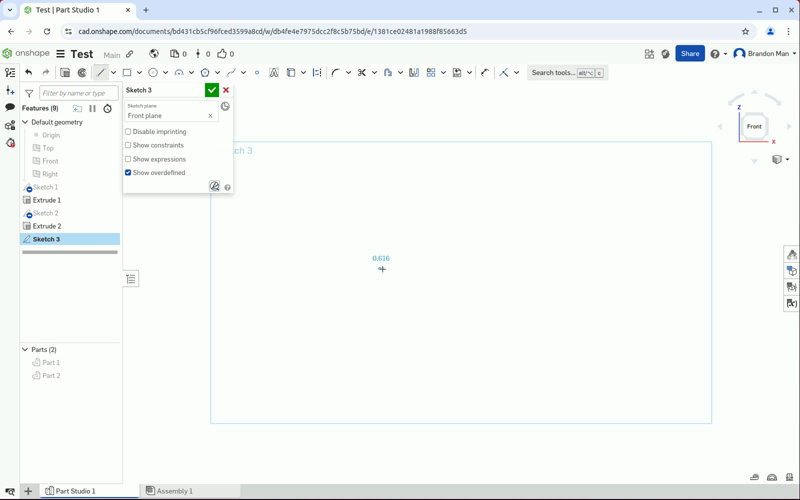
scroll(6)
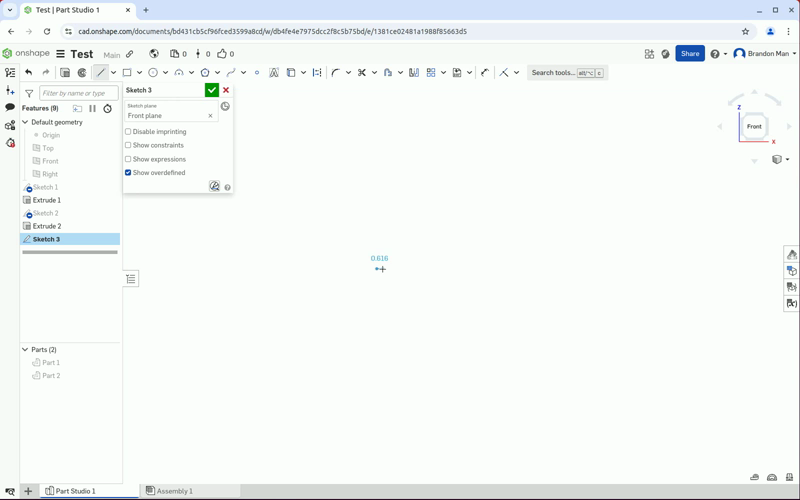
scroll(6)
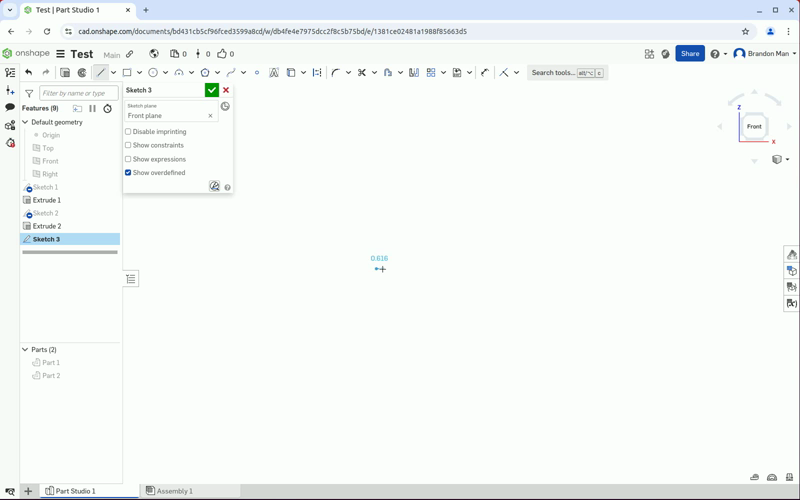
scroll(6)
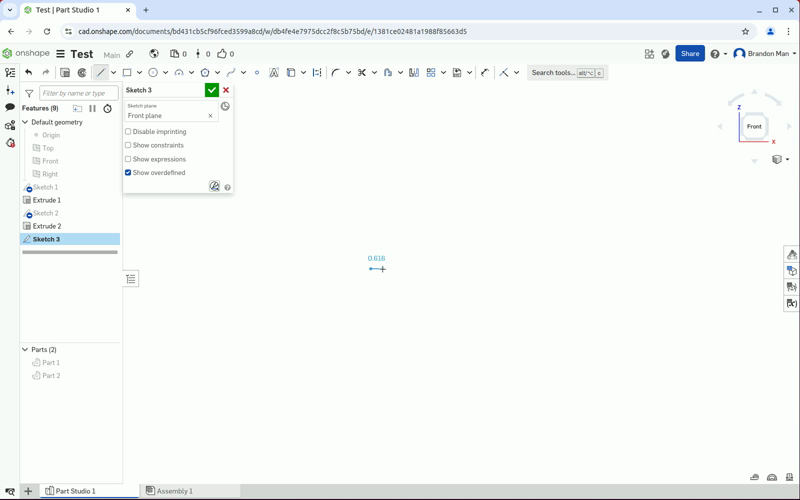
scroll(6)
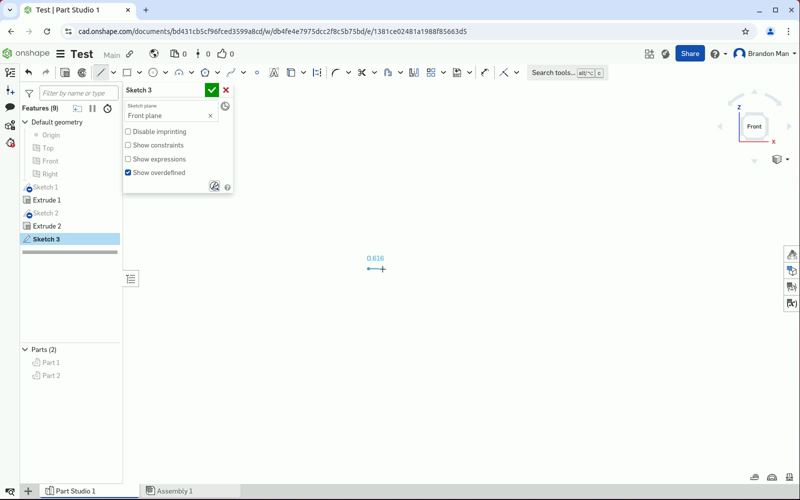
scroll(6)
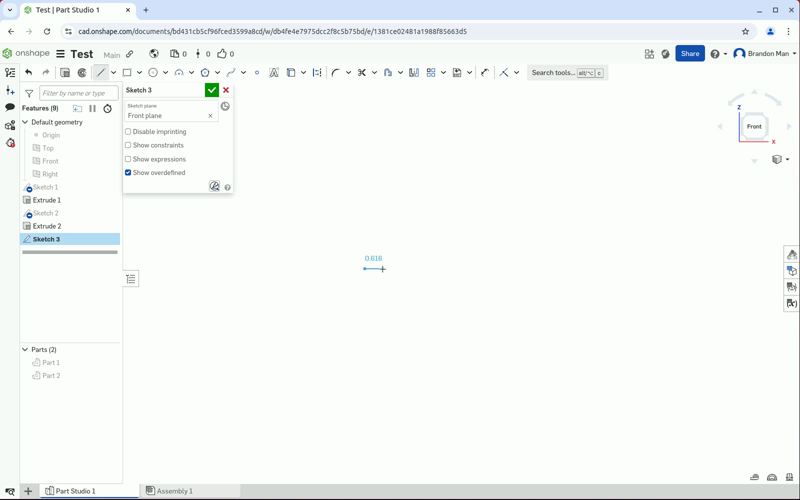
scroll(6)
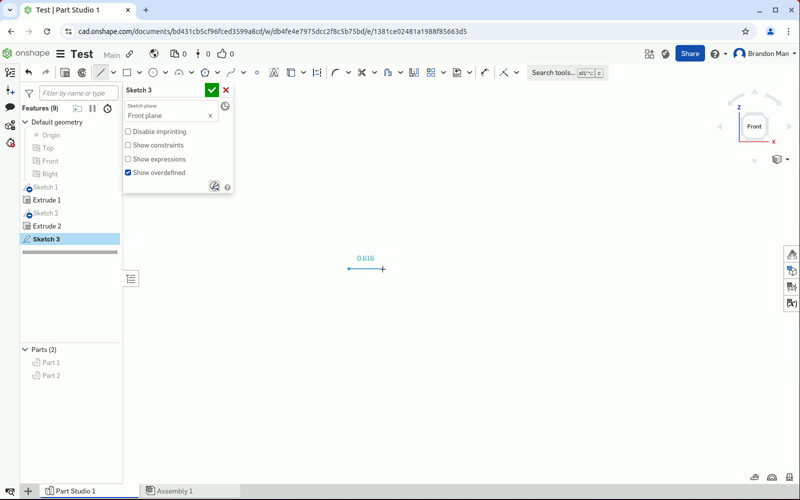
click(382, 268)
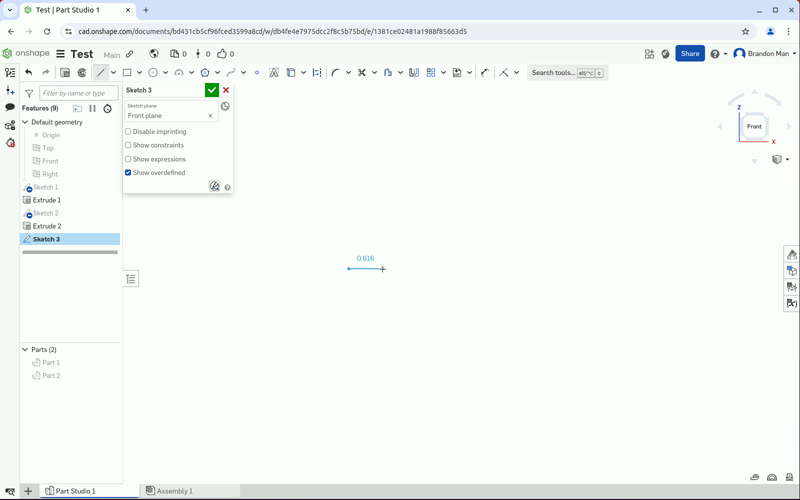
scroll(-6)
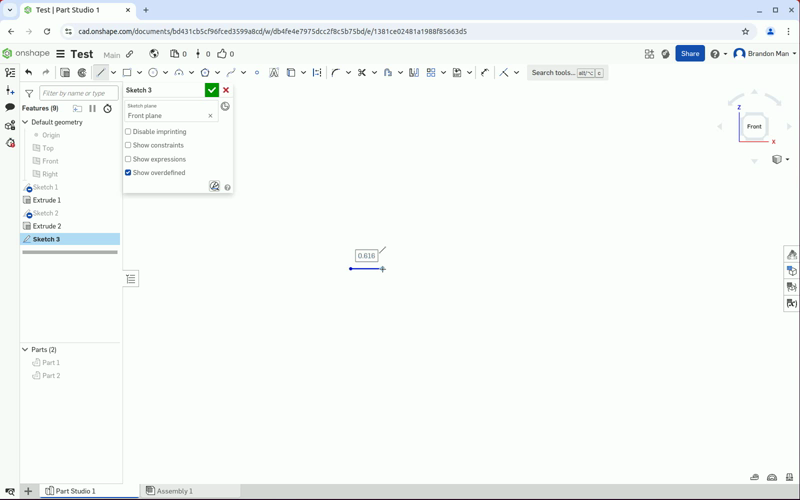
scroll(-6)
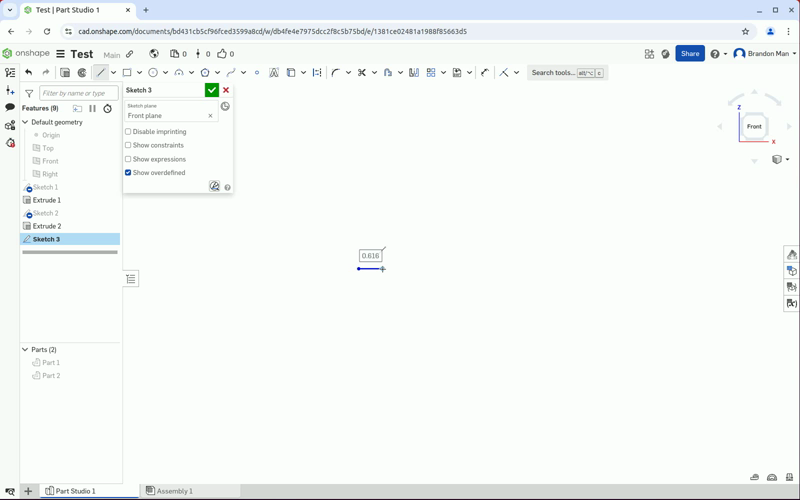
scroll(-6)
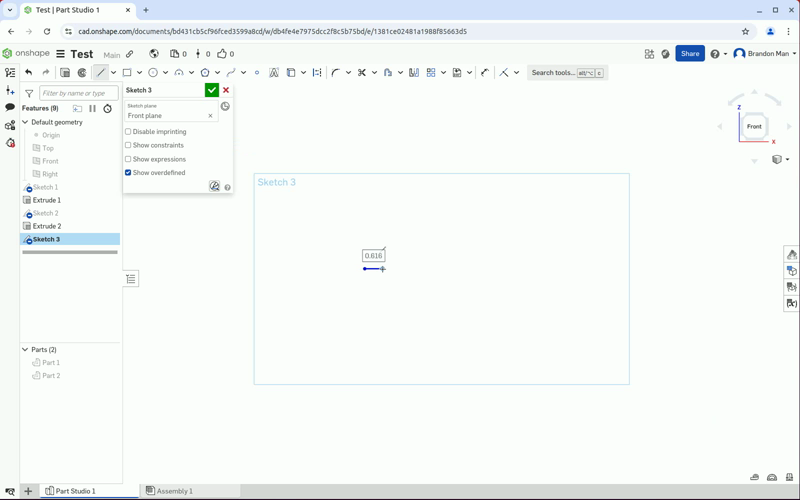
scroll(-6)
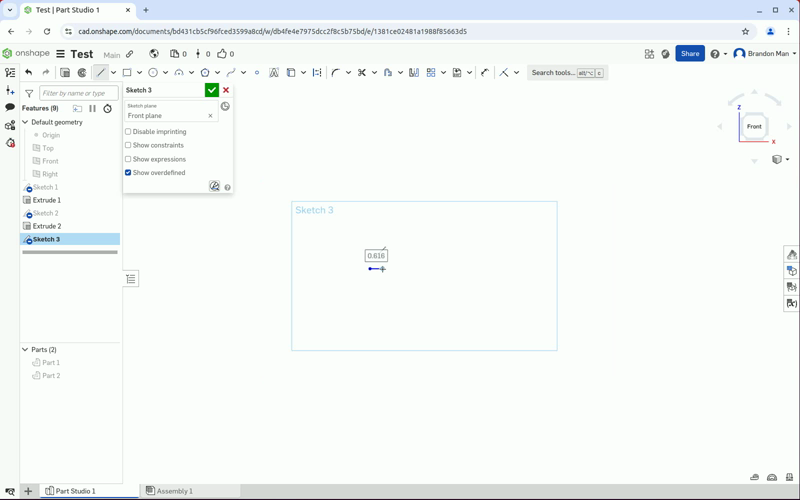
scroll(-6)
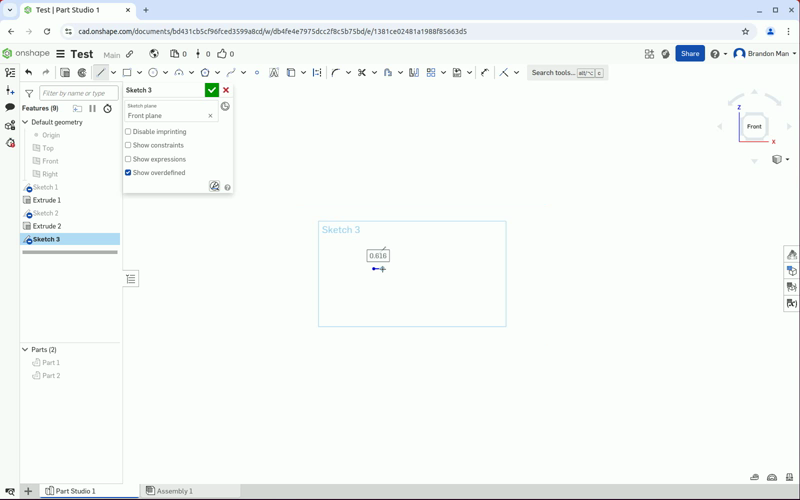
scroll(-6)
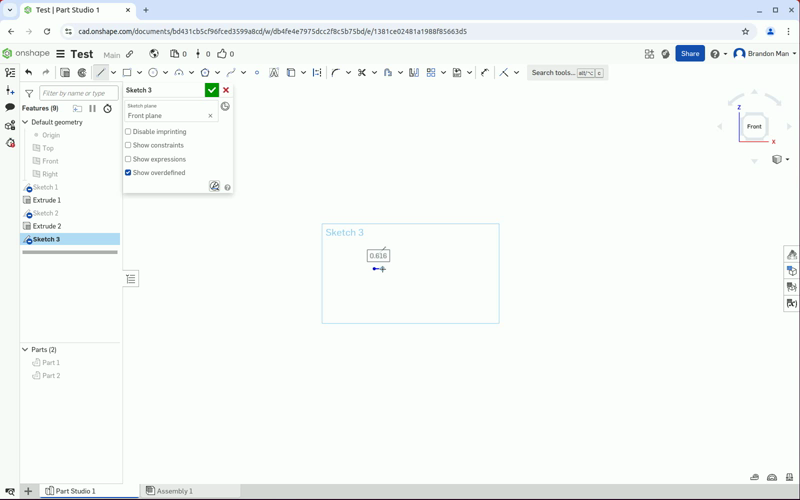
scroll(-6)
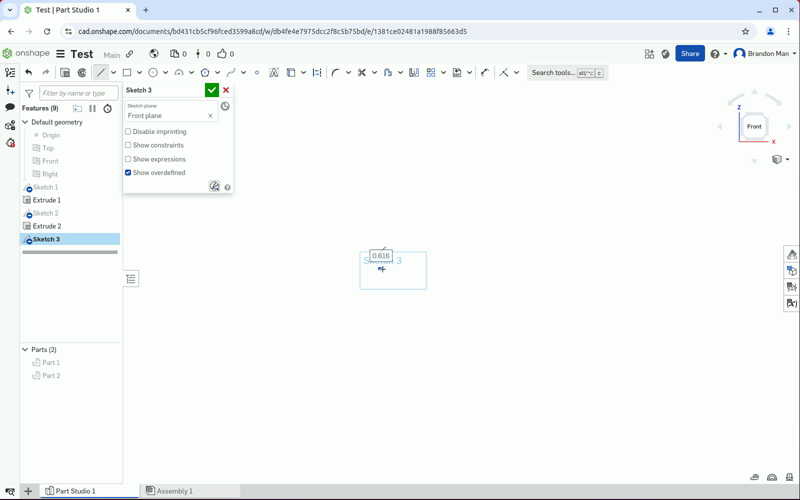
key_up(shift)
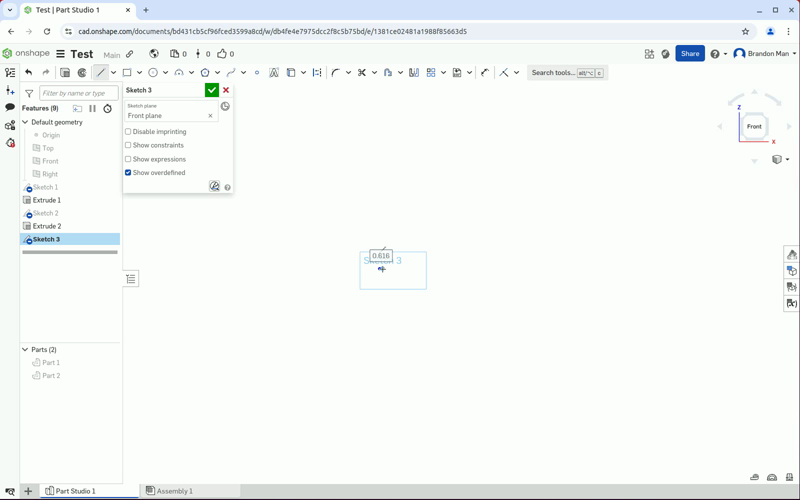
key_down(shift)
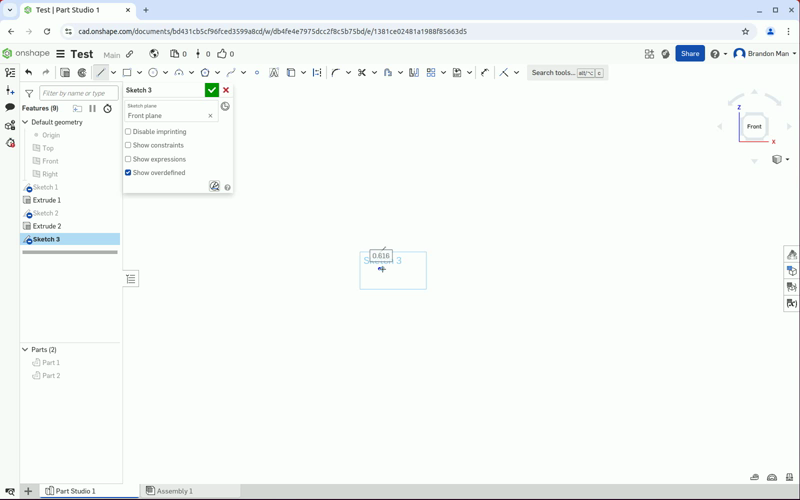
mouse_move(382, 182)
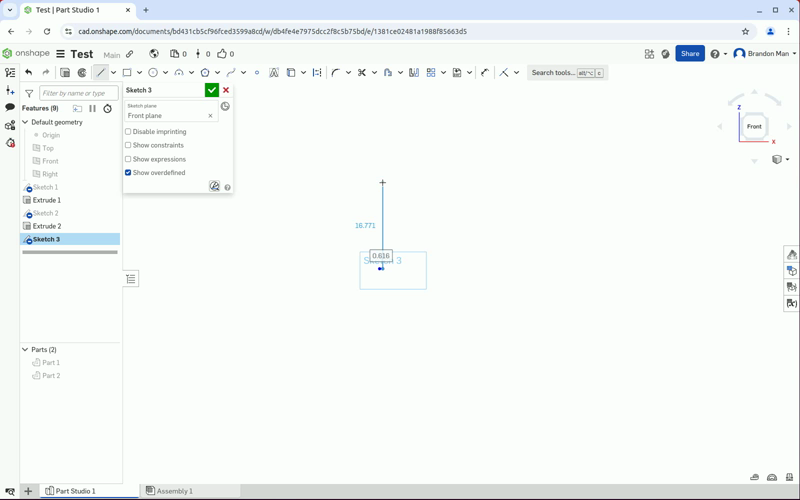
click(382, 182)
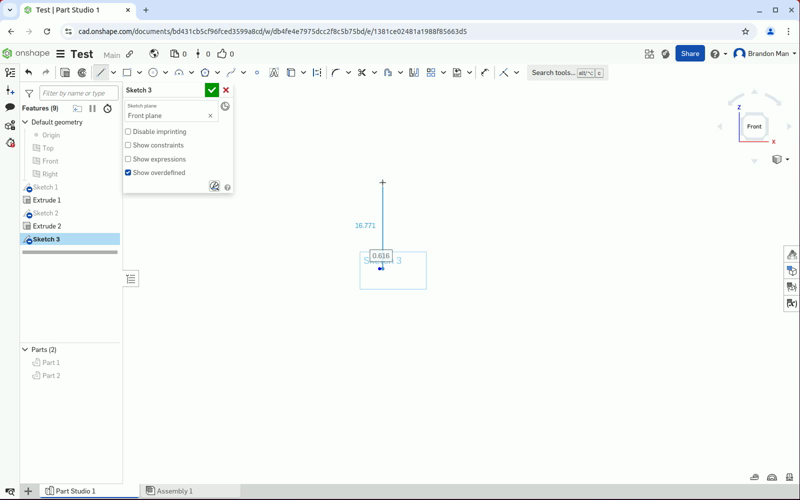
key_up(shift)
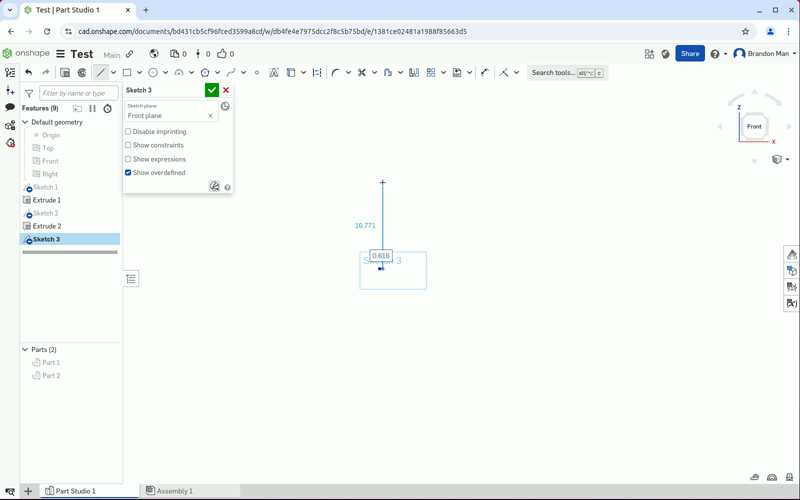
key_down(shift)
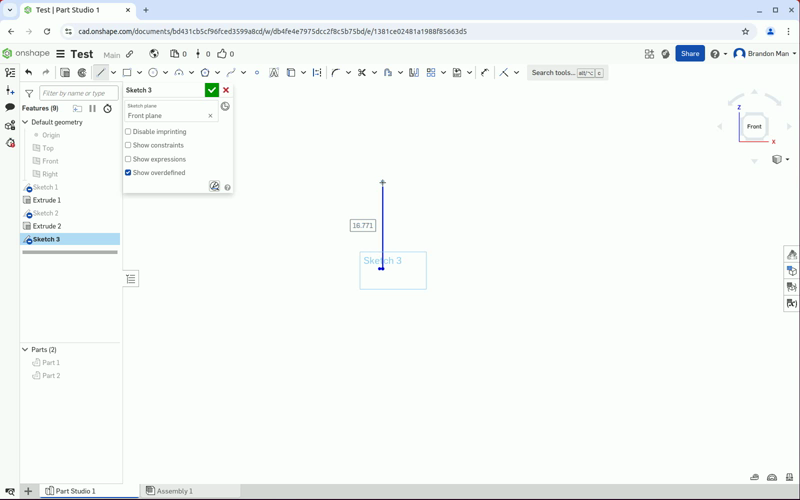
mouse_move(412, 182)
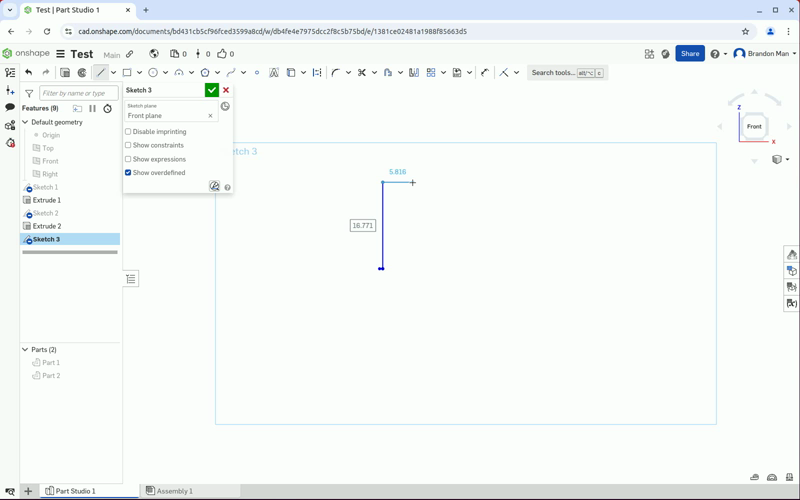
mouse_move(382, 179)
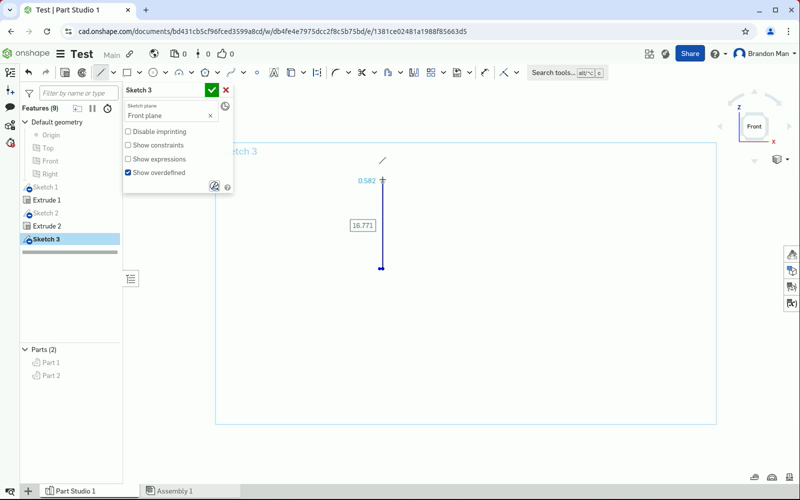
scroll(6)
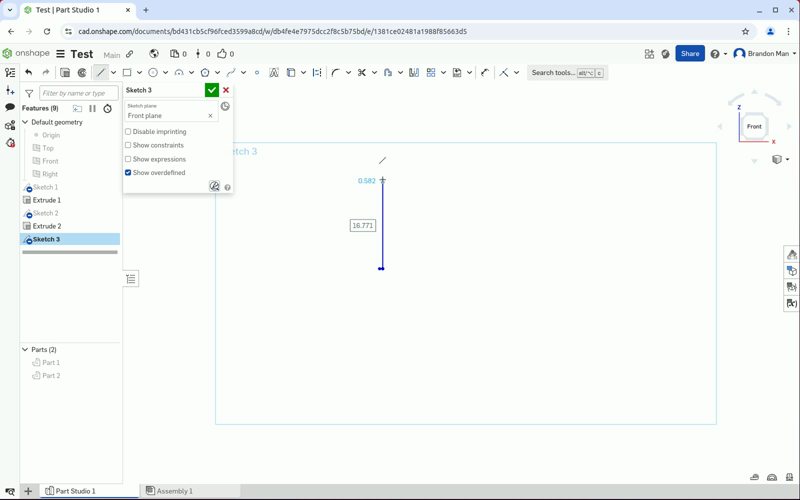
scroll(6)
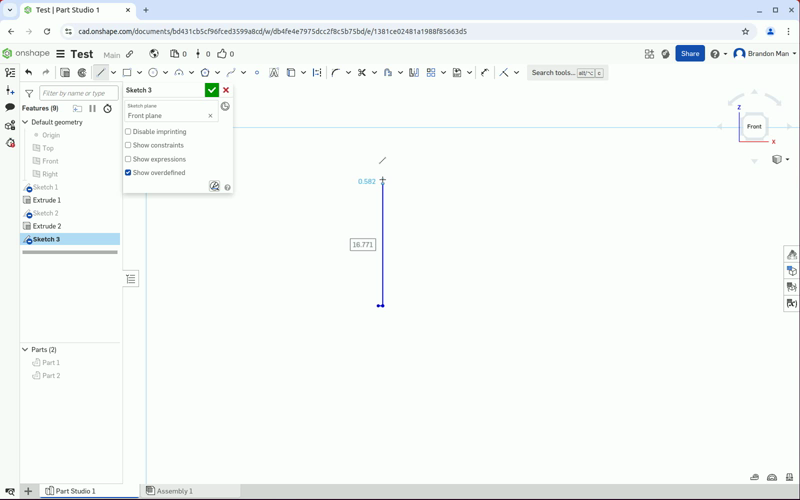
scroll(6)
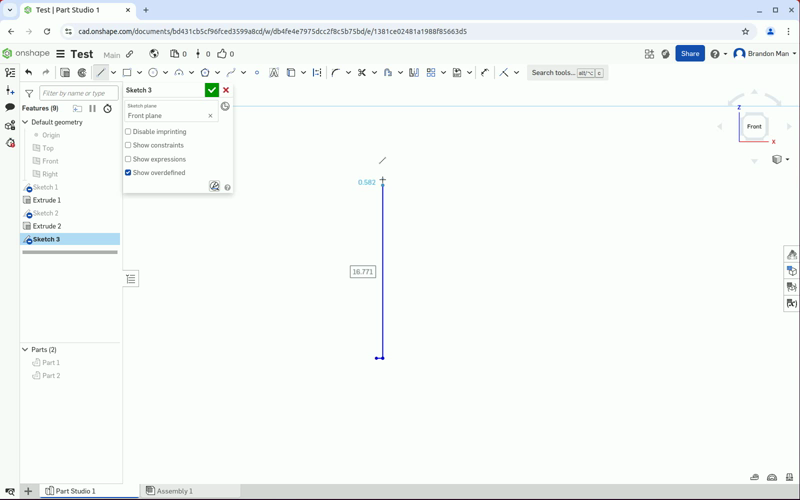
scroll(6)
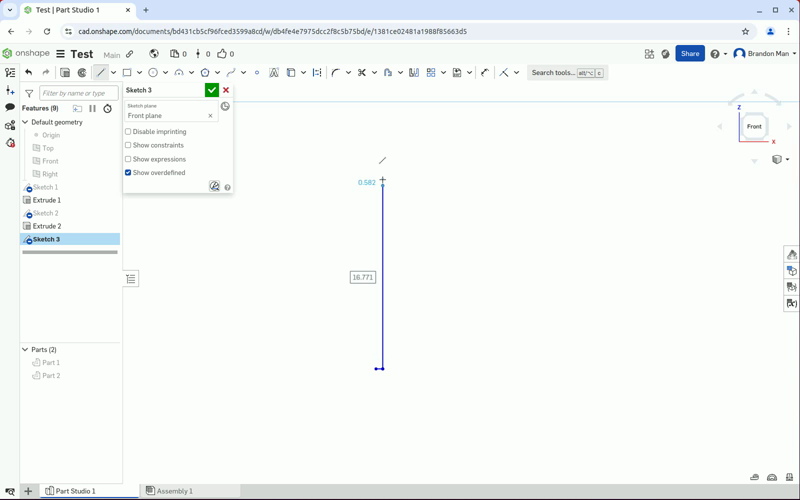
scroll(6)
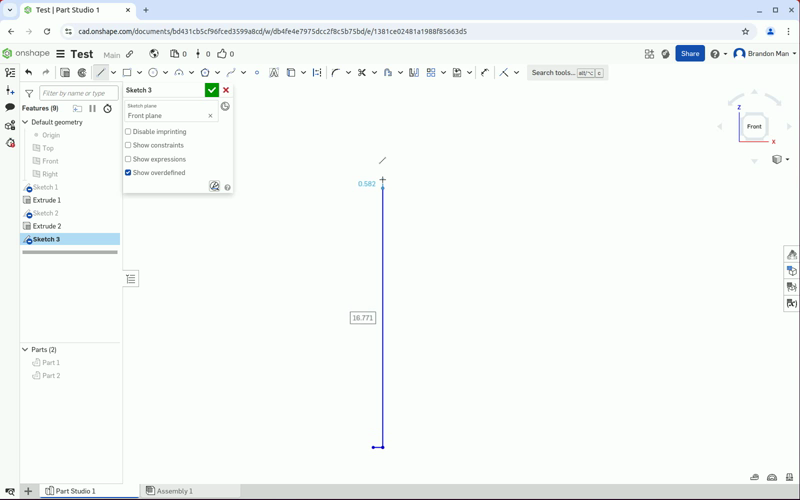
scroll(6)
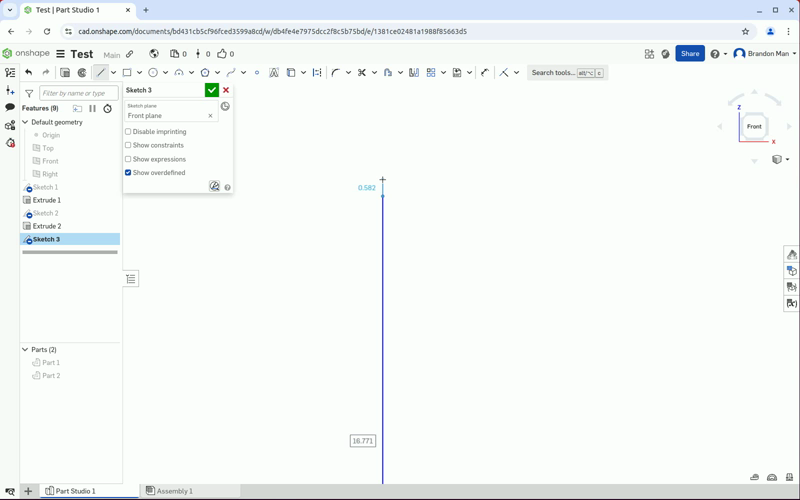
scroll(6)
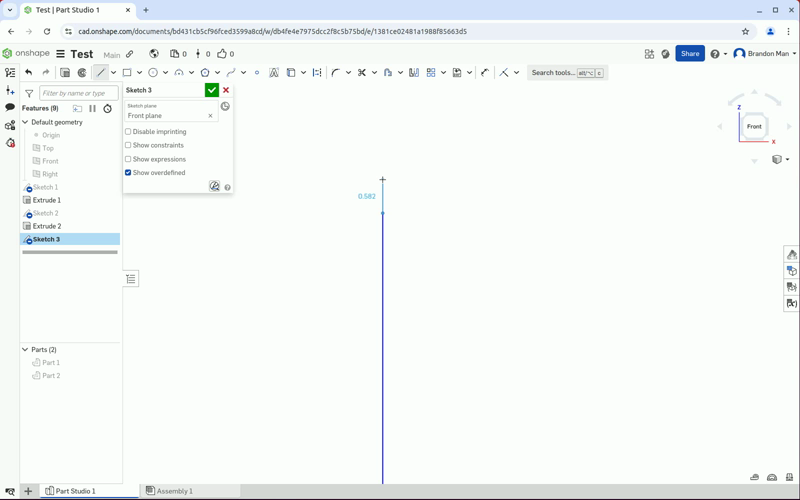
click(382, 179)
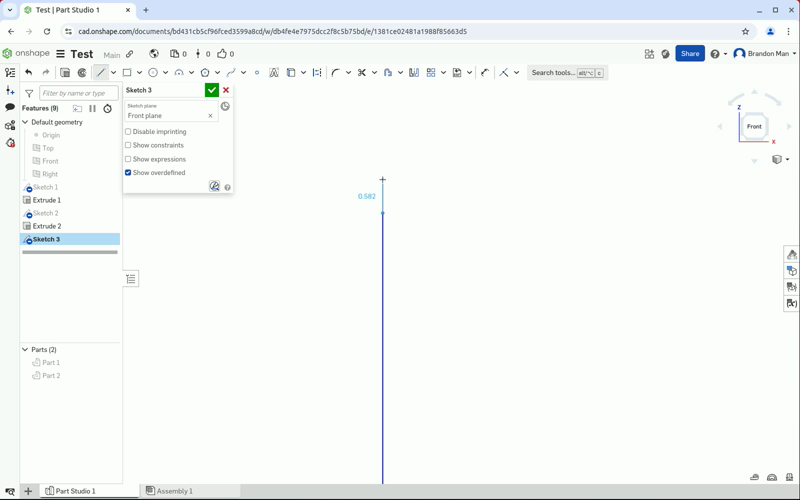
scroll(-6)
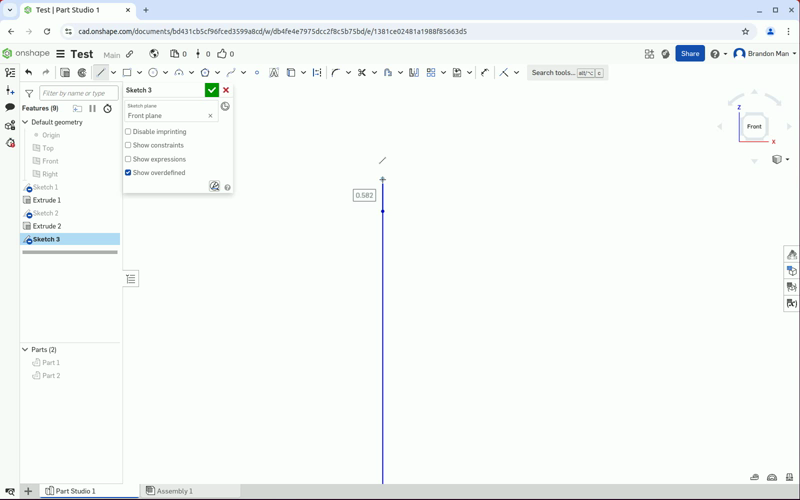
scroll(-6)
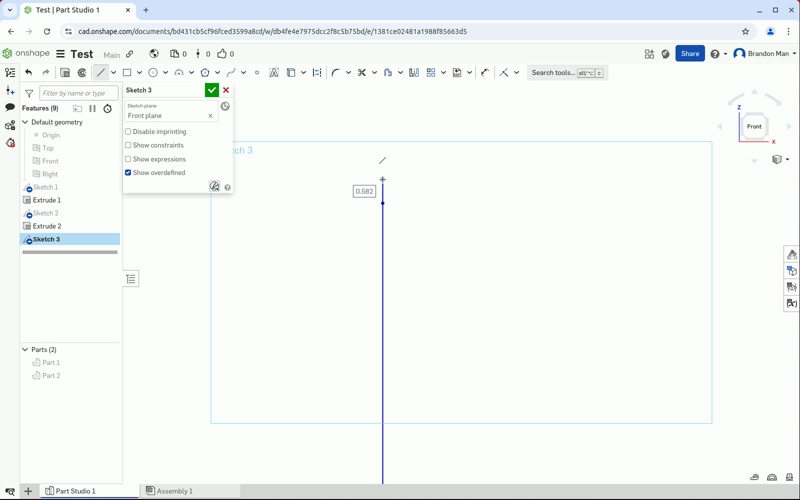
scroll(-6)
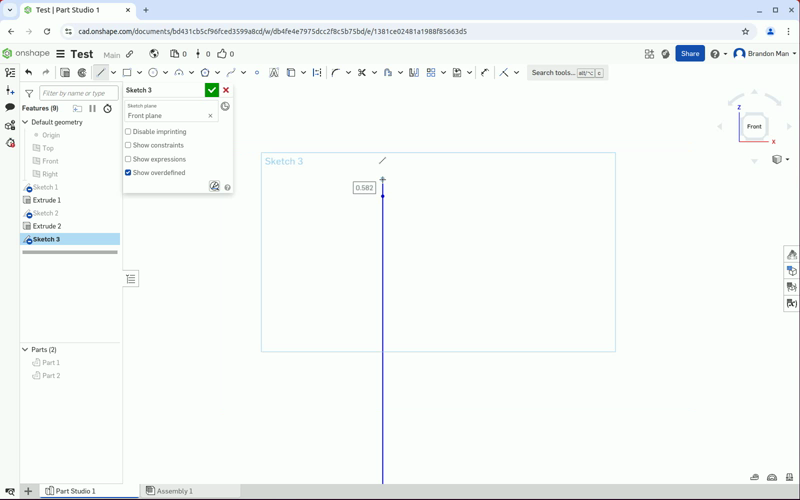
scroll(-6)
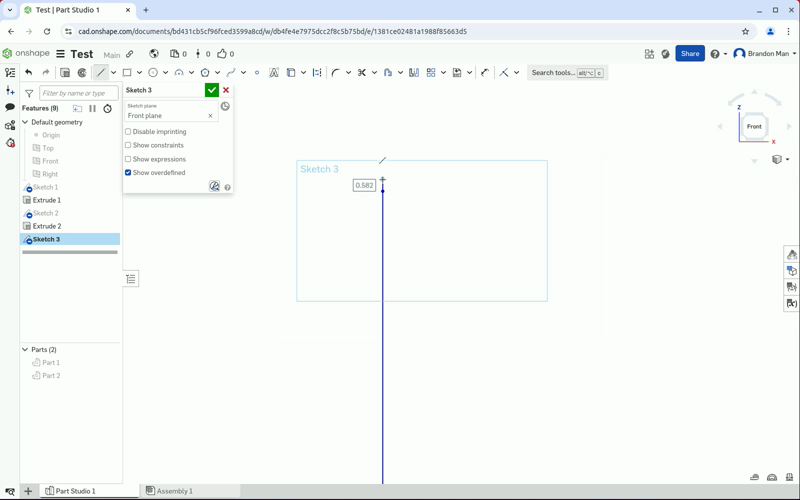
scroll(-6)
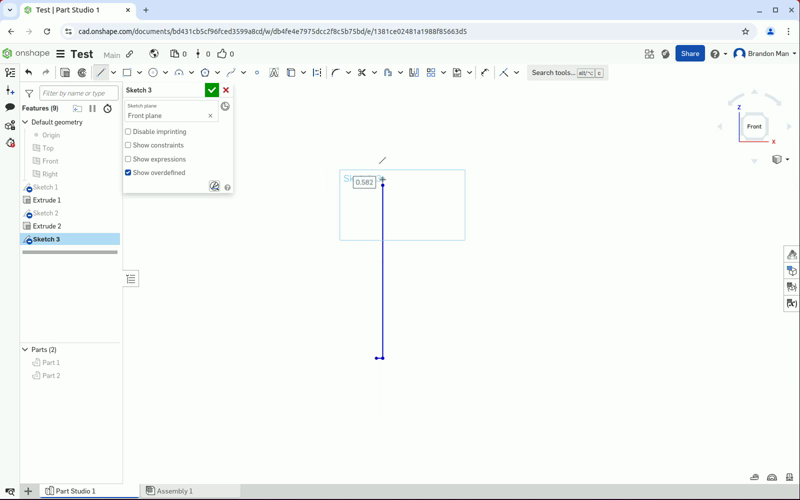
scroll(-6)
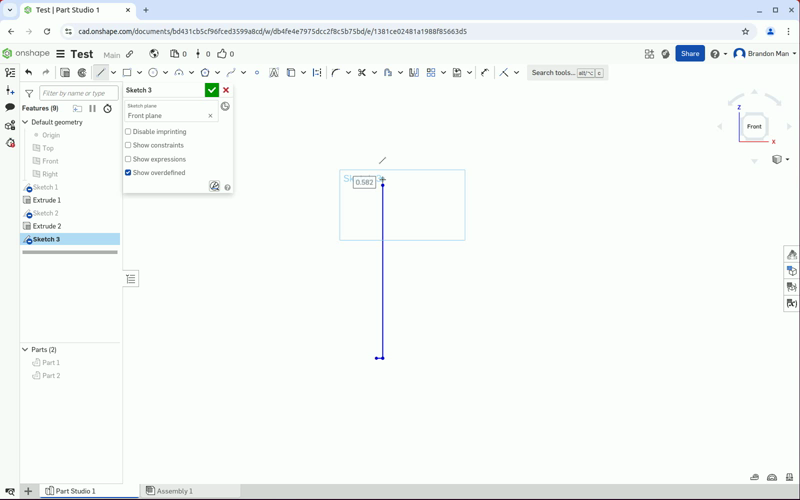
scroll(-6)
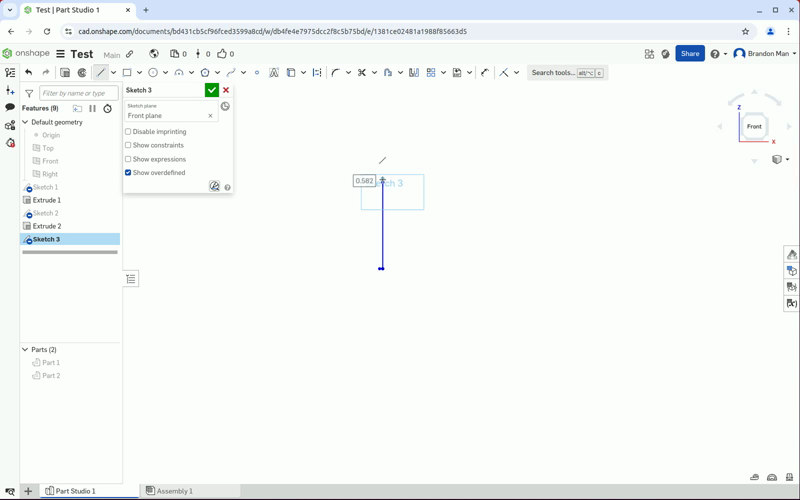
key_up(shift)
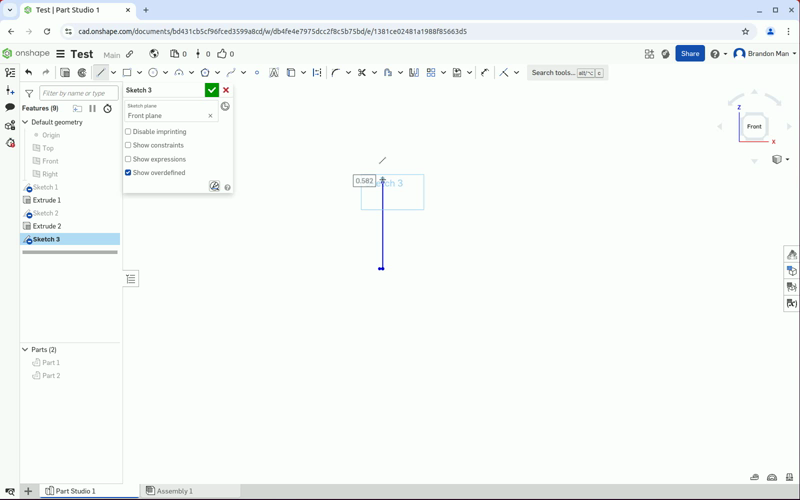
key_down(shift)
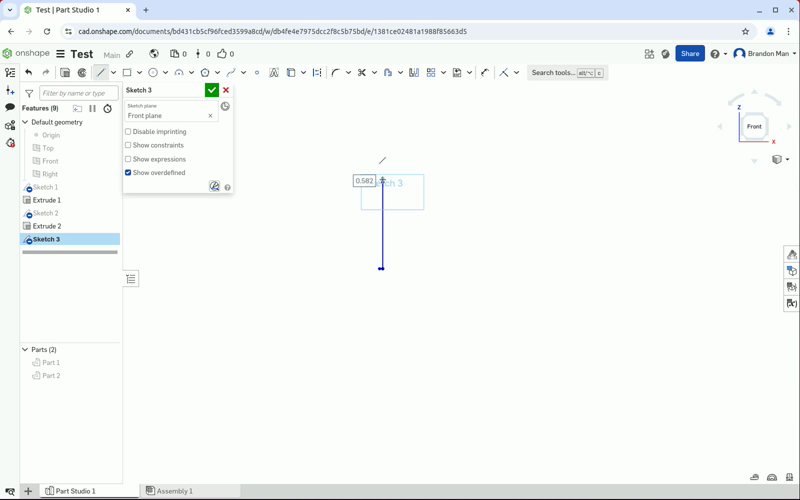
mouse_move(412, 179)
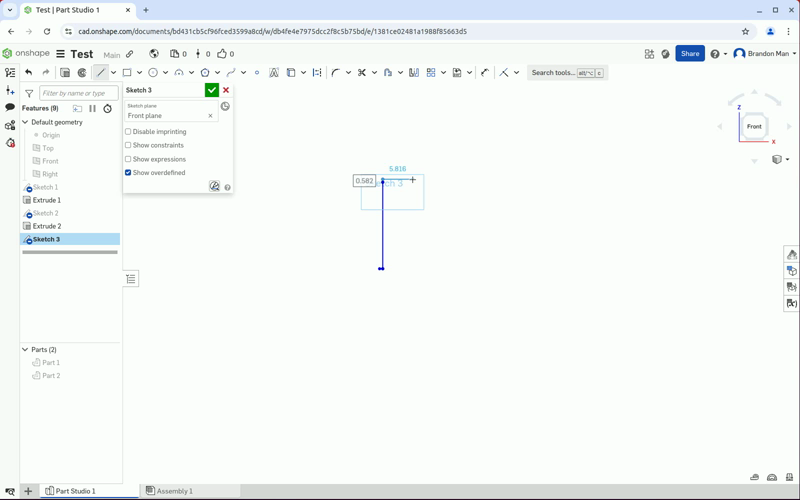
mouse_move(379, 179)
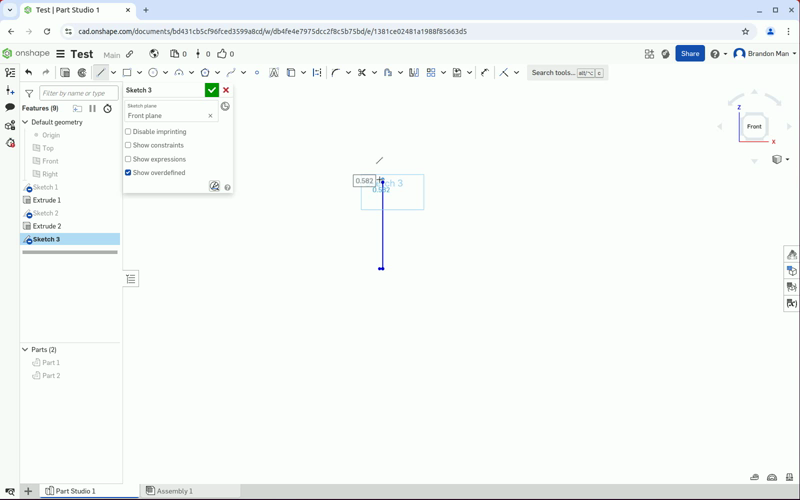
scroll(6)
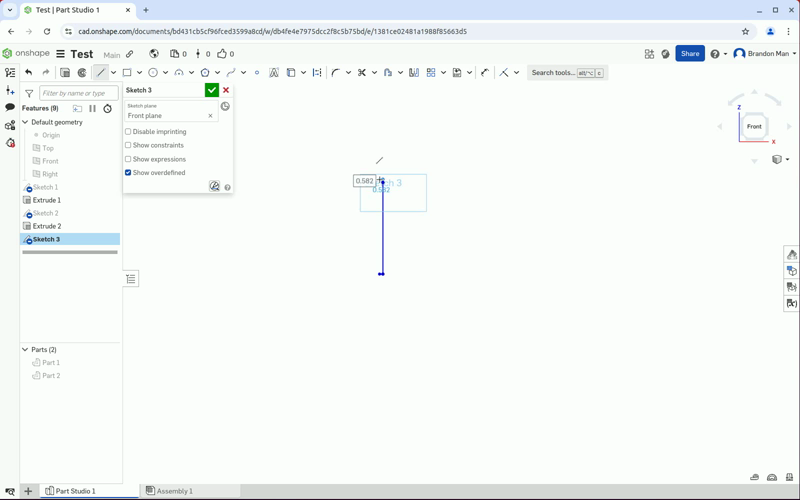
scroll(6)
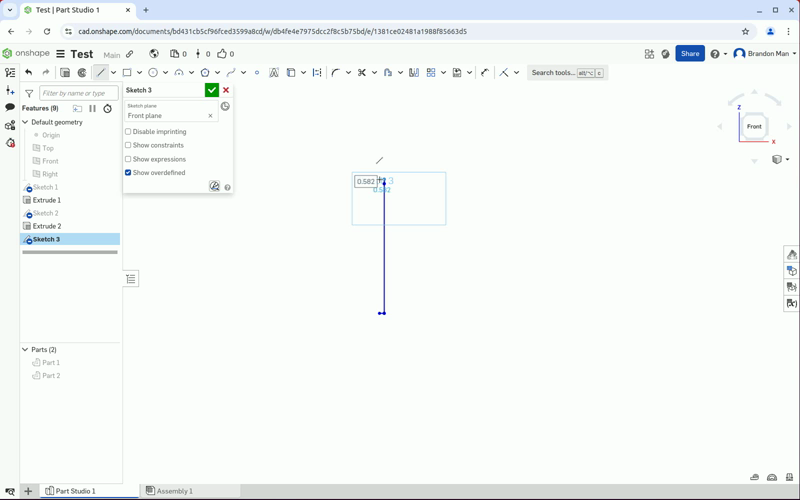
scroll(6)
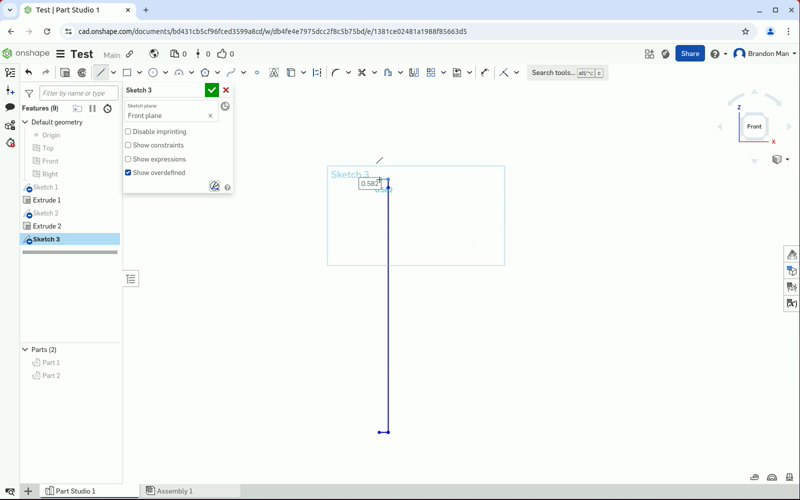
scroll(6)
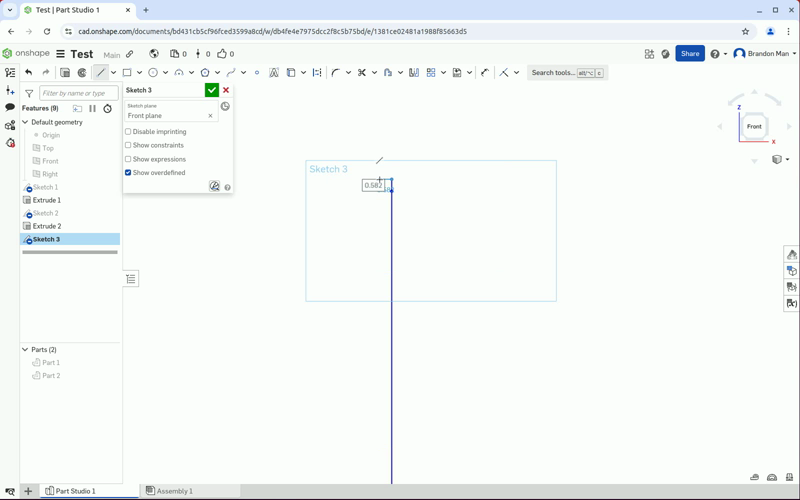
scroll(6)
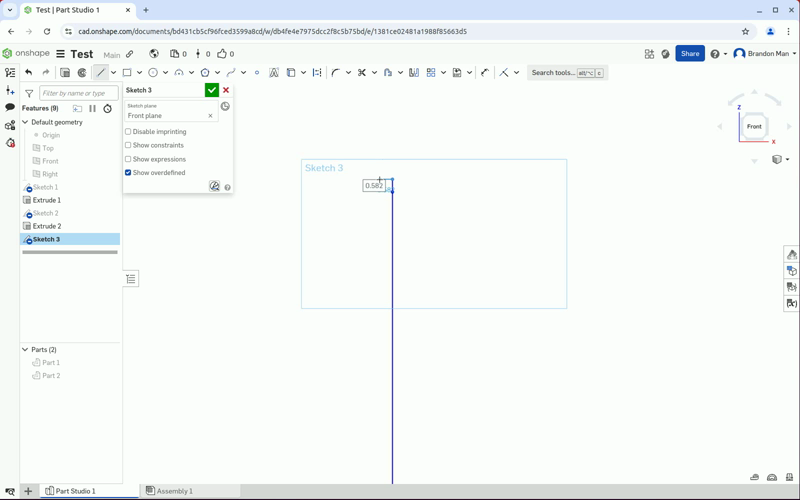
scroll(6)
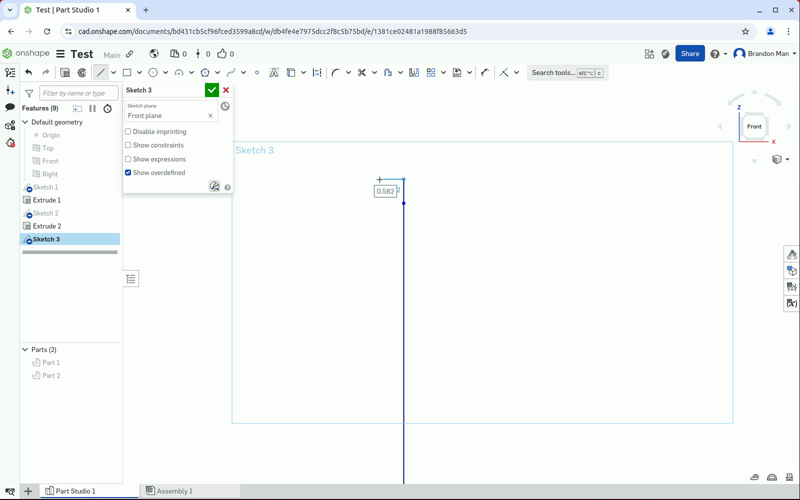
scroll(6)
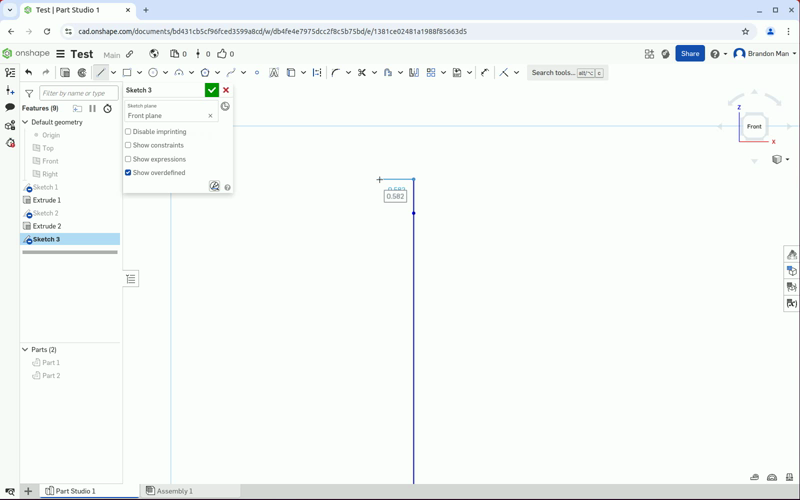
click(379, 179)
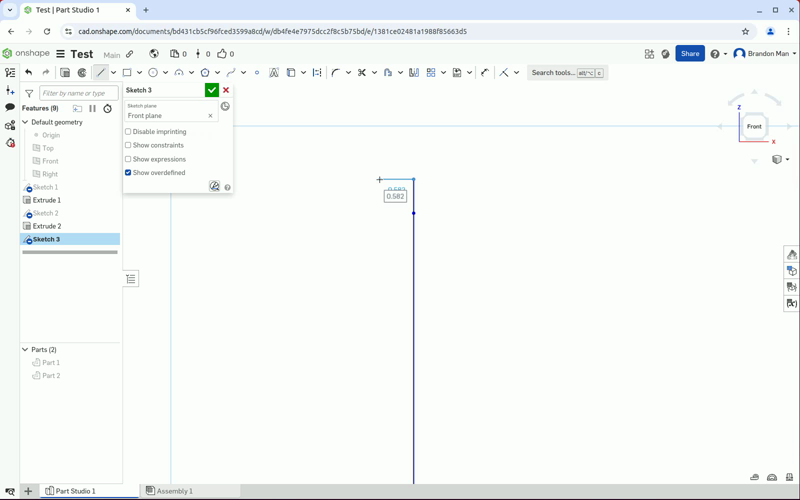
scroll(-6)
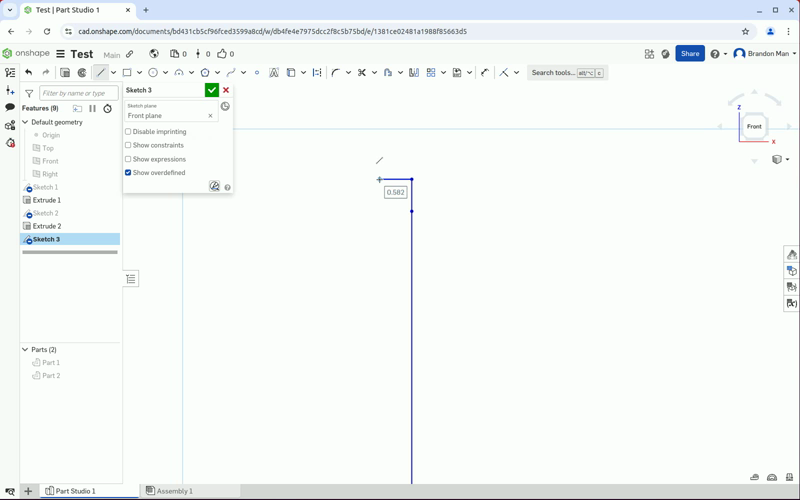
scroll(-6)
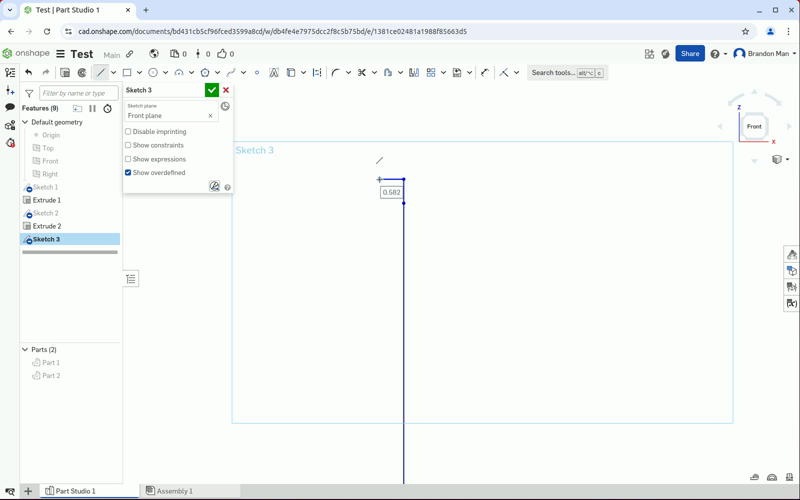
scroll(-6)
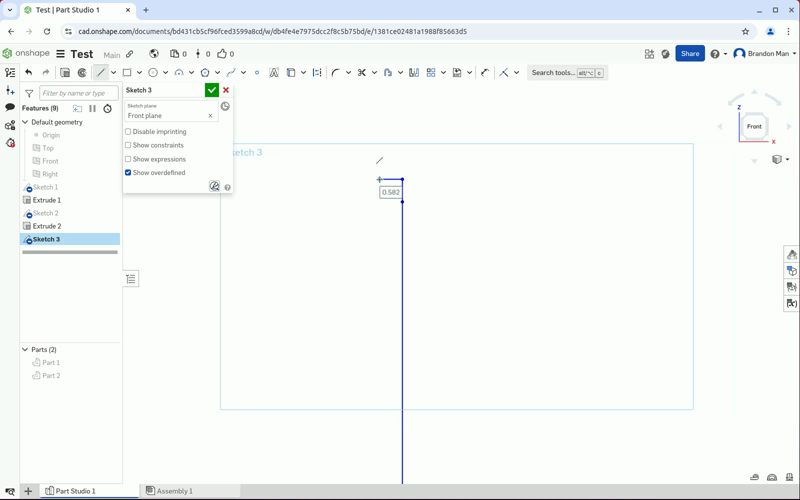
scroll(-6)
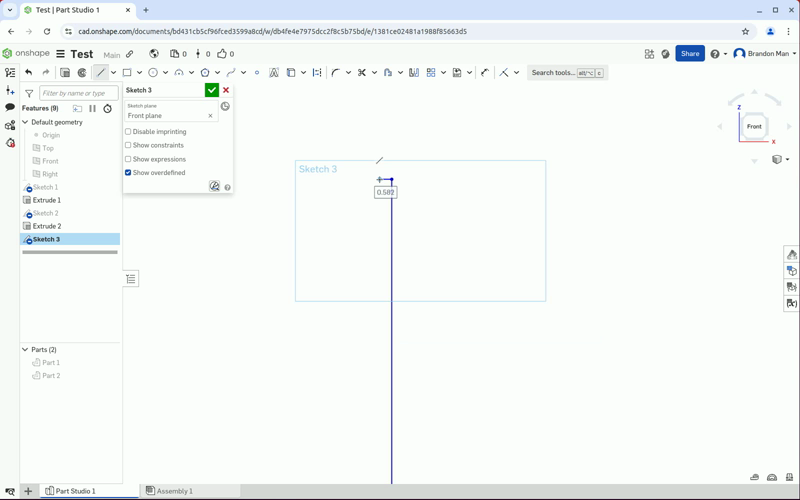
scroll(-6)
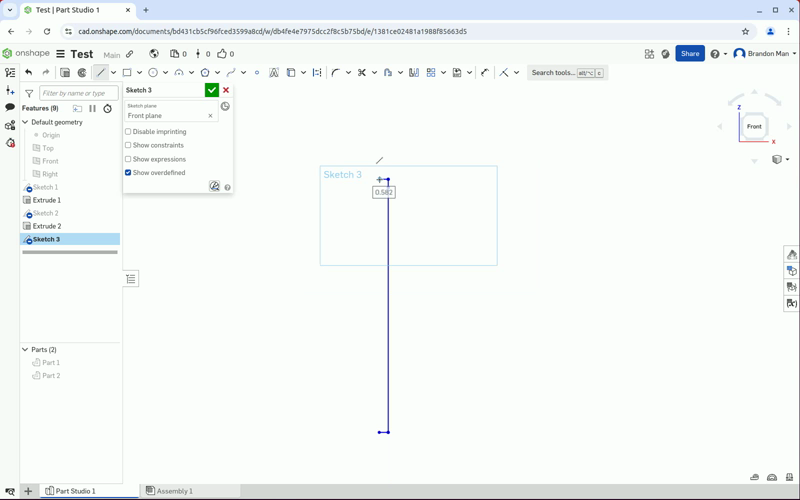
scroll(-6)
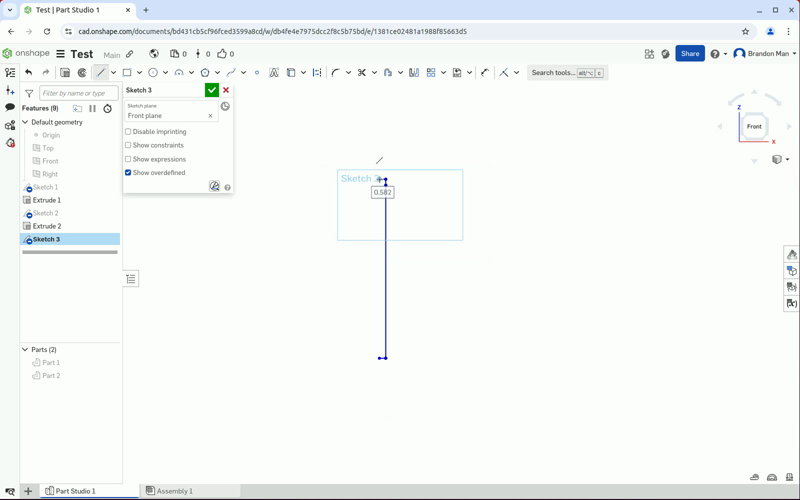
scroll(-6)
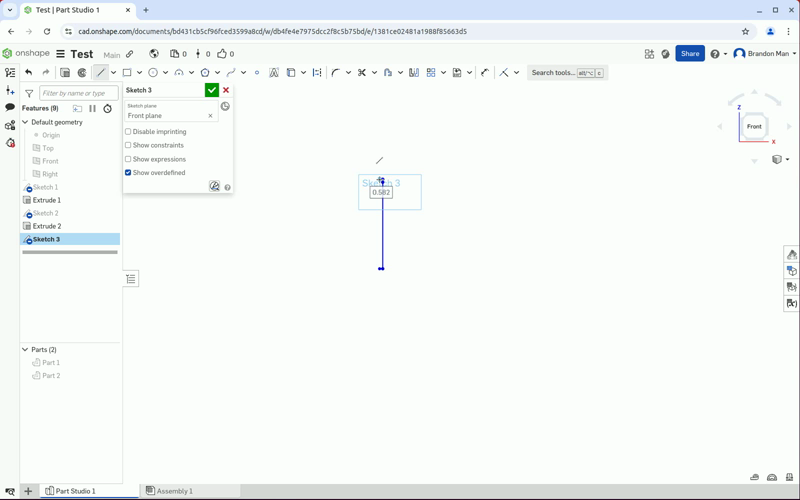
key_up(shift)
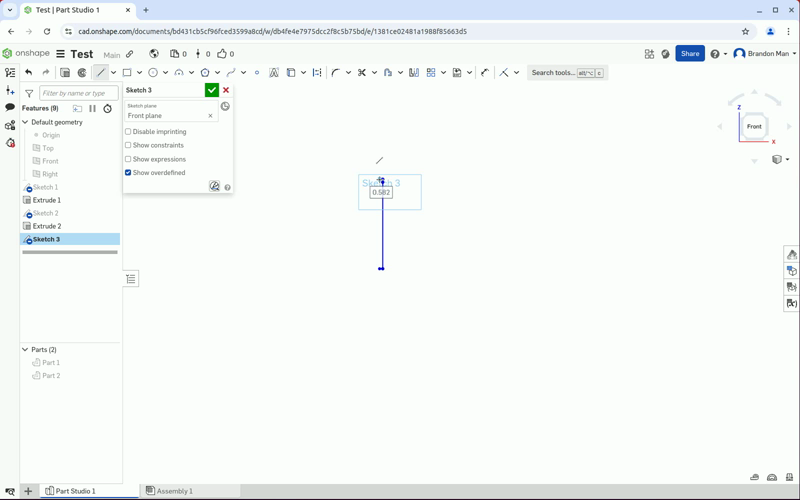
key_down(shift)
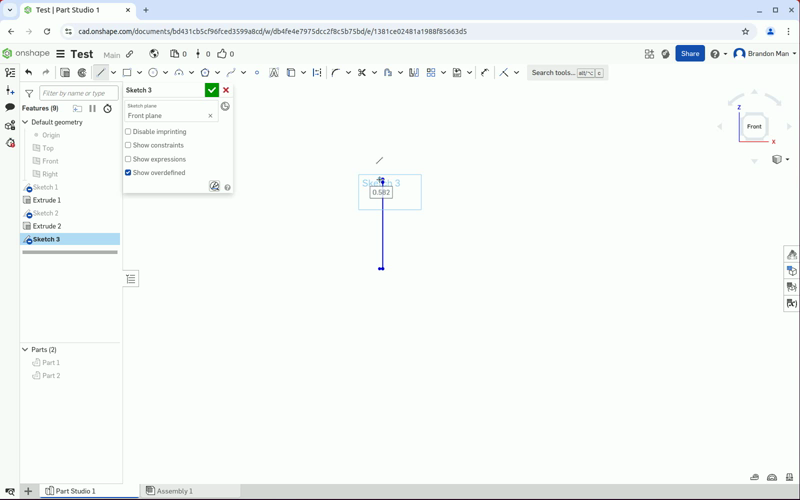
mouse_move(379, 268)
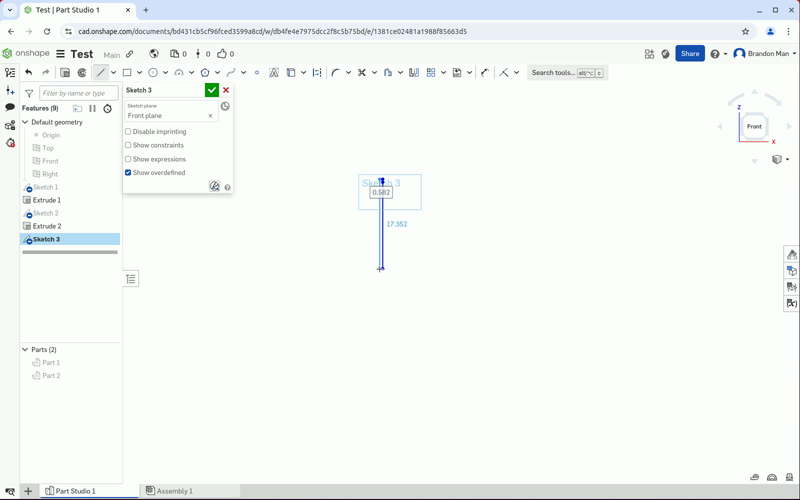
scroll(6)
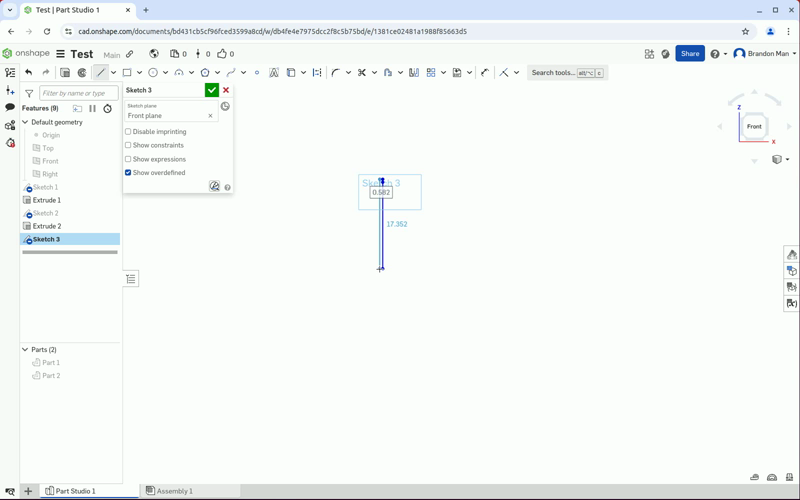
scroll(6)
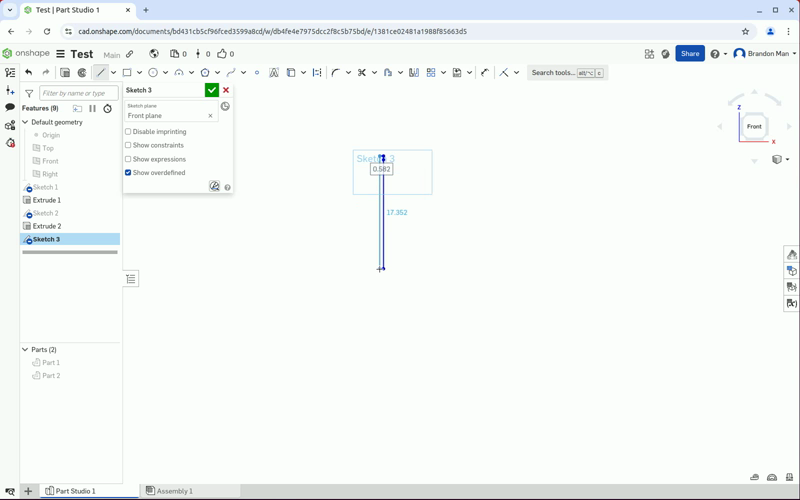
scroll(6)
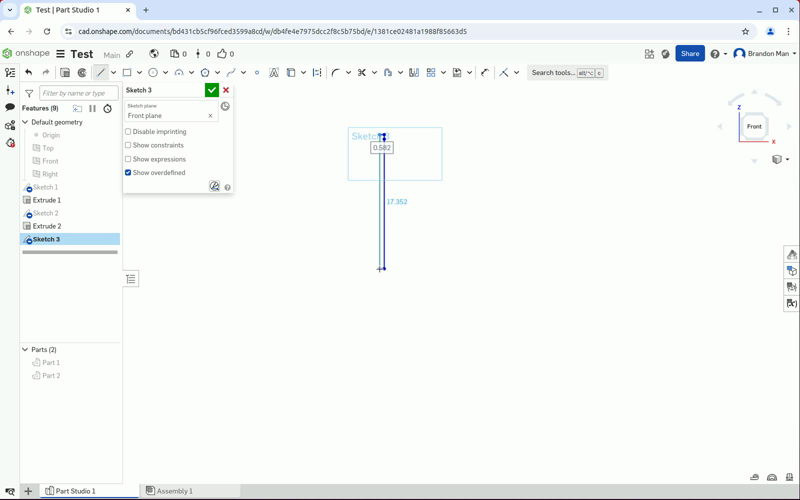
scroll(6)
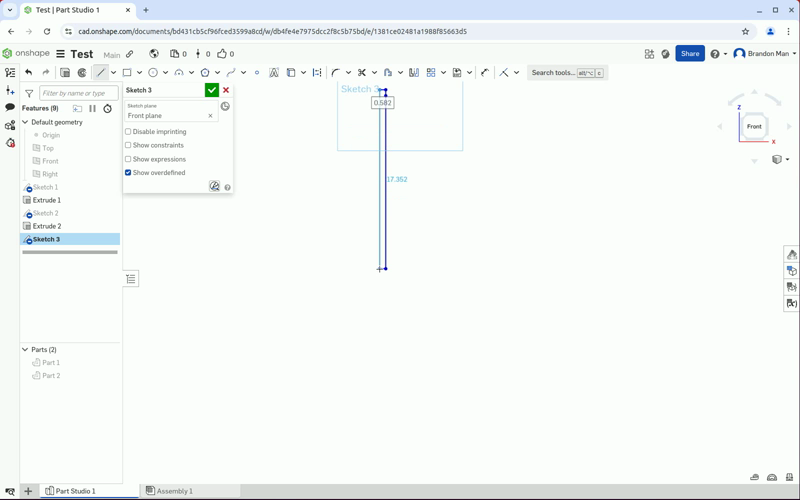
scroll(6)
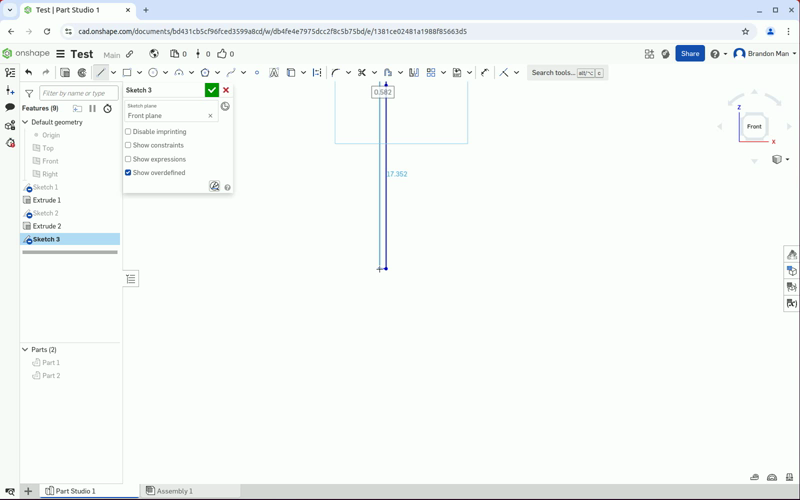
scroll(6)
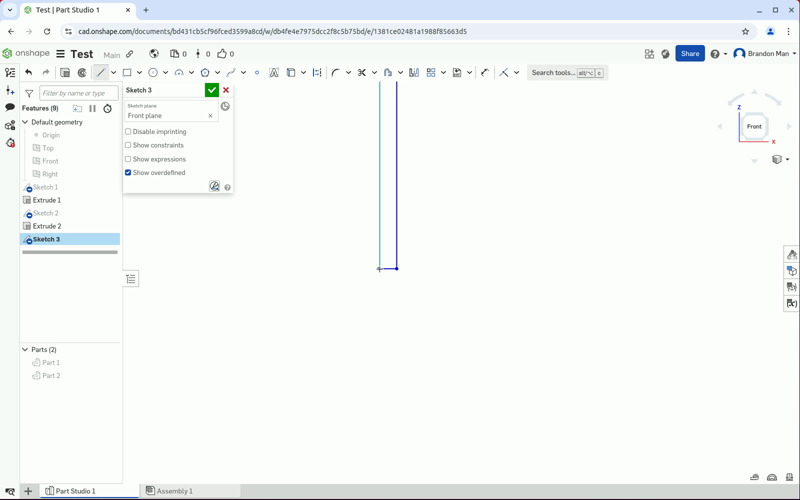
scroll(6)
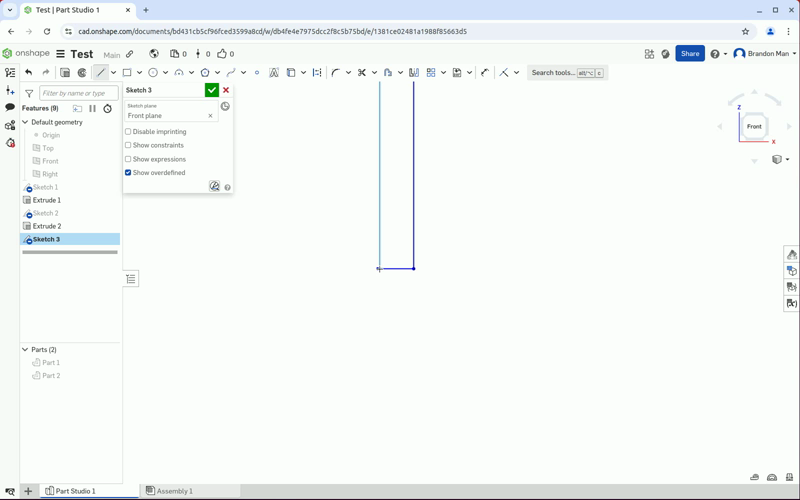
key_up(shift)
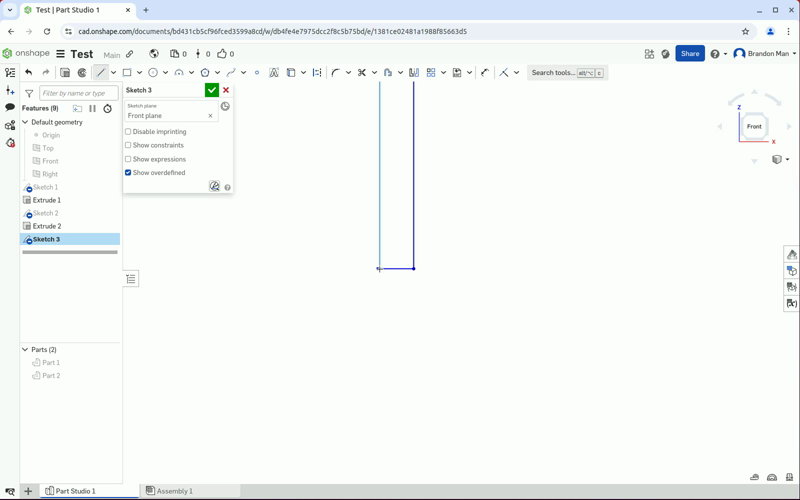
click(379, 268)
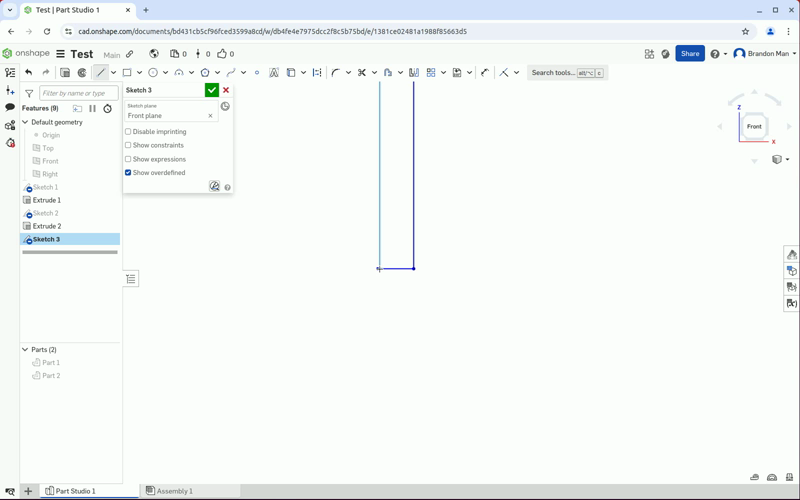
scroll(-6)
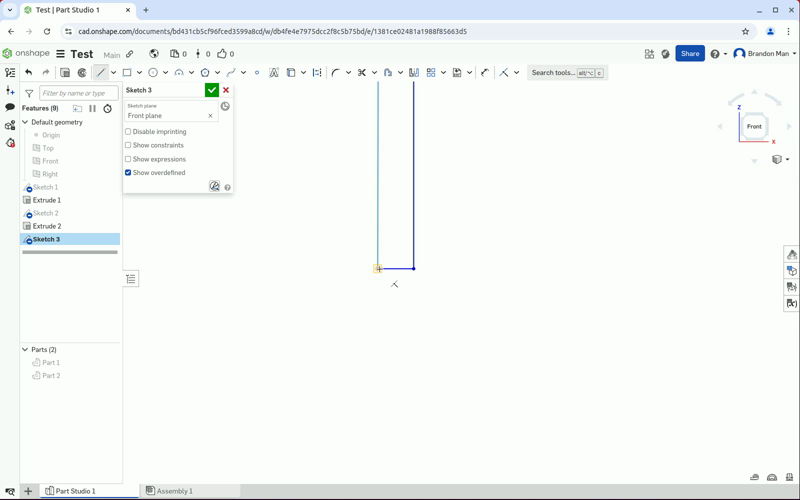
scroll(-6)
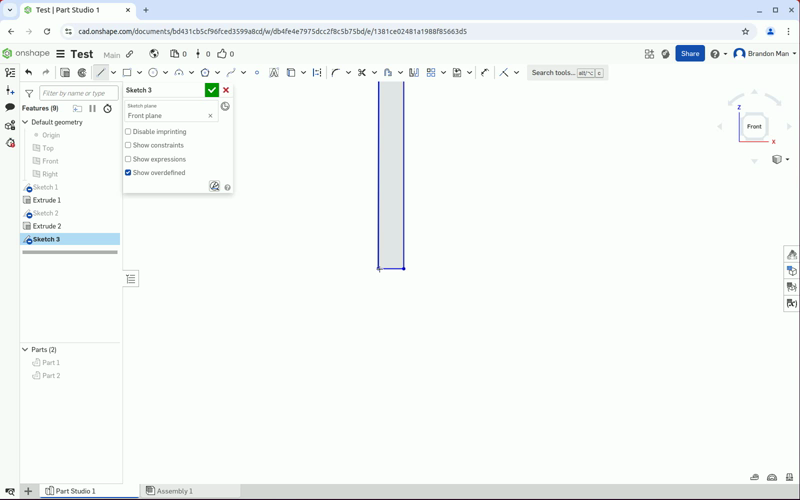
scroll(-6)
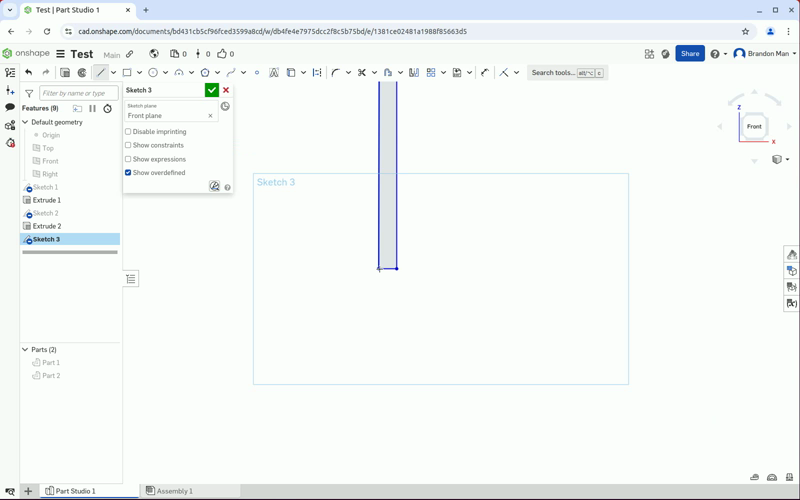
scroll(-6)
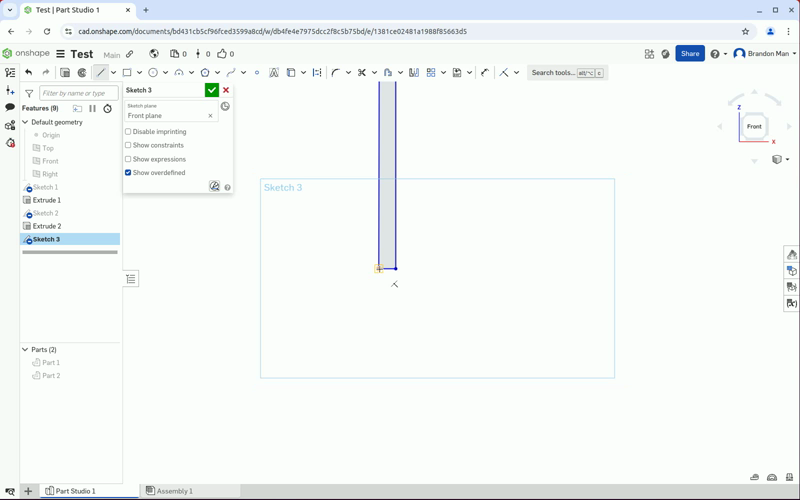
scroll(-6)
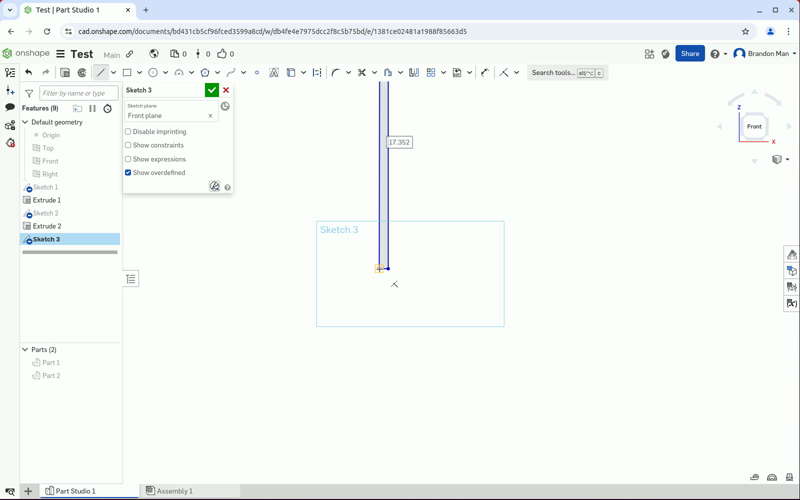
scroll(-6)
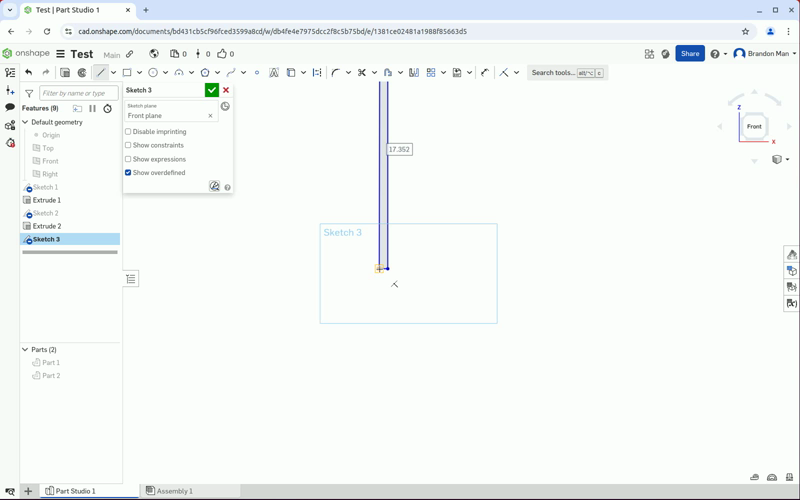
scroll(-6)
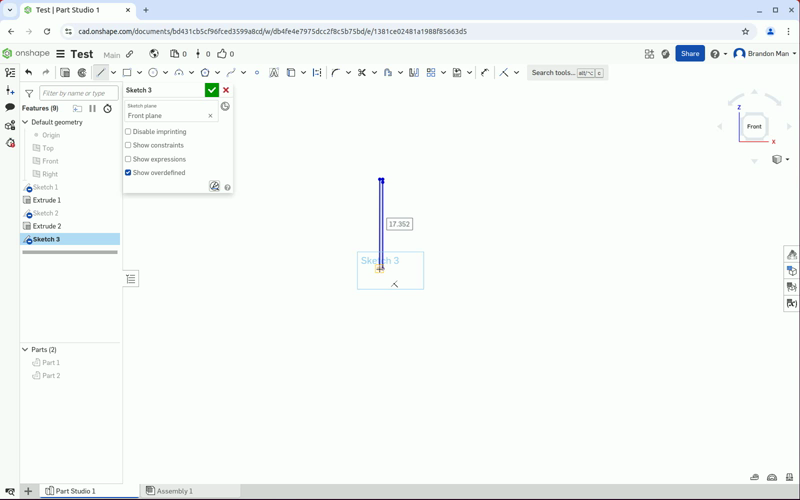
key(esc)
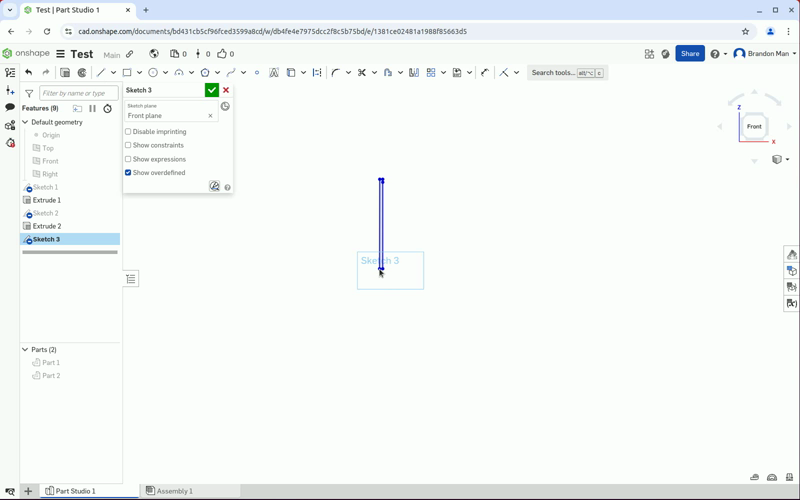
mouse_move(380, 210)
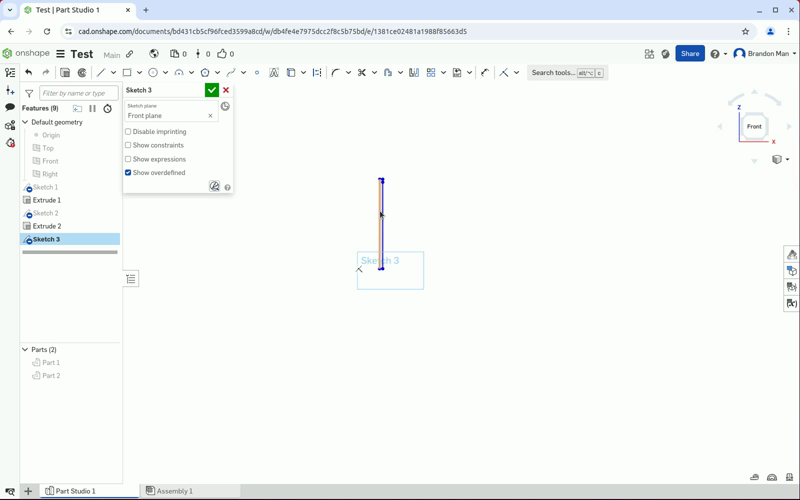
scroll(6)
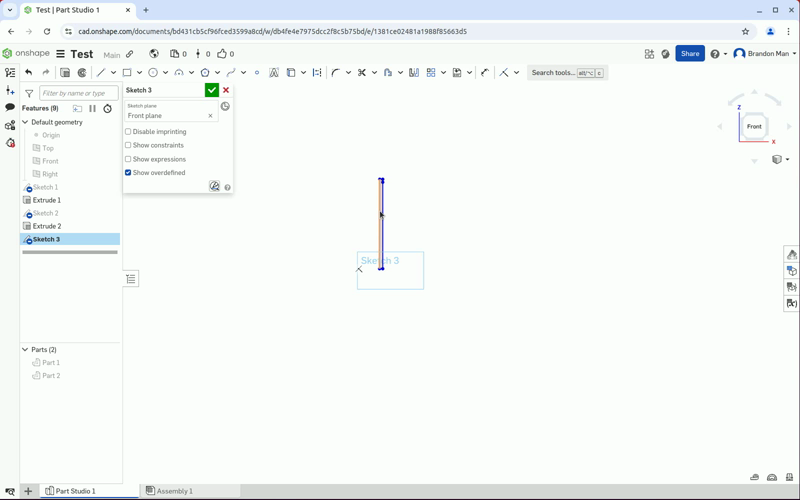
scroll(6)
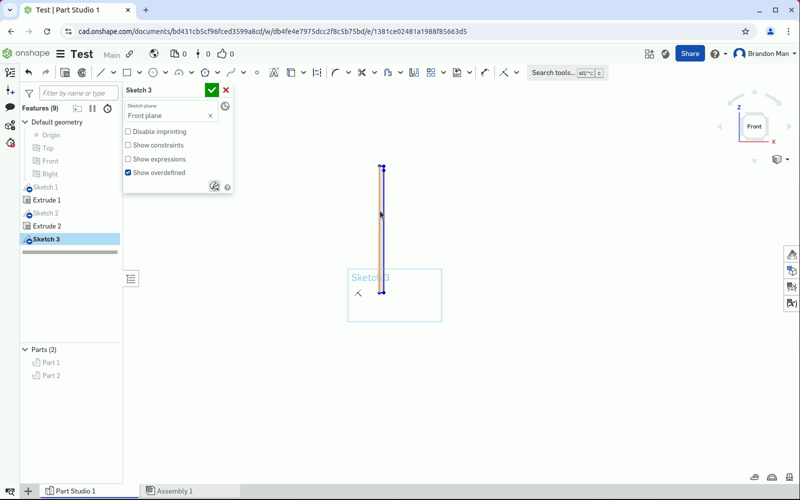
scroll(6)
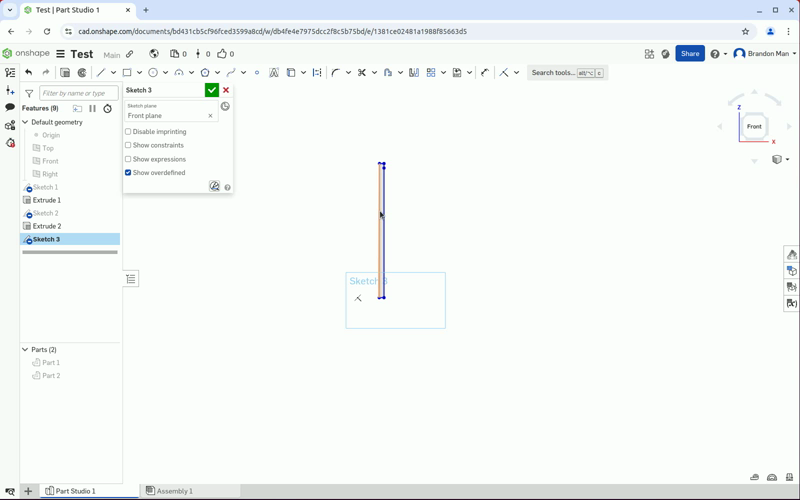
scroll(6)
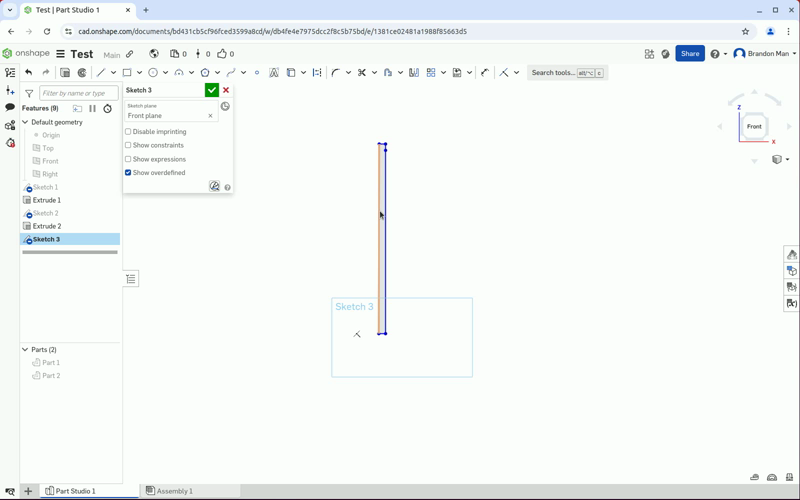
scroll(6)
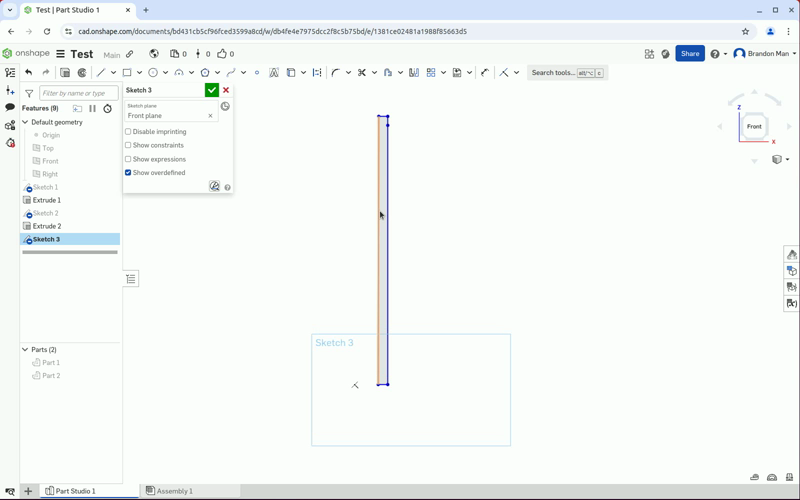
scroll(6)
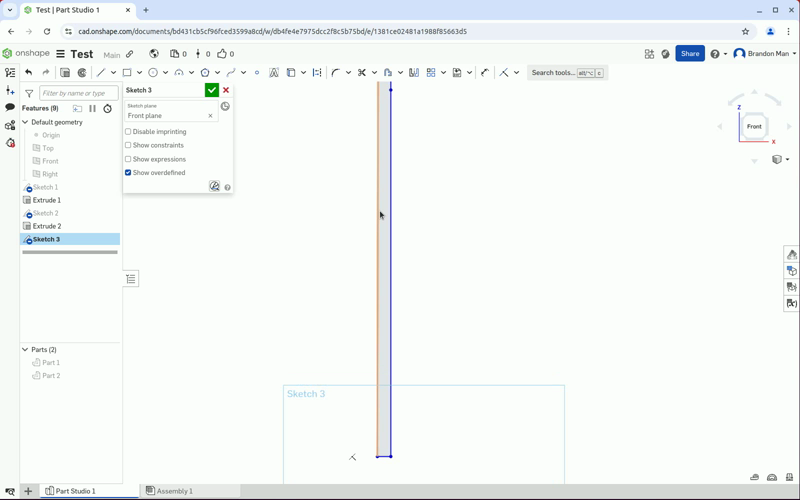
scroll(6)
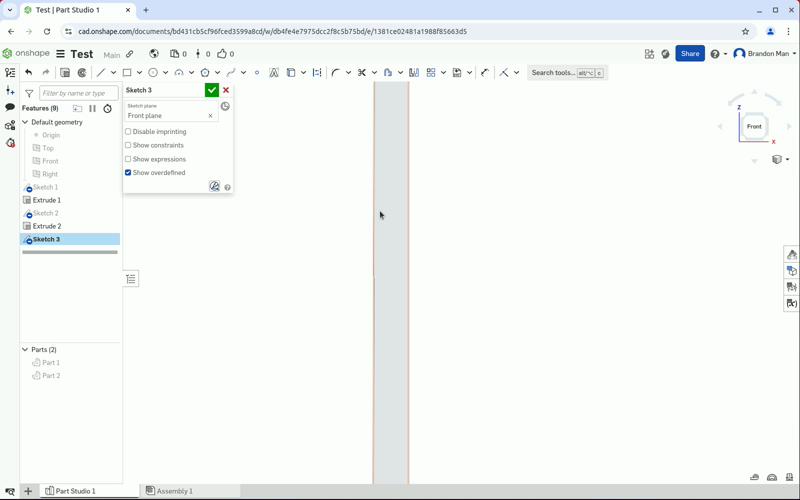
click(380, 210)
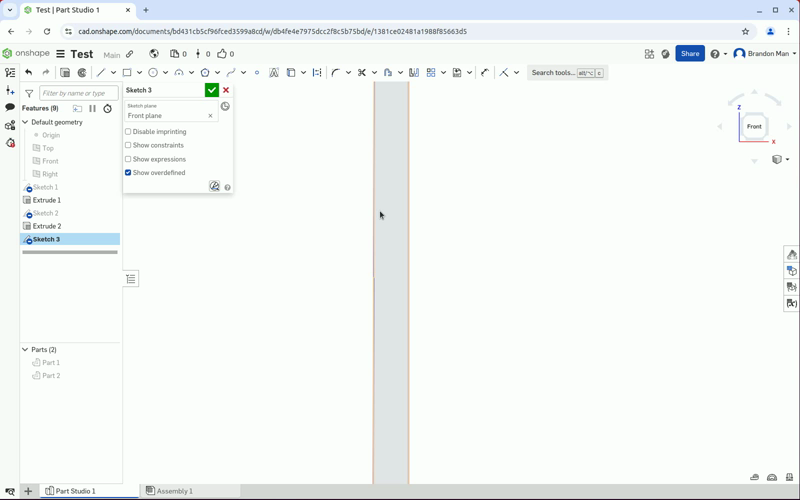
scroll(-6)
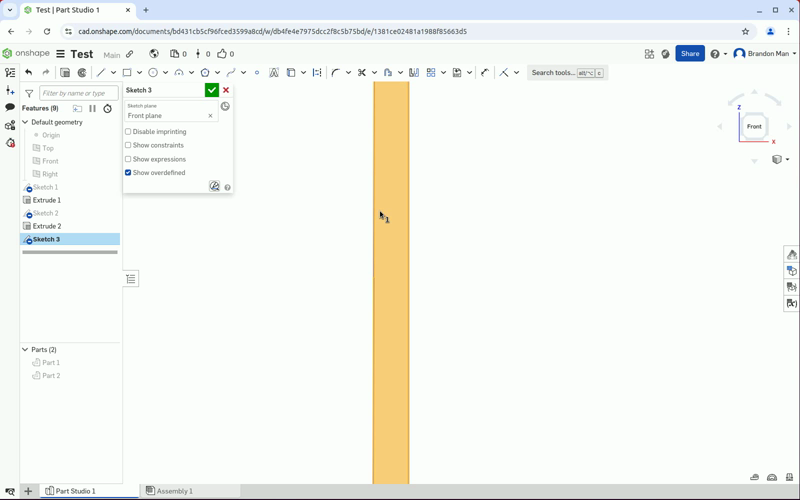
scroll(-6)
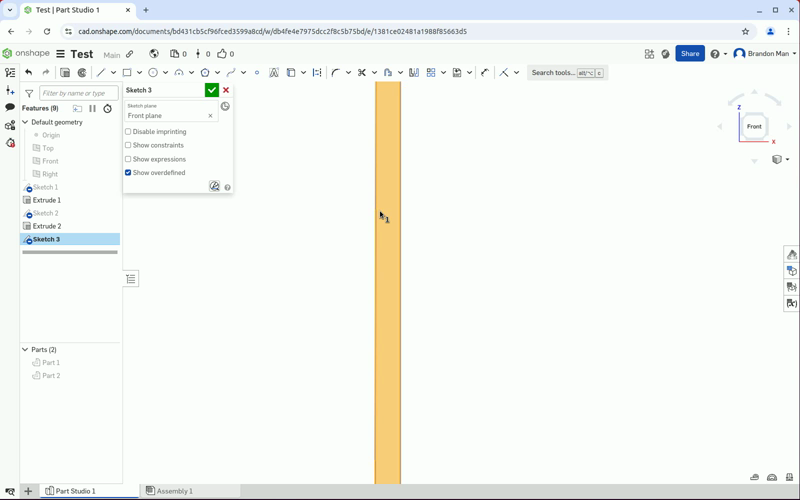
scroll(-6)
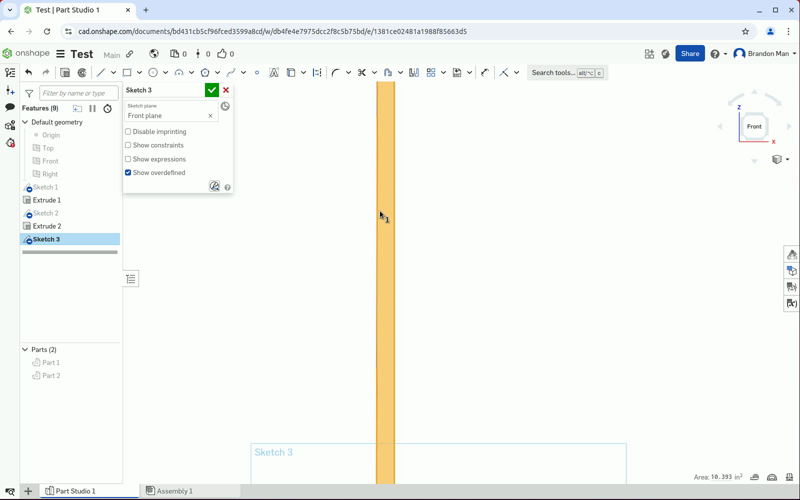
scroll(-6)
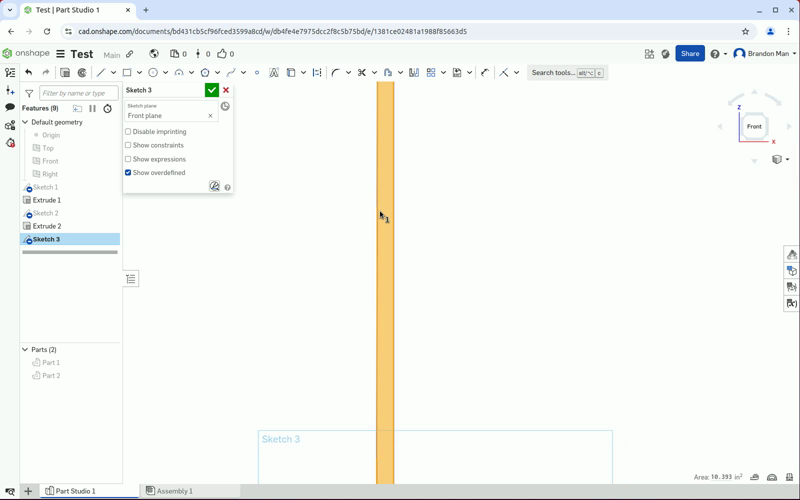
scroll(-6)
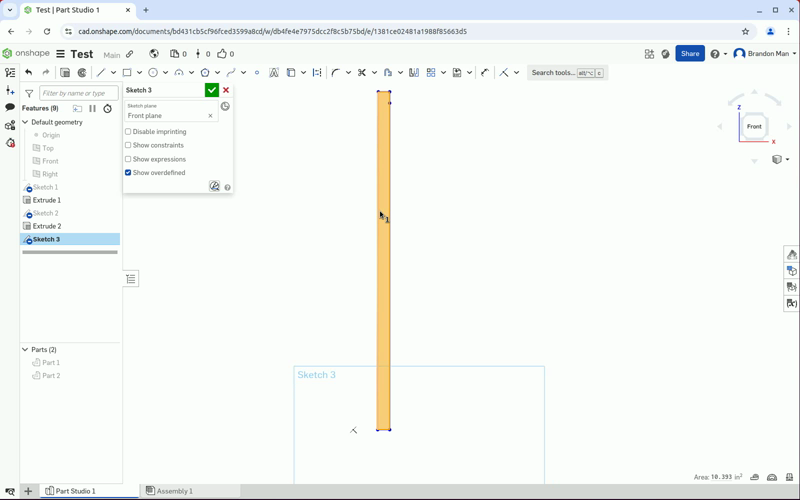
scroll(-6)
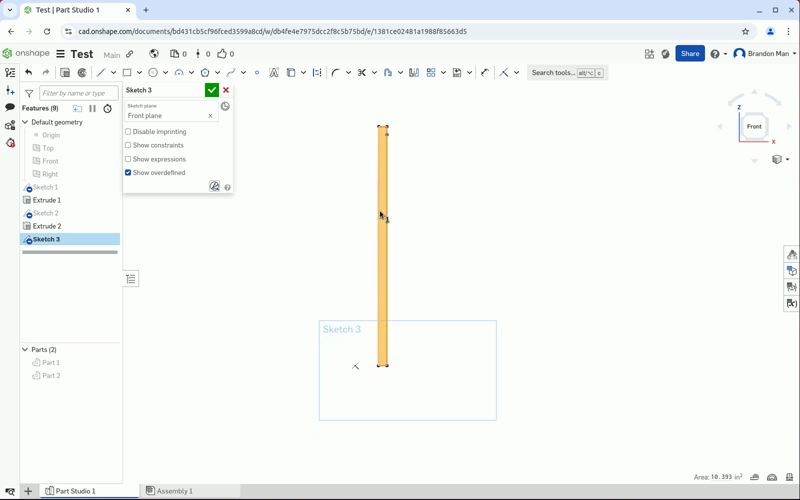
scroll(-6)
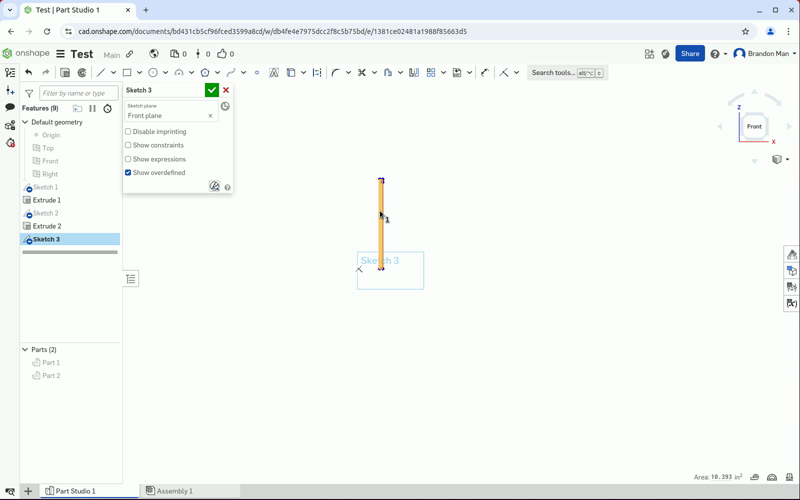
mouse_move(73, 352)
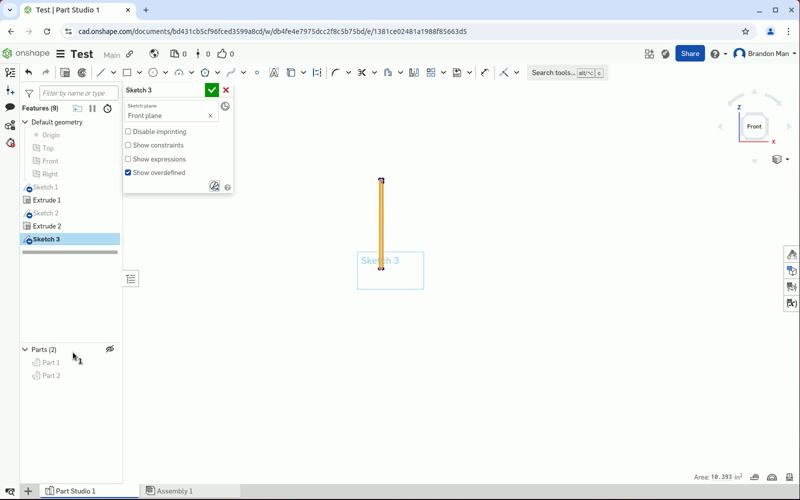
key(shift+y)
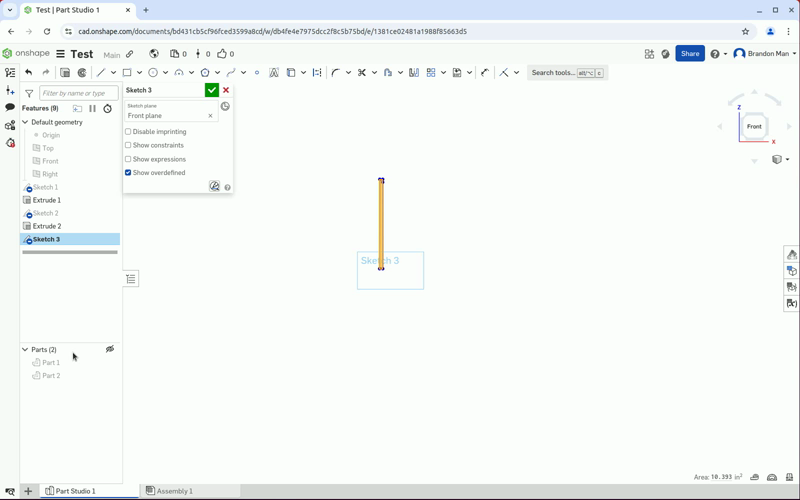
key(shift+e)
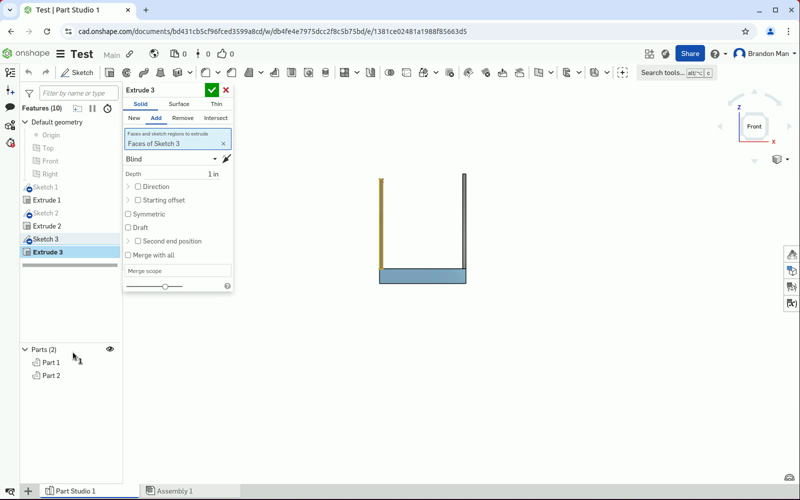
mouse_move(143, 106)
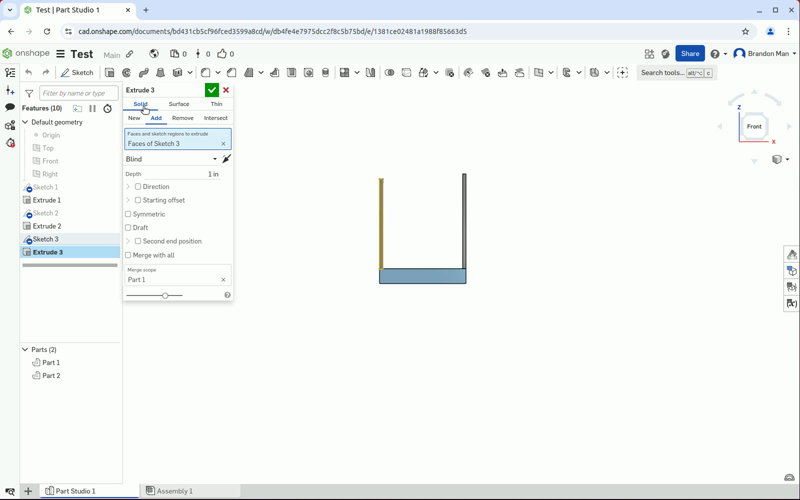
click(143, 106)
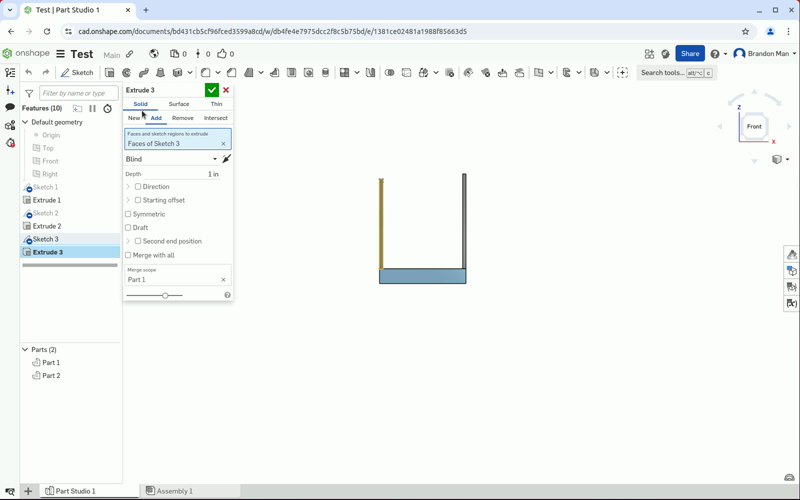
mouse_move(137, 120)
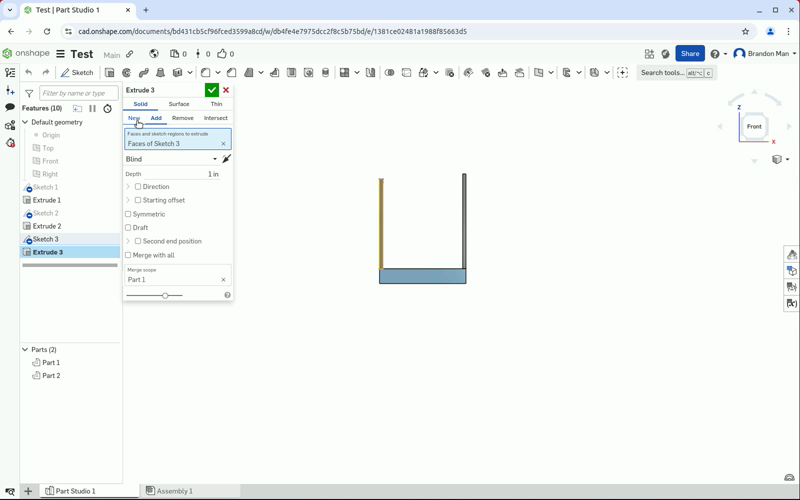
click(137, 120)
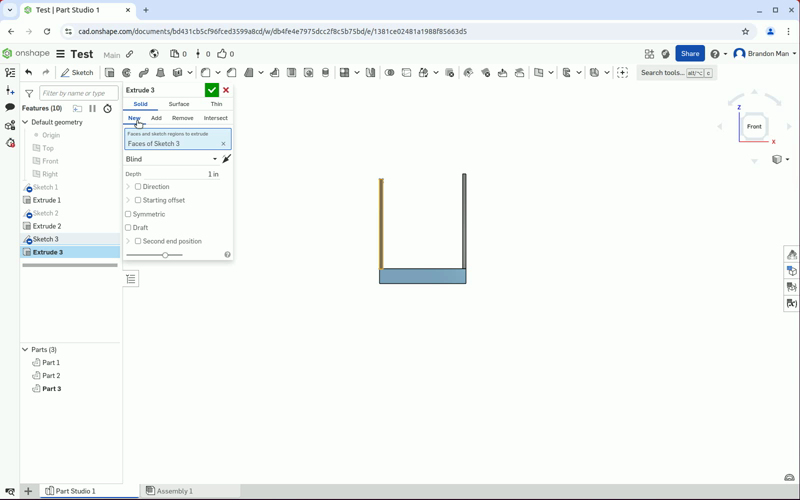
key(tab, 4)
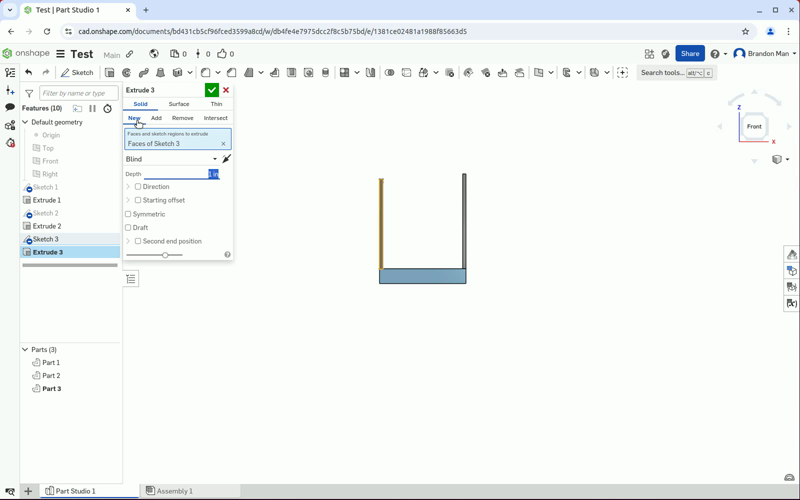
text(-7.462)
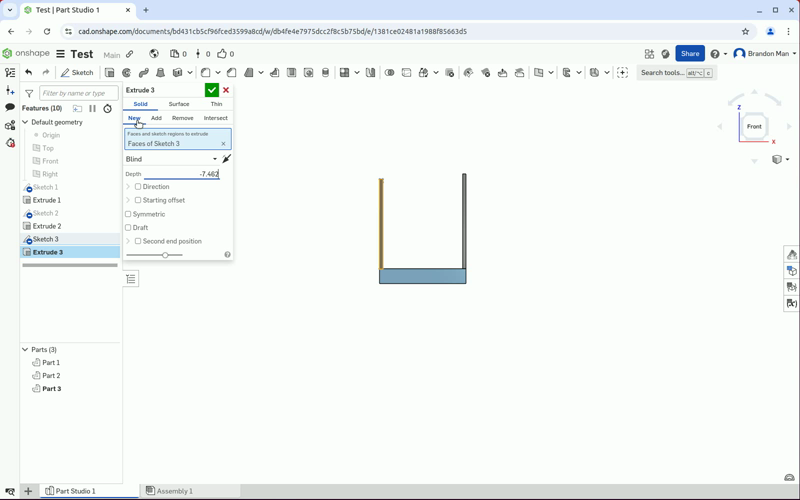
key(enter)
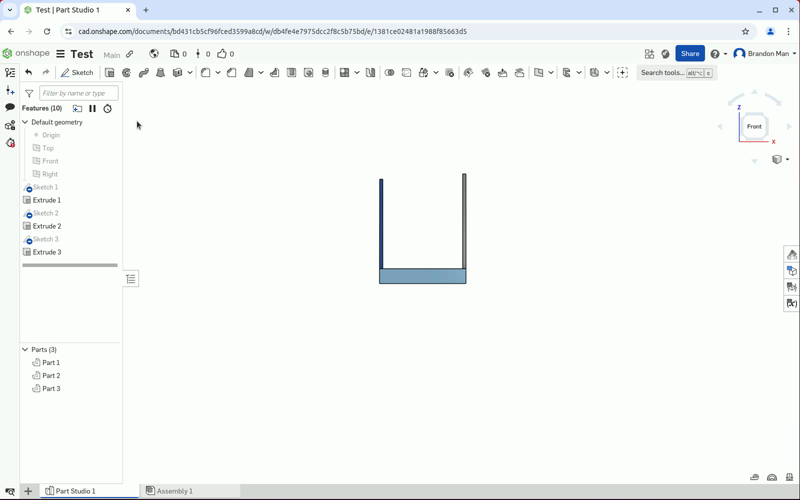
key(shift+h)
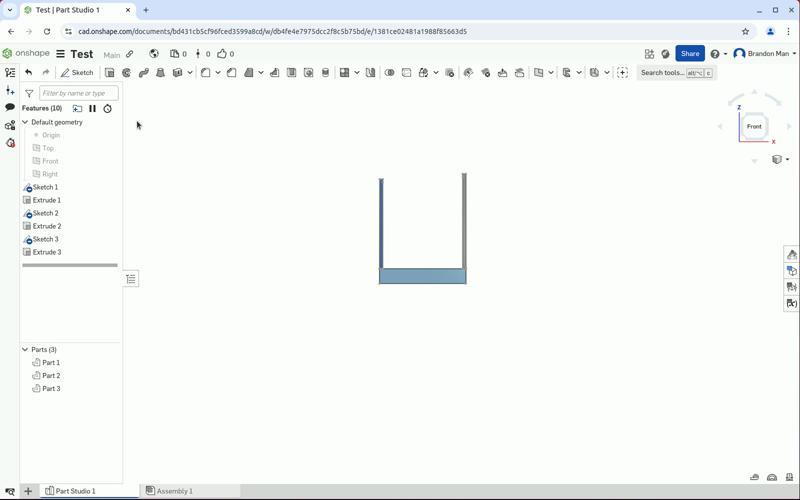
key(shift+h)
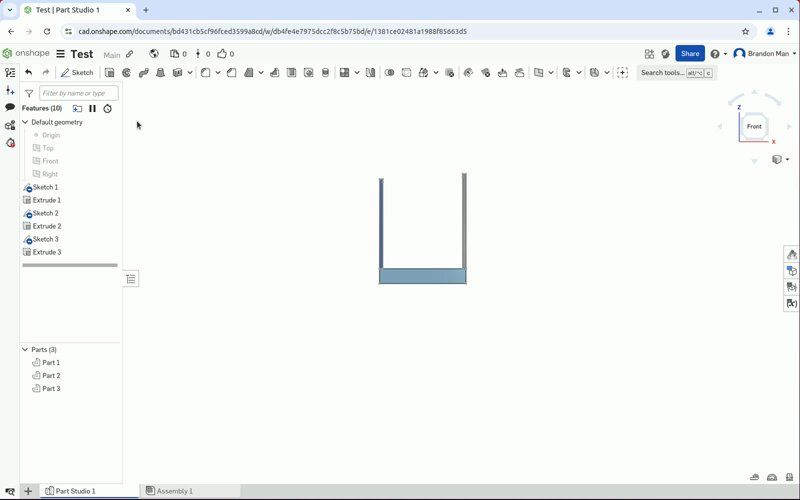
key(shift+7)
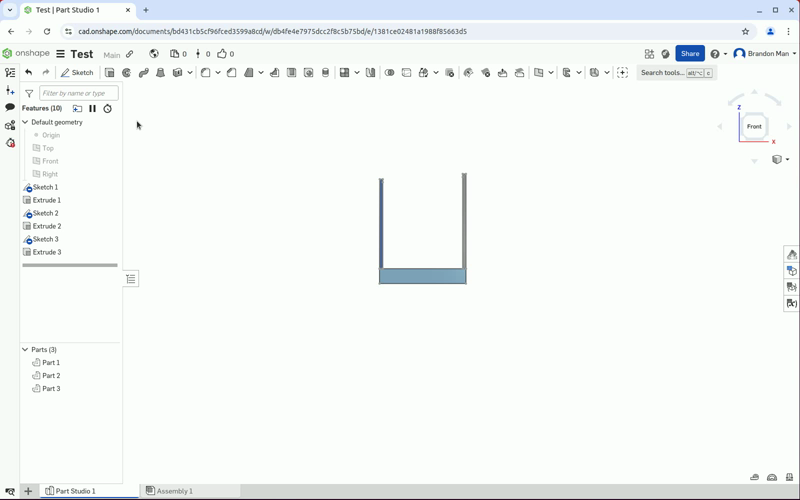
key(left, 2)
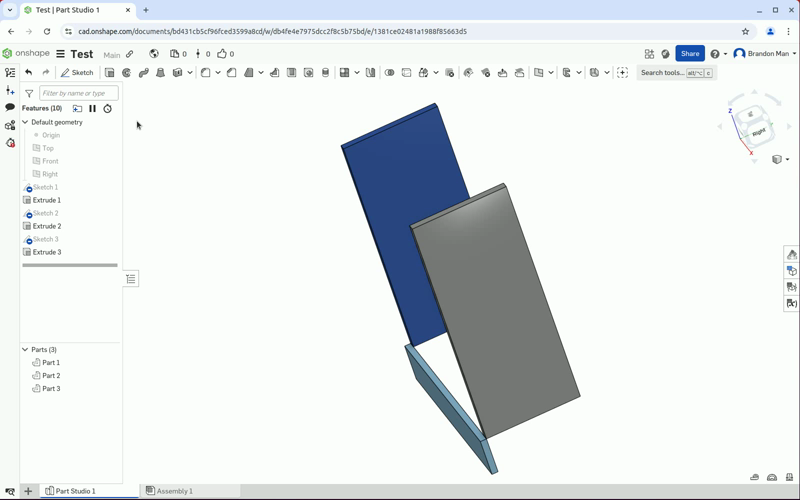
key(down, 2)
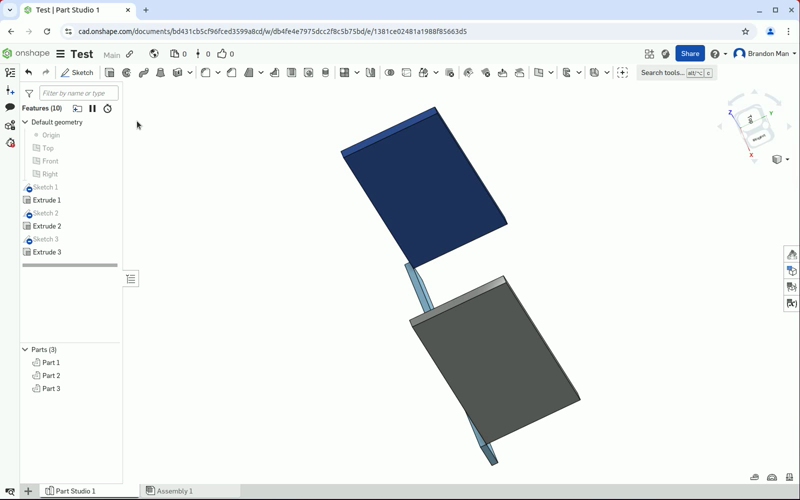
key(up, 2)
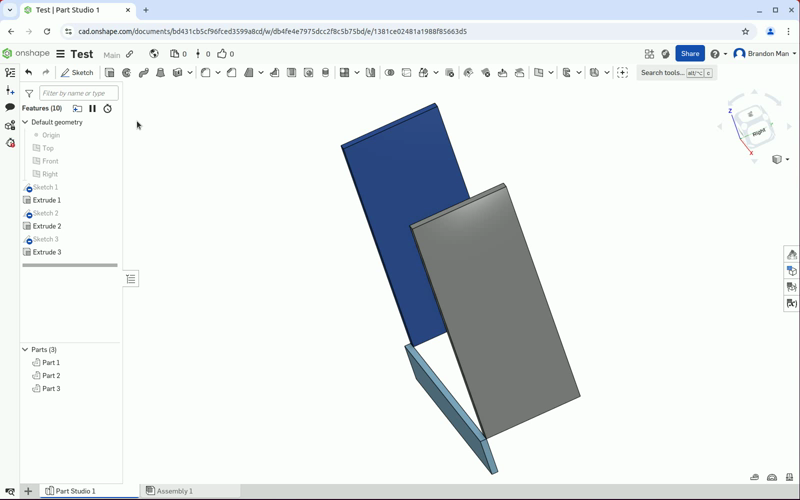
key(right, 2)
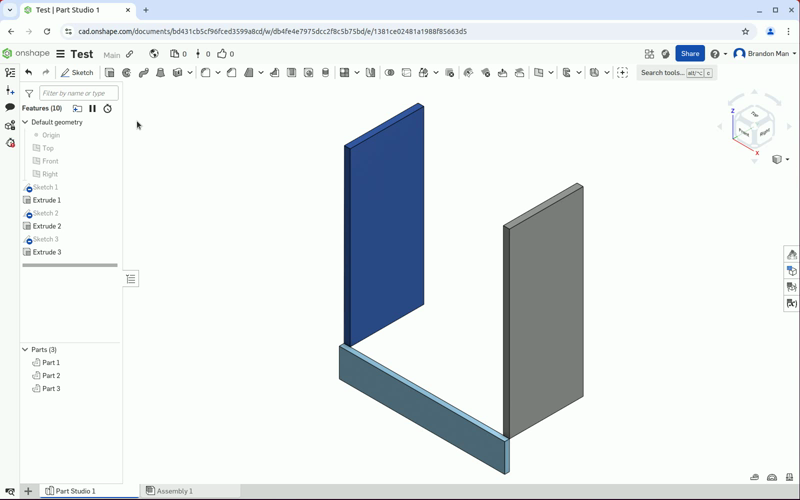
mouse_move(73, 189)
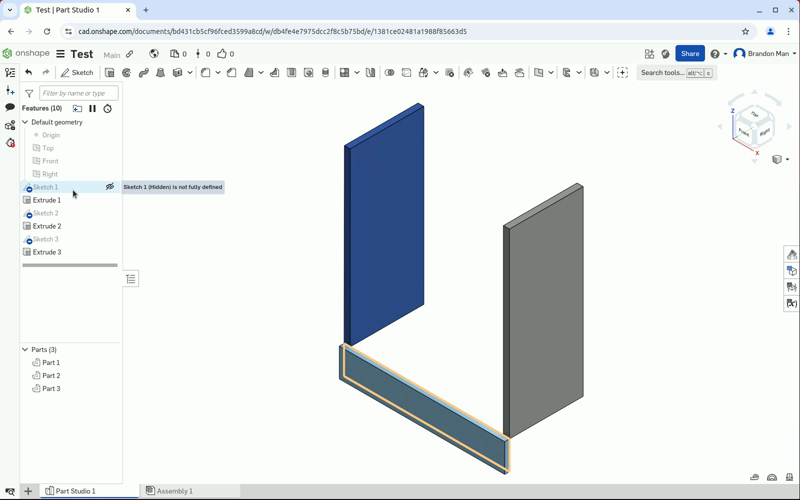
click(73, 189)